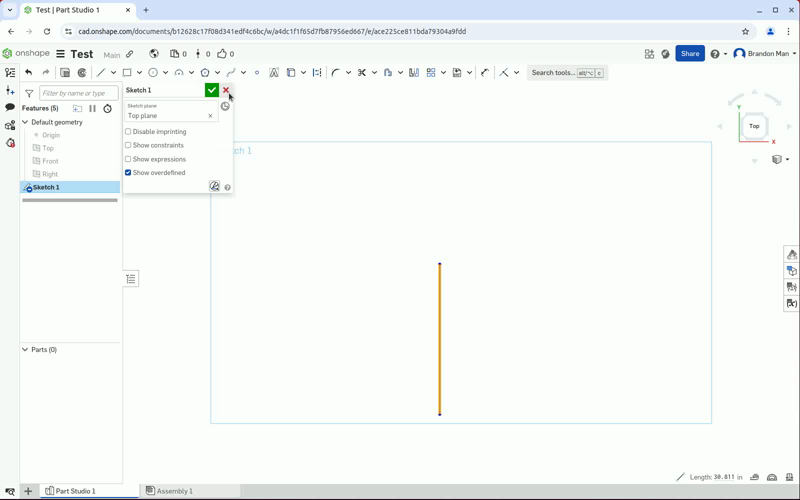
key(shift+h)
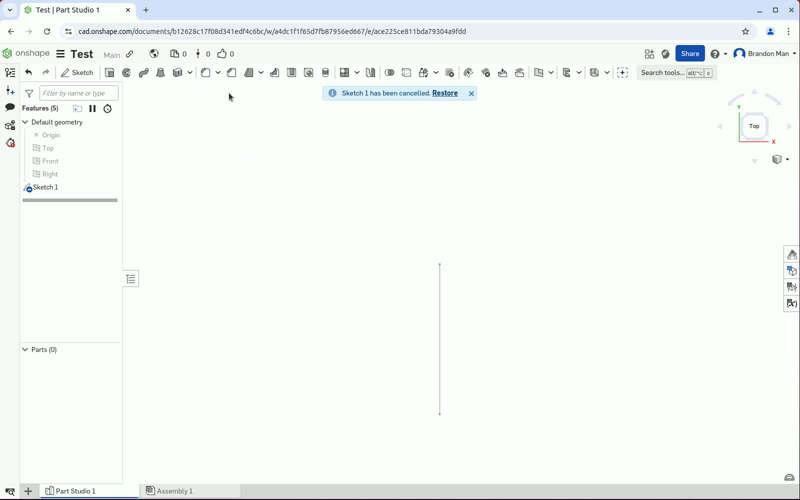
key(shift+s)
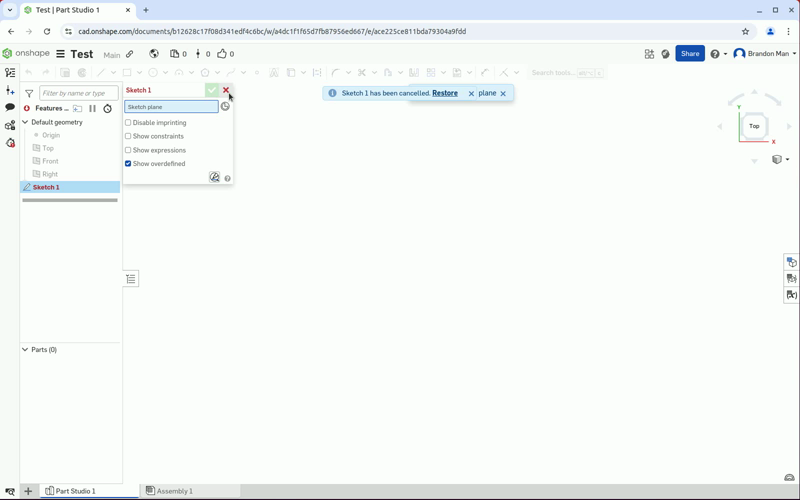
mouse_move(73, 150)
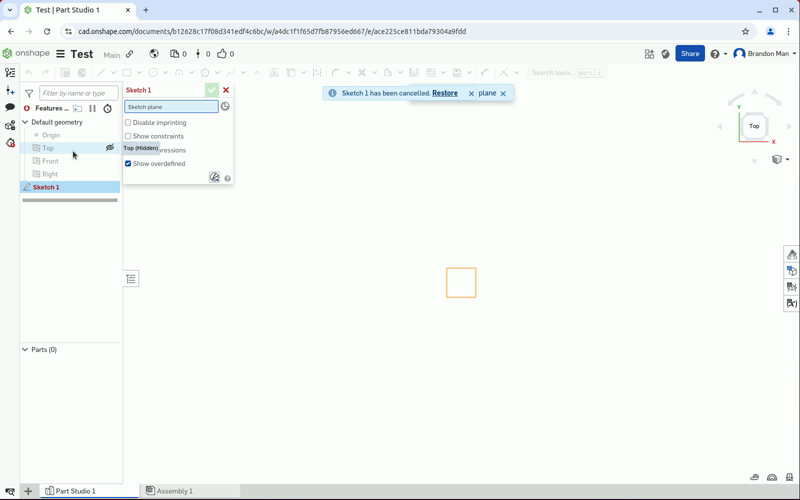
click(73, 150)
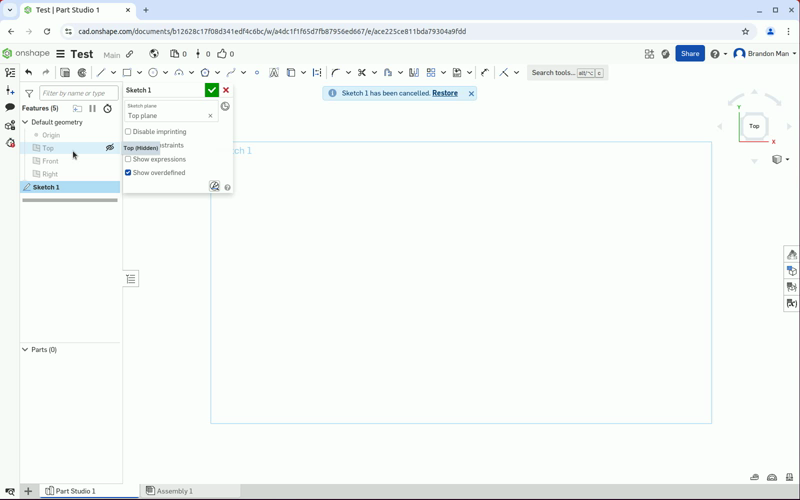
mouse_move(73, 352)
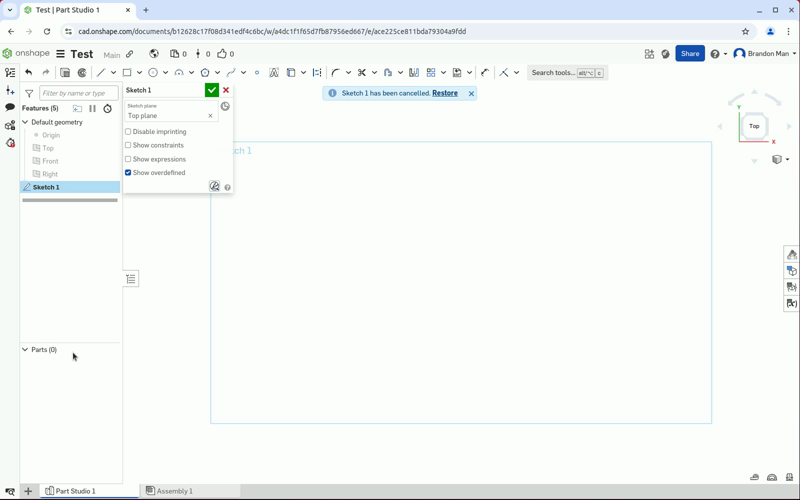
key(y)
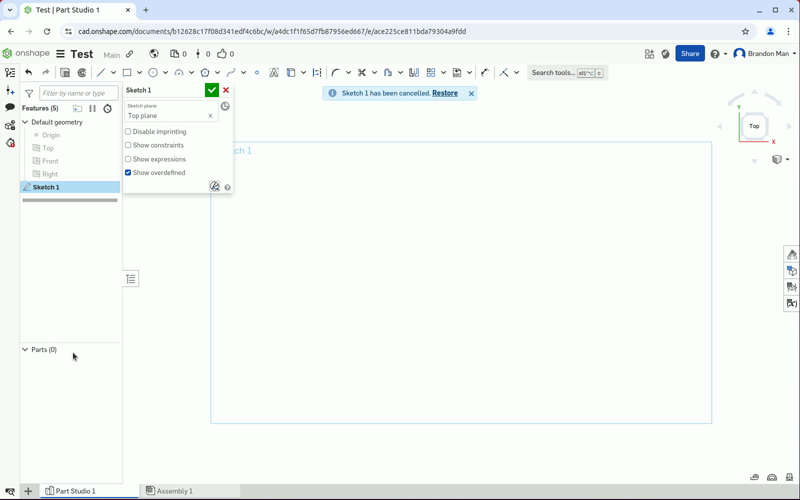
key(a)
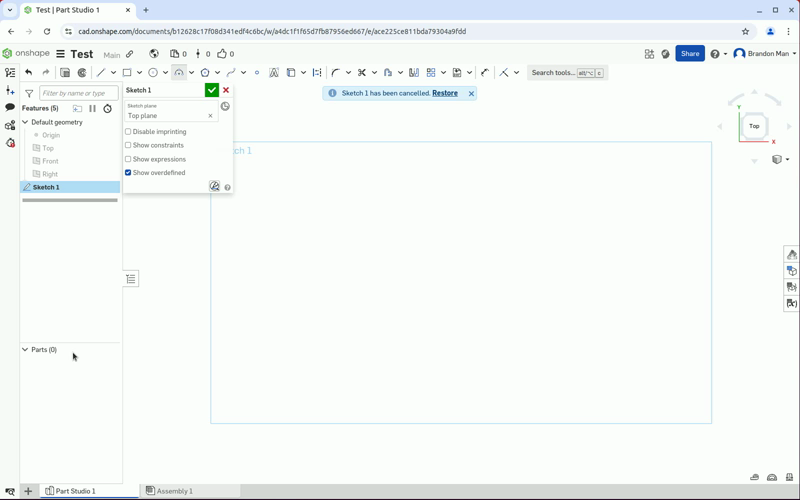
key_down(shift)
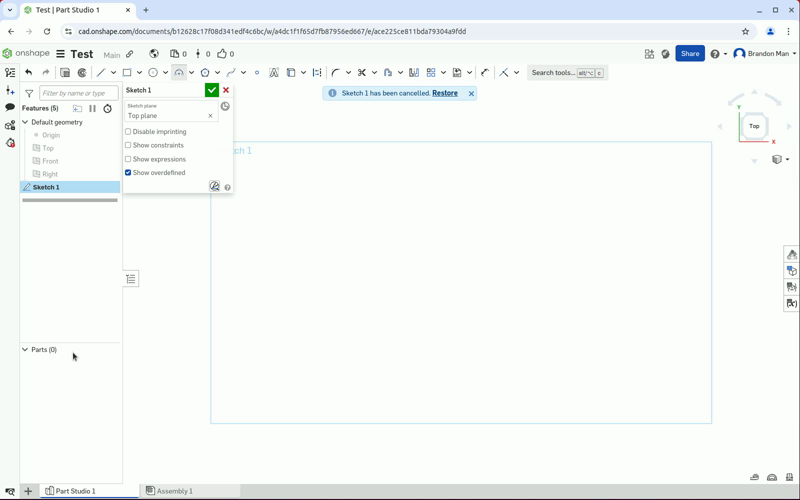
mouse_move(392, 378)
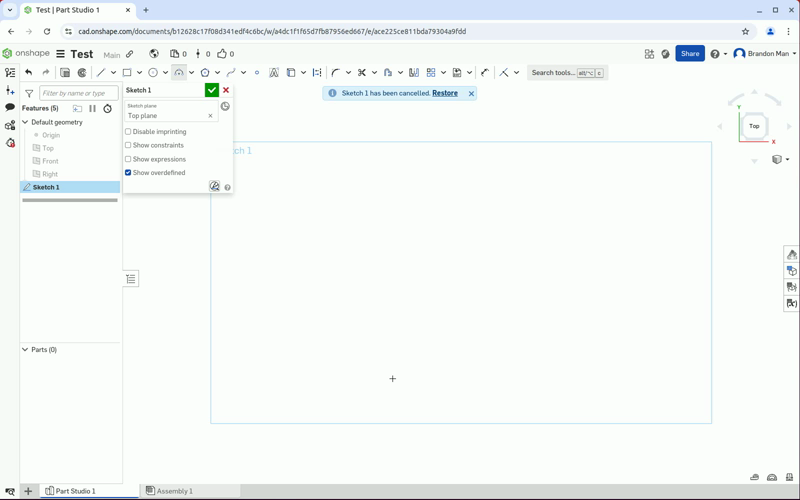
click(392, 378)
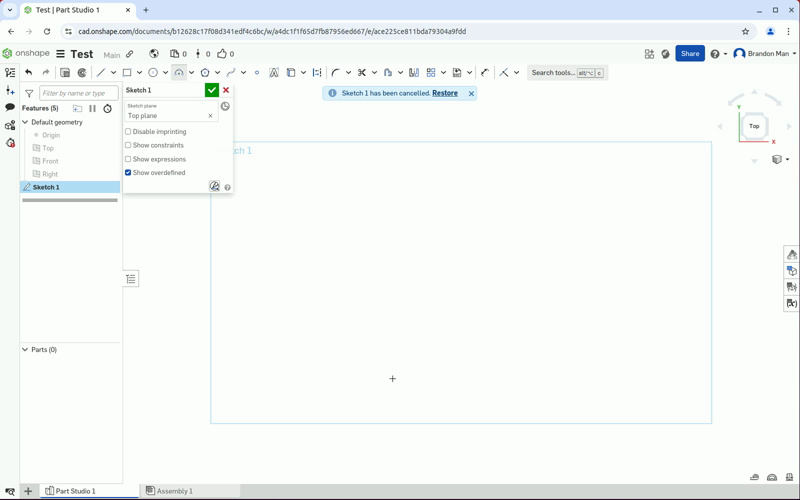
key_up(shift)
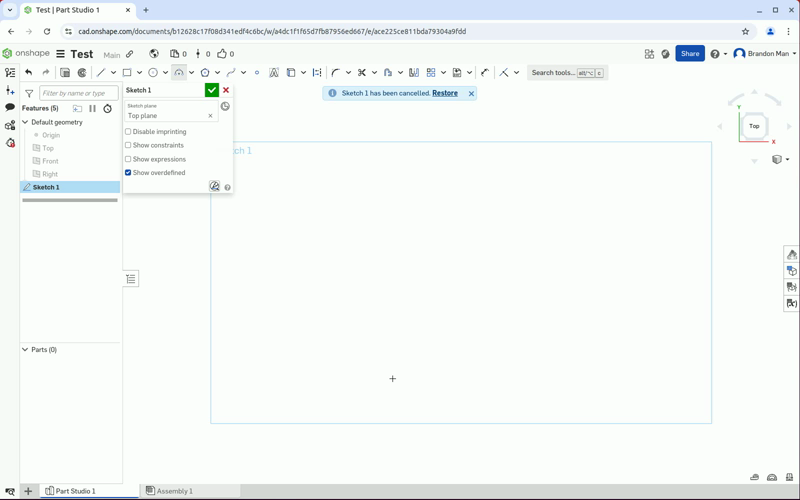
key_down(shift)
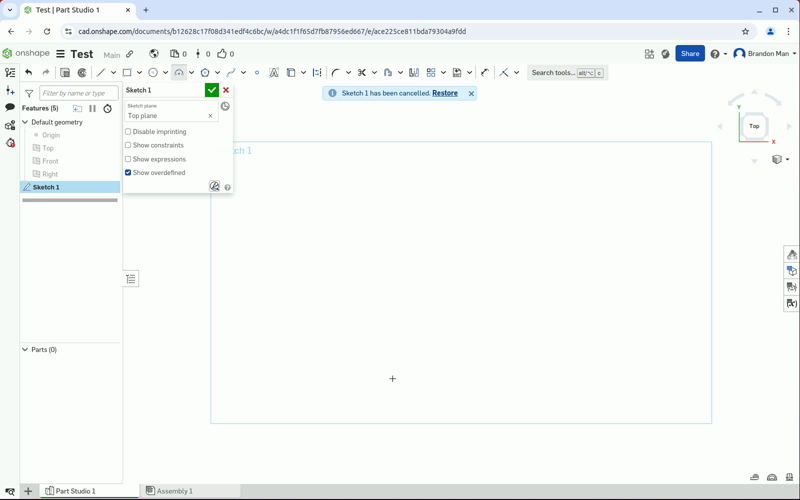
mouse_move(394, 379)
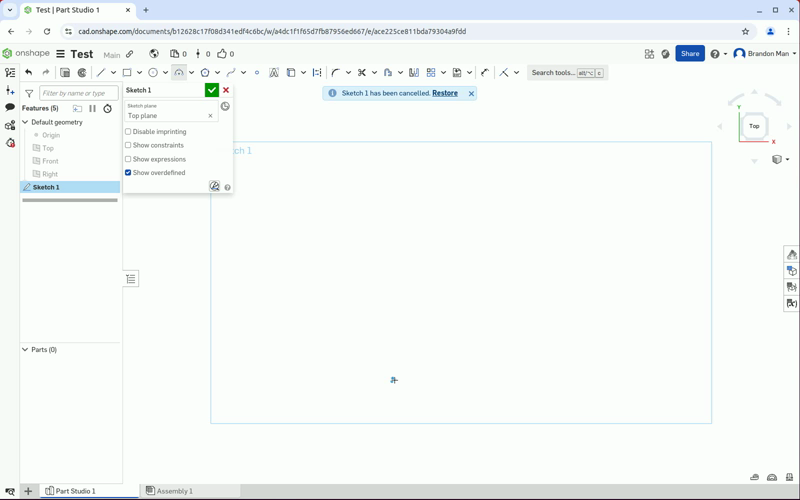
scroll(6)
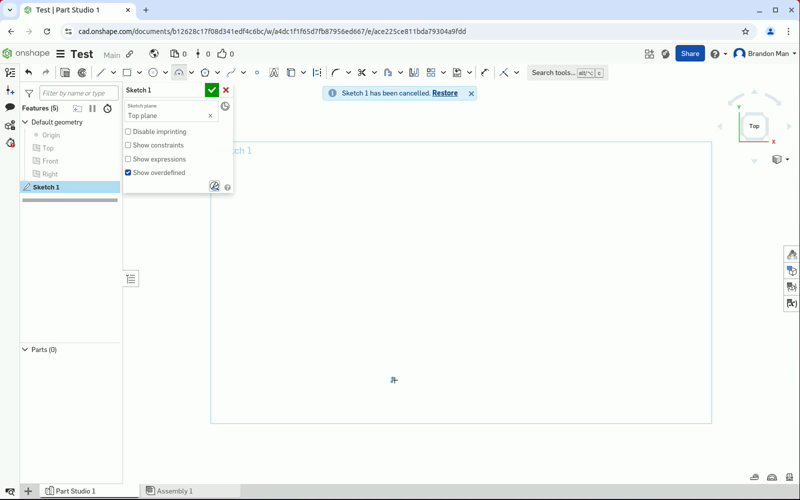
scroll(6)
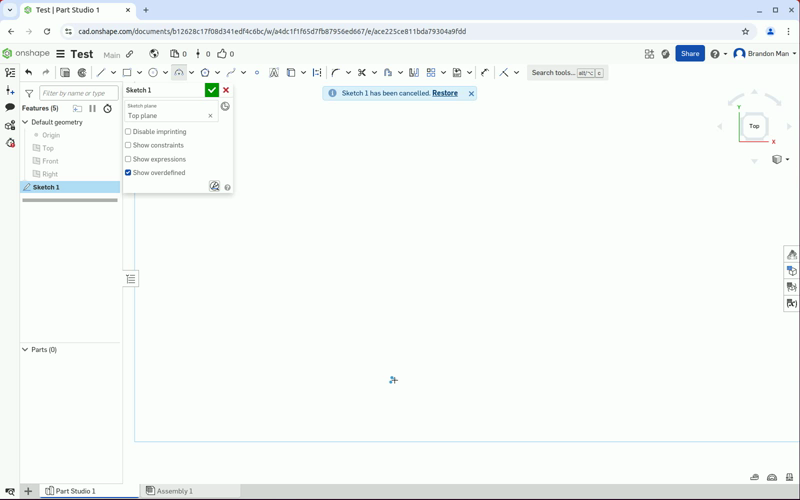
scroll(6)
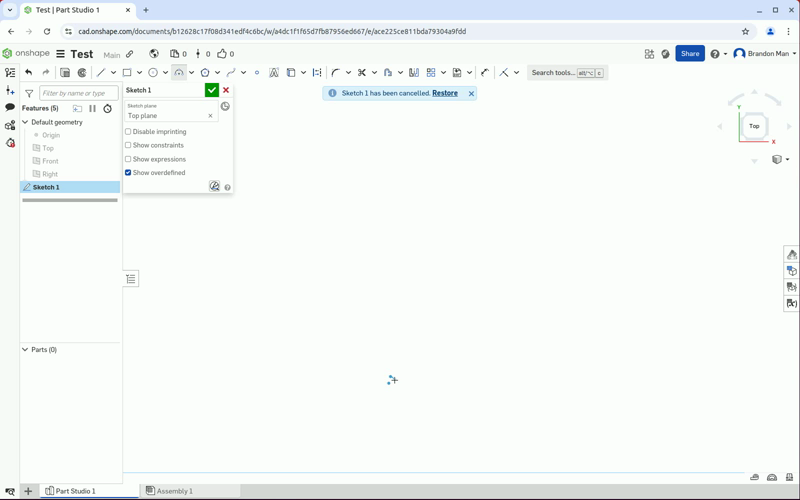
scroll(6)
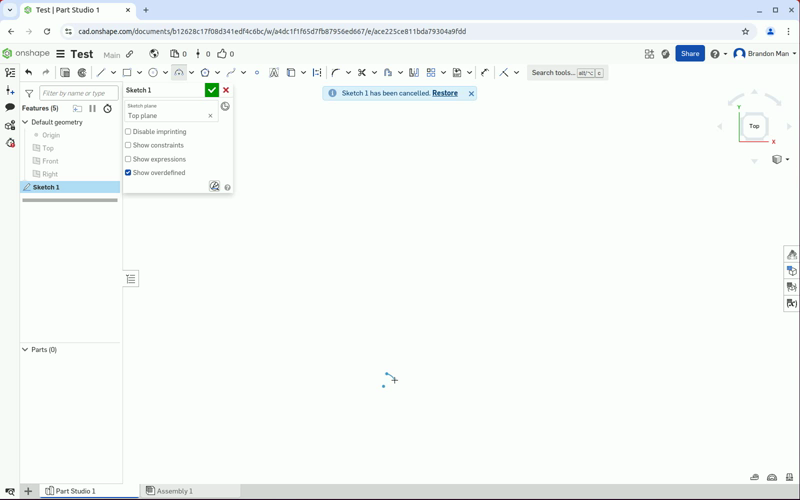
scroll(6)
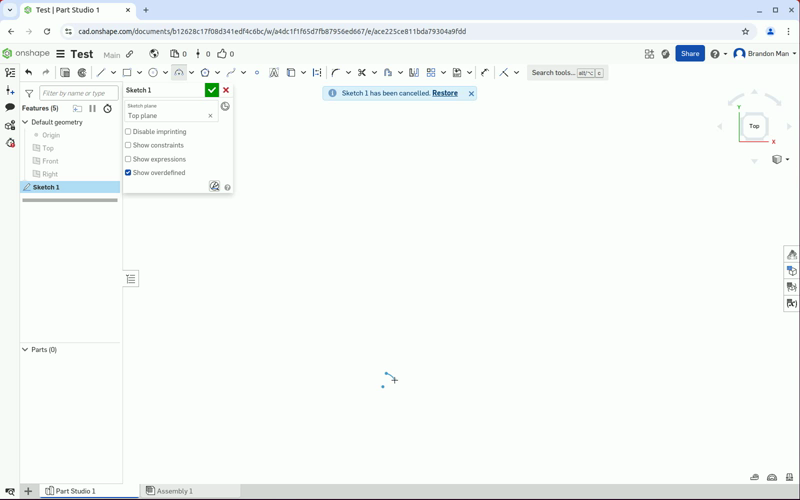
scroll(6)
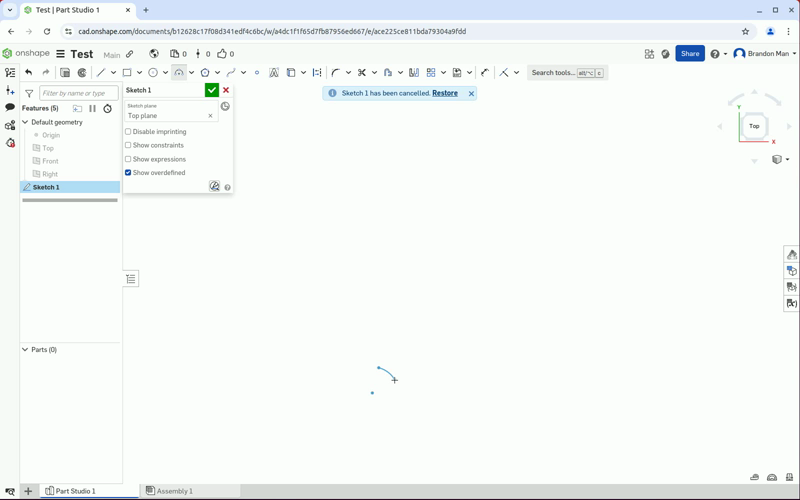
scroll(6)
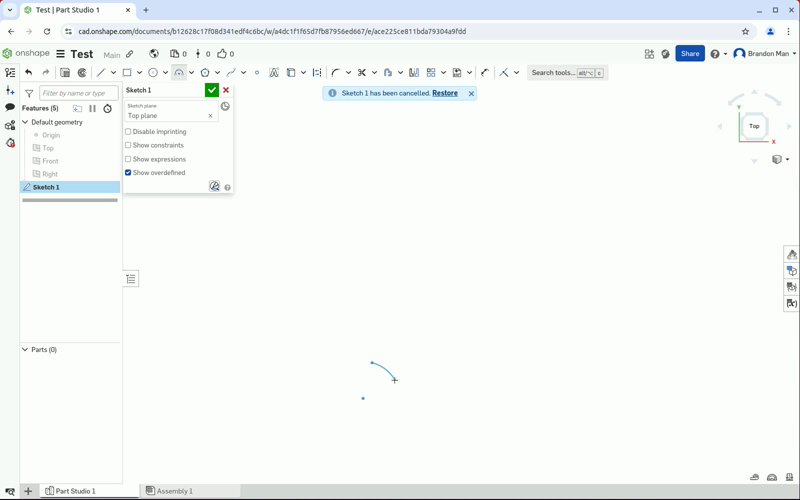
click(394, 379)
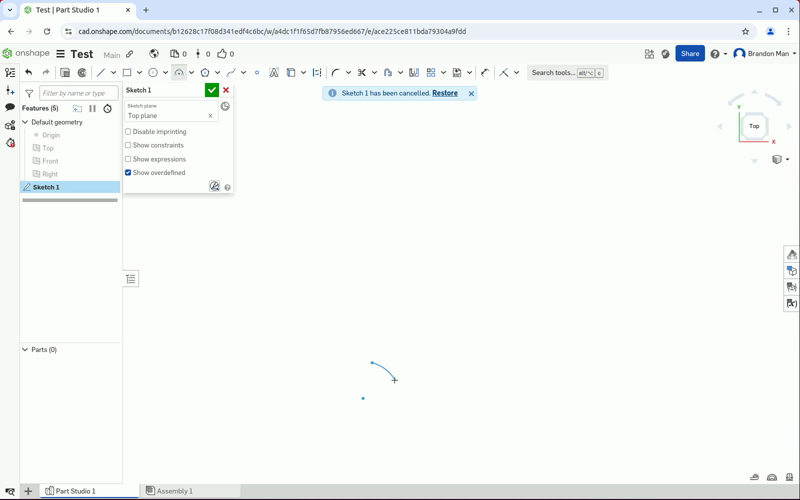
scroll(-6)
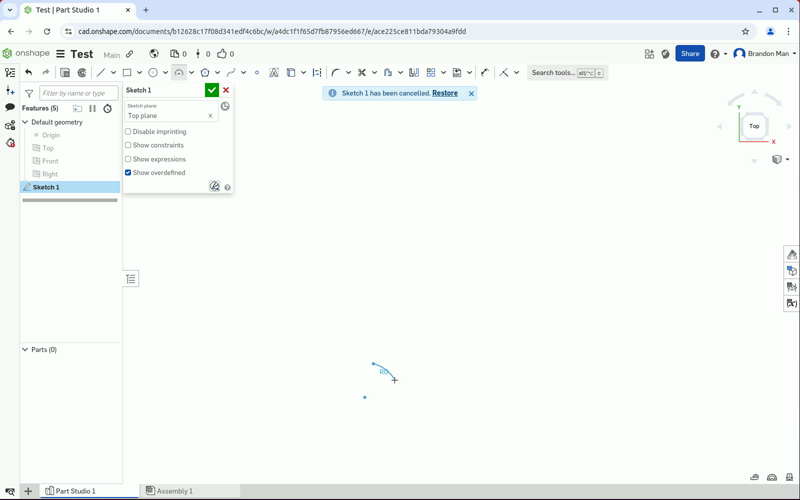
scroll(-6)
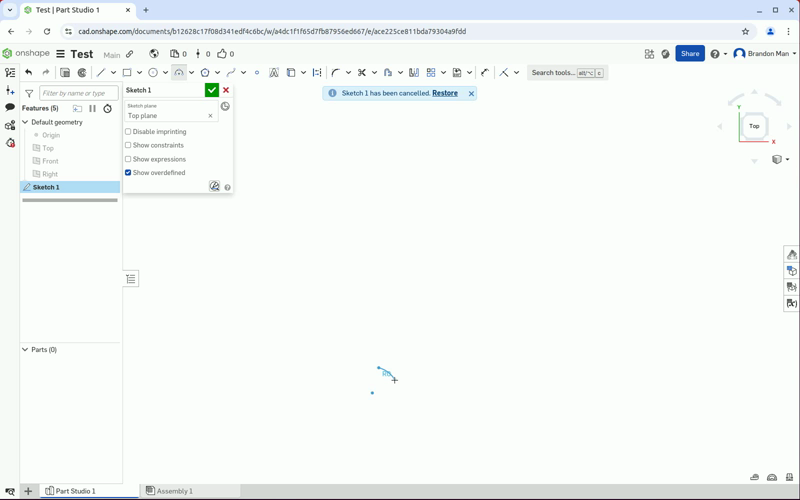
scroll(-6)
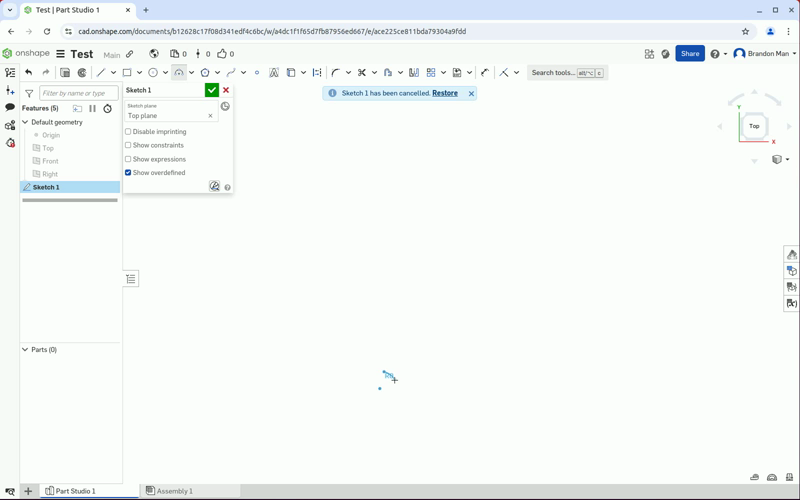
scroll(-6)
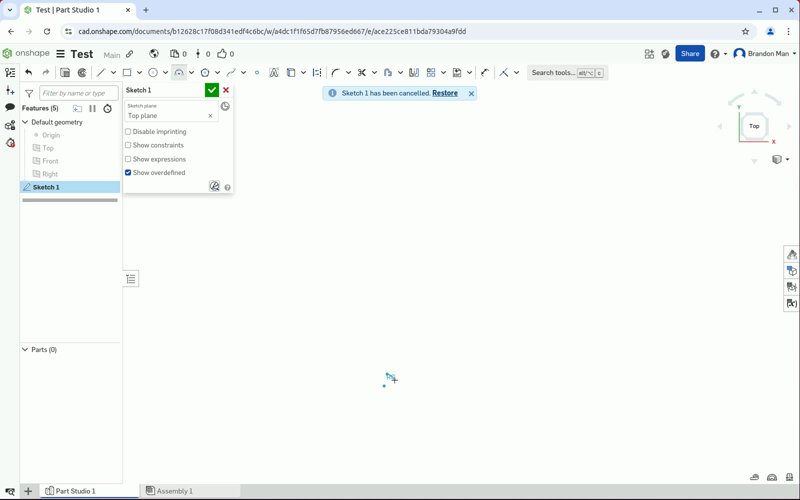
scroll(-6)
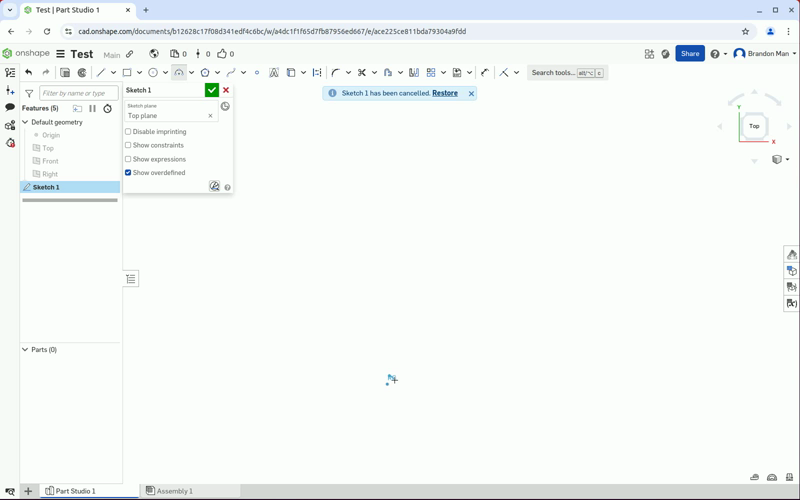
scroll(-6)
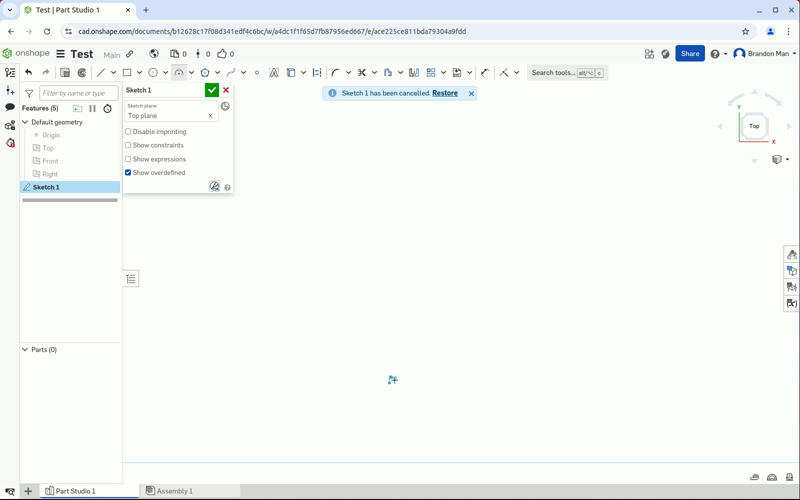
scroll(-6)
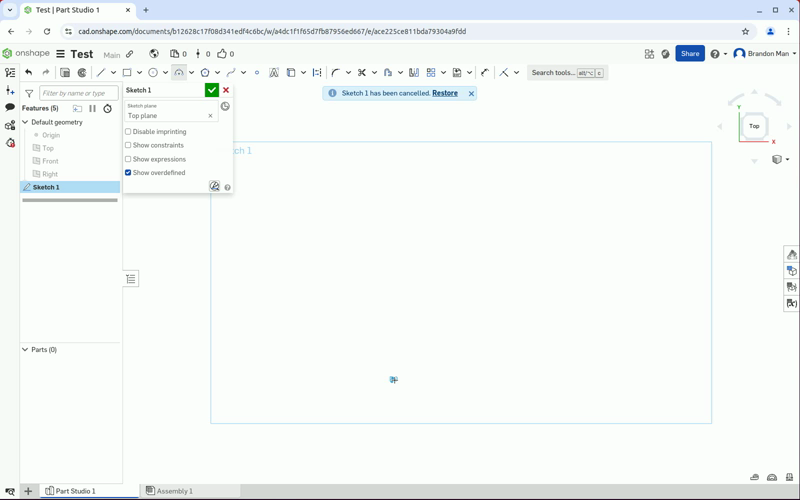
mouse_move(393, 379)
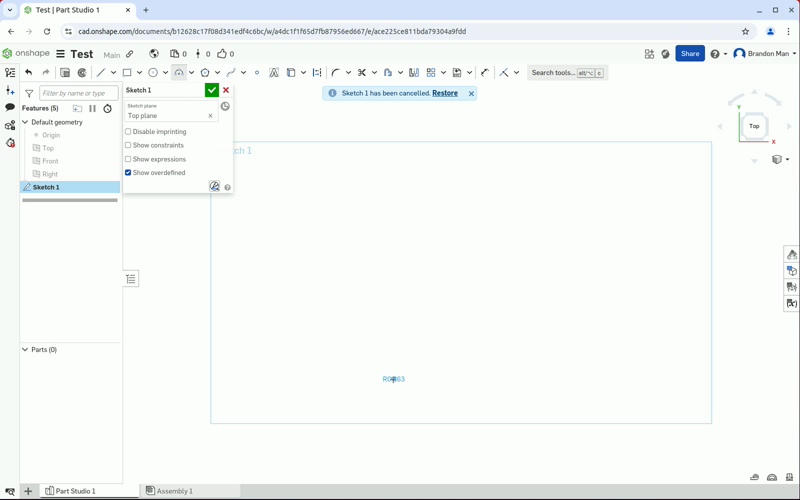
scroll(6)
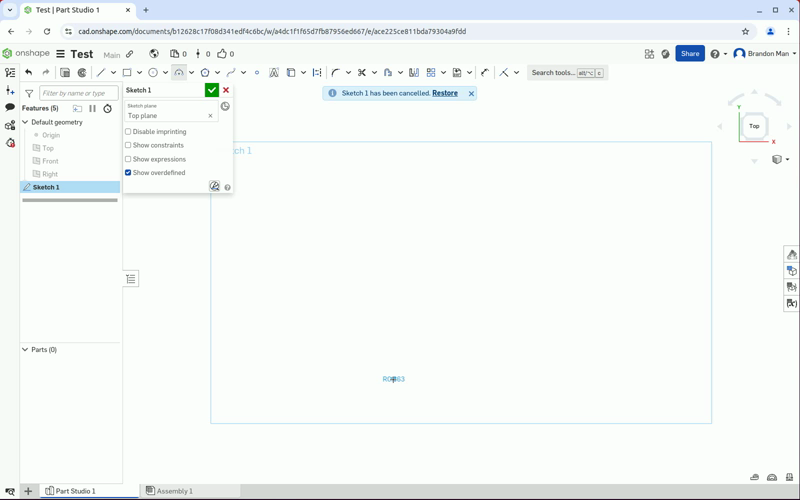
scroll(6)
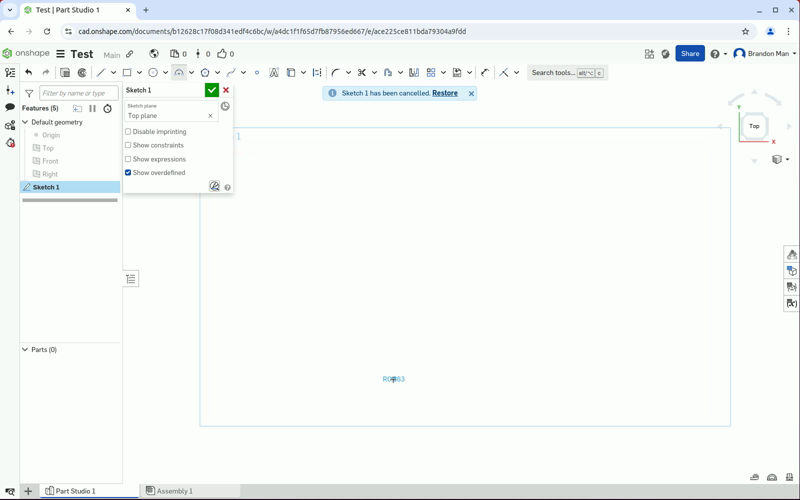
scroll(6)
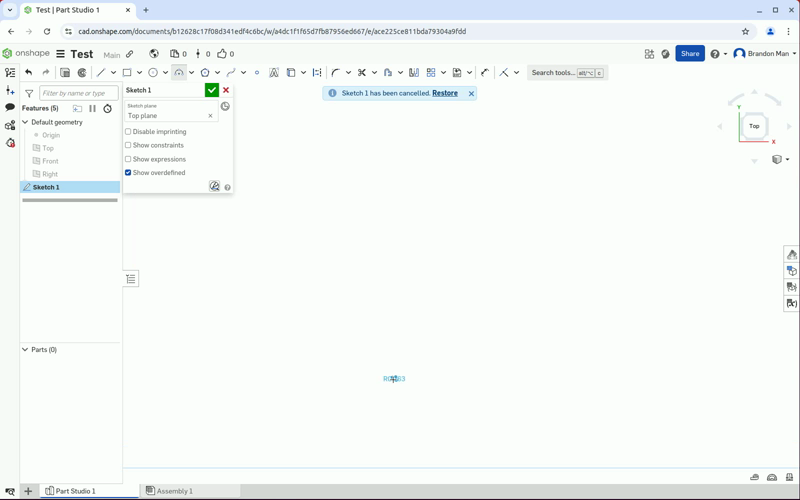
scroll(6)
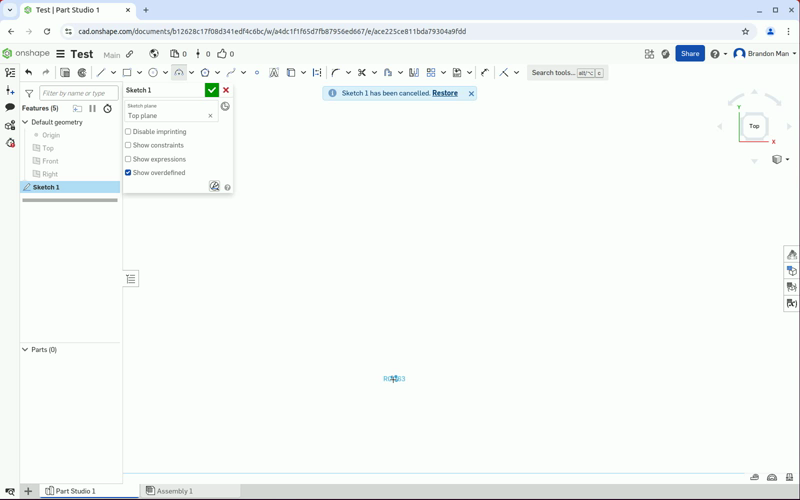
scroll(6)
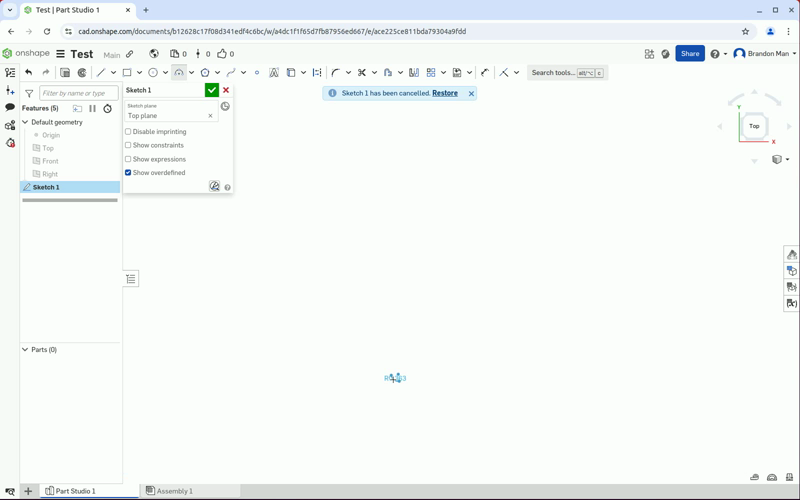
scroll(6)
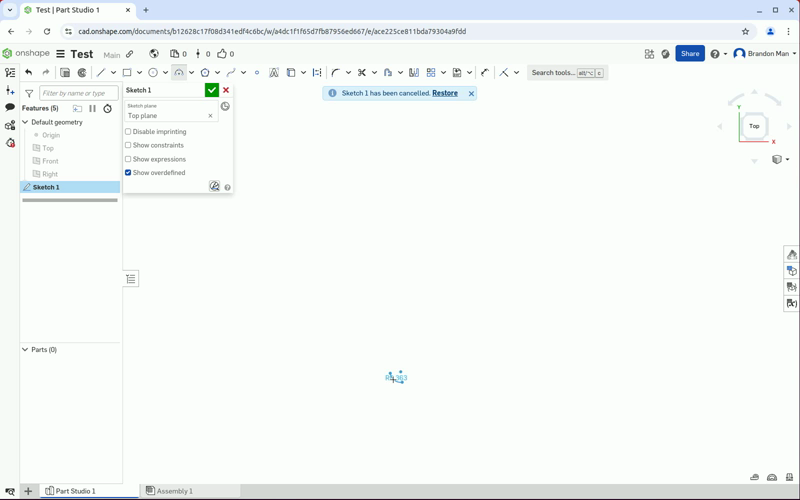
scroll(6)
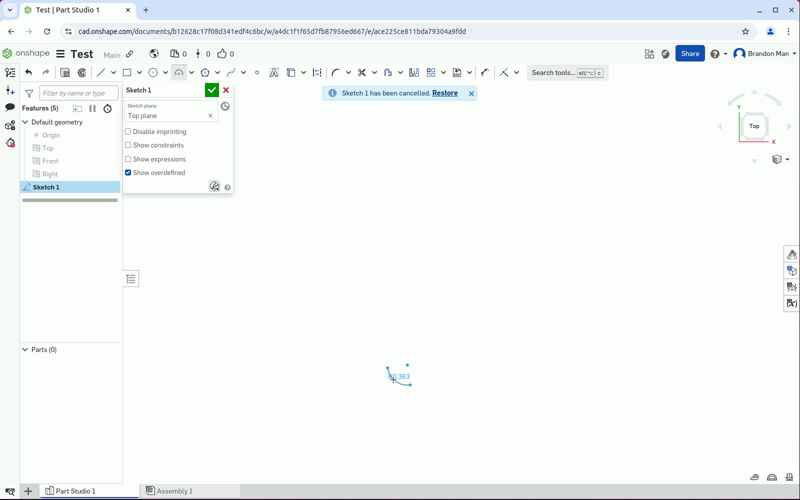
click(393, 379)
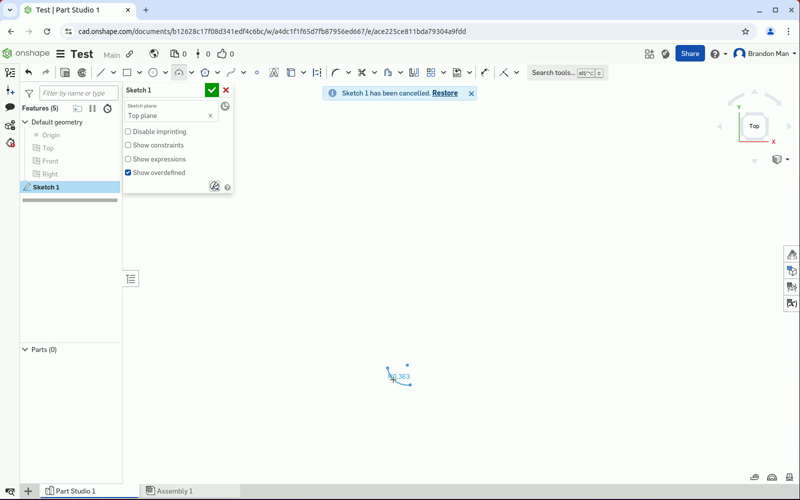
scroll(-6)
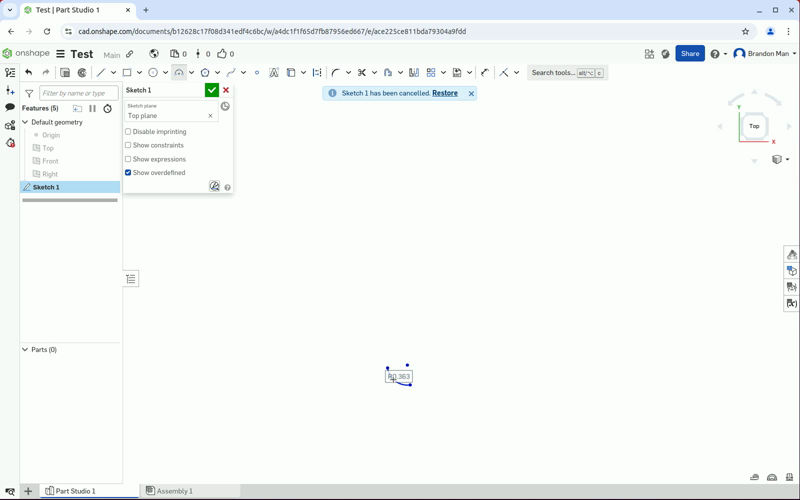
scroll(-6)
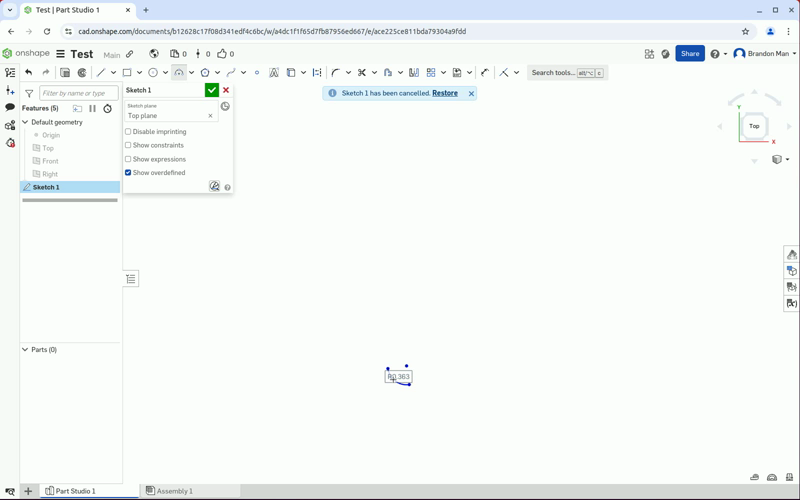
scroll(-6)
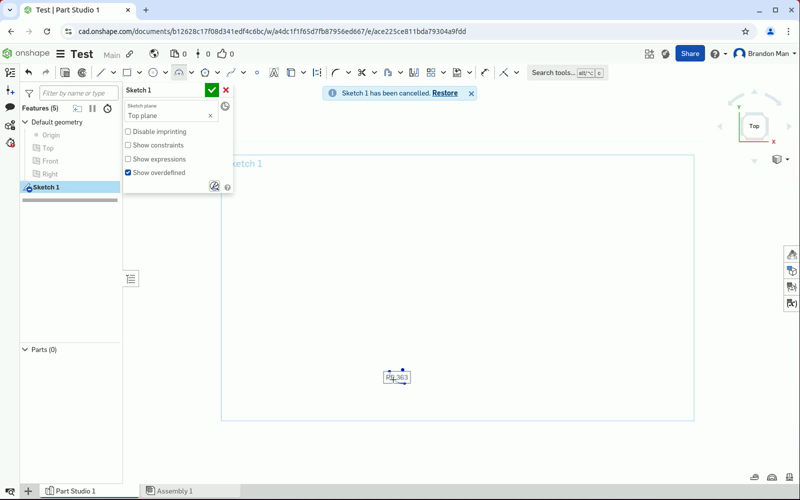
scroll(-6)
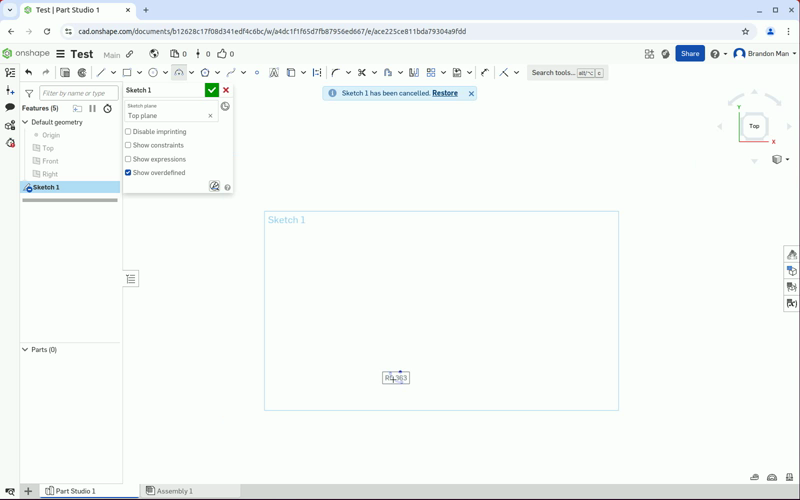
scroll(-6)
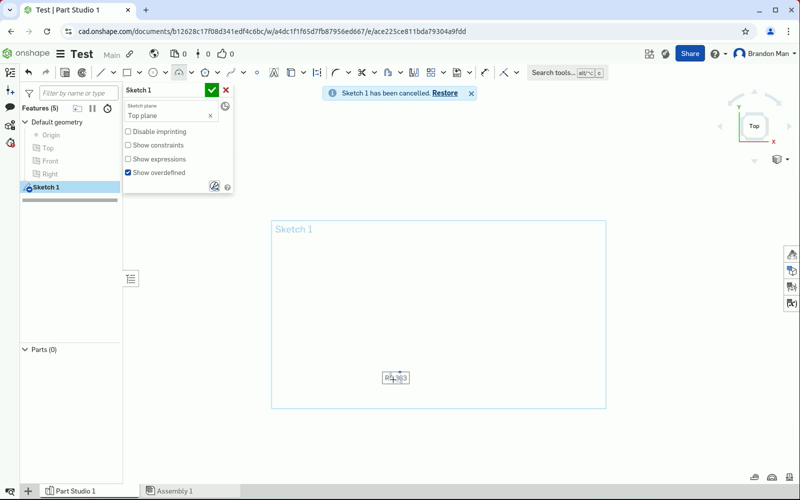
scroll(-6)
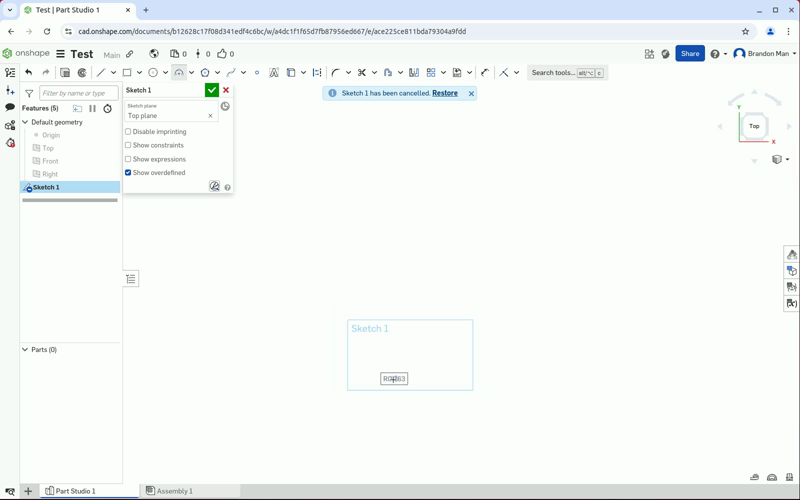
scroll(-6)
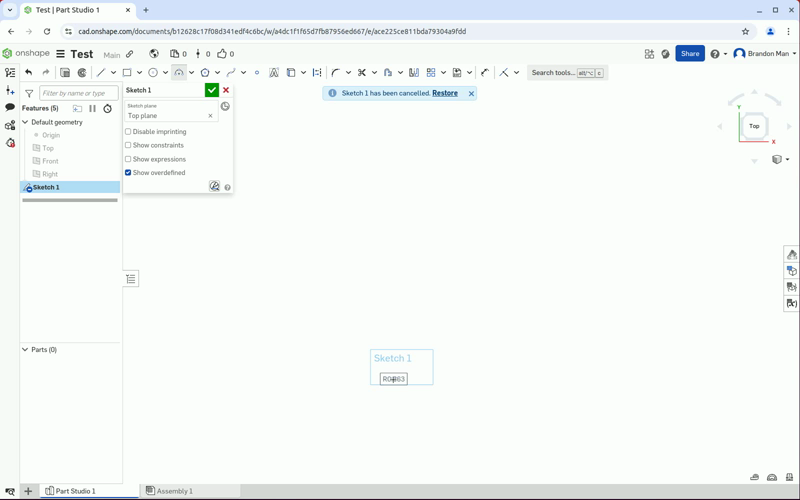
key_up(shift)
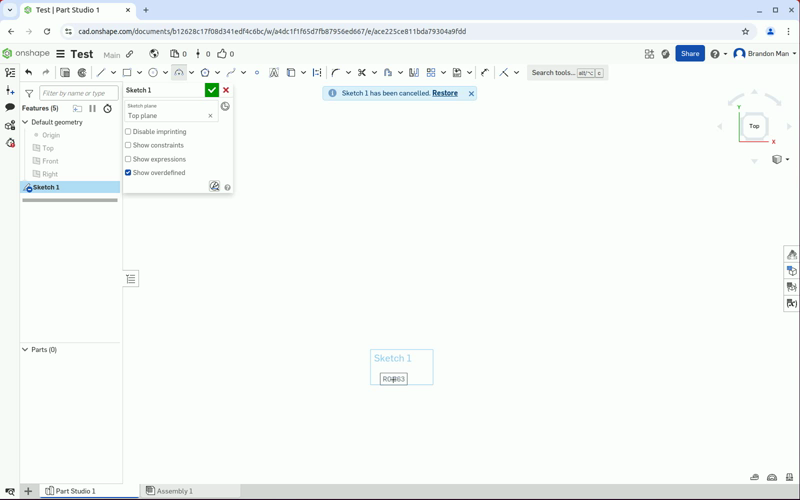
key(esc)
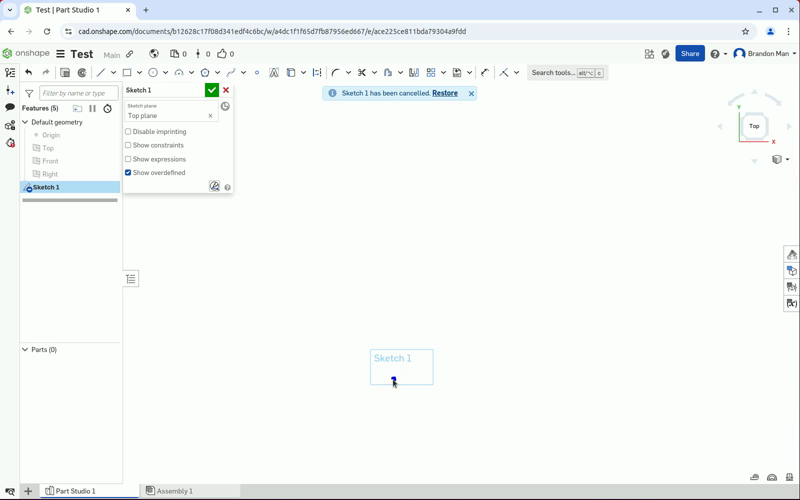
key(l)
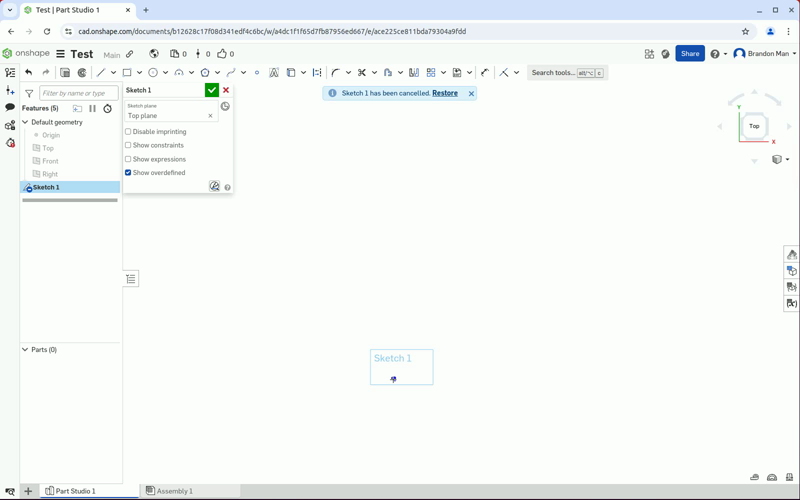
mouse_move(394, 379)
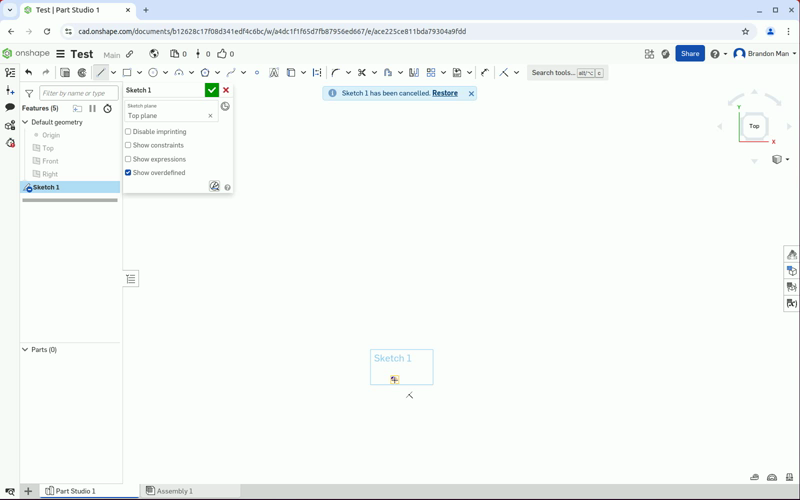
scroll(6)
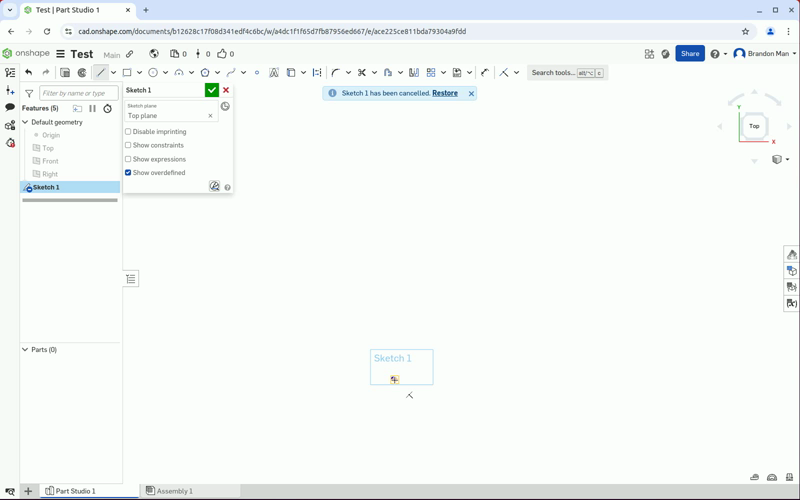
scroll(6)
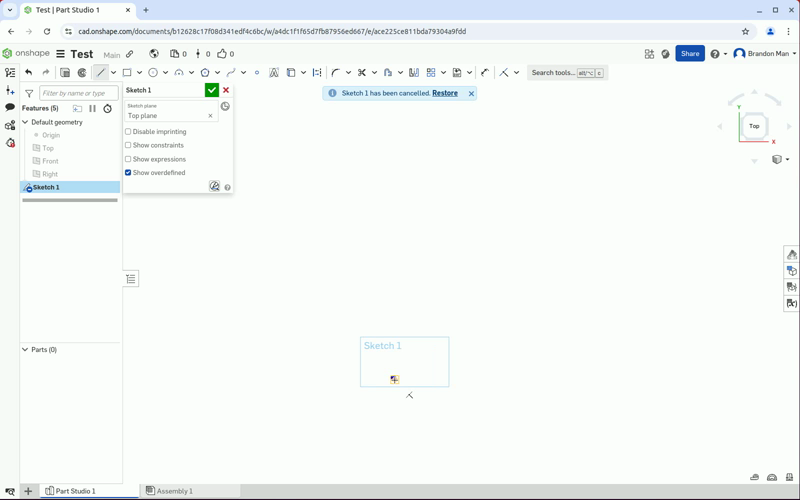
scroll(6)
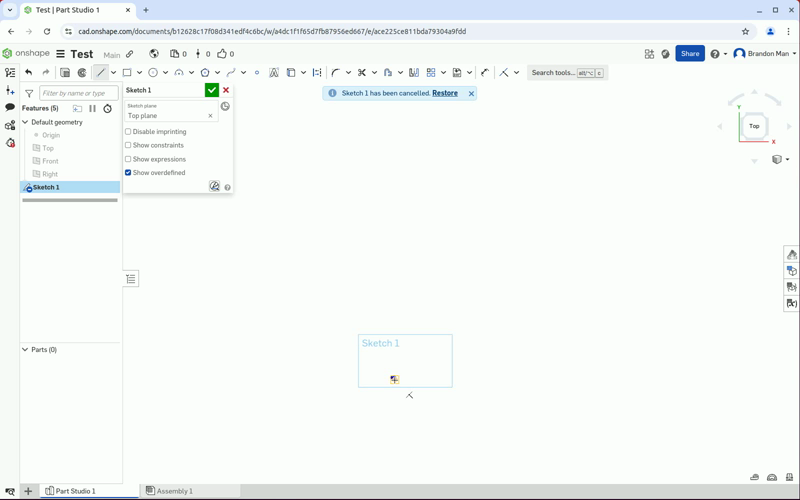
scroll(6)
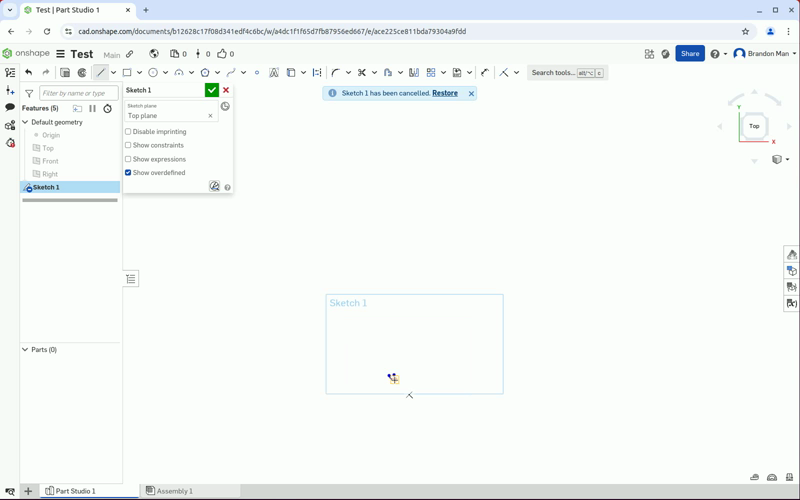
scroll(6)
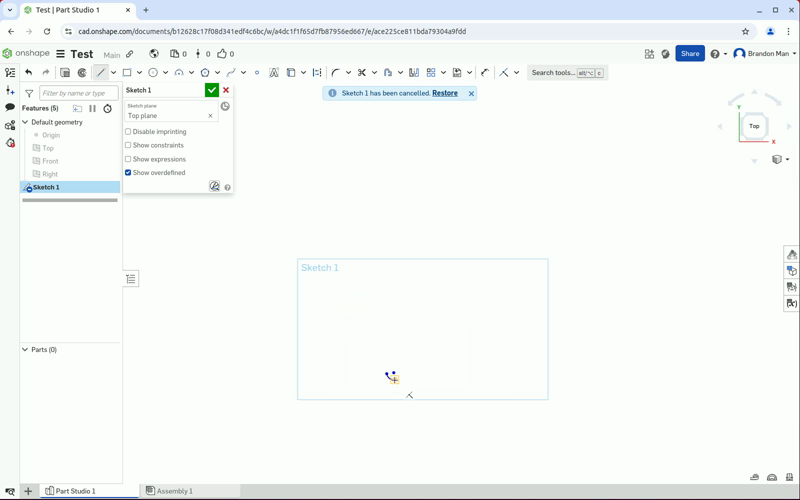
scroll(6)
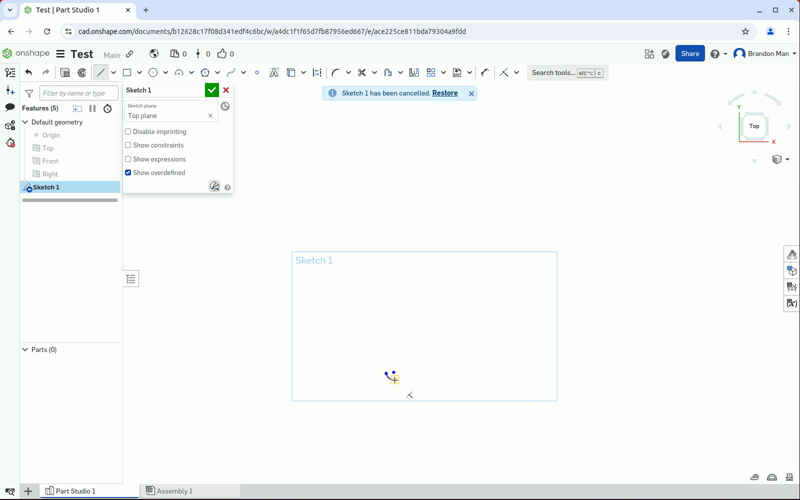
scroll(6)
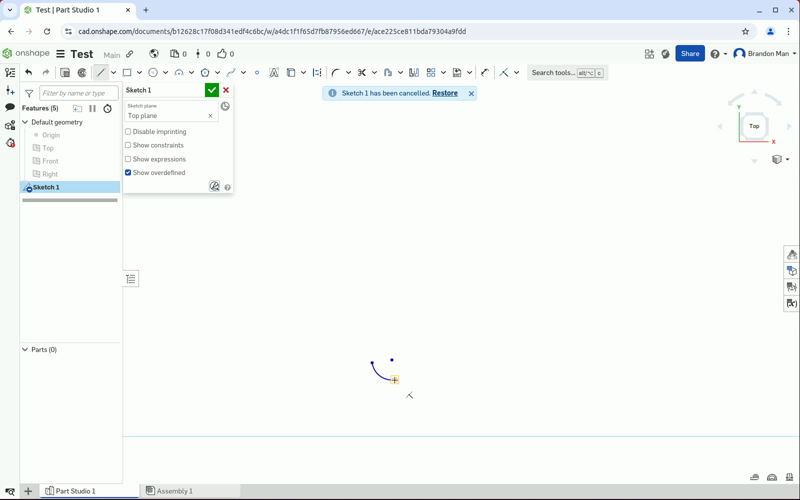
click(394, 379)
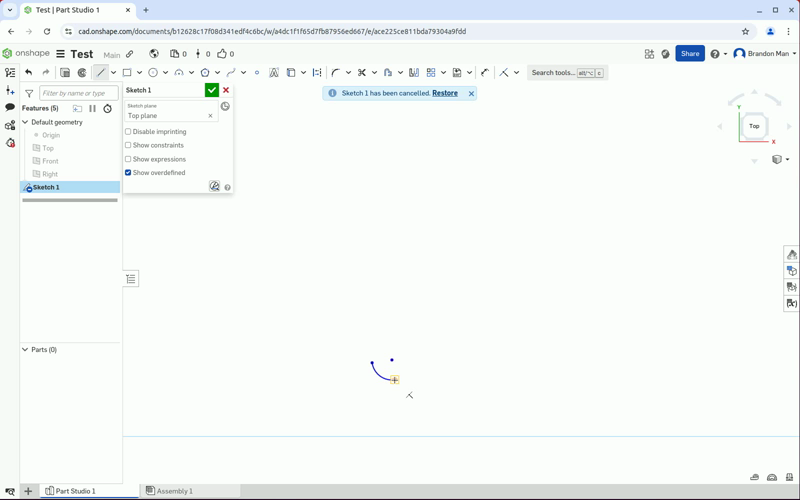
scroll(-6)
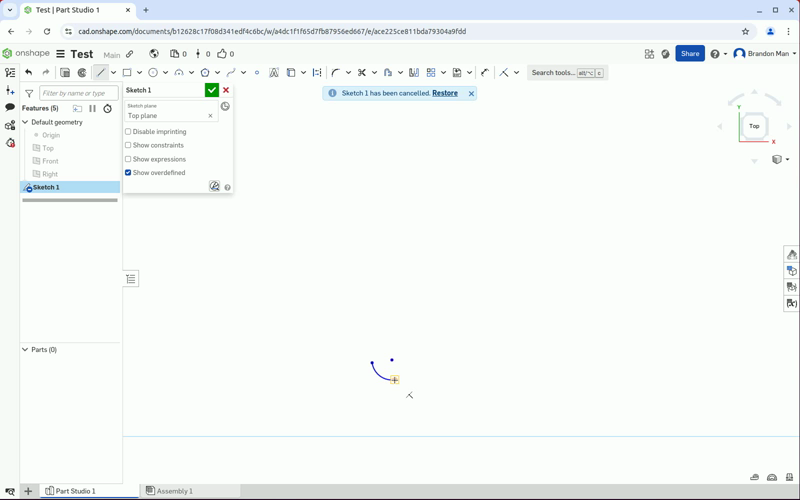
scroll(-6)
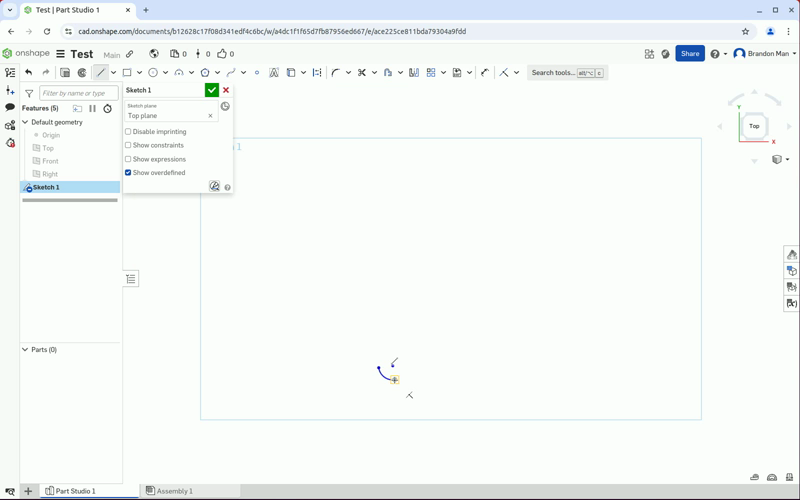
scroll(-6)
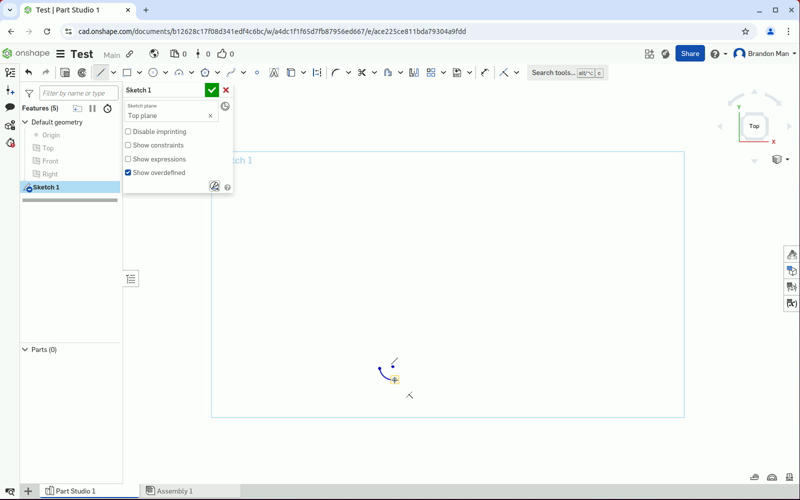
scroll(-6)
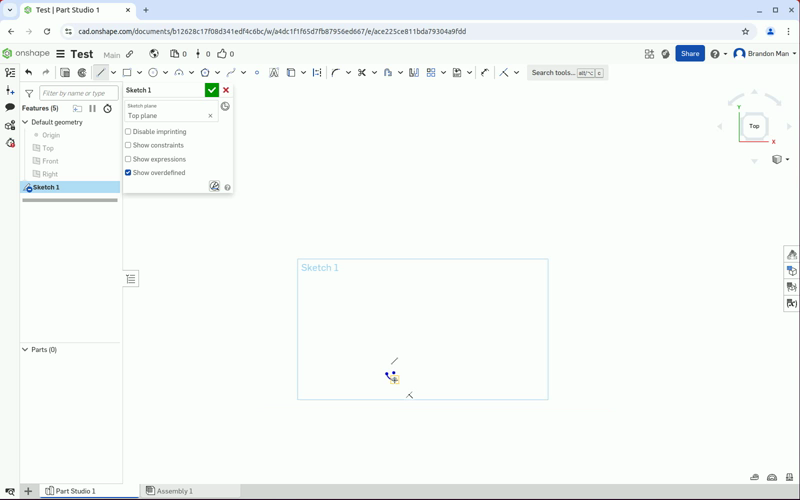
scroll(-6)
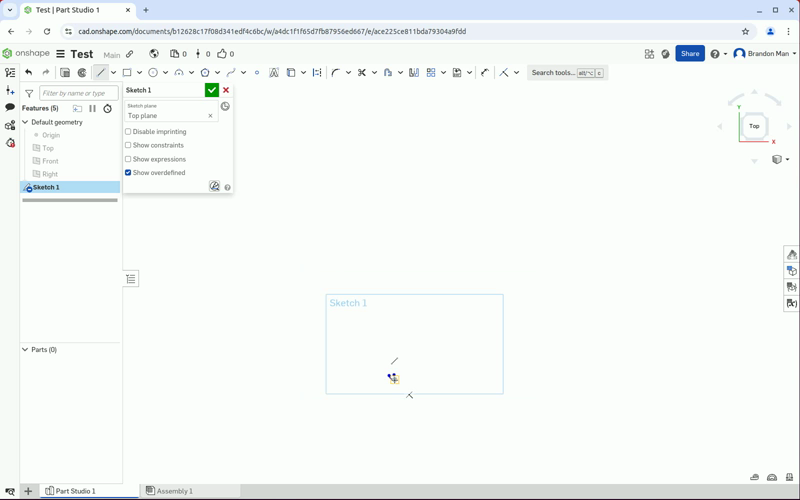
scroll(-6)
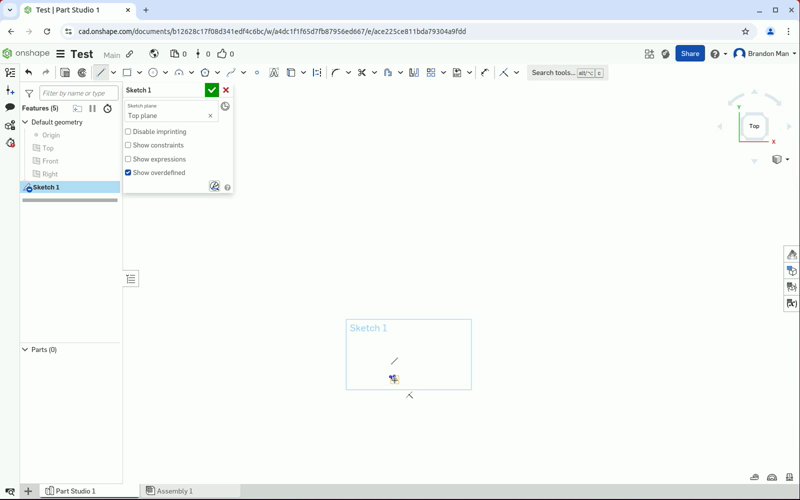
scroll(-6)
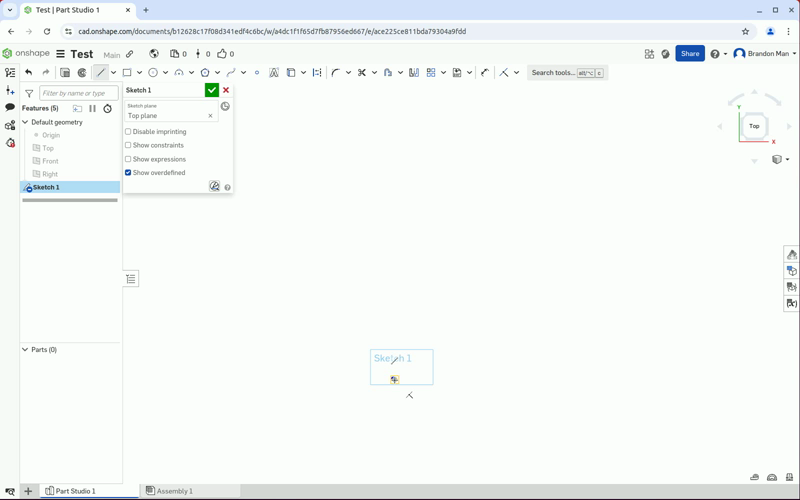
key_down(shift)
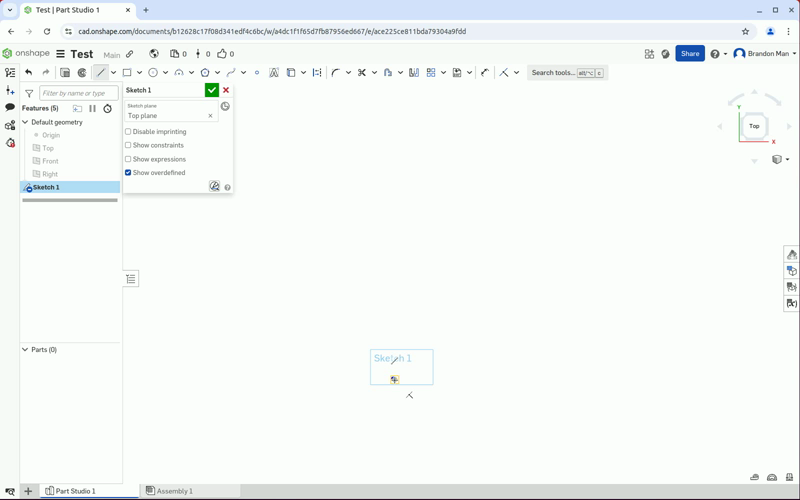
mouse_move(515, 379)
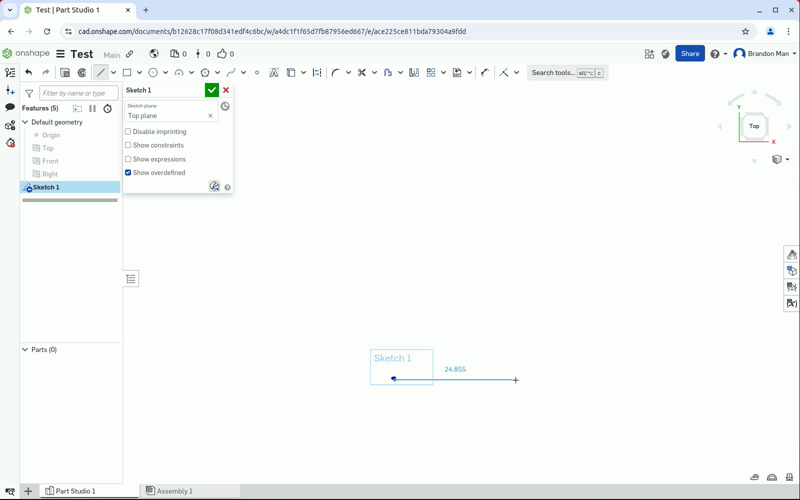
click(515, 379)
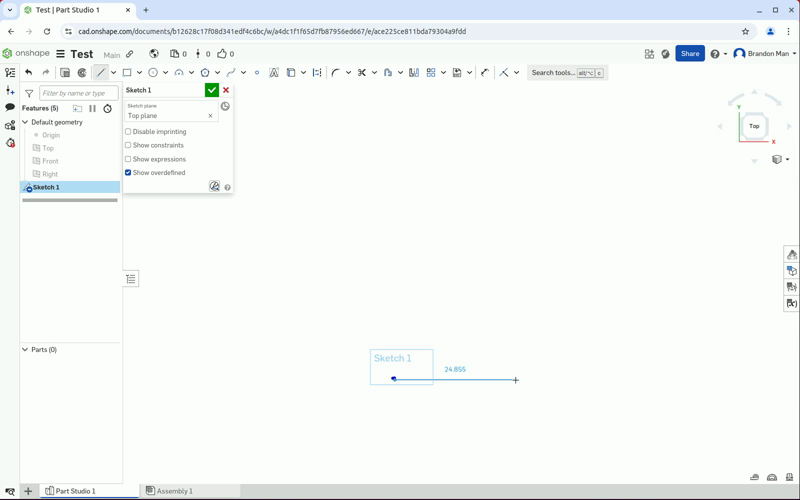
key_up(shift)
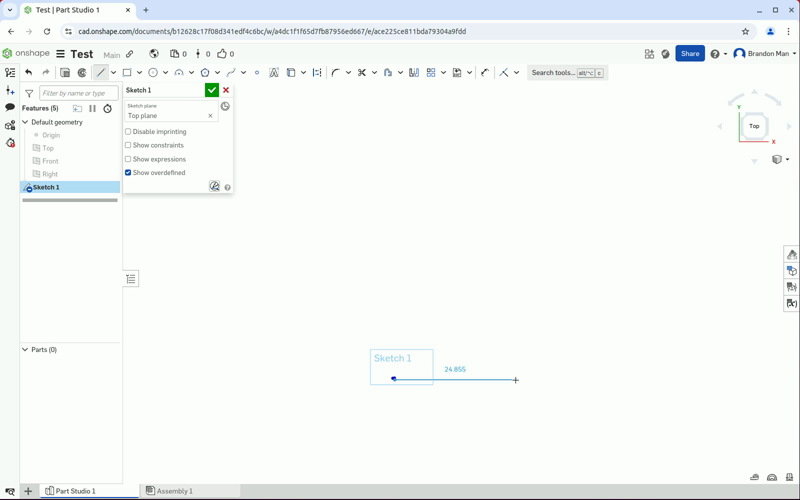
key(esc)
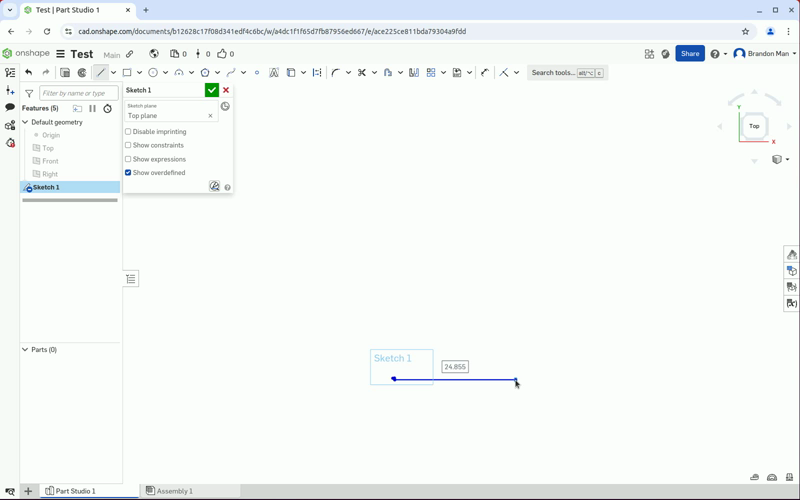
key(a)
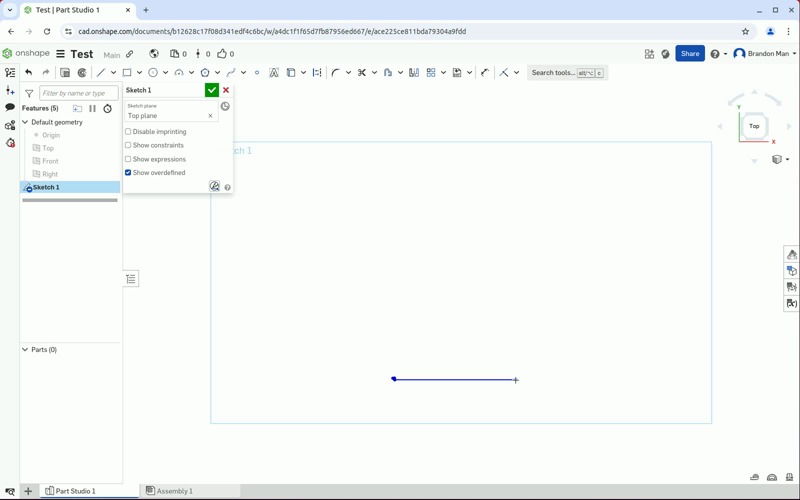
mouse_move(515, 379)
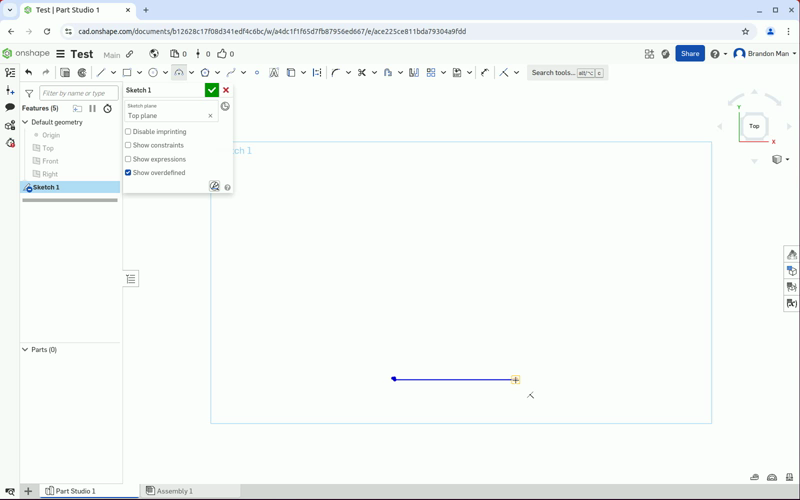
click(515, 379)
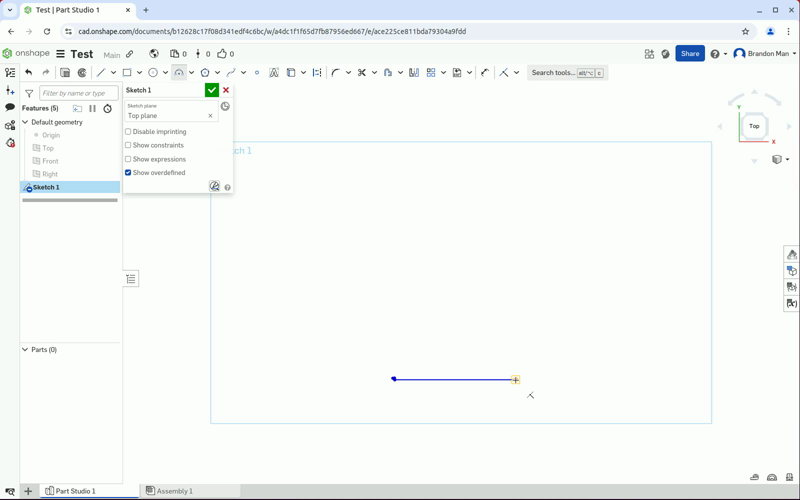
key_down(shift)
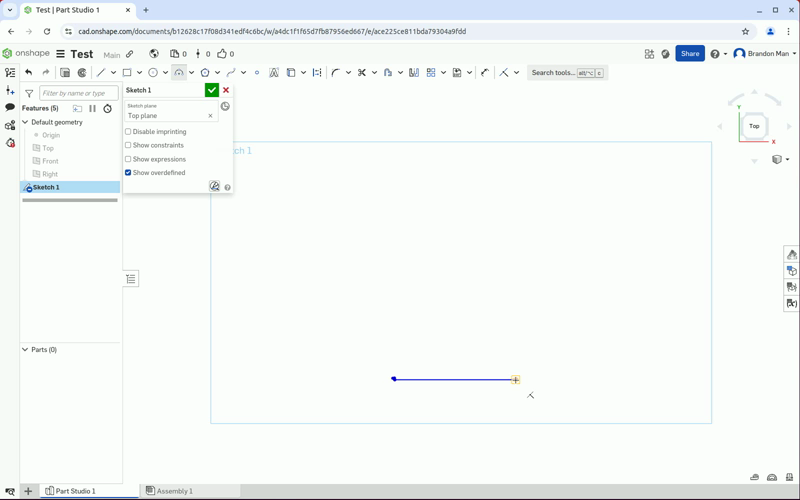
mouse_move(517, 378)
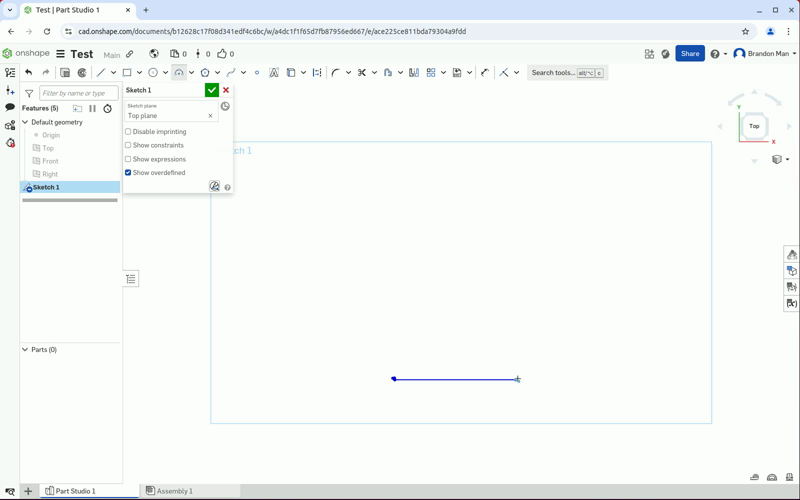
scroll(6)
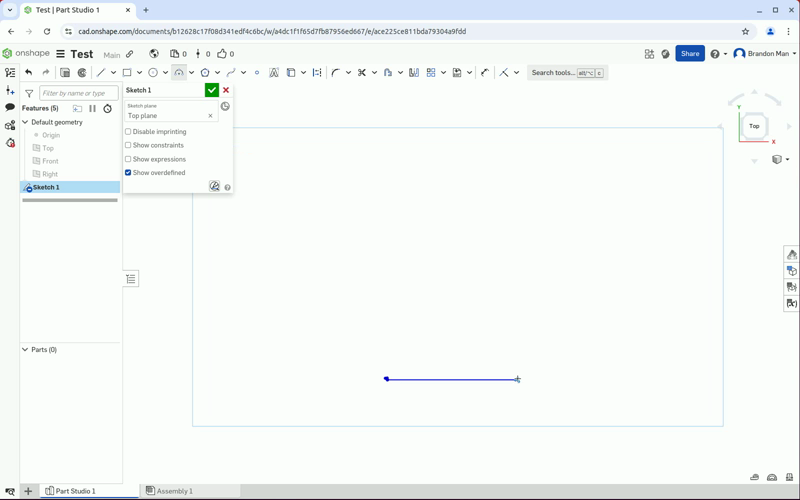
scroll(6)
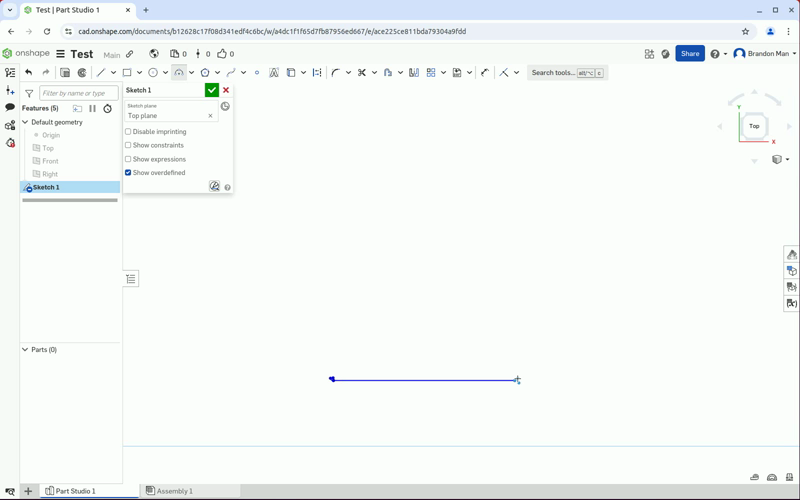
scroll(6)
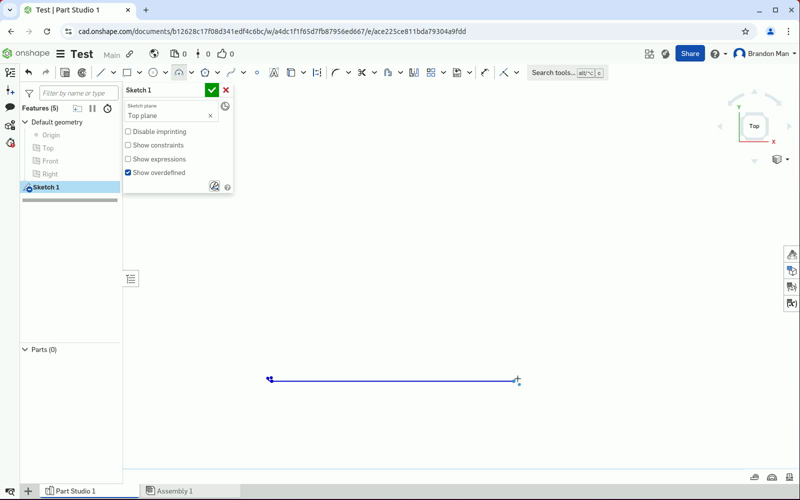
scroll(6)
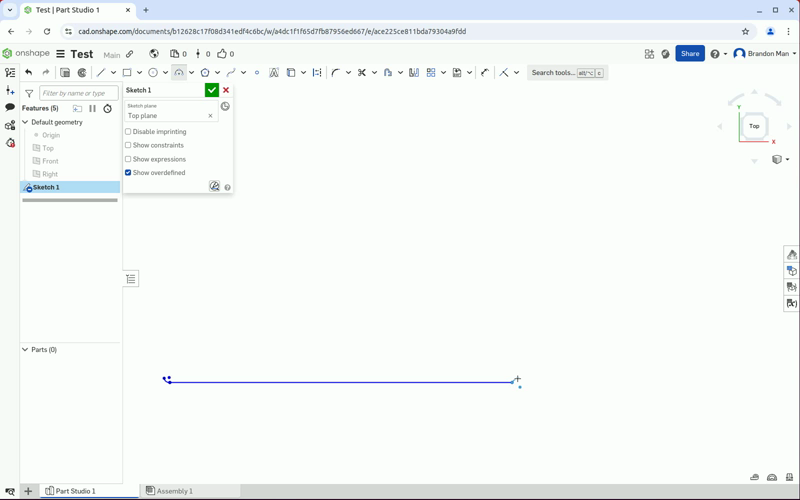
scroll(6)
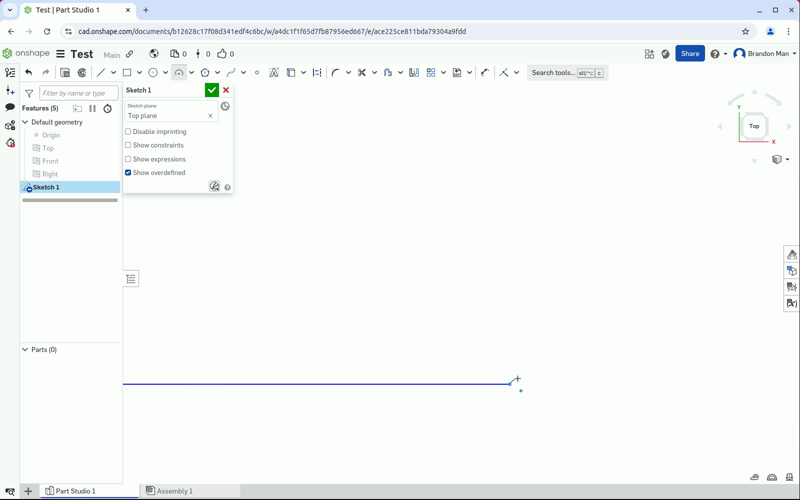
scroll(6)
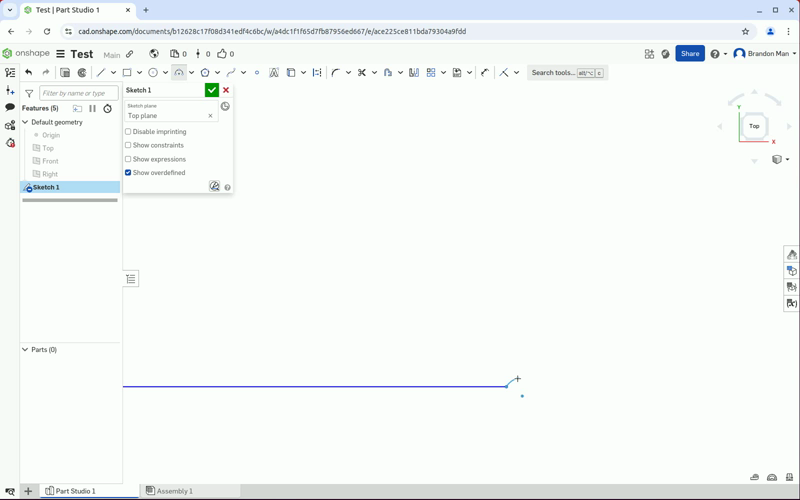
scroll(6)
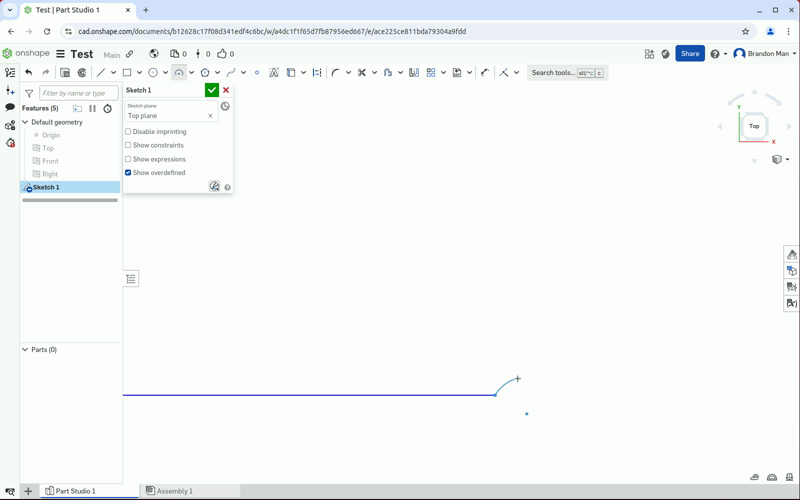
click(517, 378)
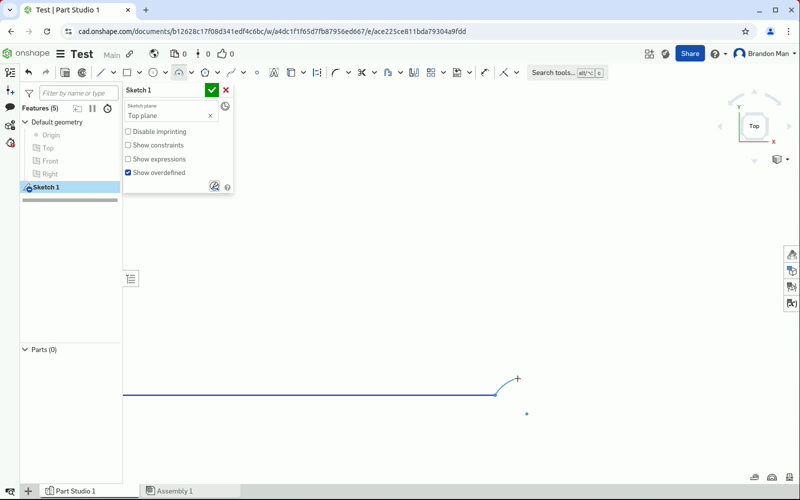
scroll(-6)
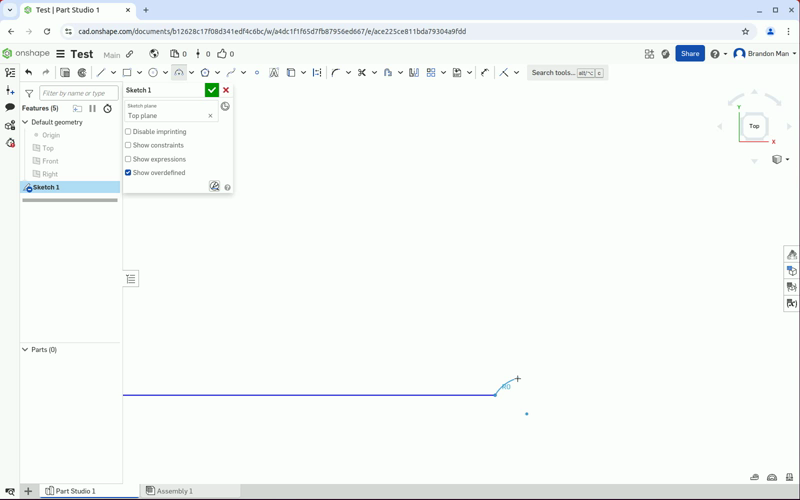
scroll(-6)
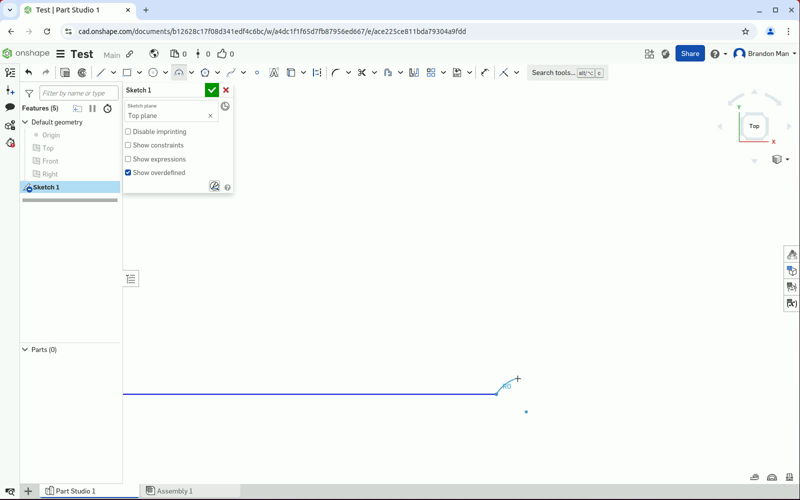
scroll(-6)
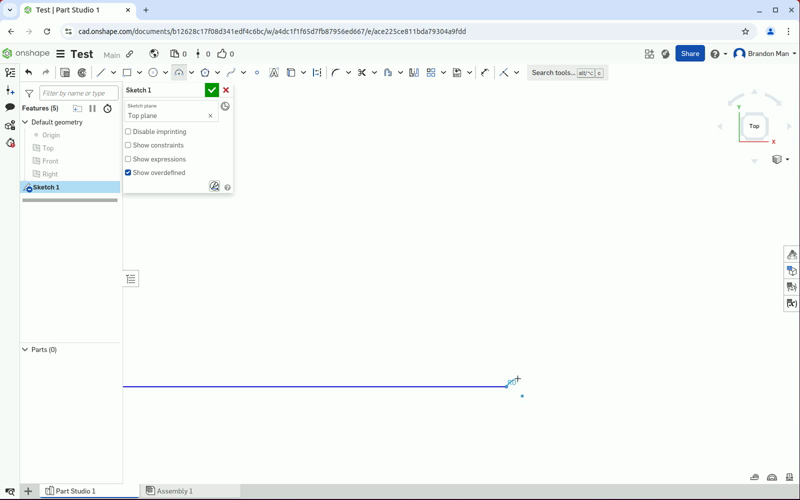
scroll(-6)
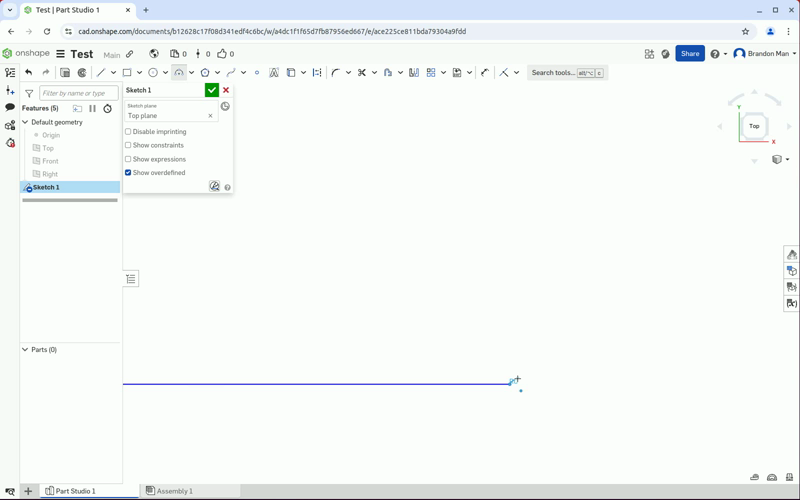
scroll(-6)
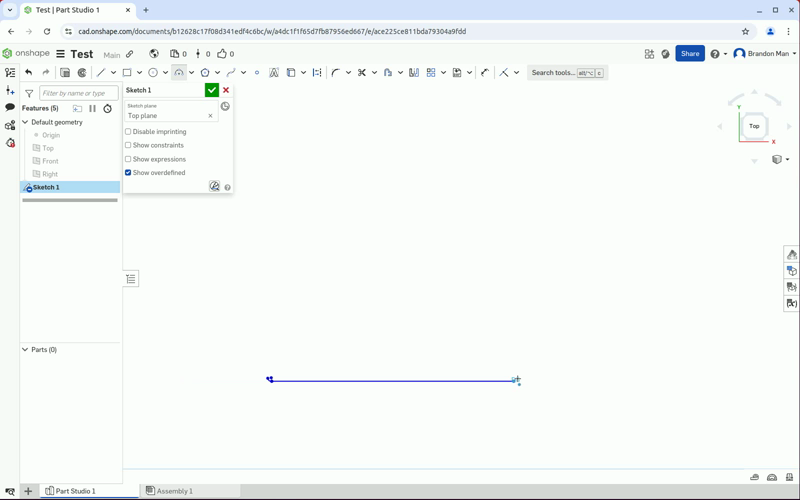
scroll(-6)
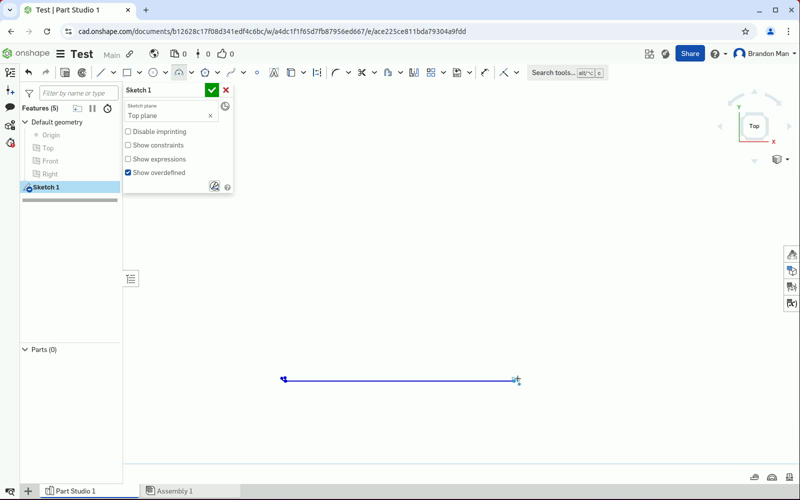
scroll(-6)
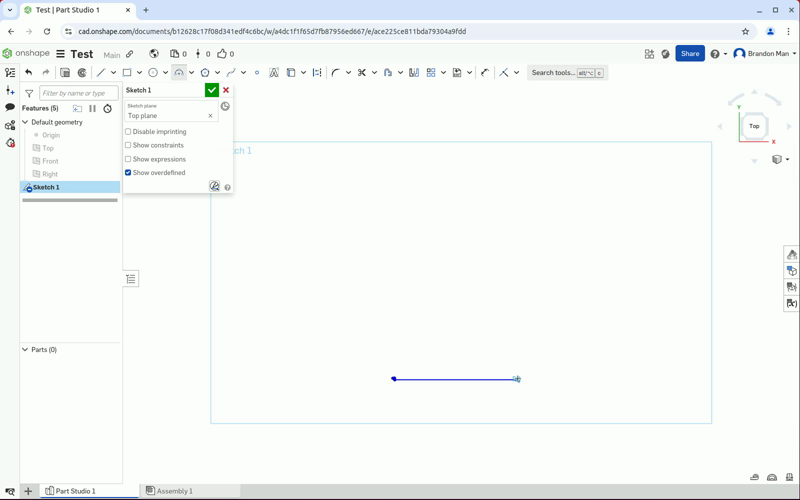
mouse_move(517, 379)
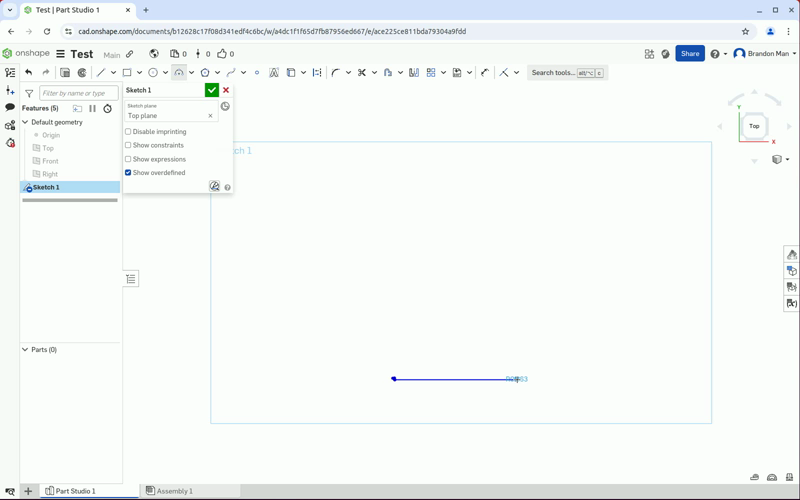
scroll(6)
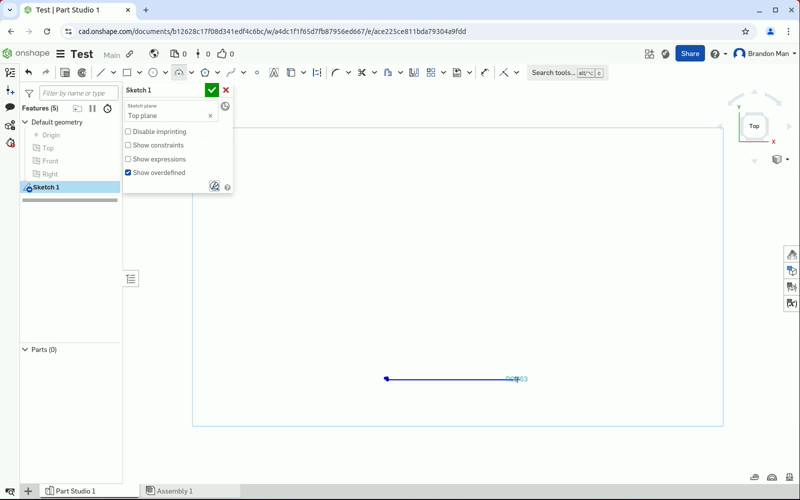
scroll(6)
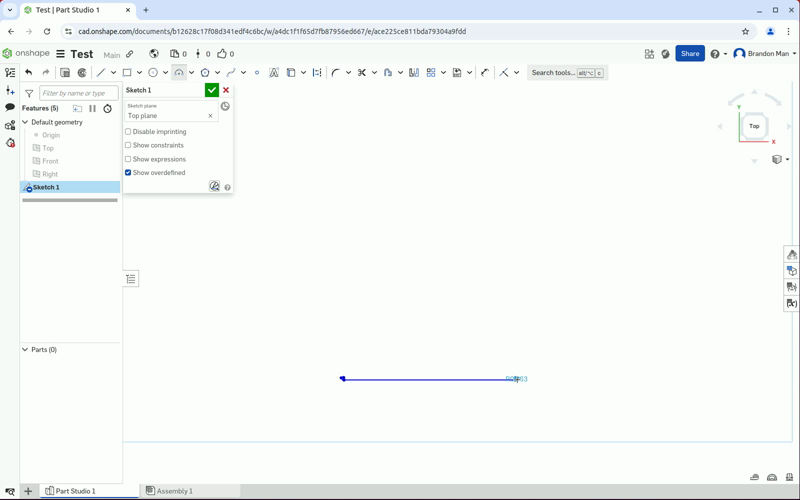
scroll(6)
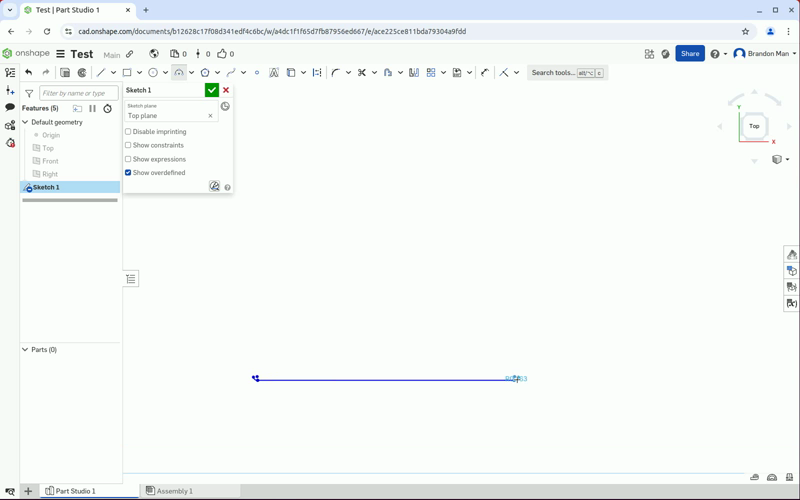
scroll(6)
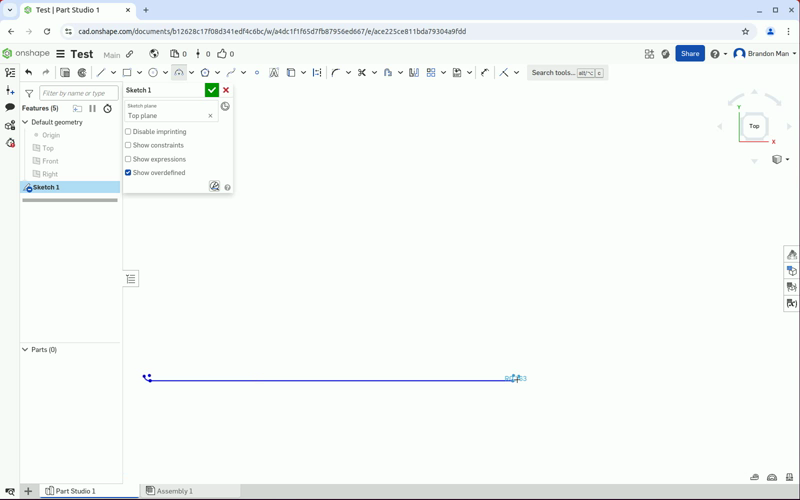
scroll(6)
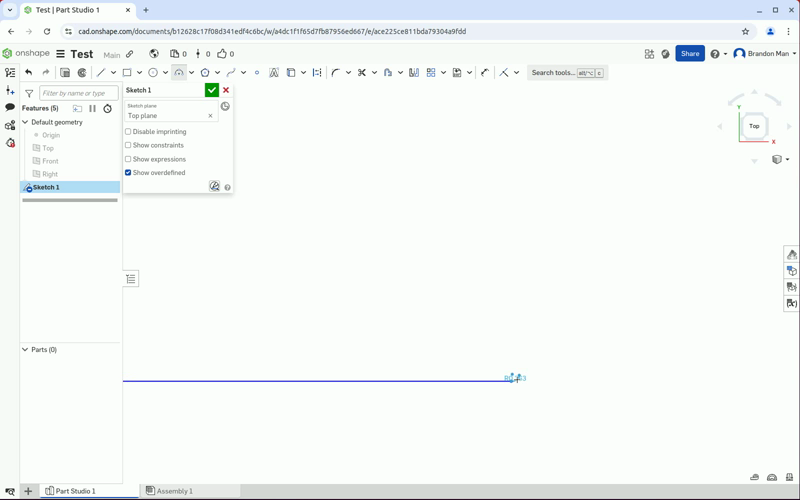
scroll(6)
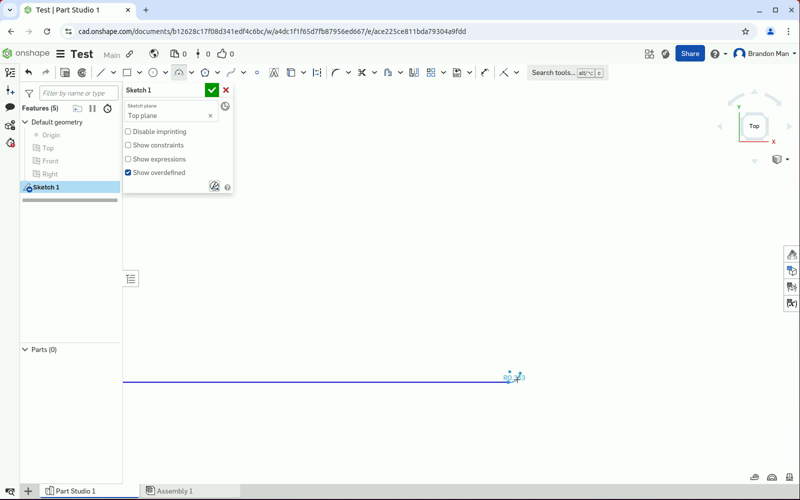
scroll(6)
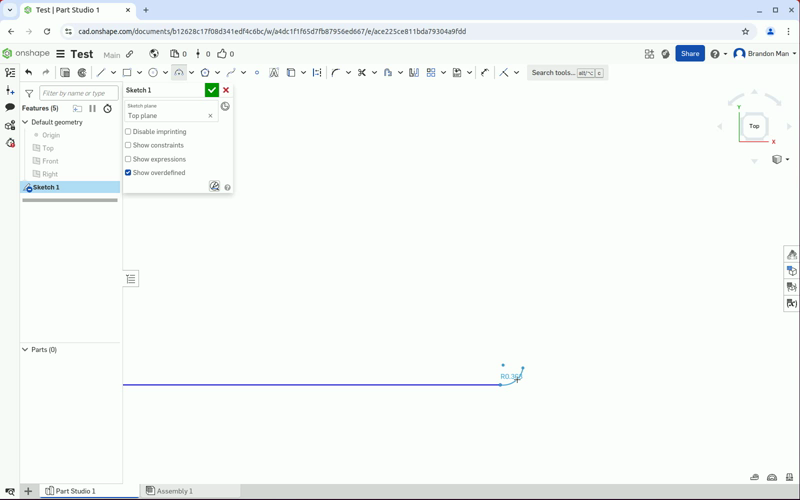
click(517, 379)
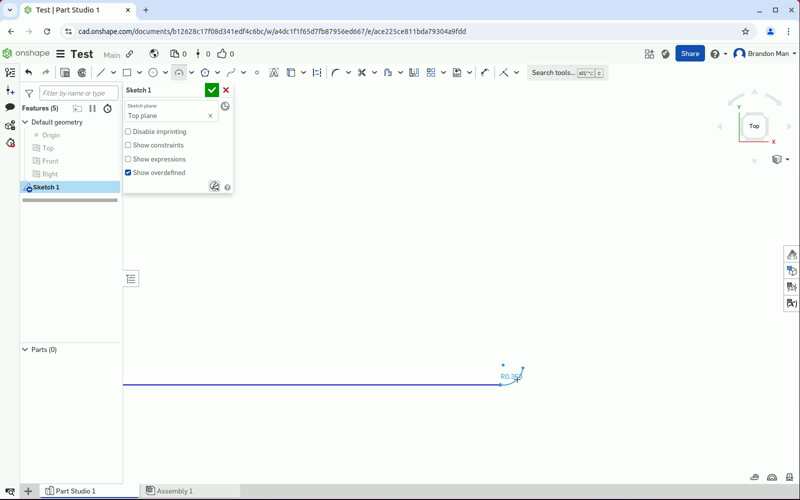
scroll(-6)
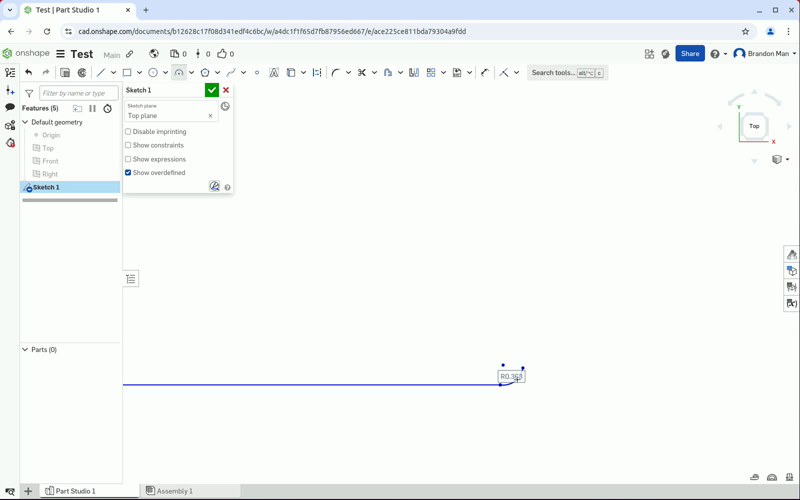
scroll(-6)
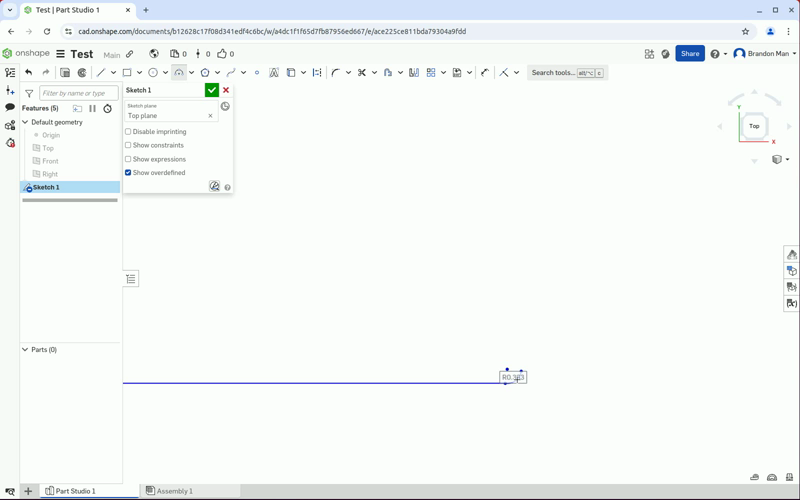
scroll(-6)
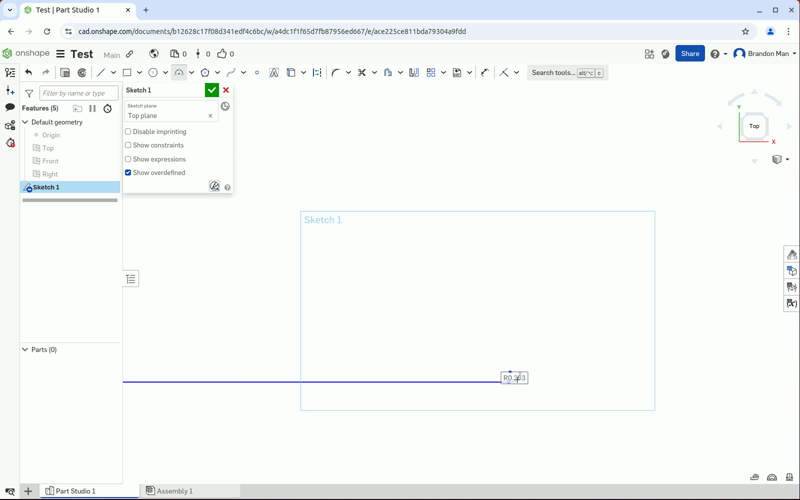
scroll(-6)
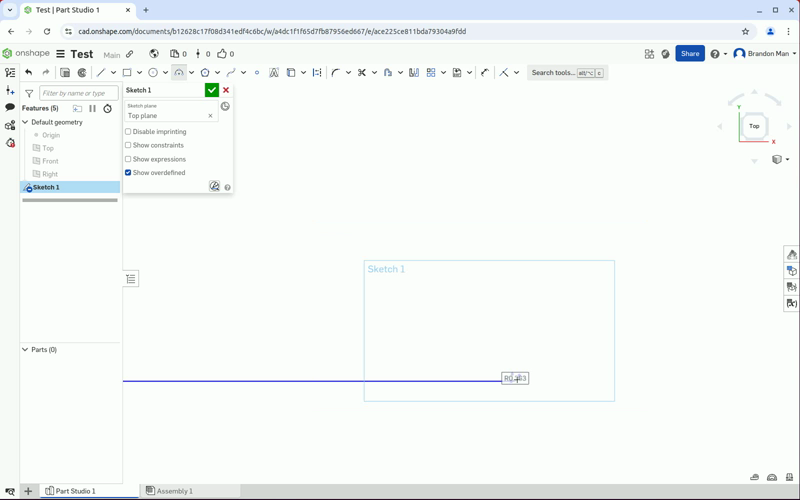
scroll(-6)
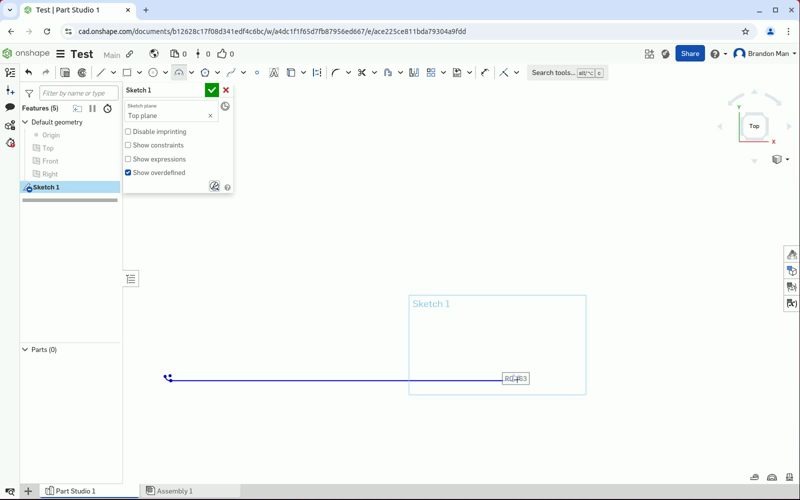
scroll(-6)
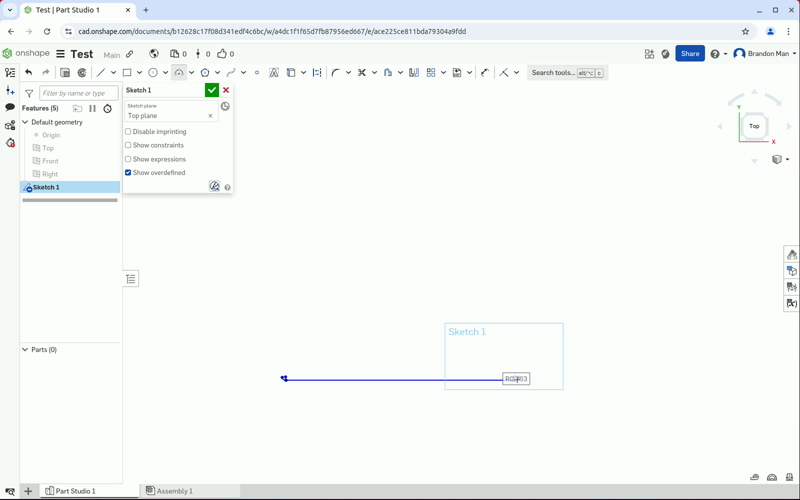
scroll(-6)
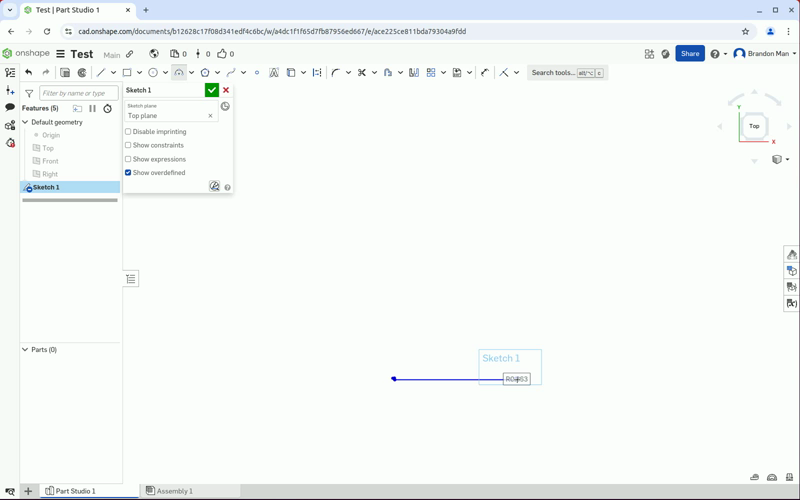
key_up(shift)
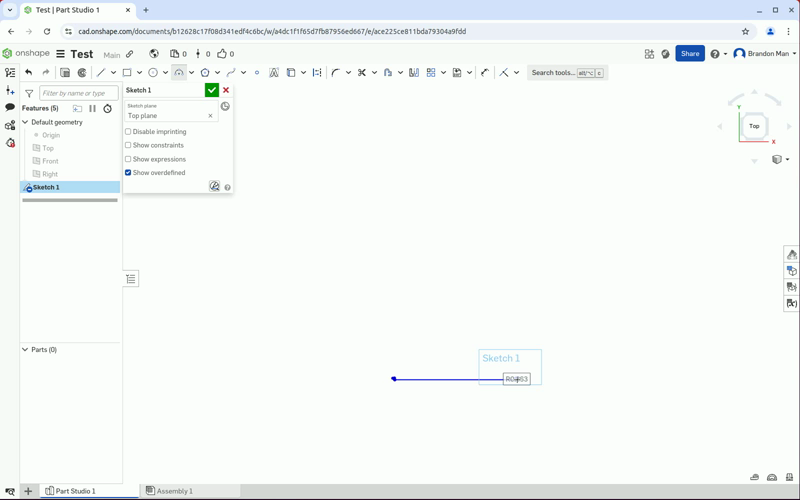
key(esc)
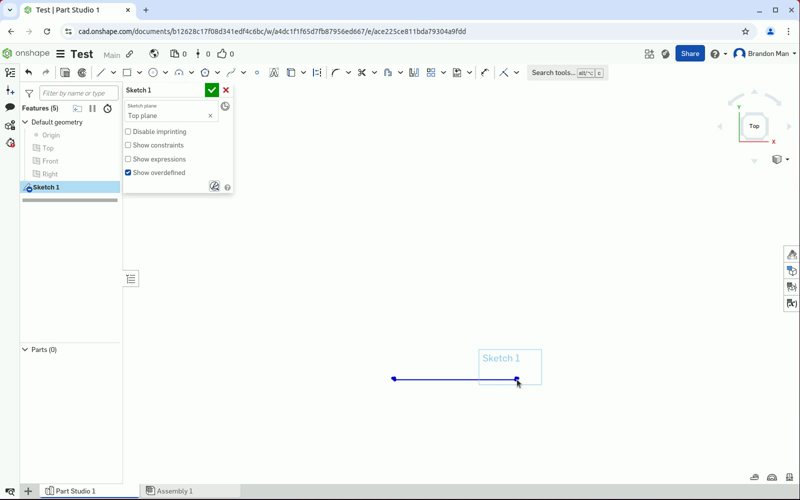
key(l)
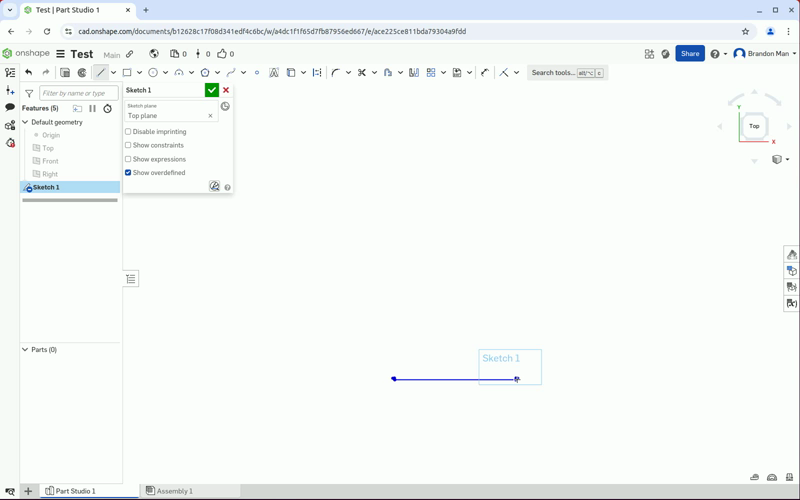
mouse_move(517, 378)
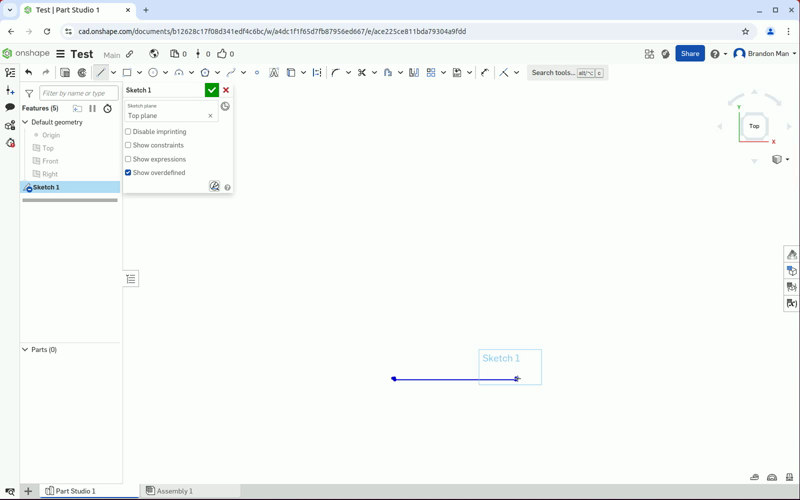
scroll(6)
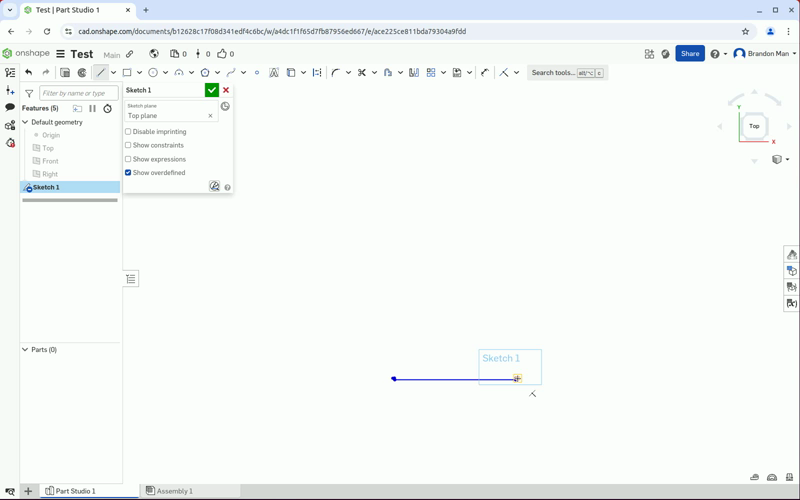
scroll(6)
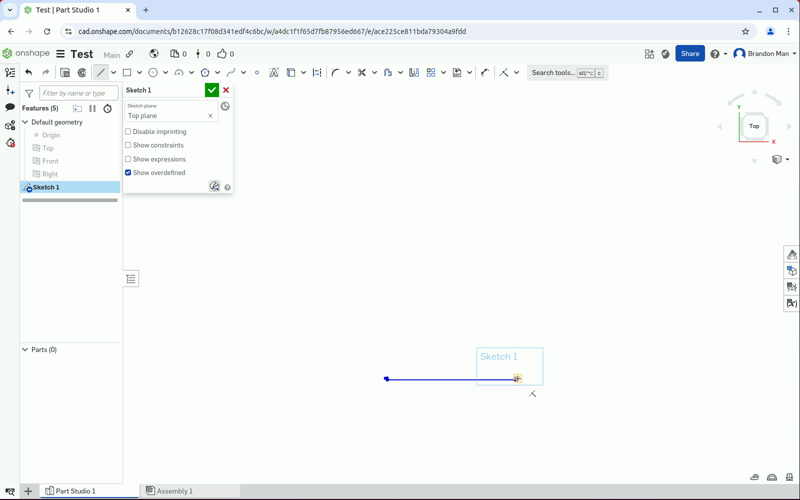
scroll(6)
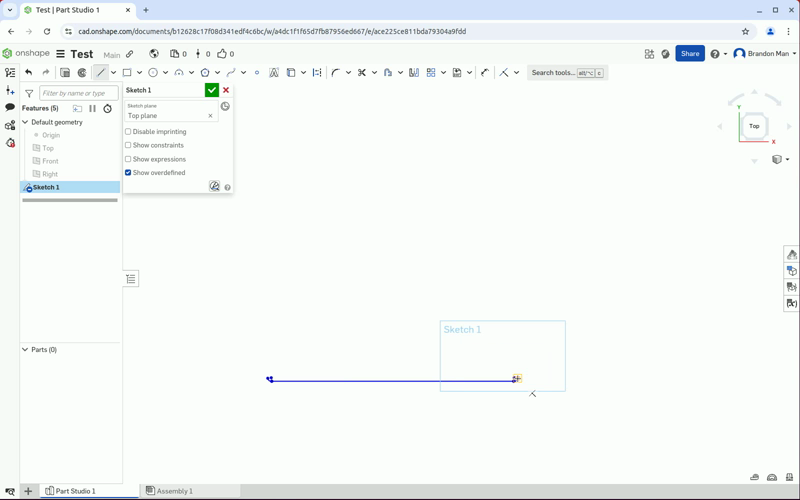
scroll(6)
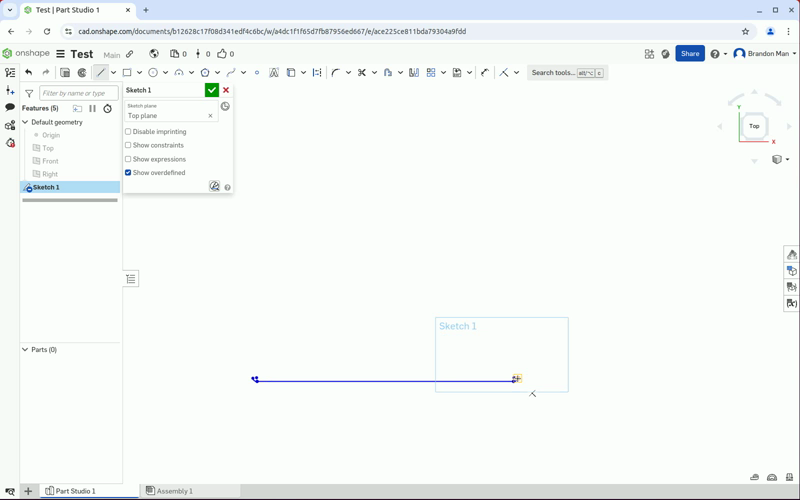
scroll(6)
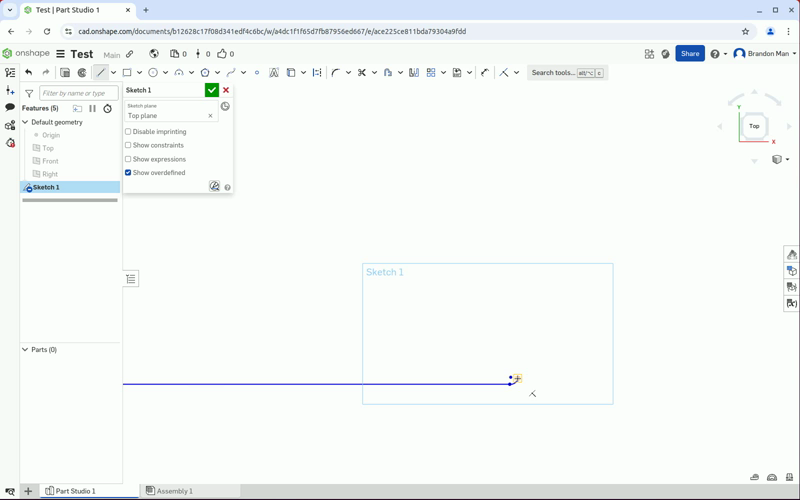
scroll(6)
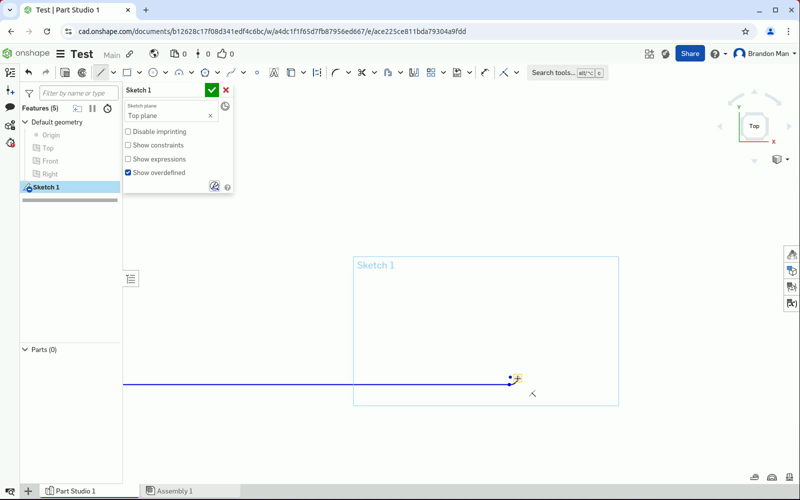
scroll(6)
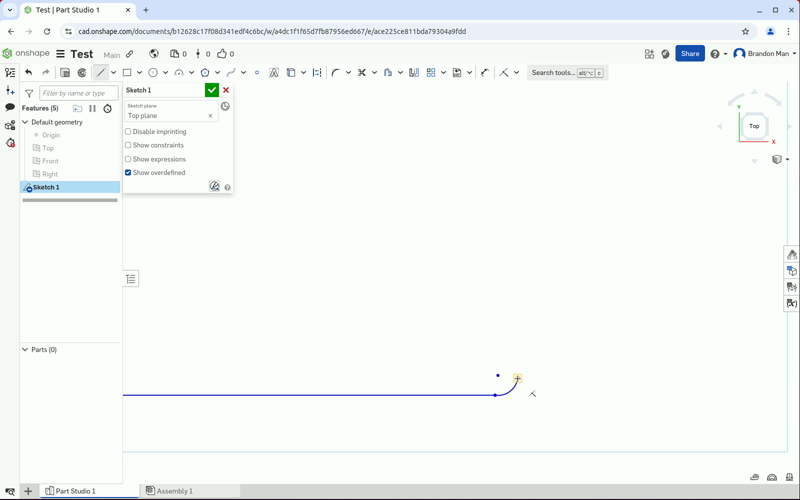
click(517, 378)
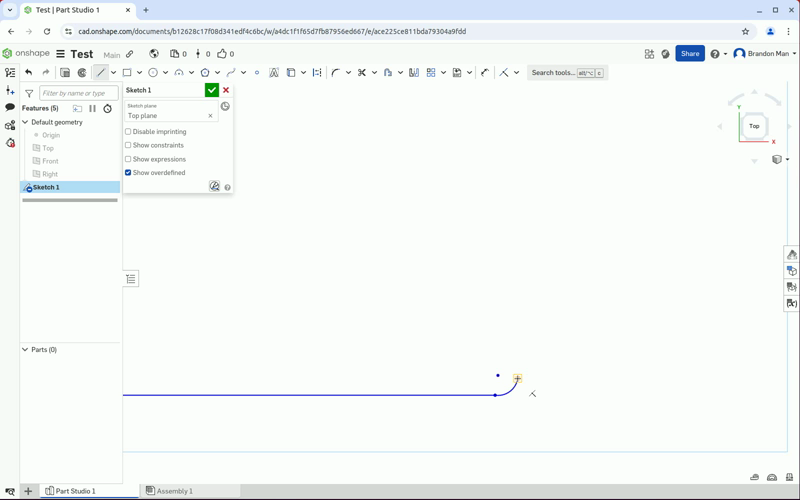
scroll(-6)
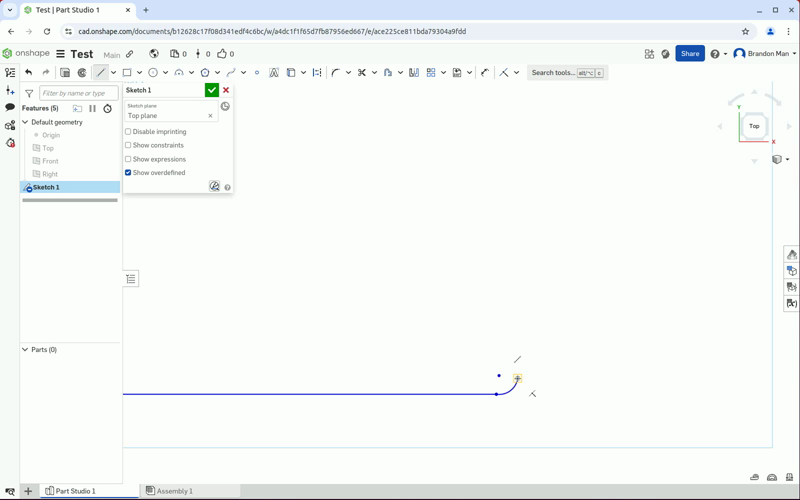
scroll(-6)
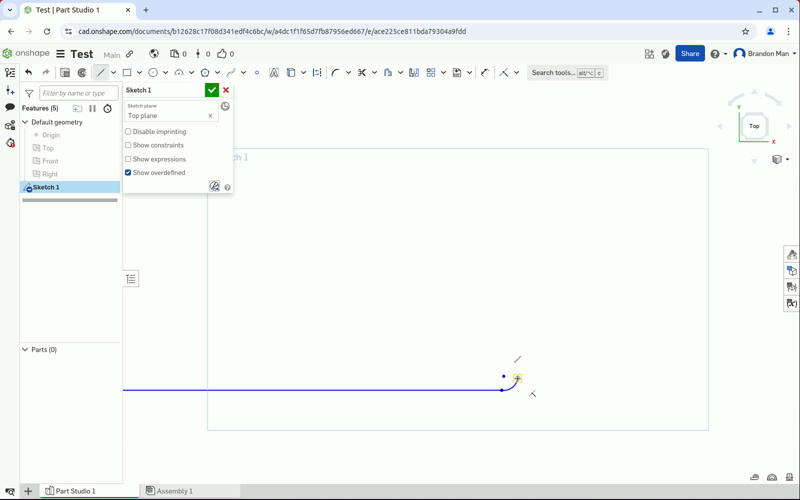
scroll(-6)
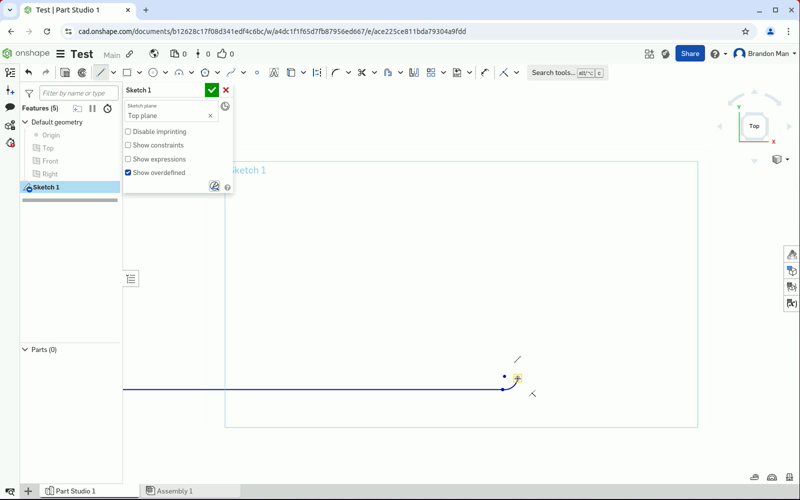
scroll(-6)
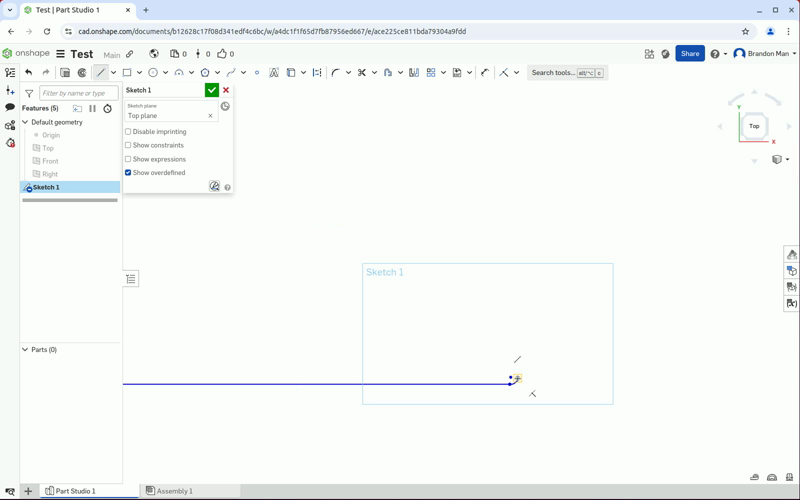
scroll(-6)
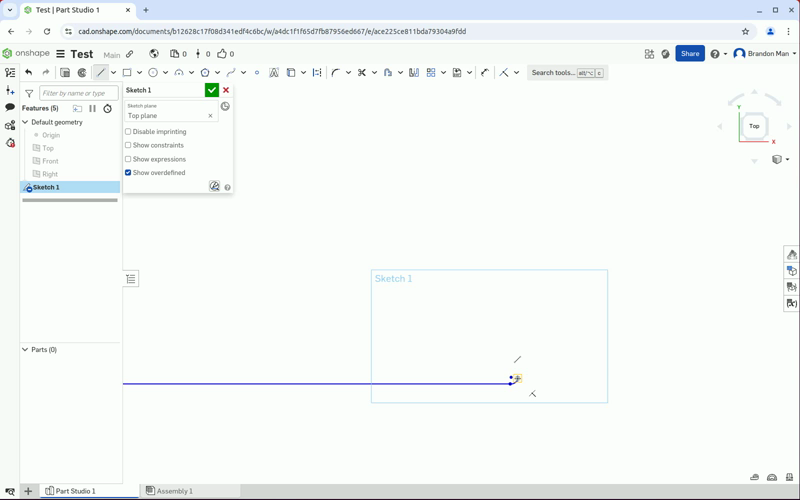
scroll(-6)
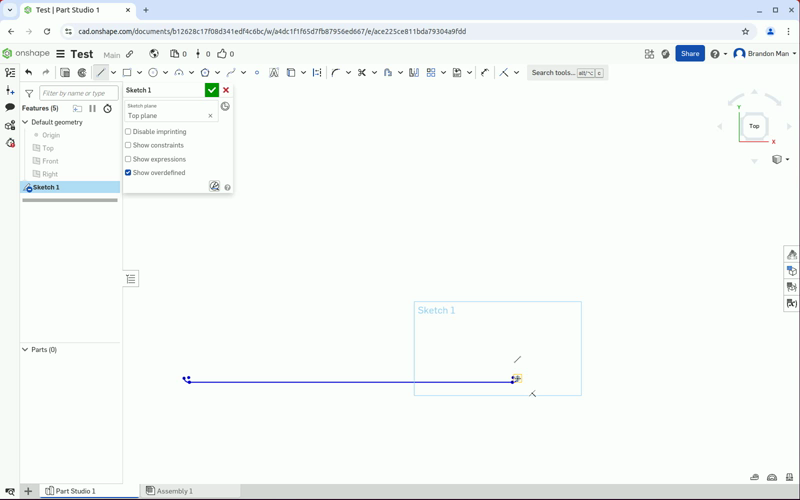
scroll(-6)
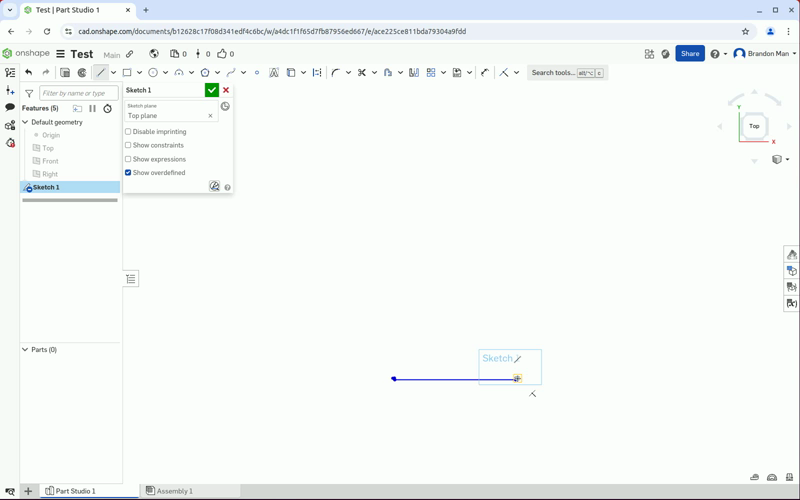
key_down(shift)
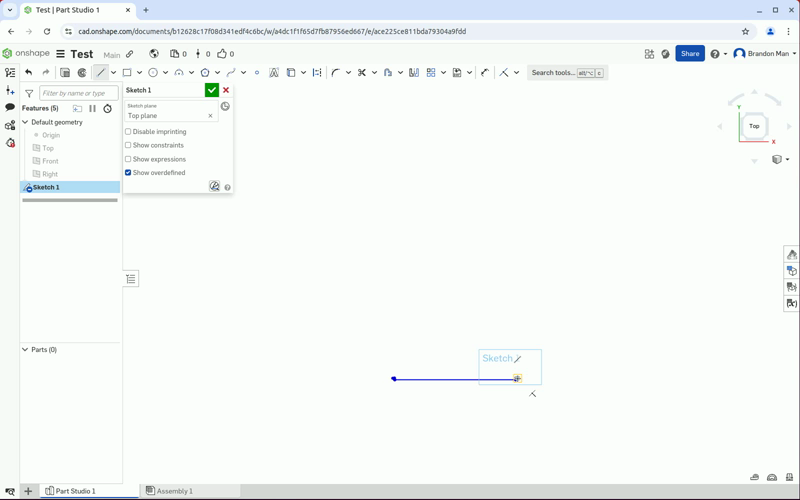
mouse_move(517, 200)
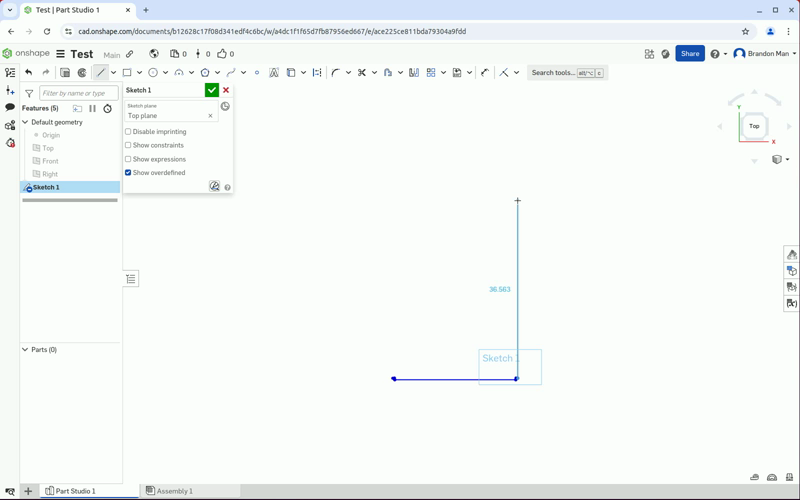
click(517, 200)
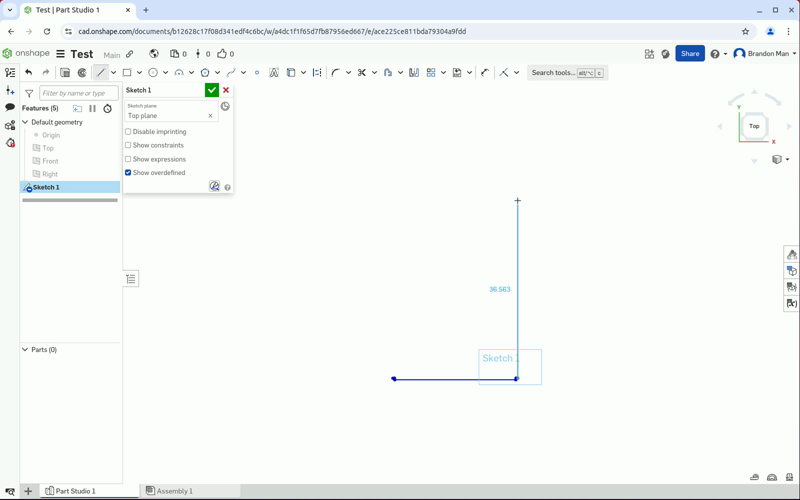
key_up(shift)
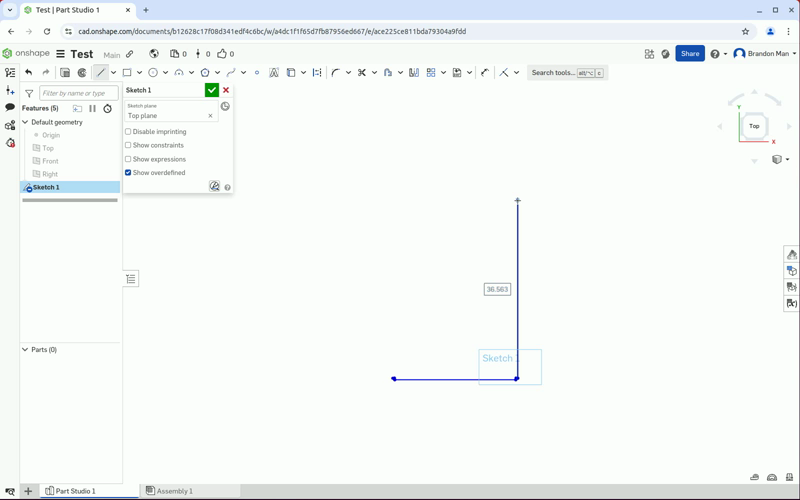
key(esc)
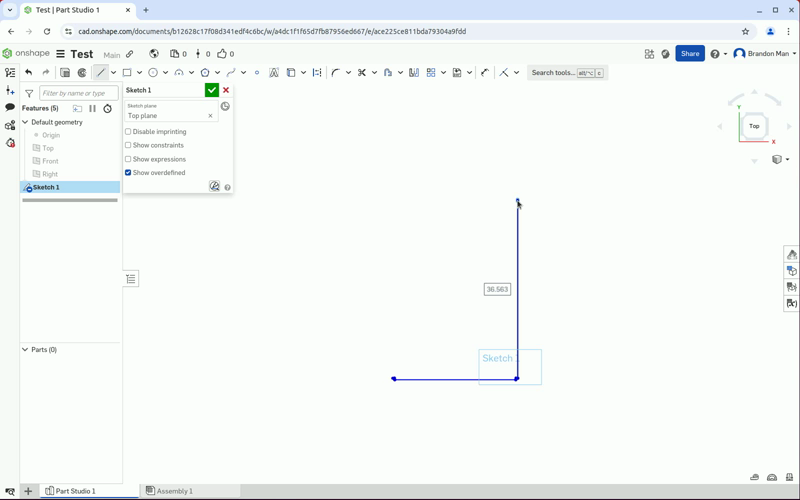
key(a)
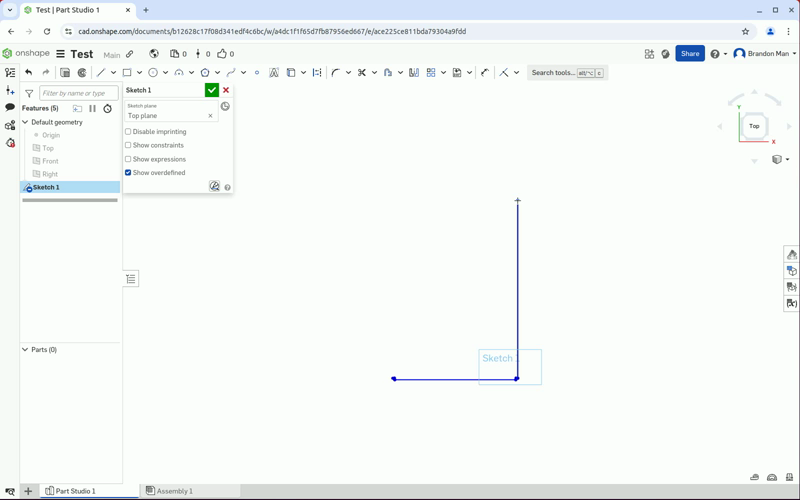
mouse_move(517, 200)
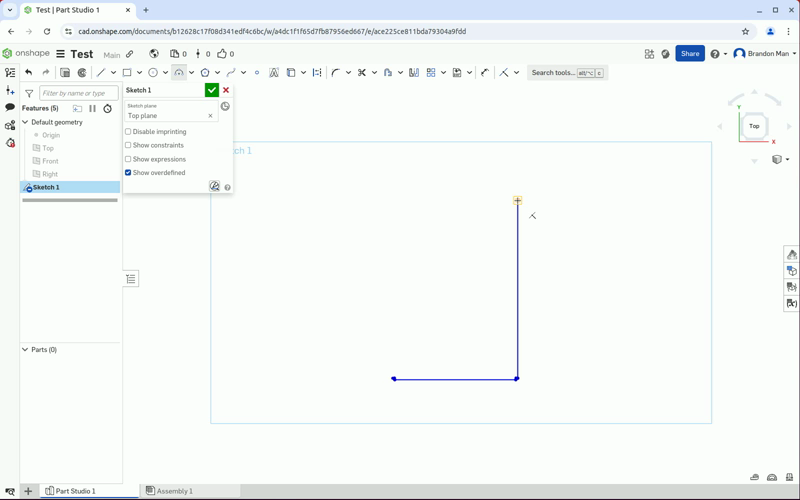
click(517, 200)
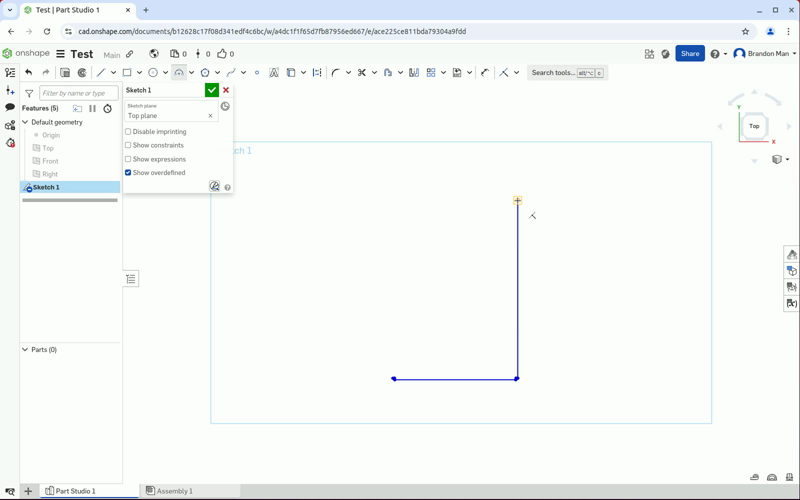
key_down(shift)
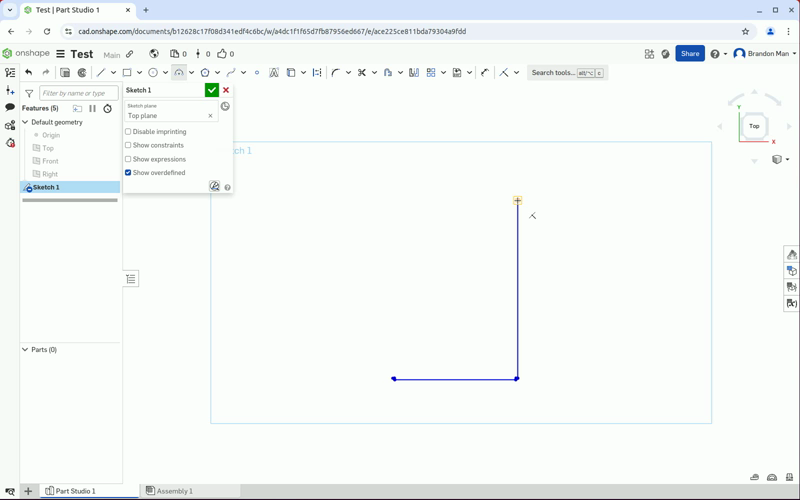
mouse_move(515, 198)
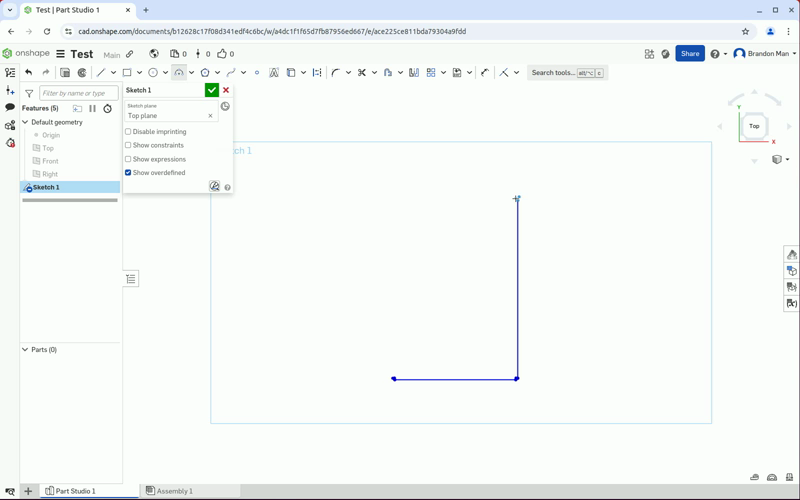
scroll(6)
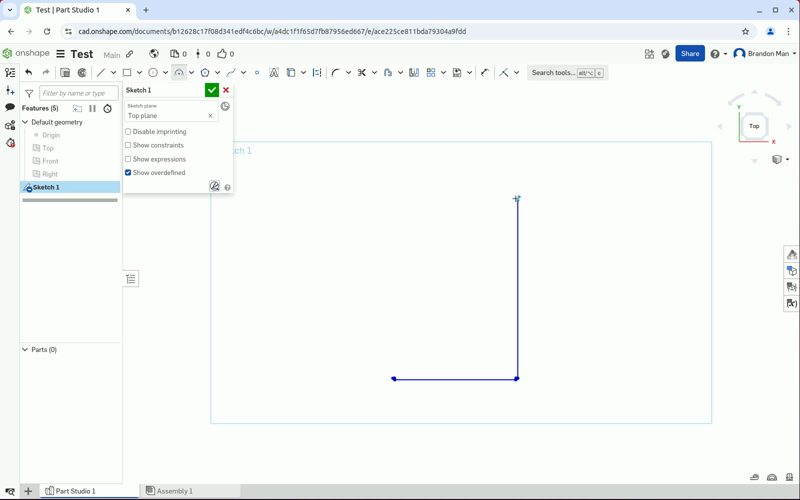
scroll(6)
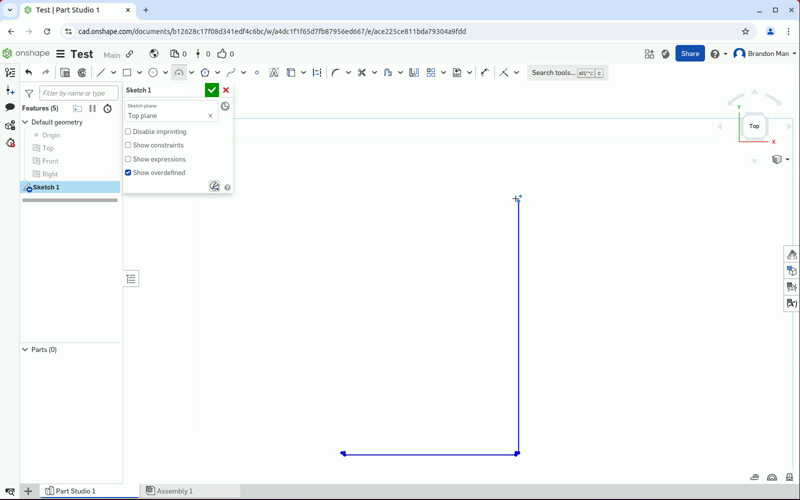
scroll(6)
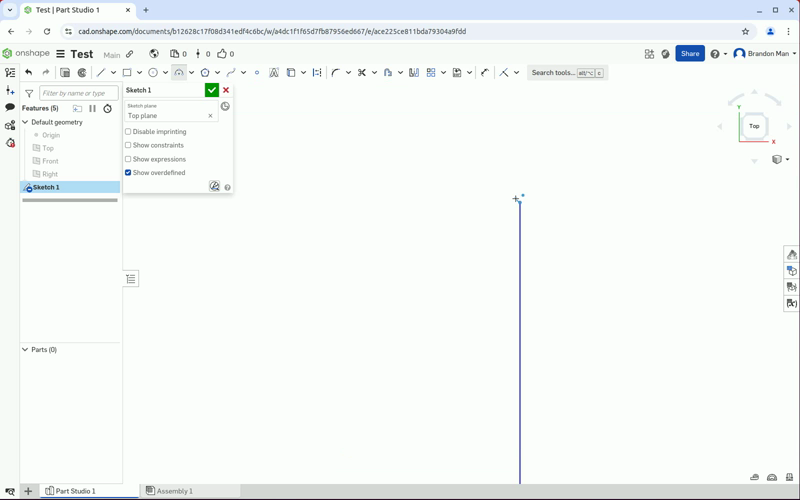
scroll(6)
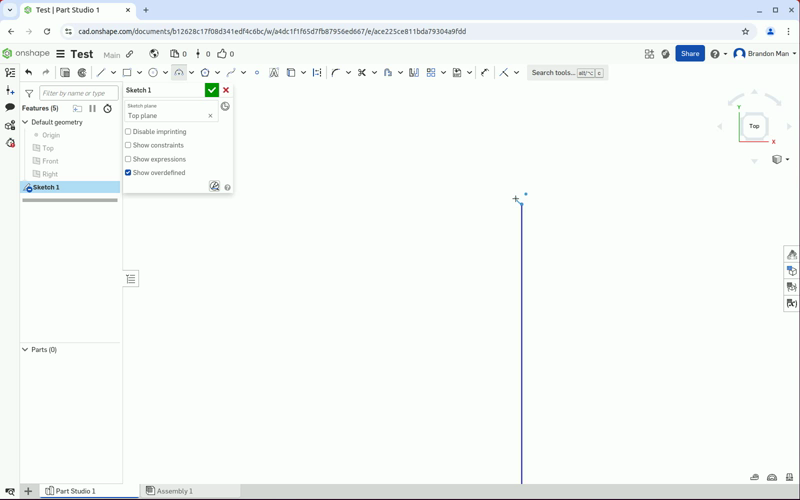
scroll(6)
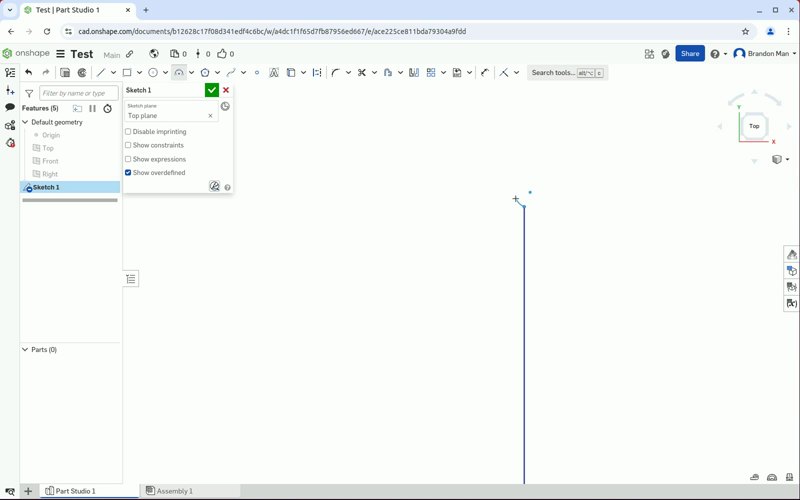
scroll(6)
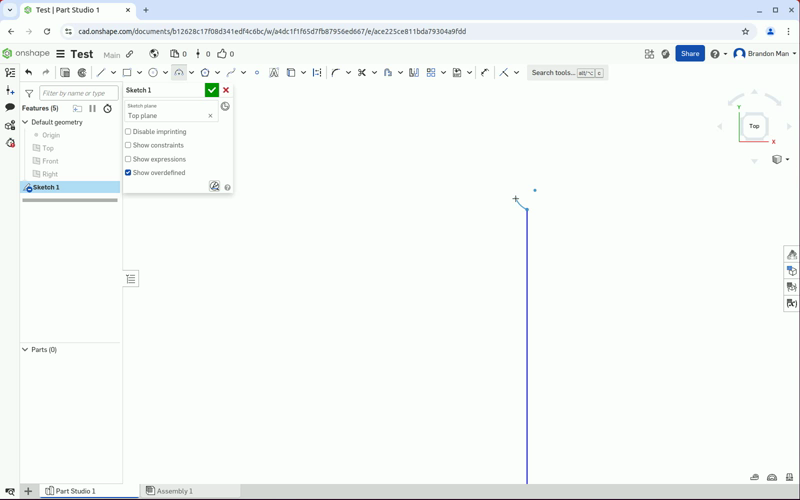
scroll(6)
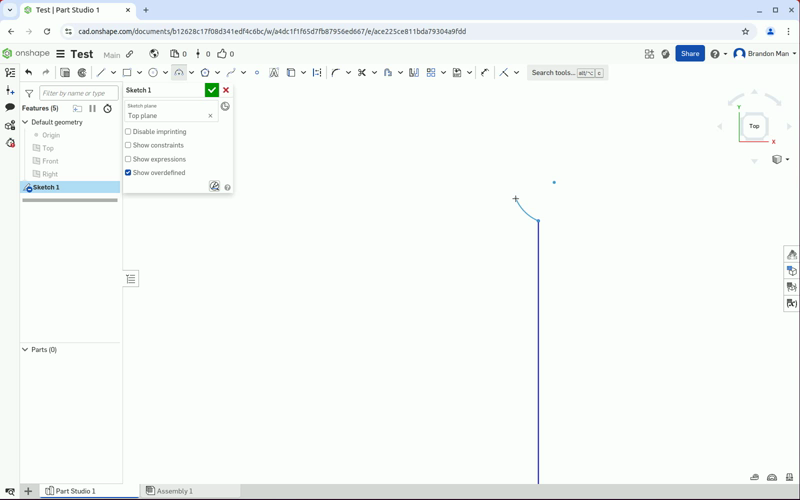
click(515, 198)
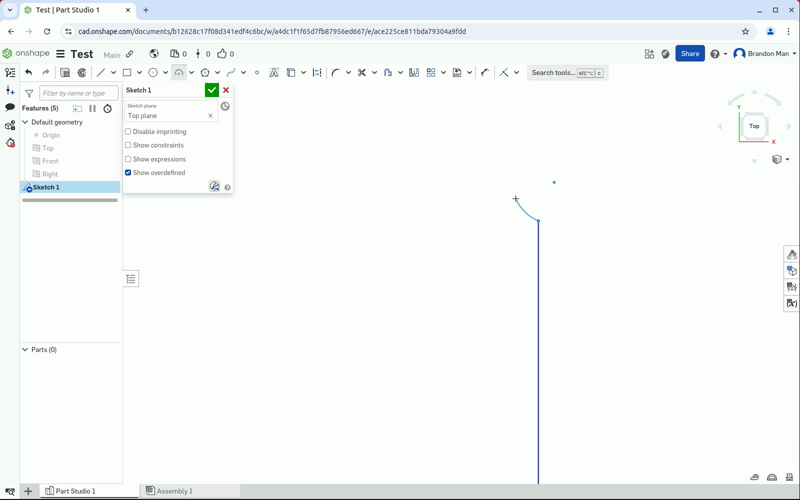
scroll(-6)
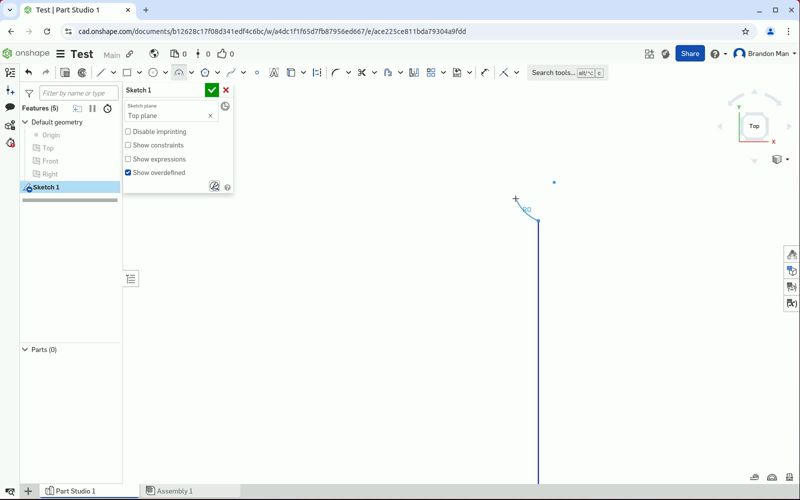
scroll(-6)
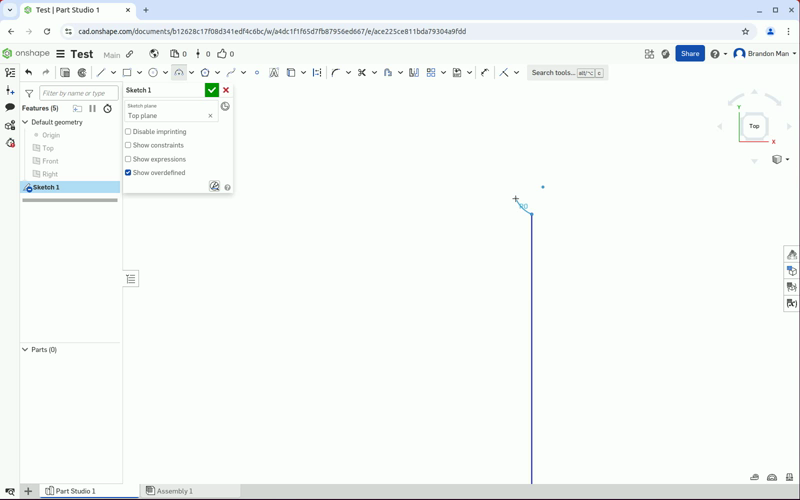
scroll(-6)
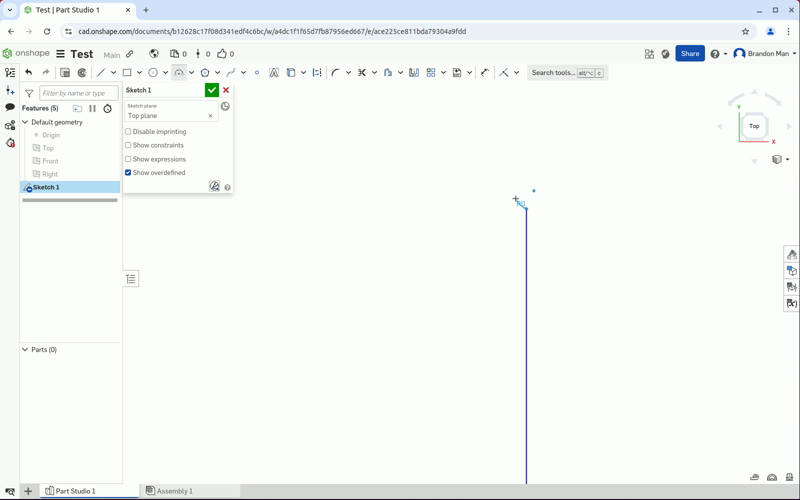
scroll(-6)
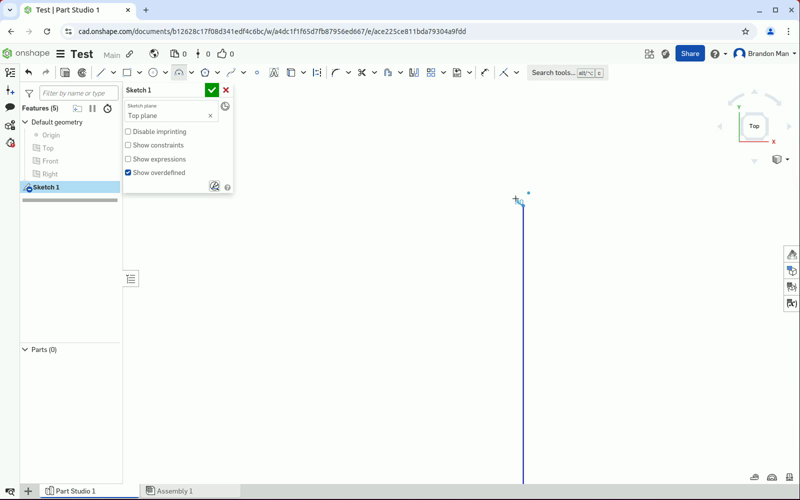
scroll(-6)
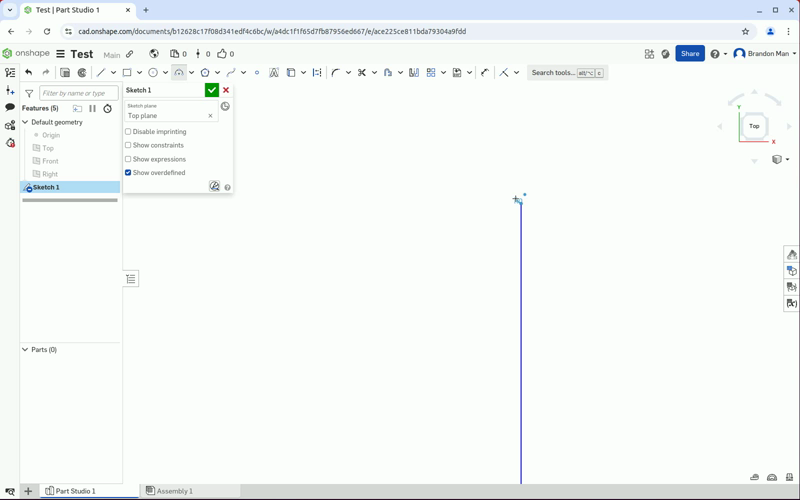
scroll(-6)
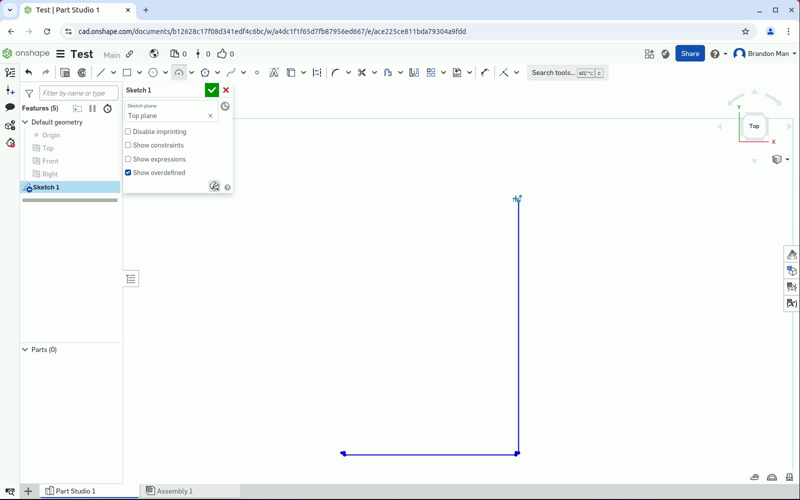
scroll(-6)
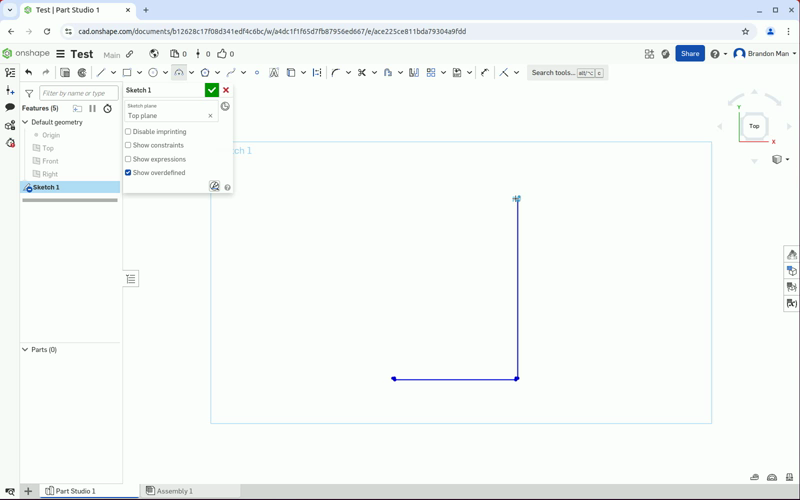
mouse_move(517, 198)
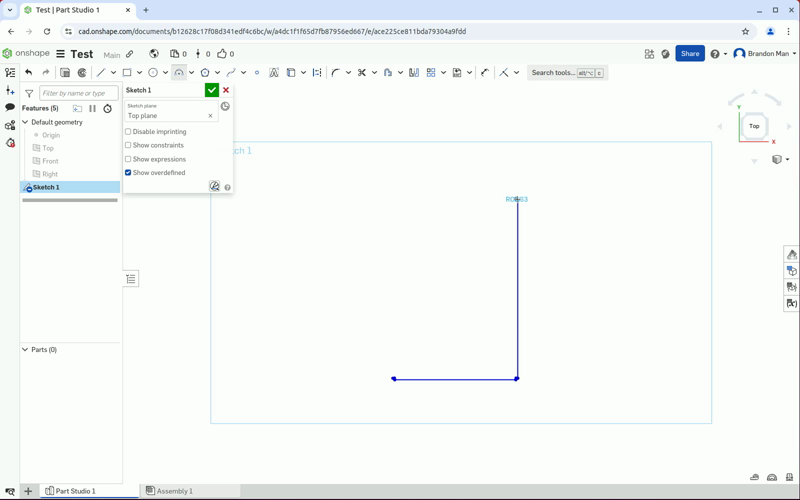
scroll(6)
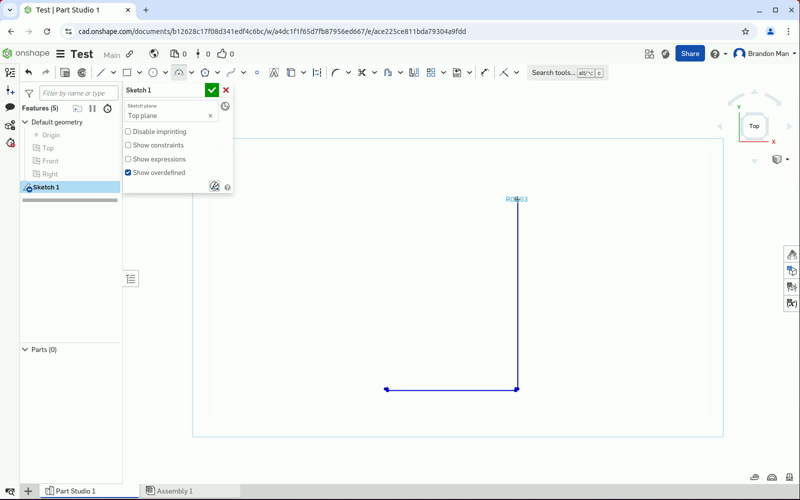
scroll(6)
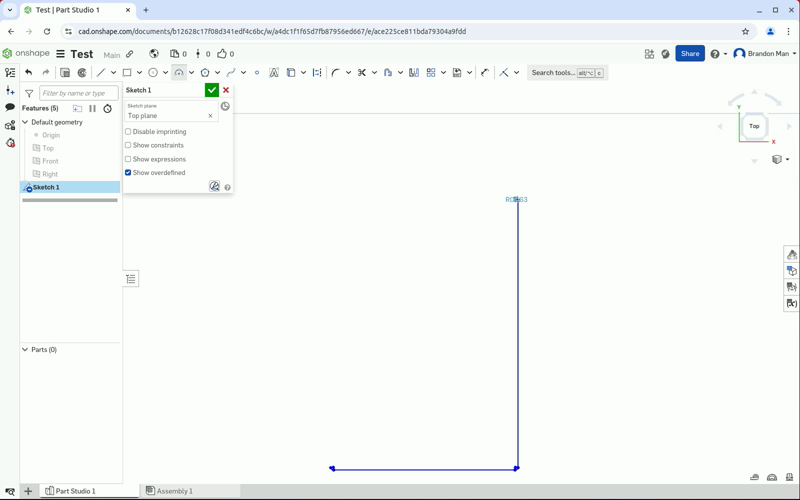
scroll(6)
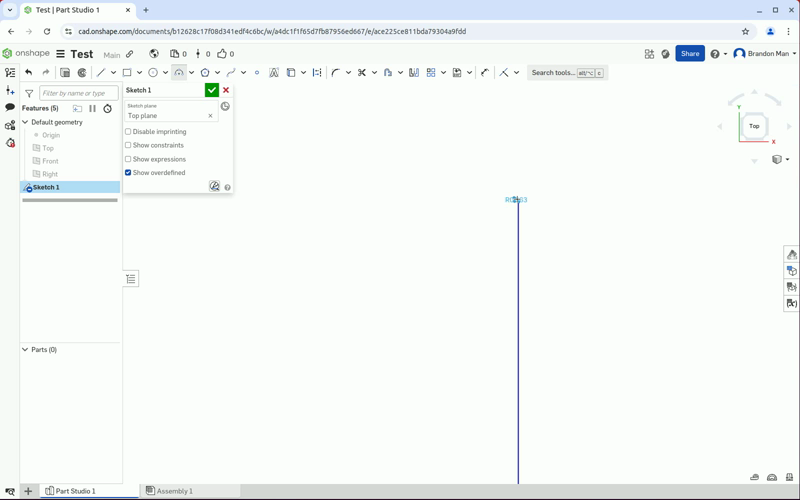
scroll(6)
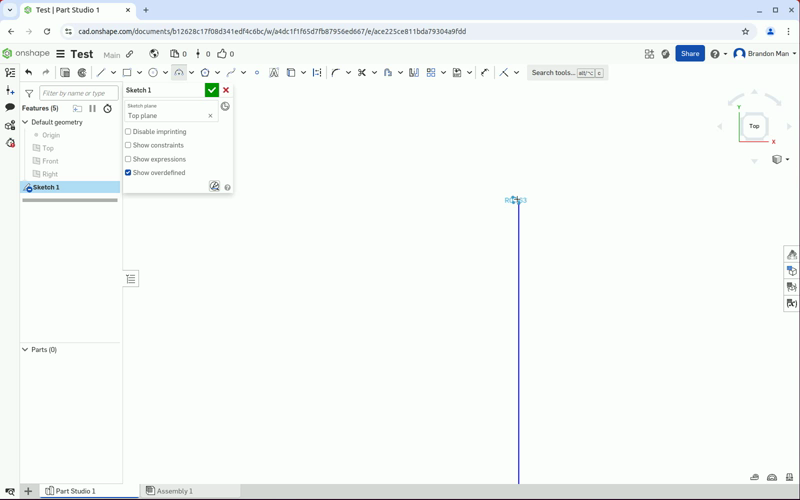
scroll(6)
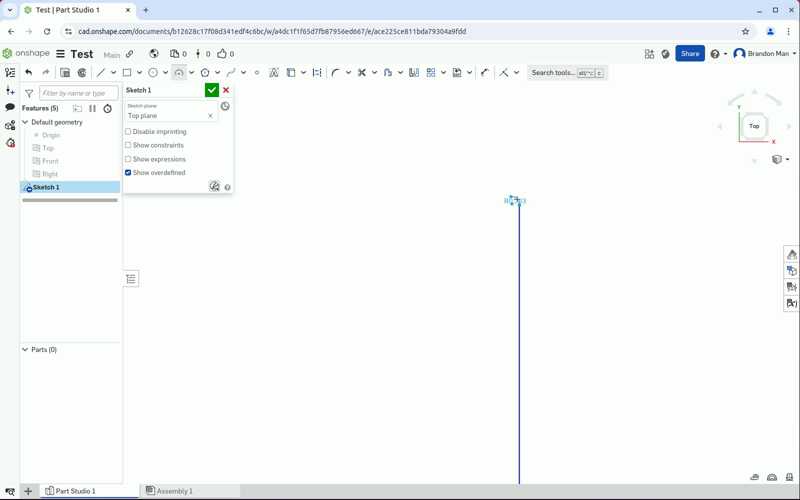
scroll(6)
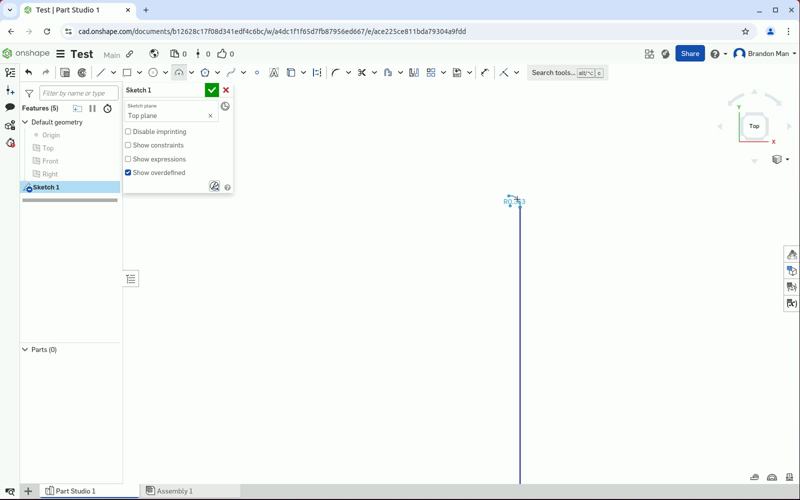
scroll(6)
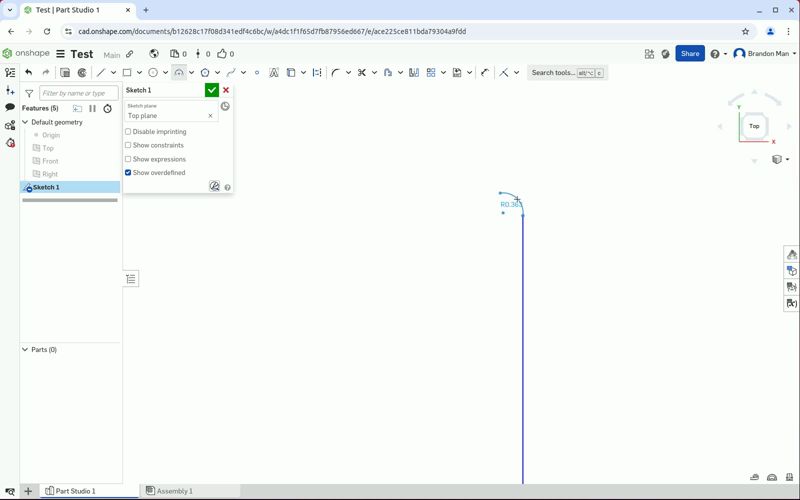
click(517, 198)
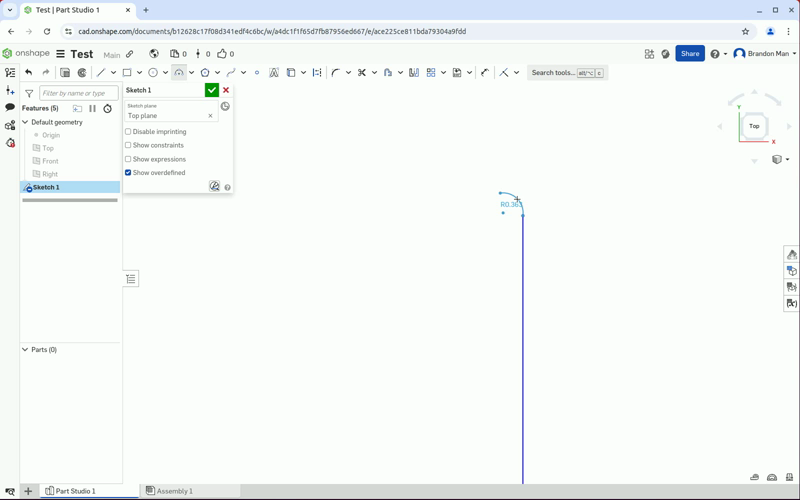
scroll(-6)
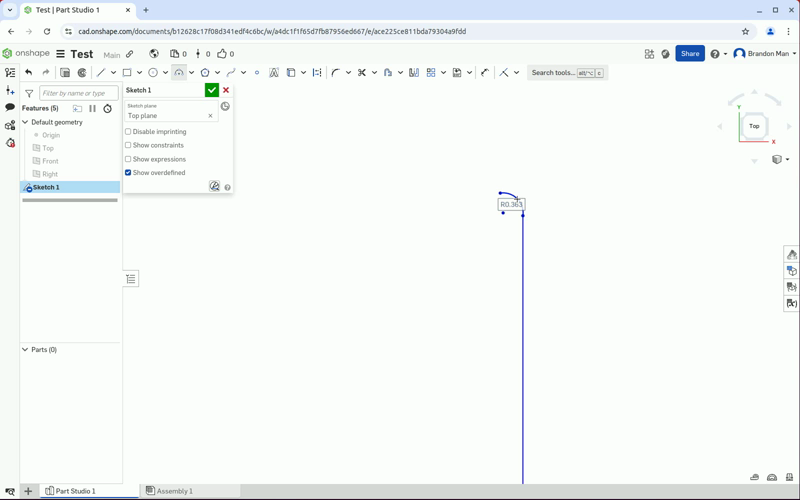
scroll(-6)
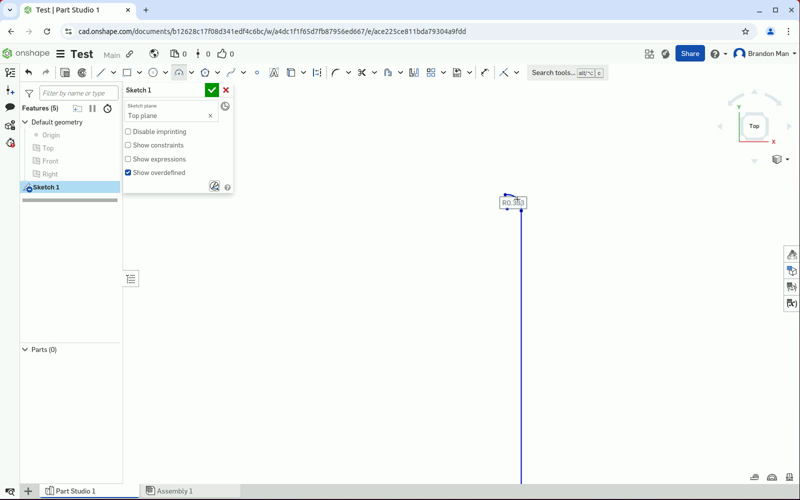
scroll(-6)
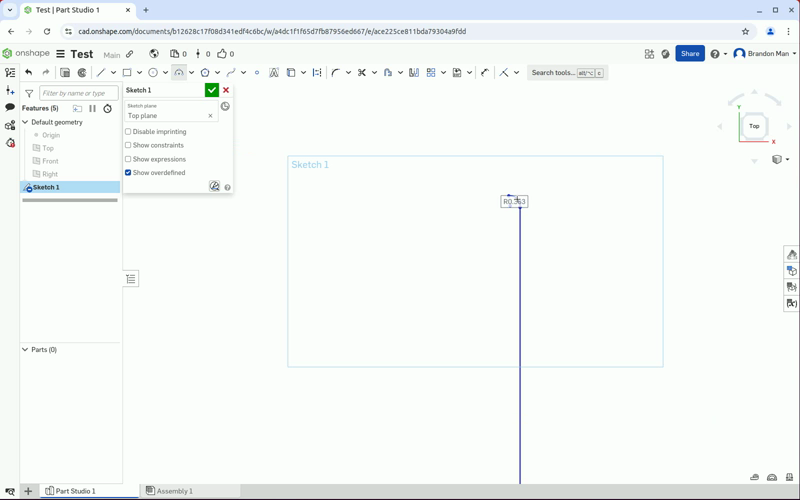
scroll(-6)
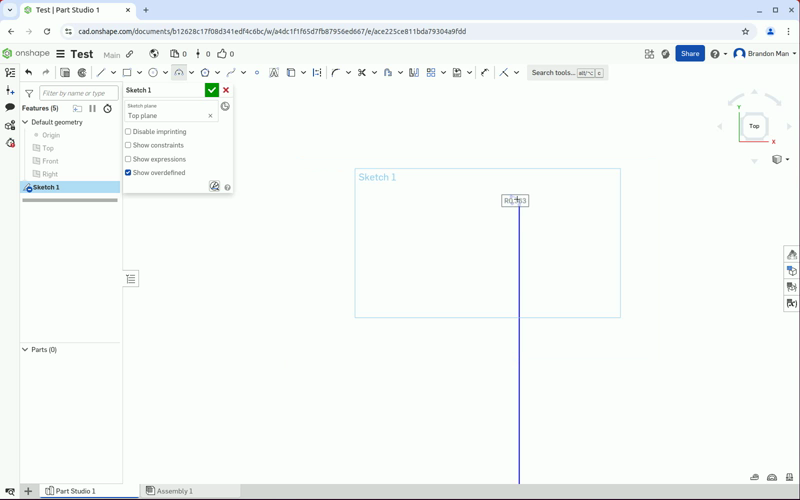
scroll(-6)
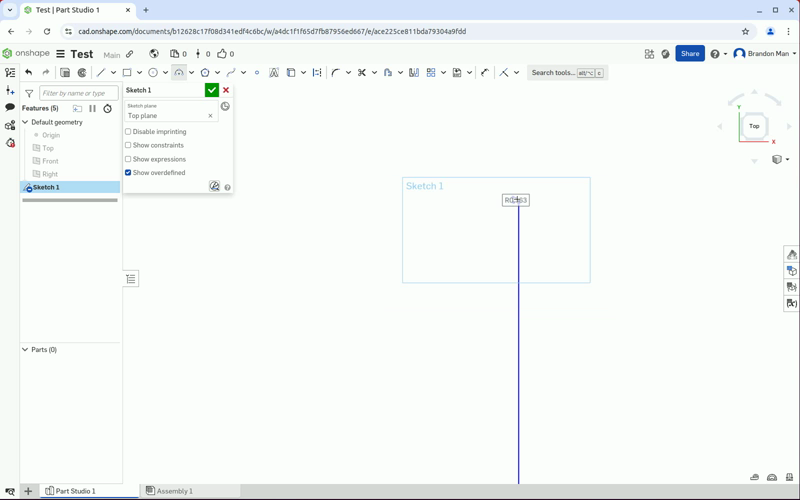
scroll(-6)
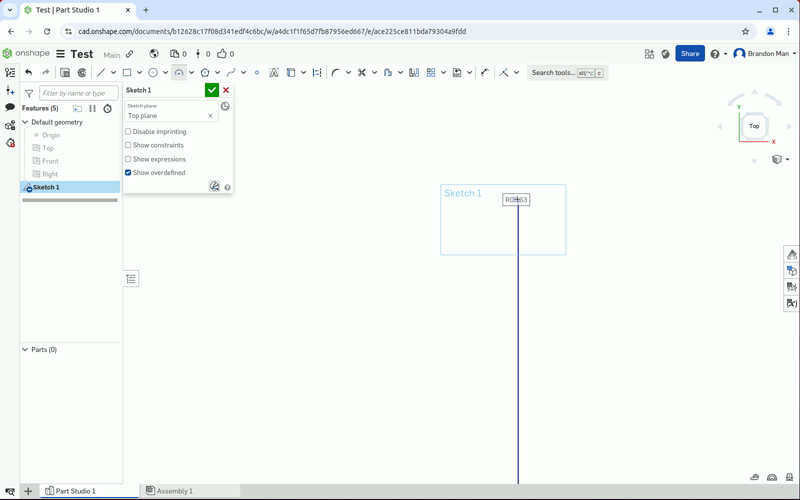
scroll(-6)
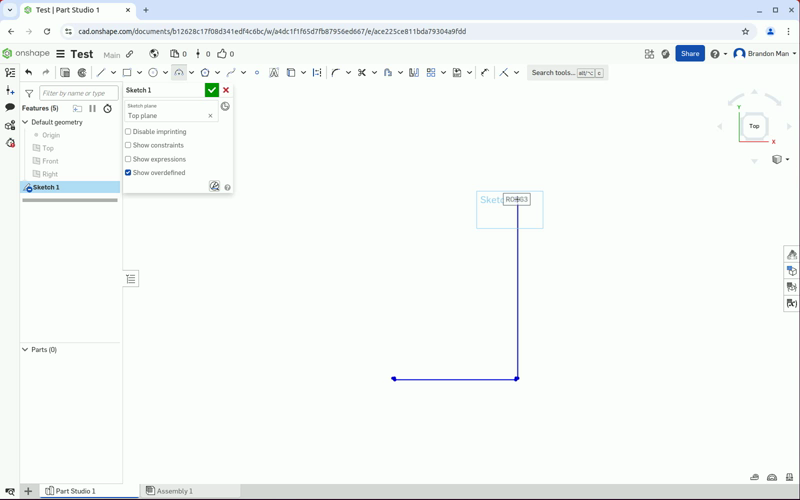
key_up(shift)
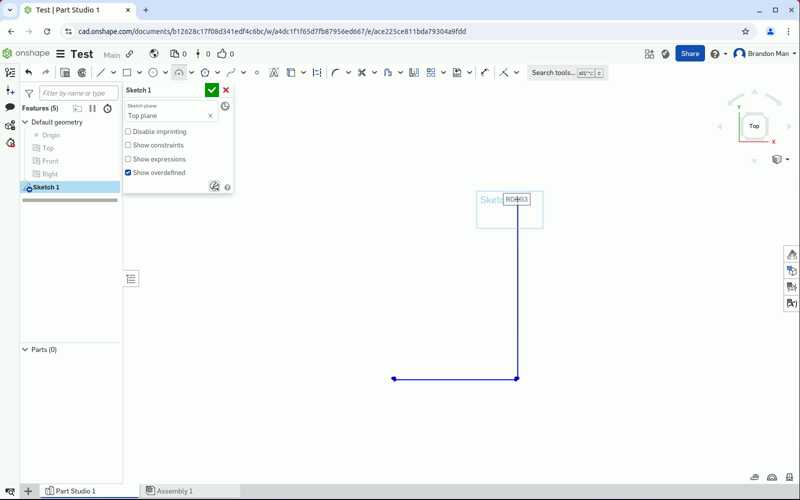
key(esc)
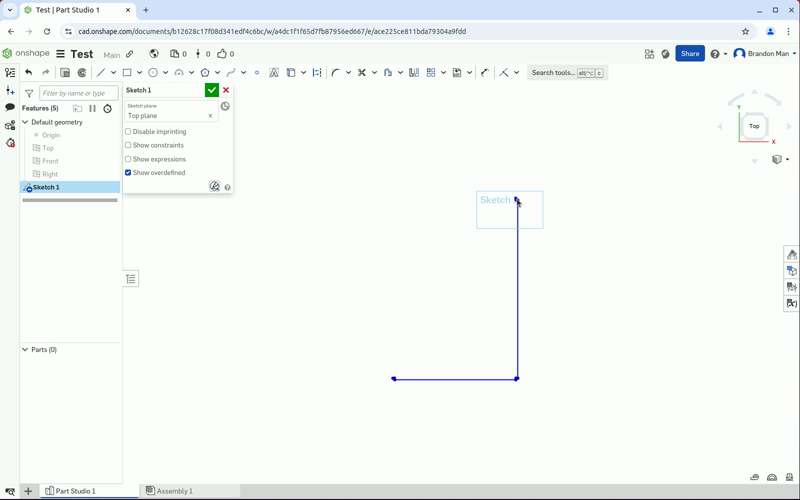
key(l)
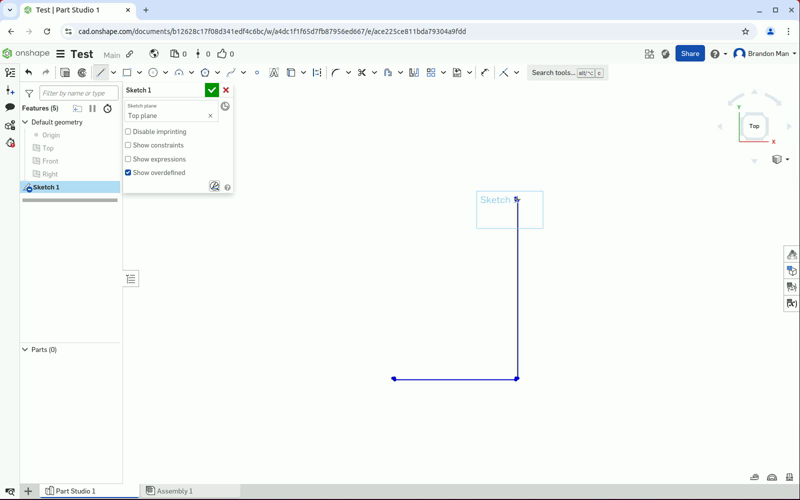
mouse_move(515, 198)
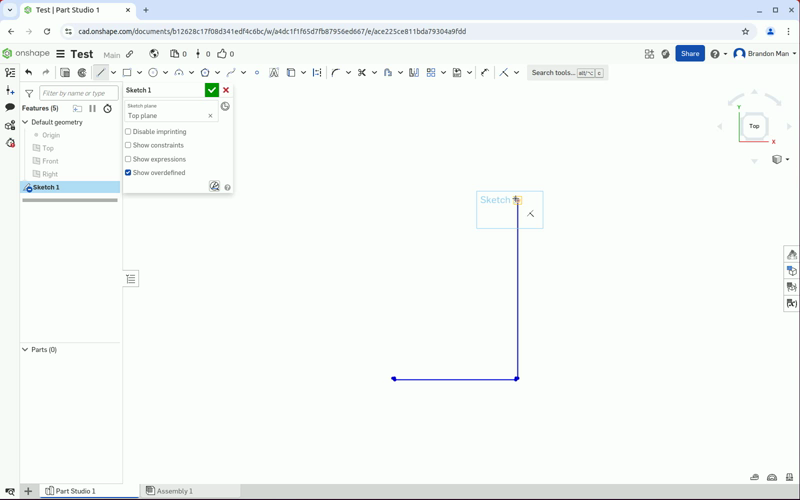
scroll(6)
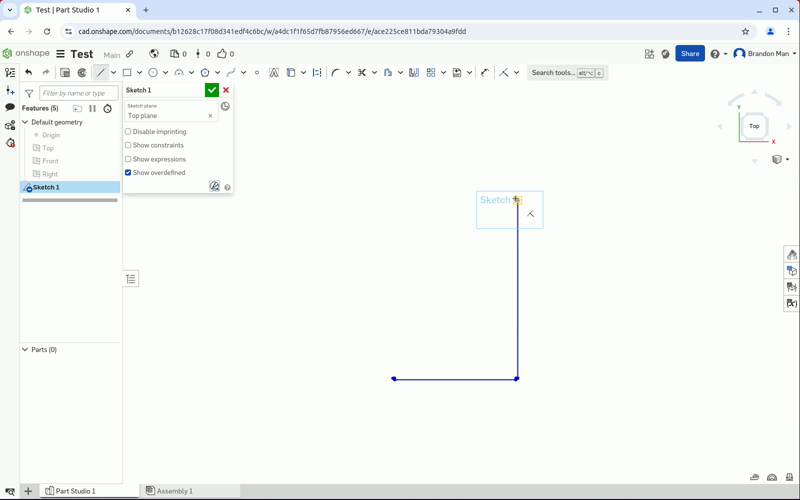
scroll(6)
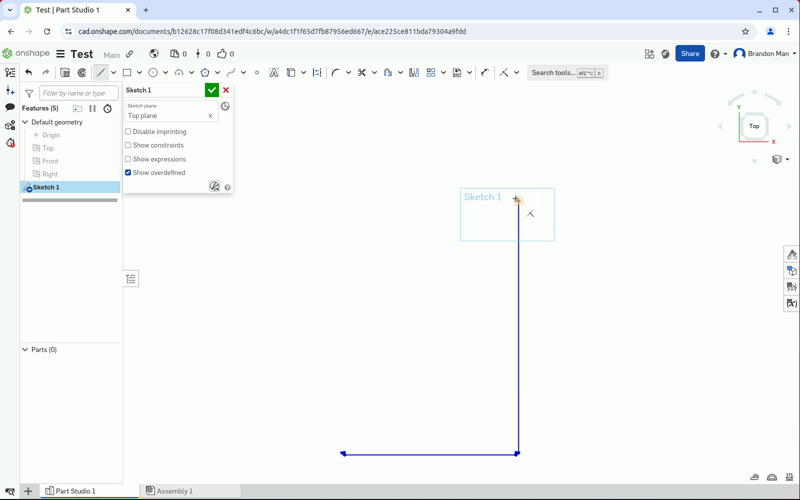
scroll(6)
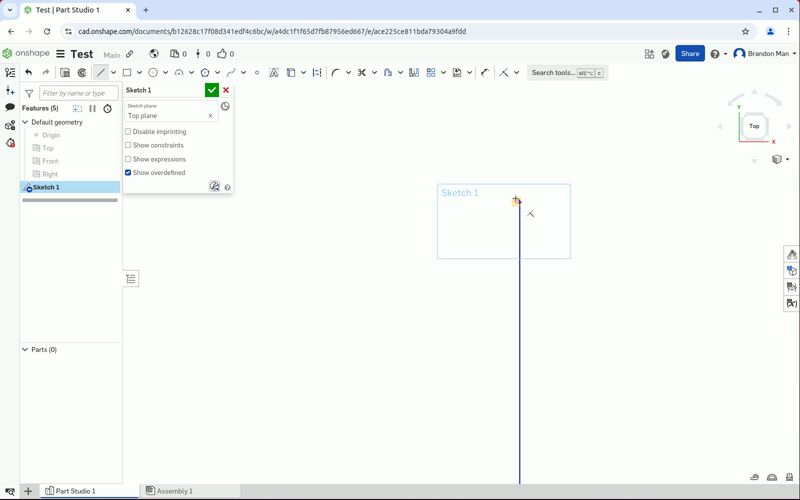
scroll(6)
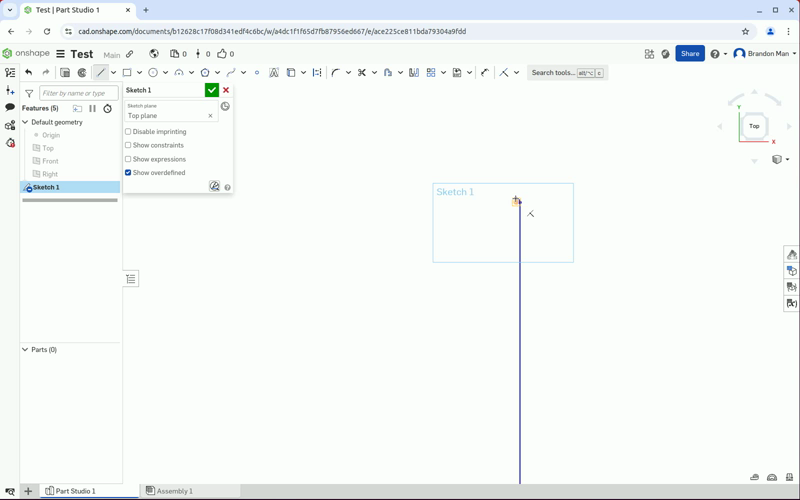
scroll(6)
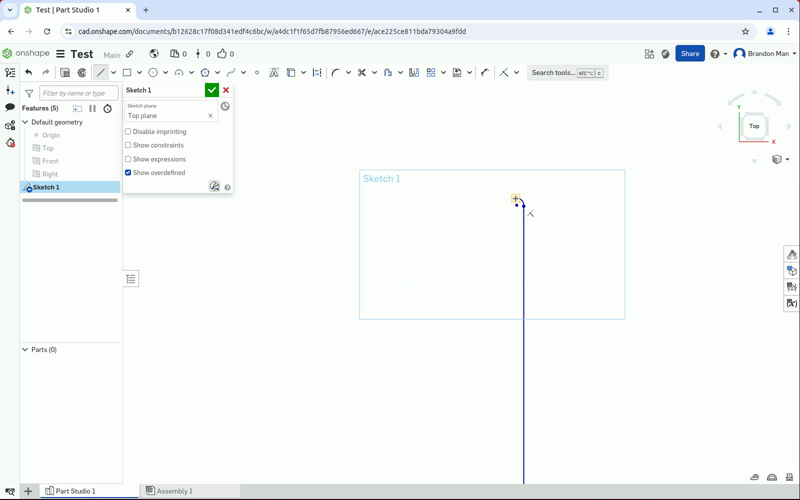
scroll(6)
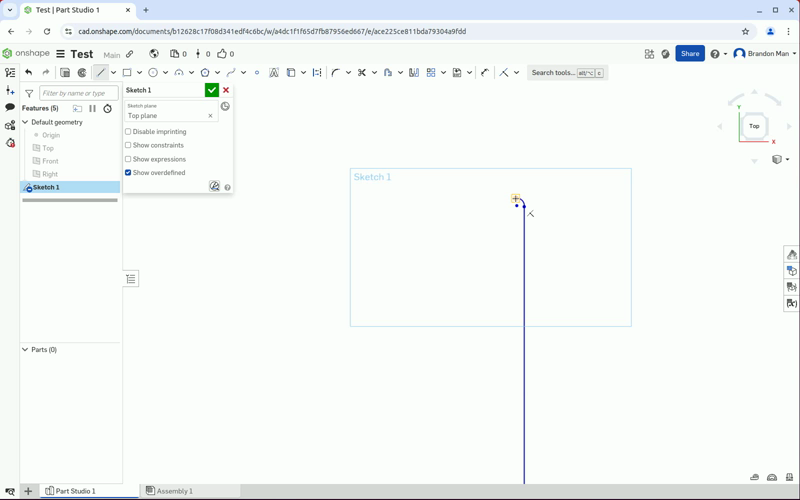
scroll(6)
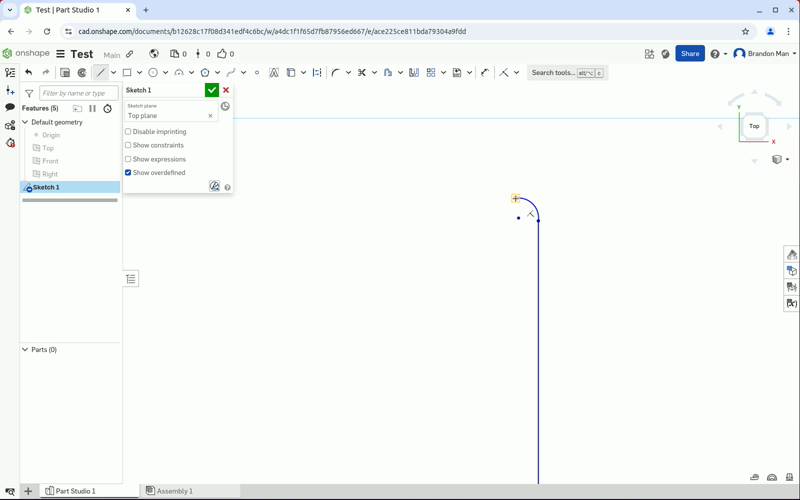
click(515, 198)
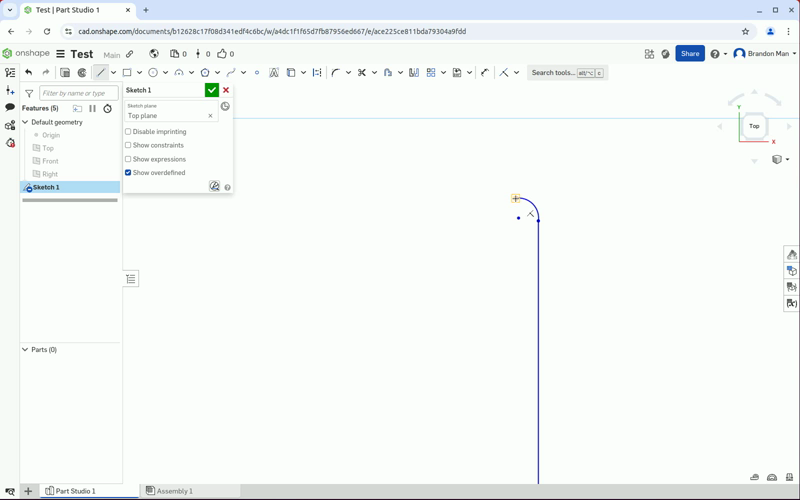
scroll(-6)
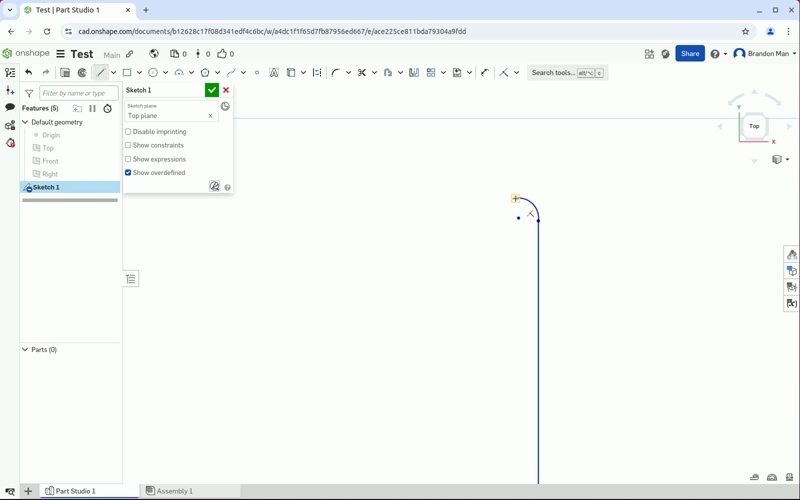
scroll(-6)
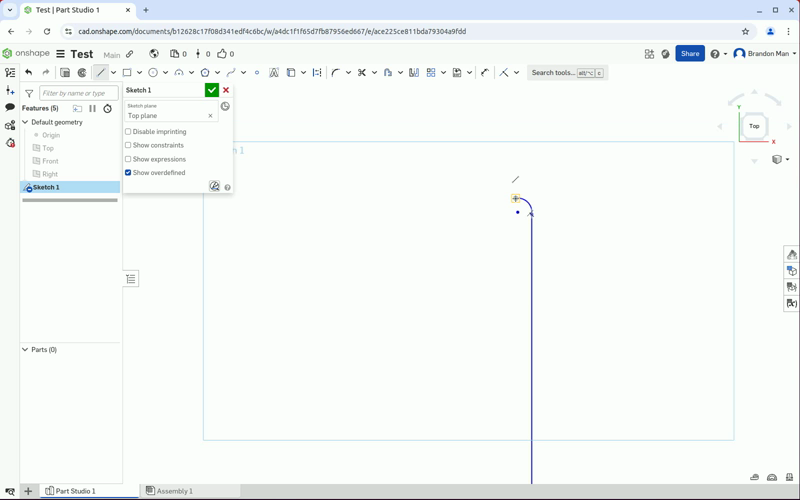
scroll(-6)
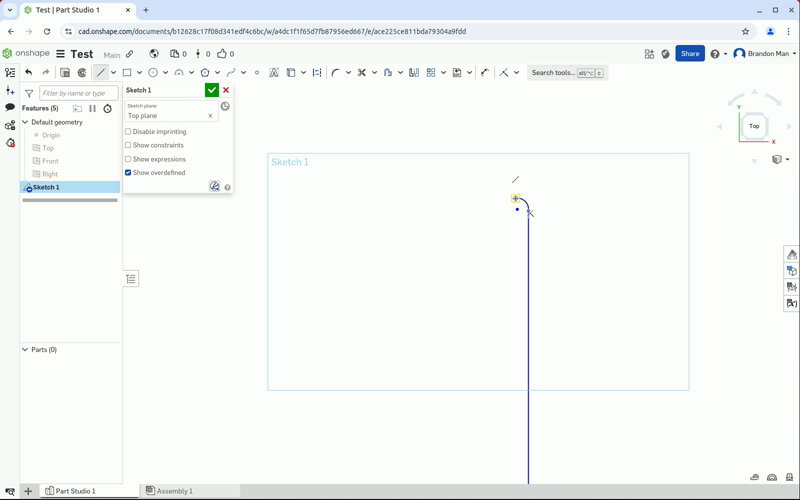
scroll(-6)
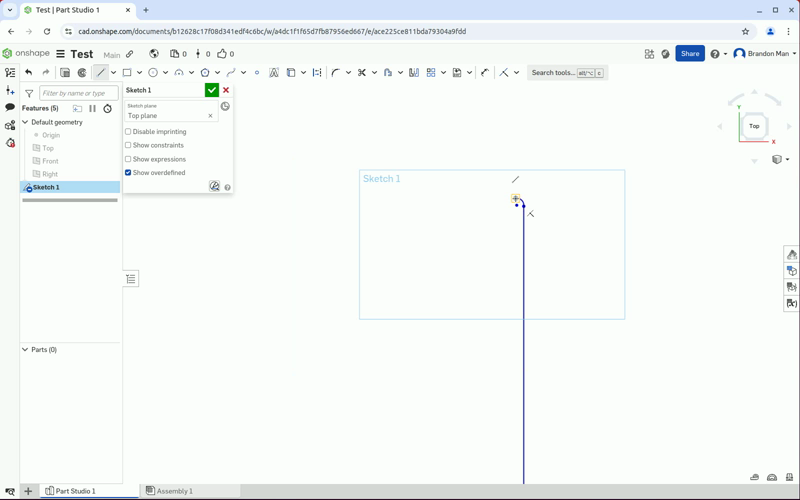
scroll(-6)
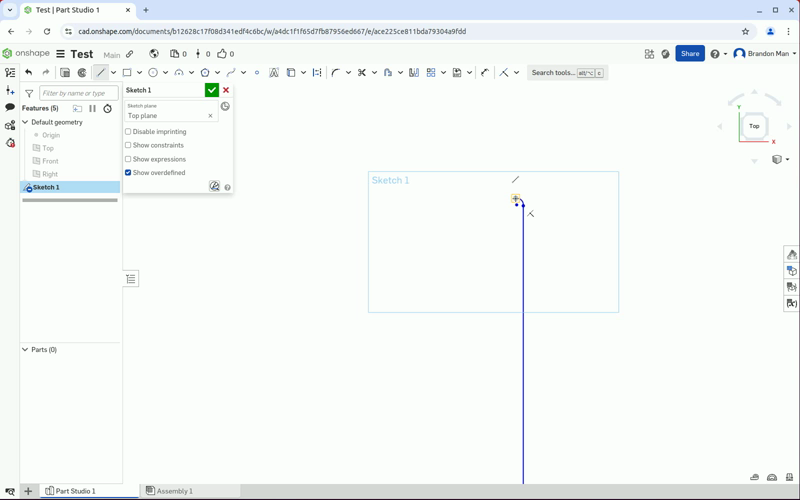
scroll(-6)
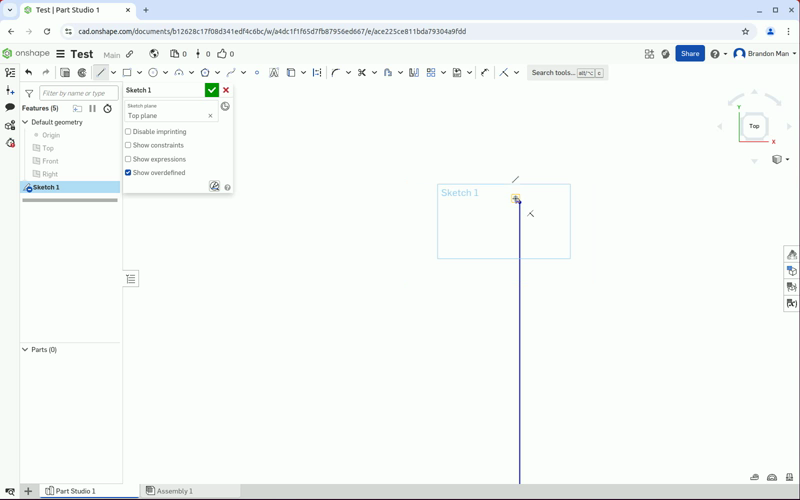
scroll(-6)
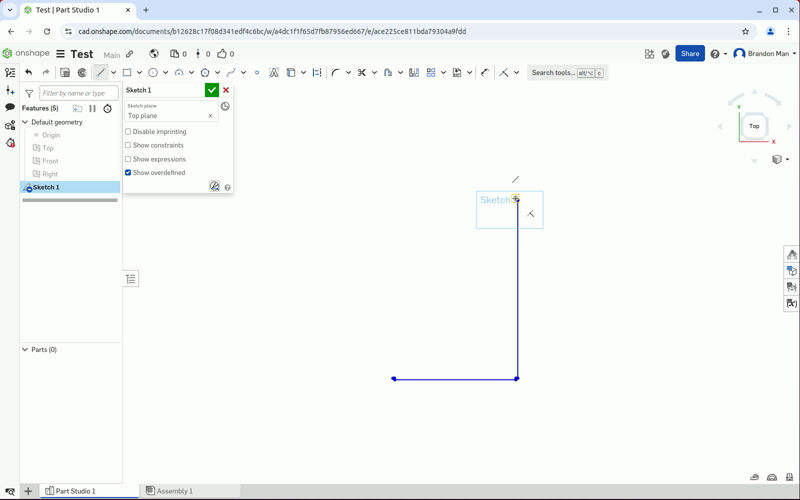
key_down(shift)
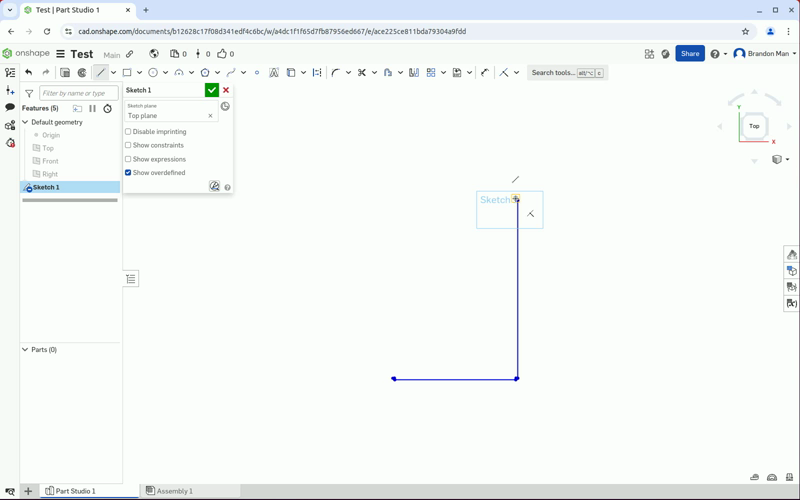
mouse_move(394, 198)
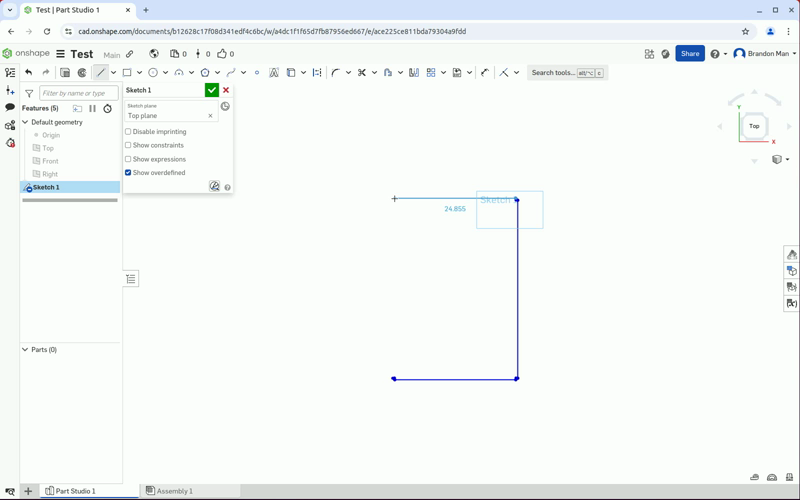
click(394, 198)
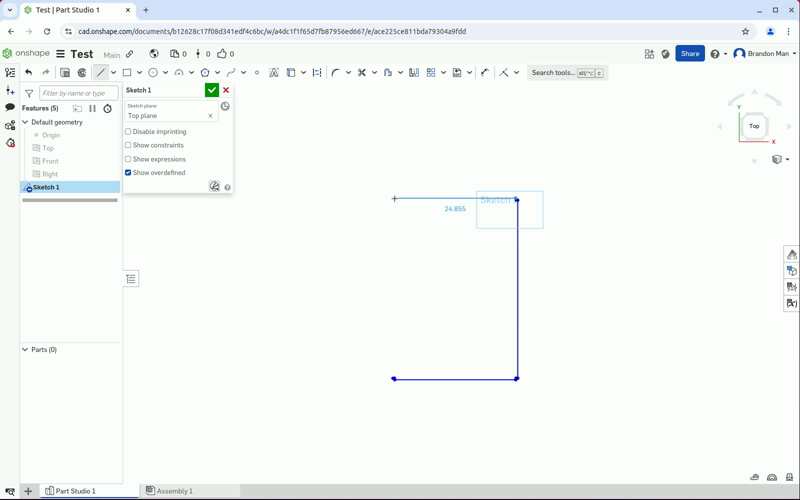
key_up(shift)
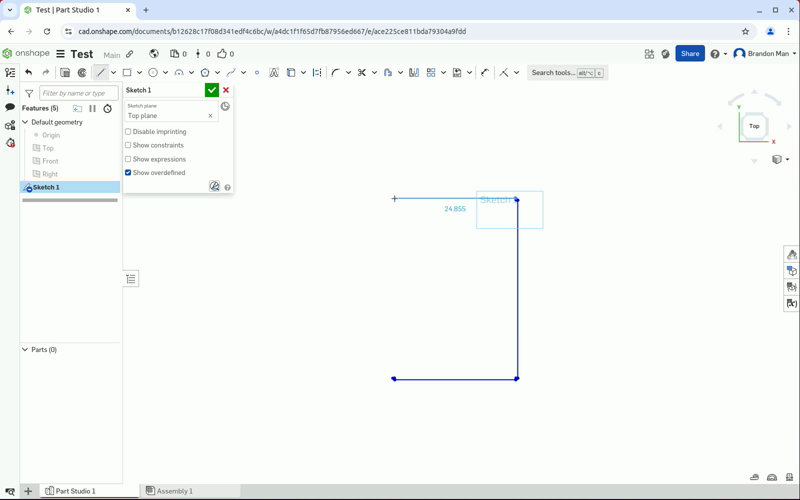
key(esc)
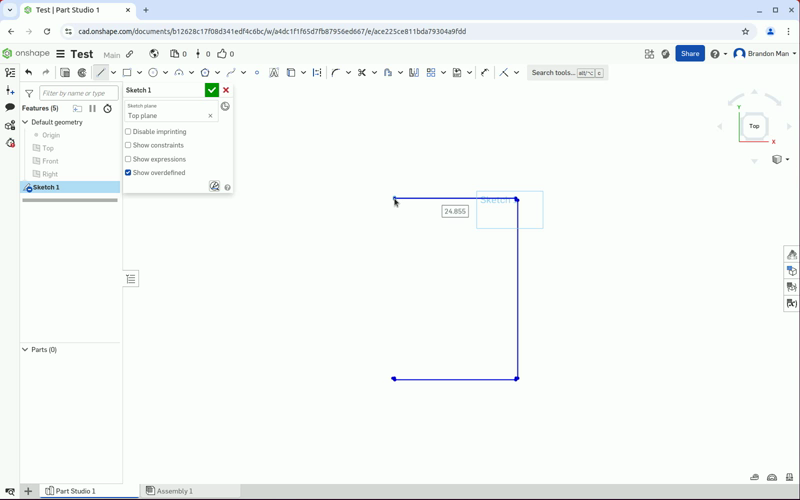
key(a)
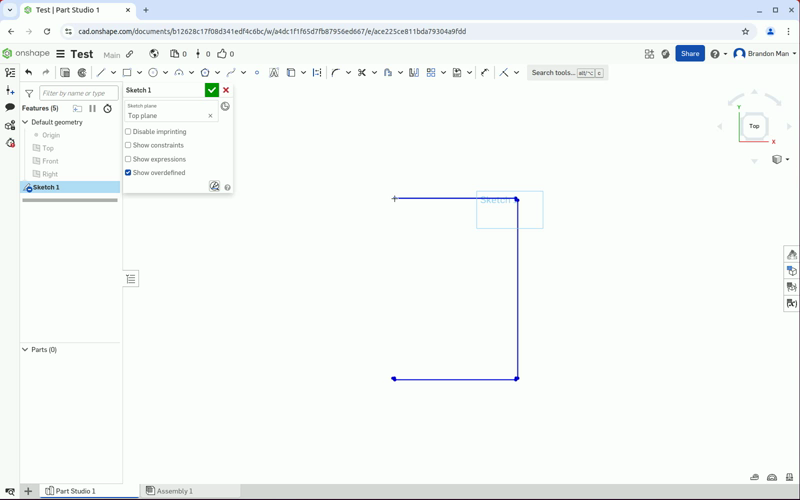
mouse_move(394, 198)
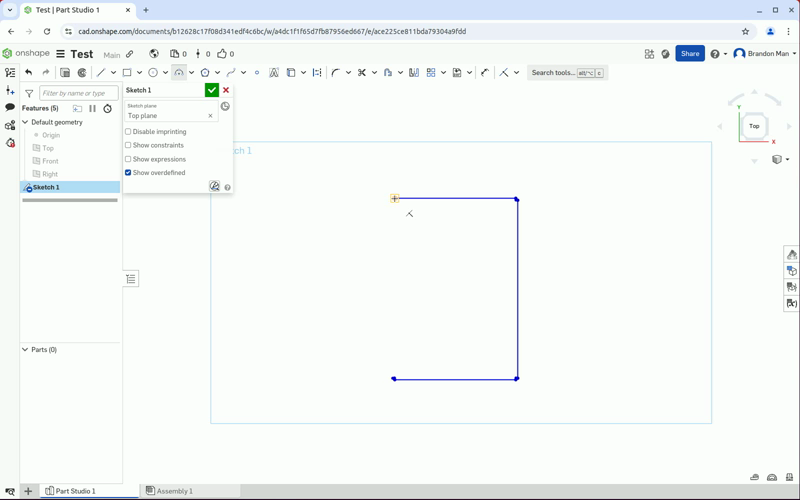
click(394, 198)
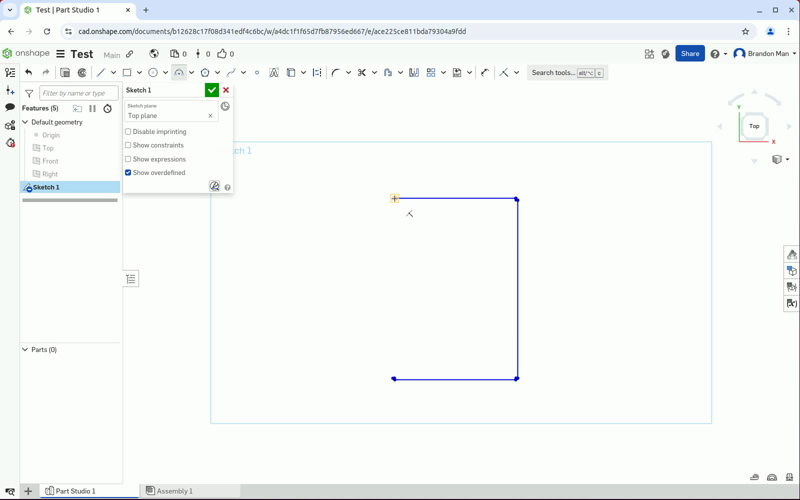
key_down(shift)
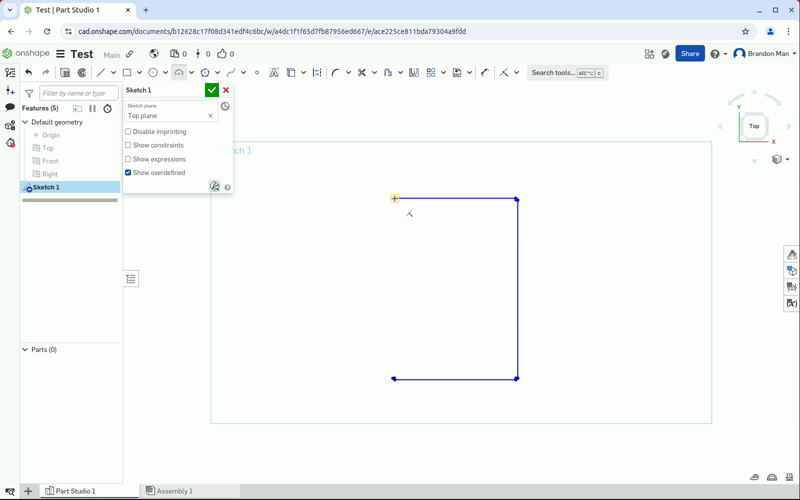
mouse_move(392, 200)
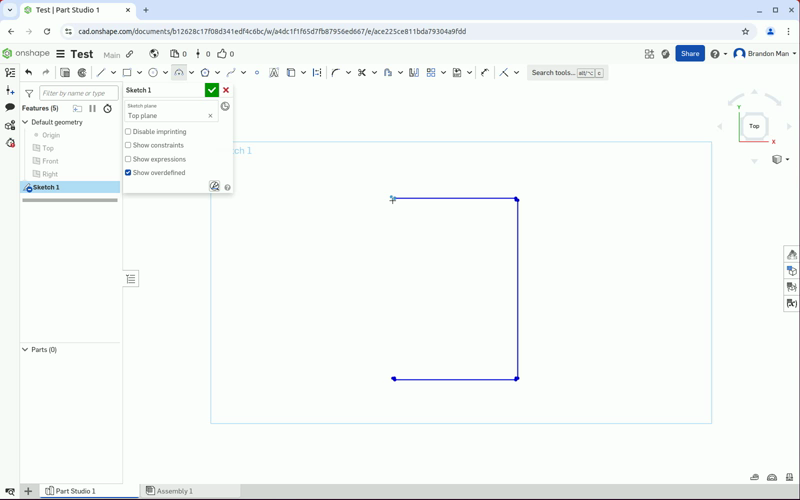
scroll(6)
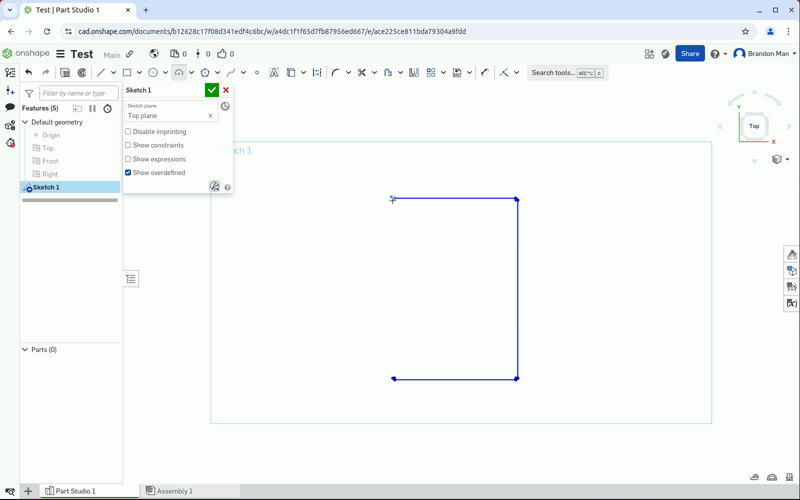
scroll(6)
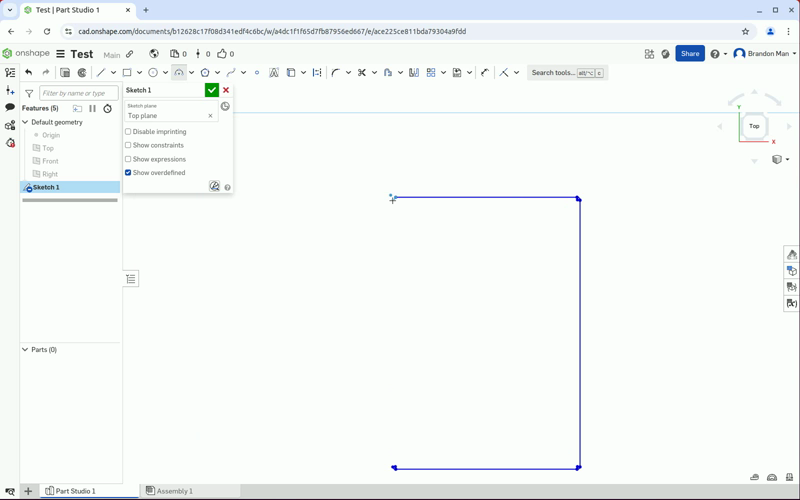
scroll(6)
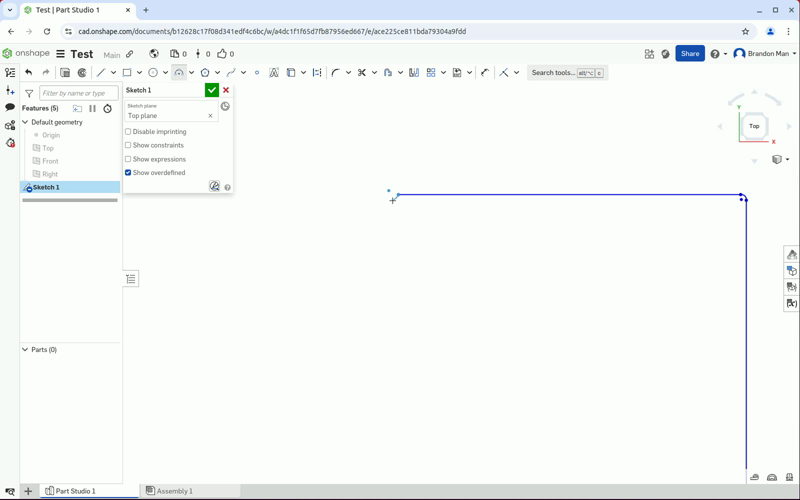
scroll(6)
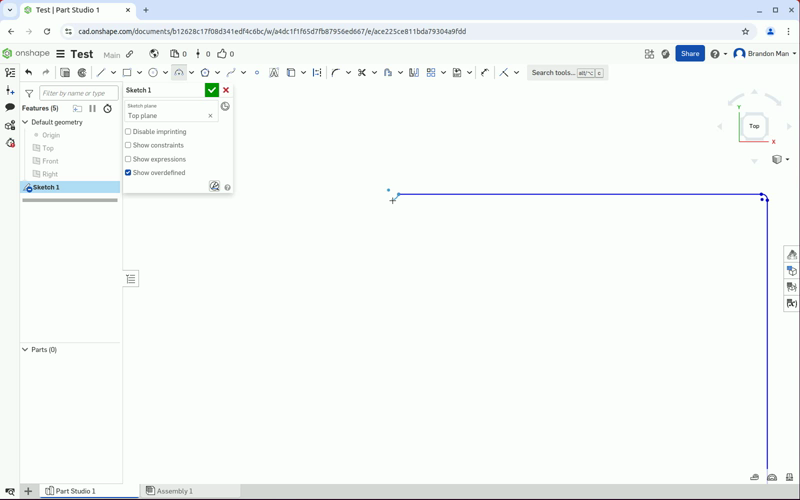
scroll(6)
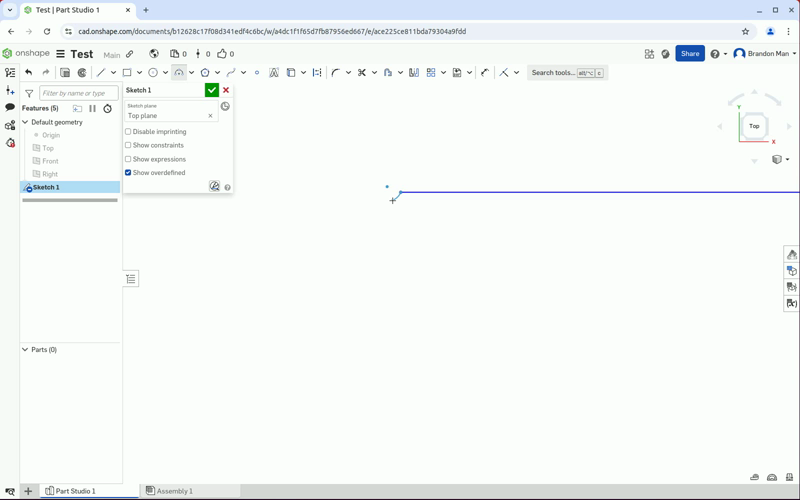
scroll(6)
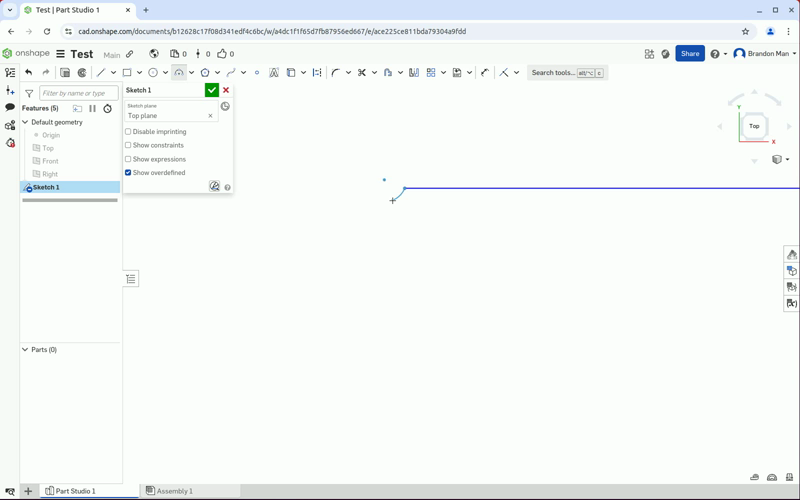
scroll(6)
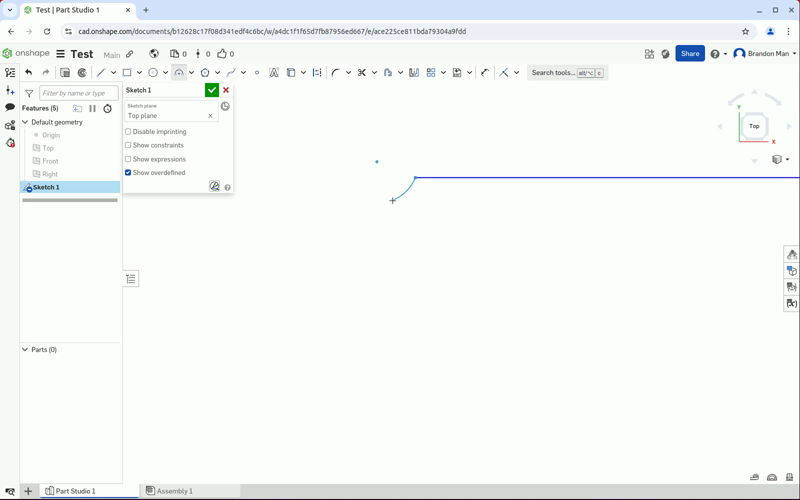
click(392, 200)
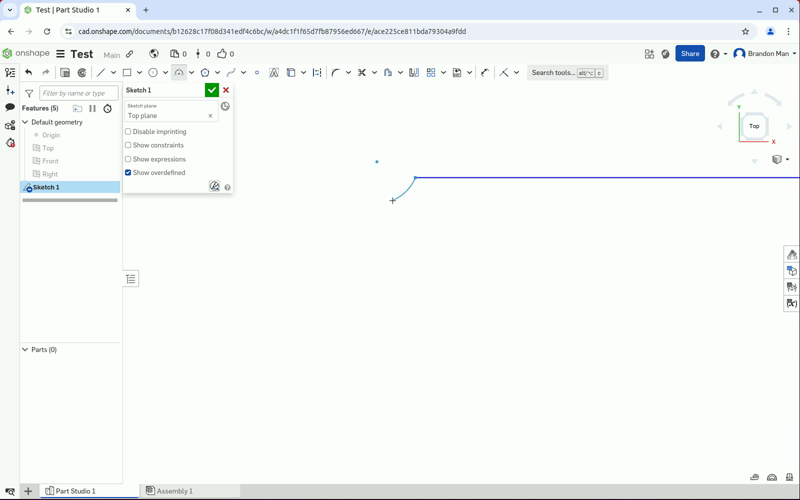
scroll(-6)
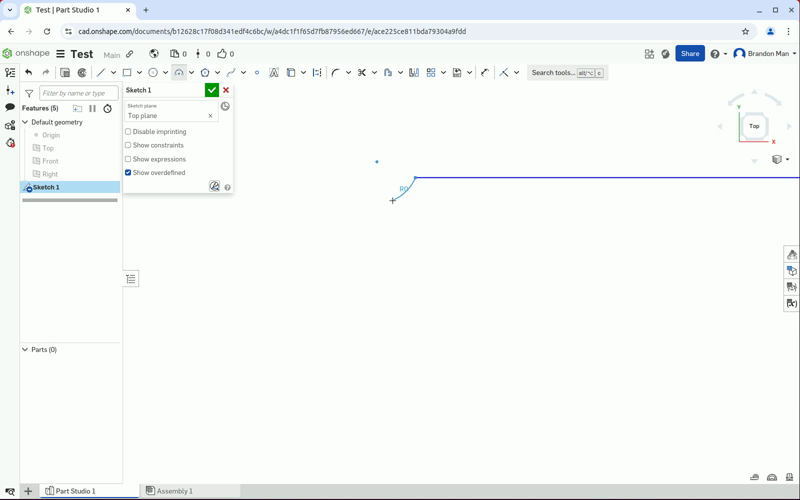
scroll(-6)
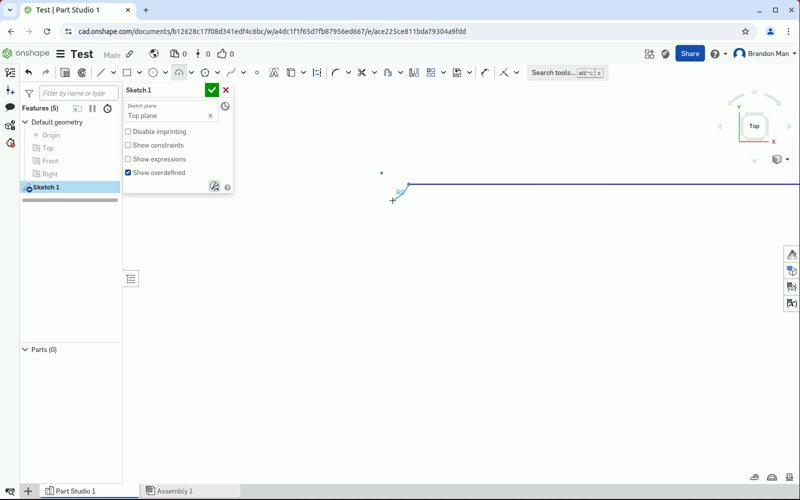
scroll(-6)
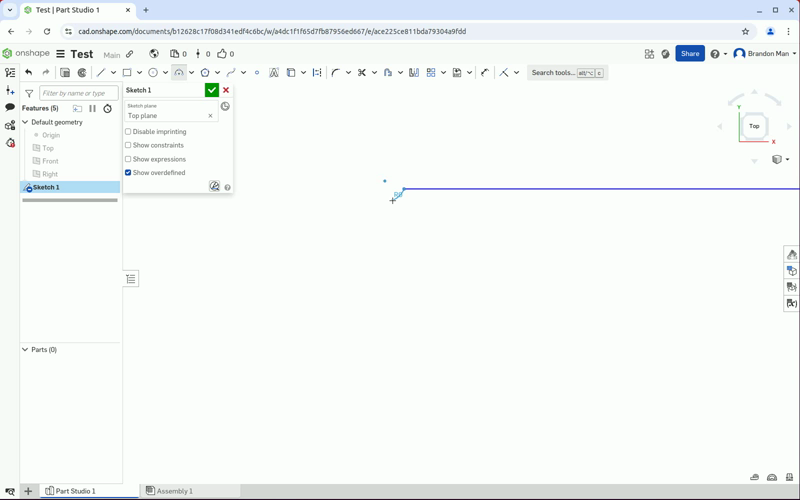
scroll(-6)
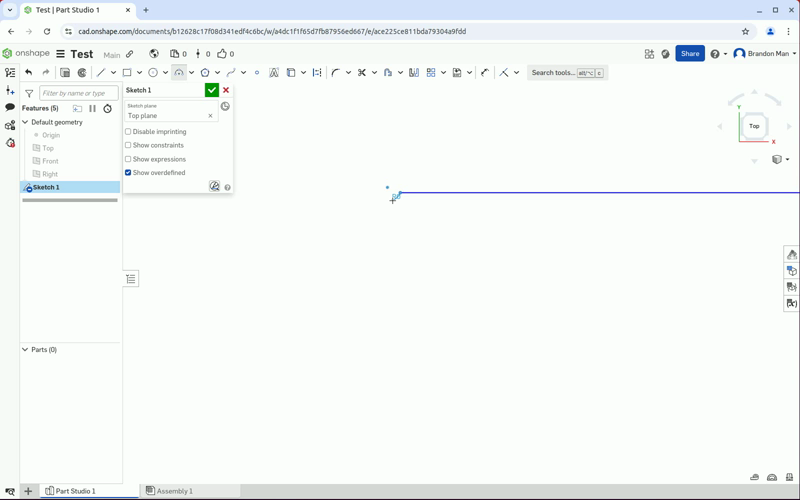
scroll(-6)
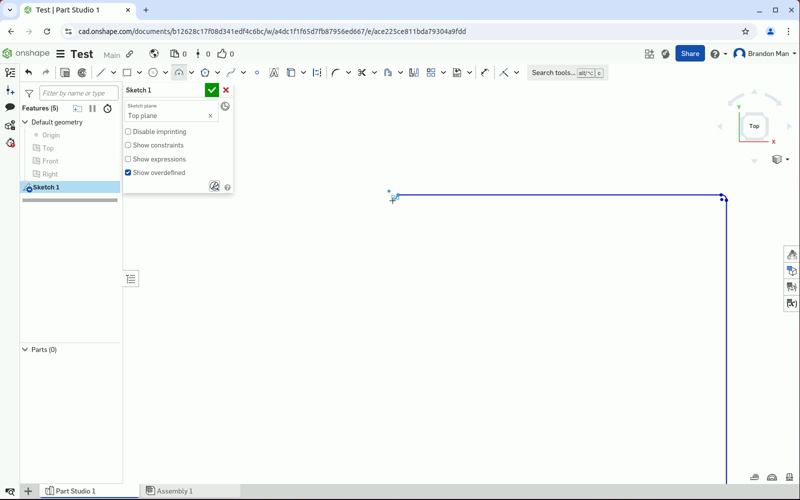
scroll(-6)
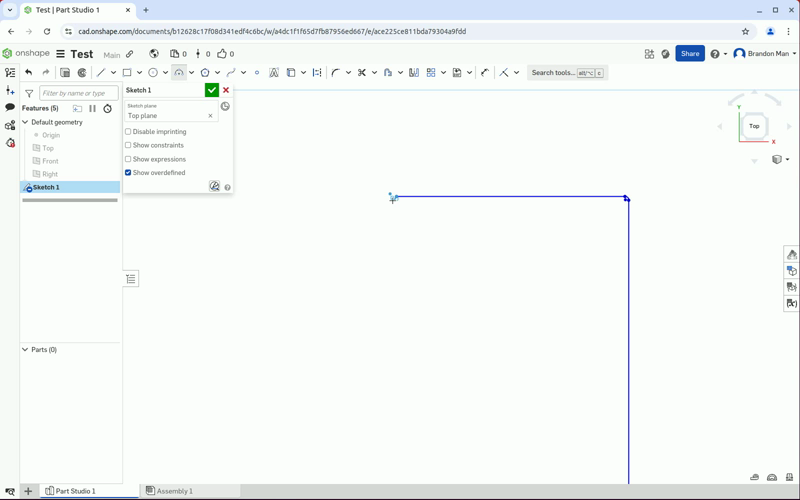
scroll(-6)
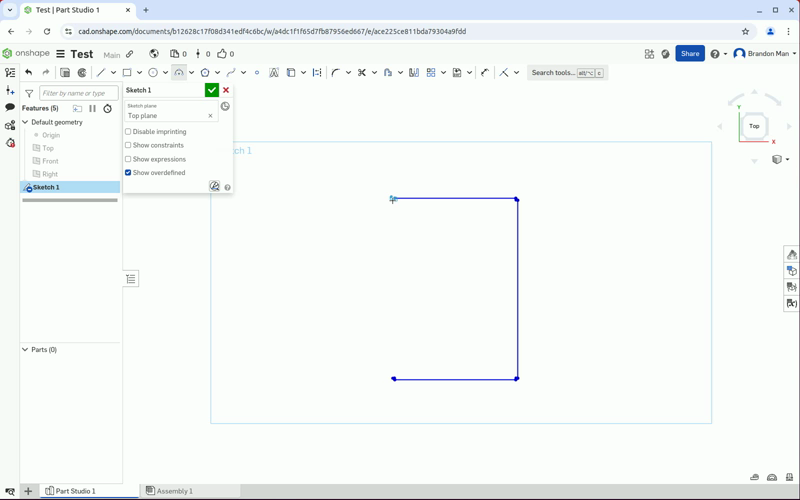
mouse_move(393, 198)
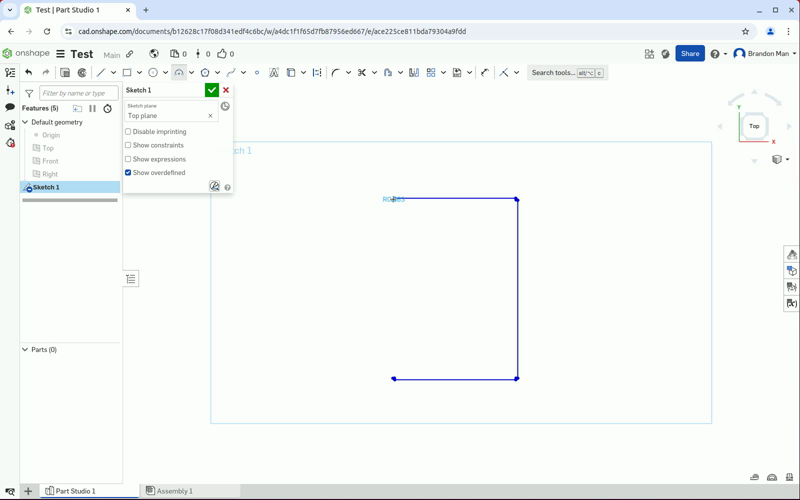
scroll(6)
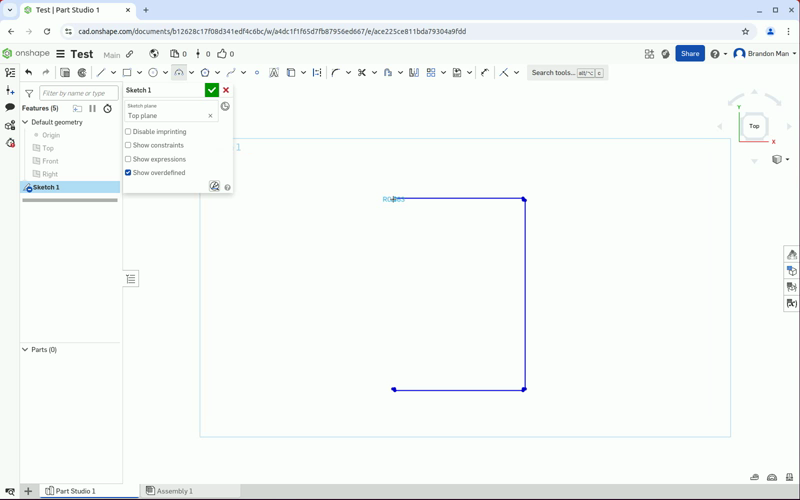
scroll(6)
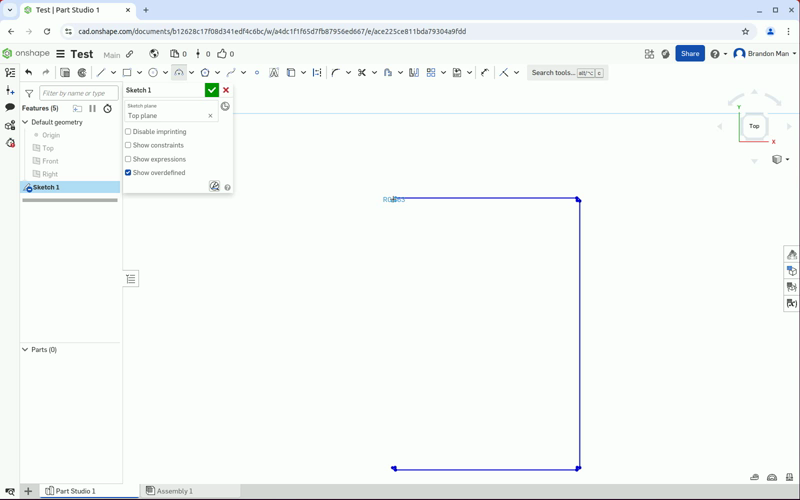
scroll(6)
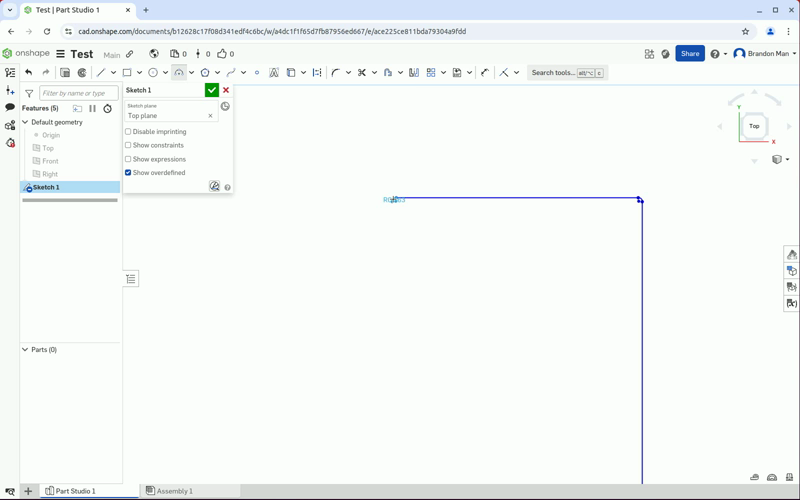
scroll(6)
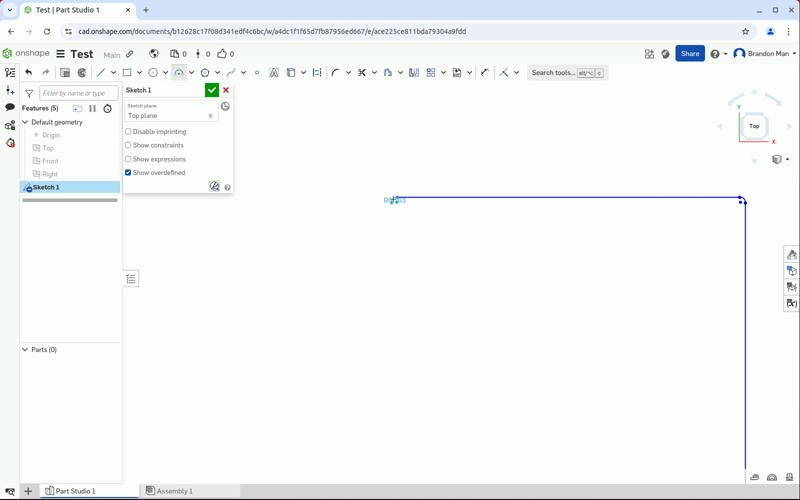
scroll(6)
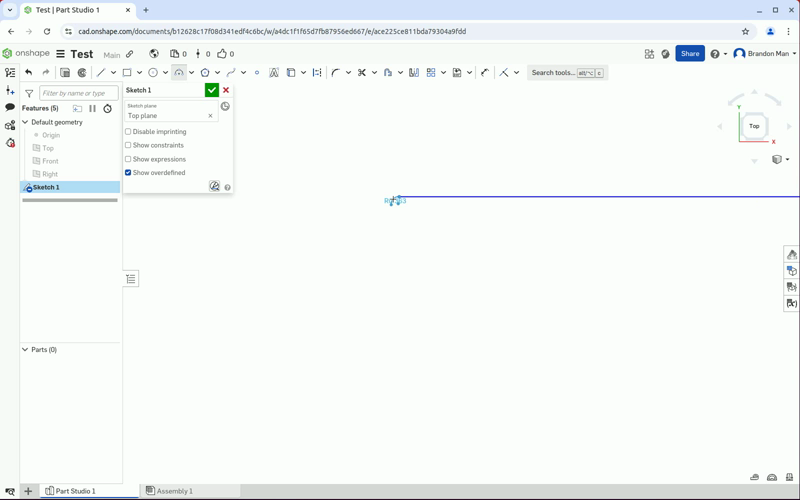
scroll(6)
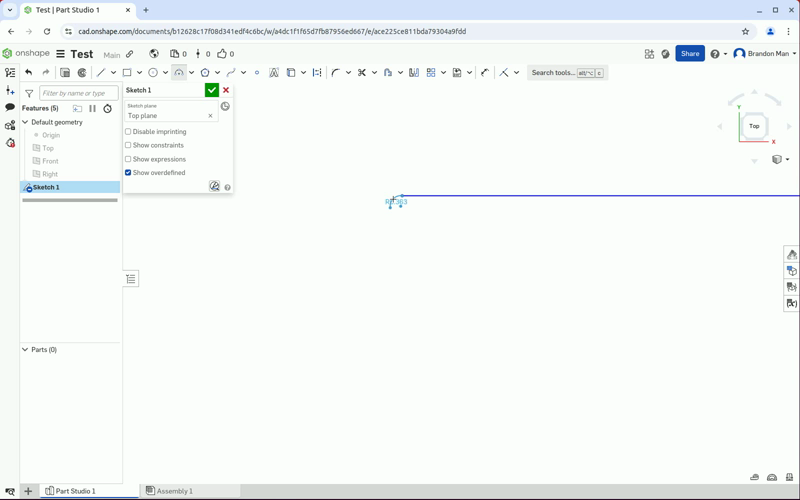
scroll(6)
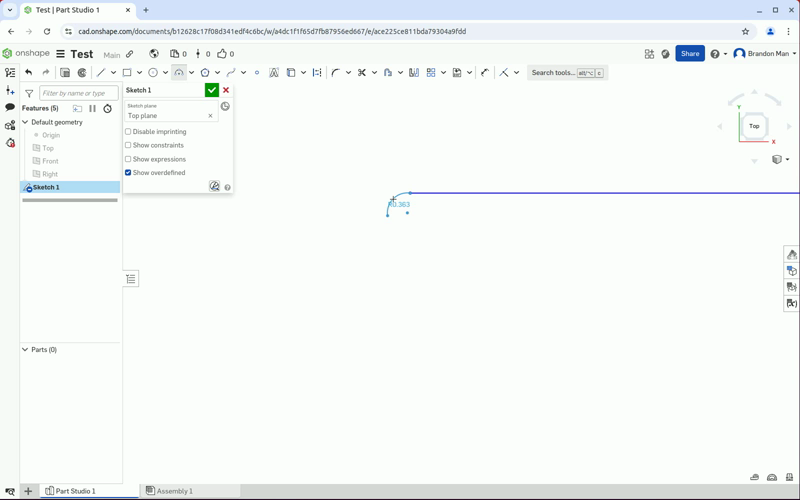
click(393, 198)
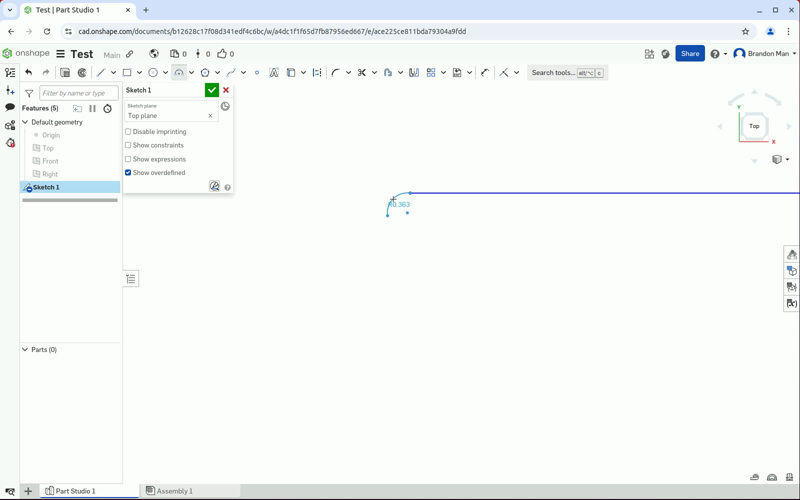
scroll(-6)
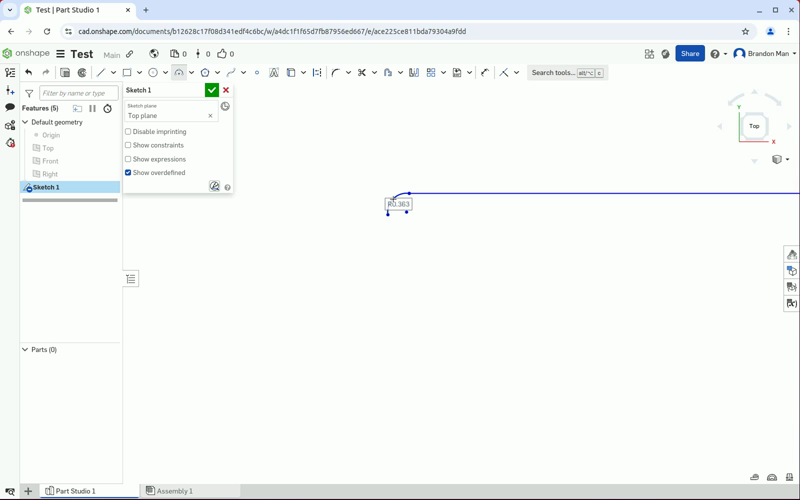
scroll(-6)
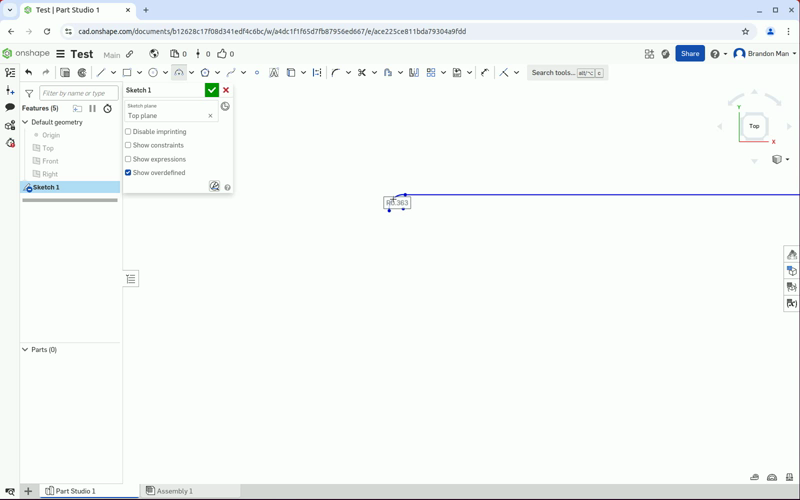
scroll(-6)
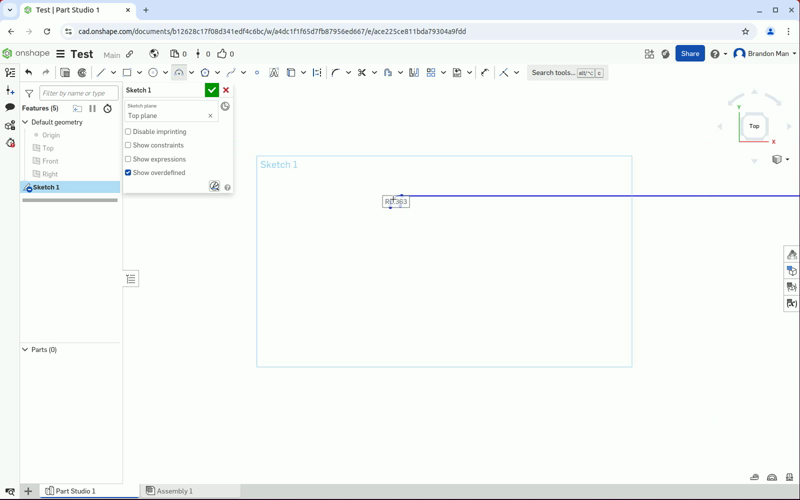
scroll(-6)
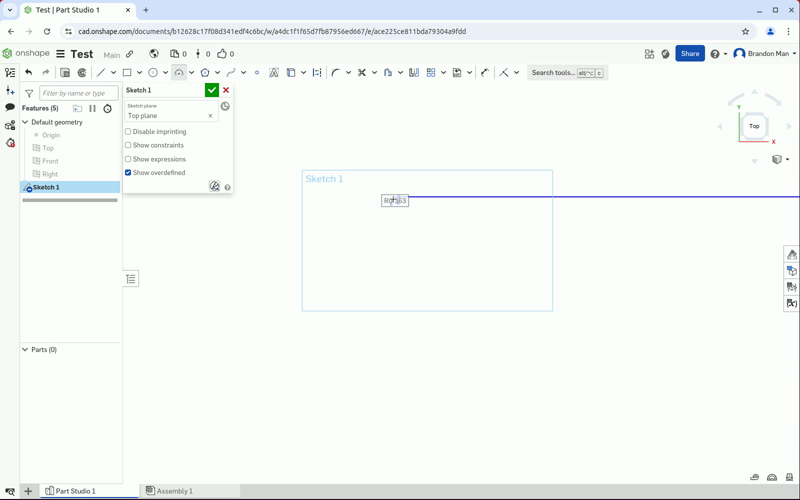
scroll(-6)
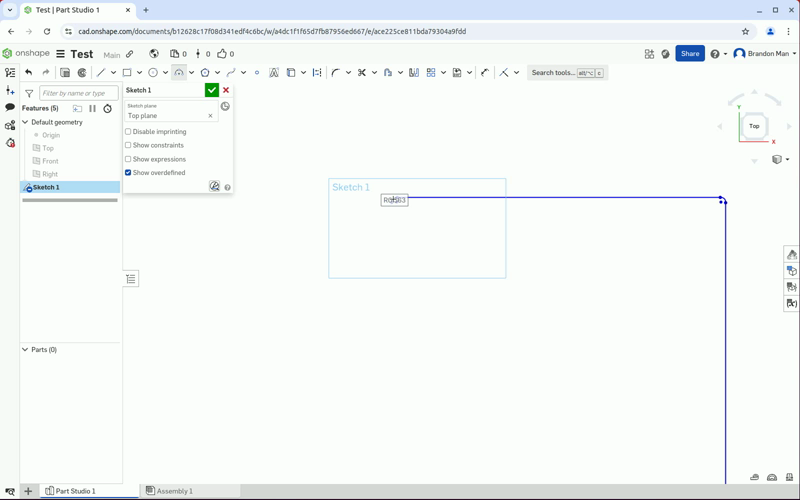
scroll(-6)
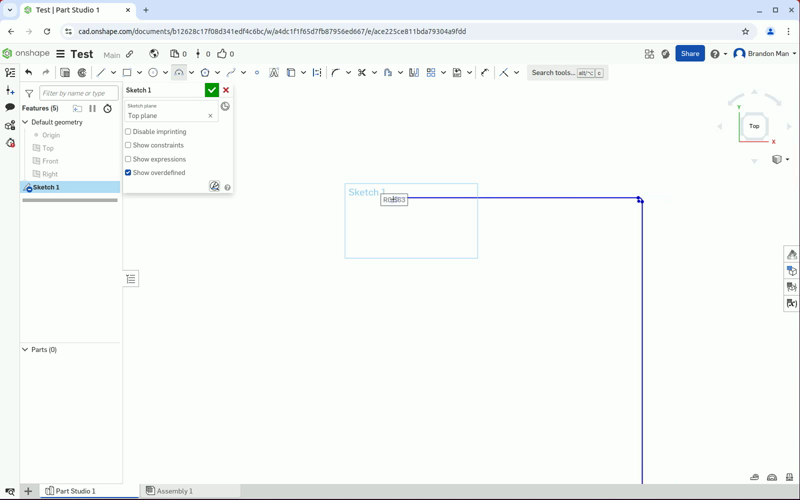
scroll(-6)
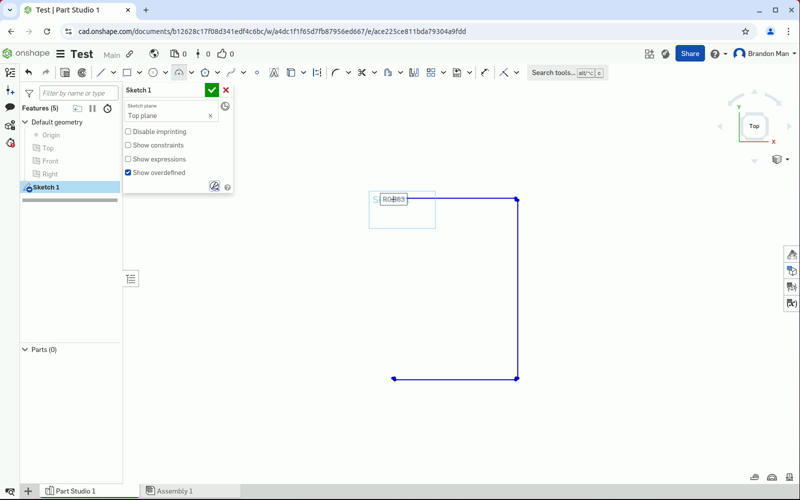
key_up(shift)
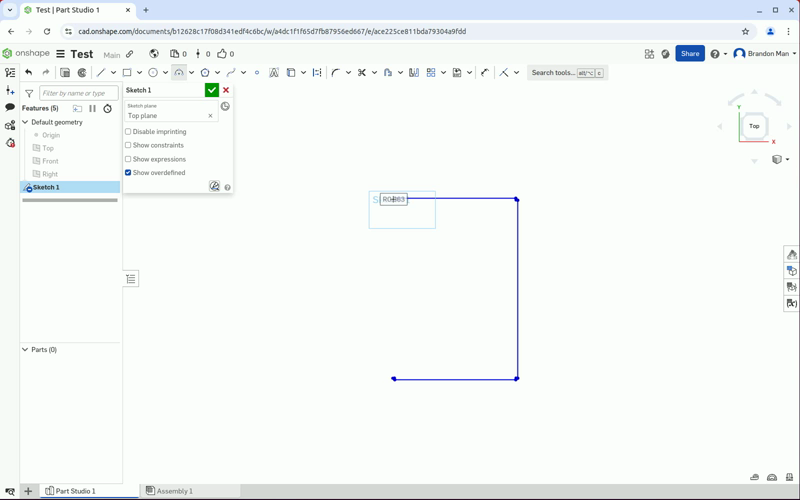
key(esc)
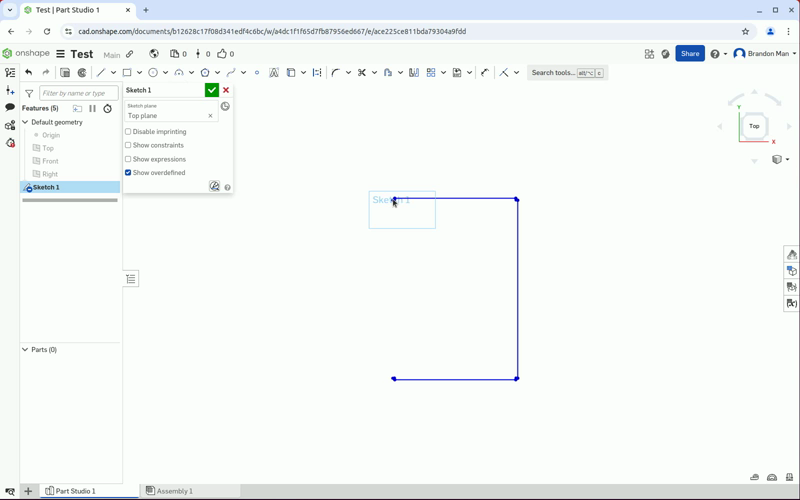
key(l)
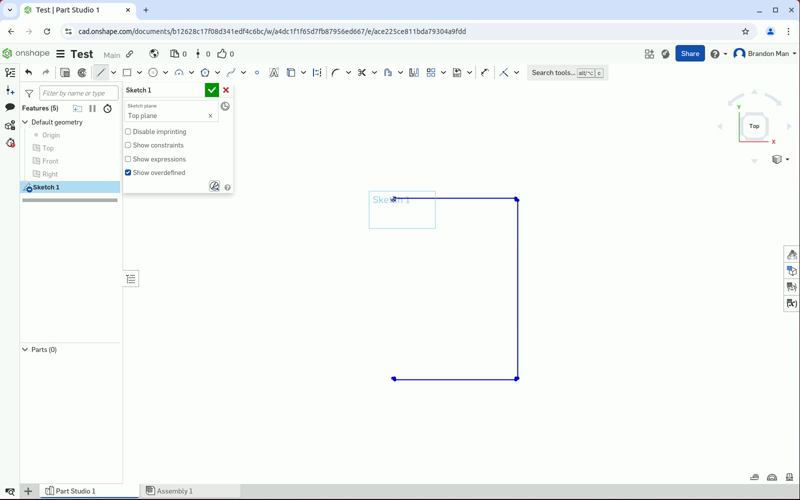
mouse_move(392, 200)
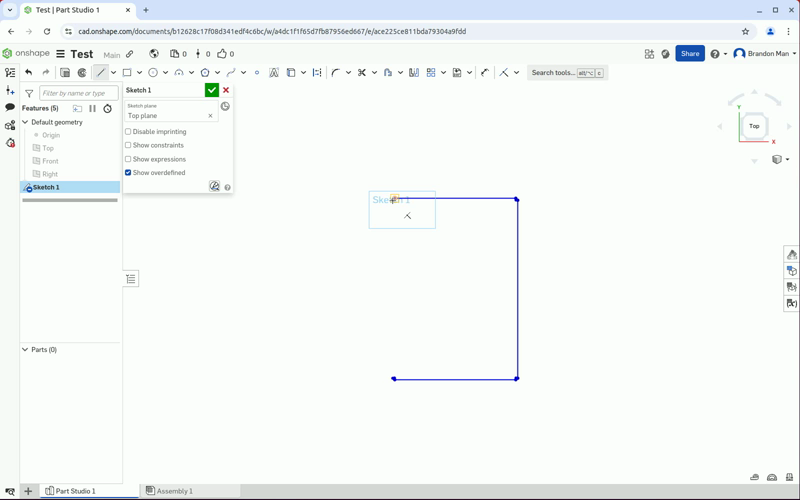
scroll(6)
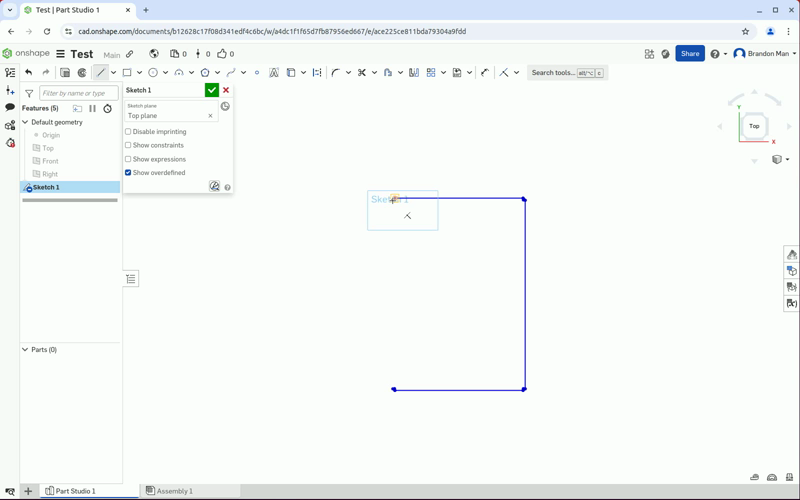
scroll(6)
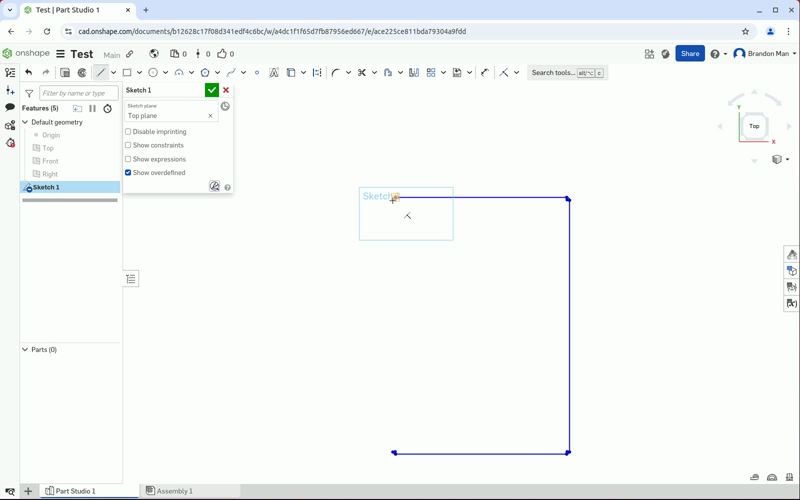
scroll(6)
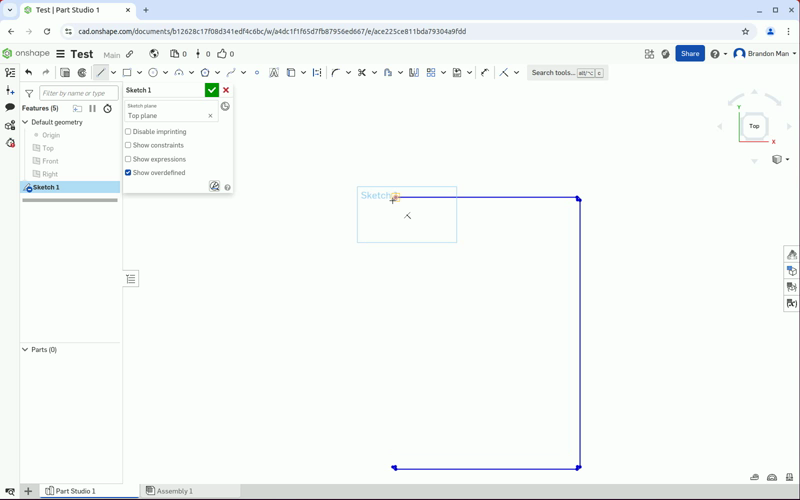
scroll(6)
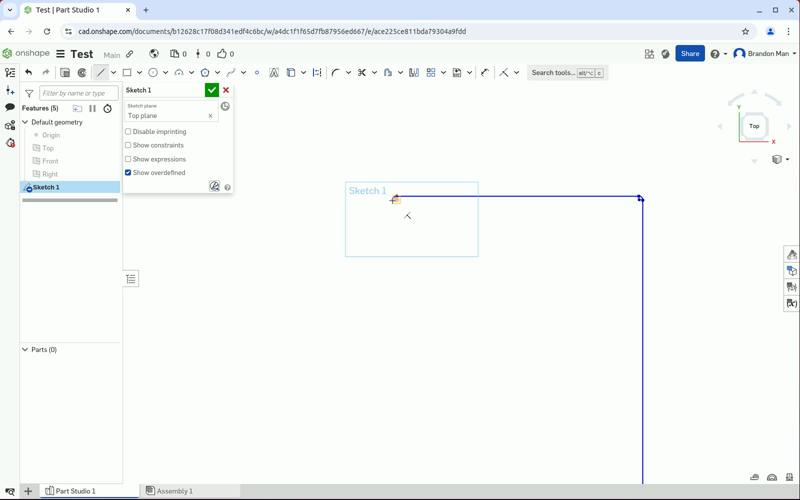
scroll(6)
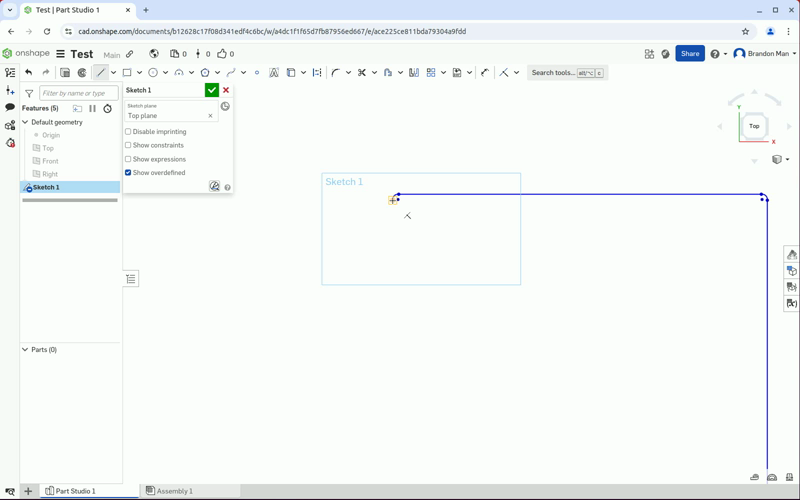
scroll(6)
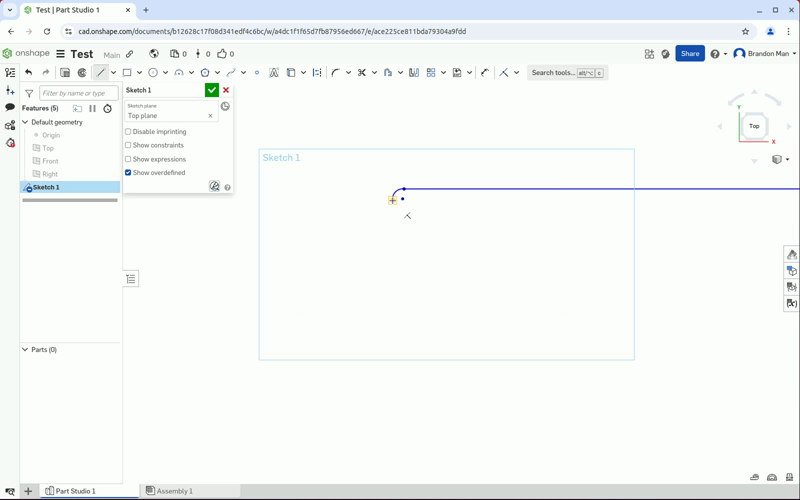
scroll(6)
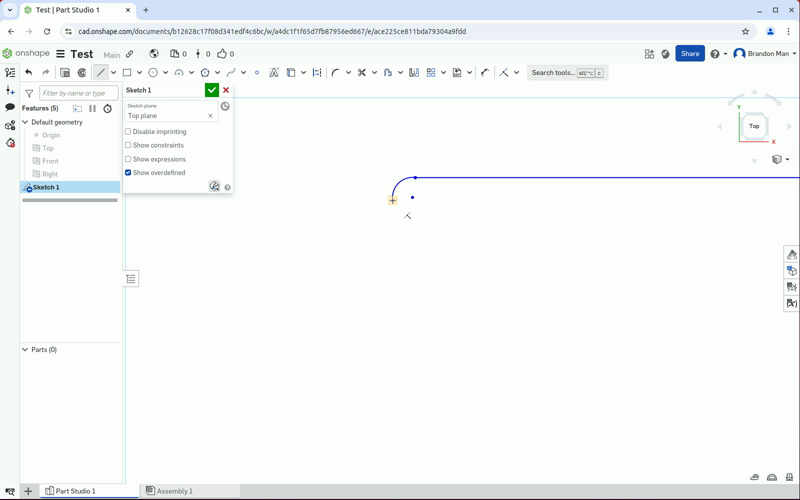
click(392, 200)
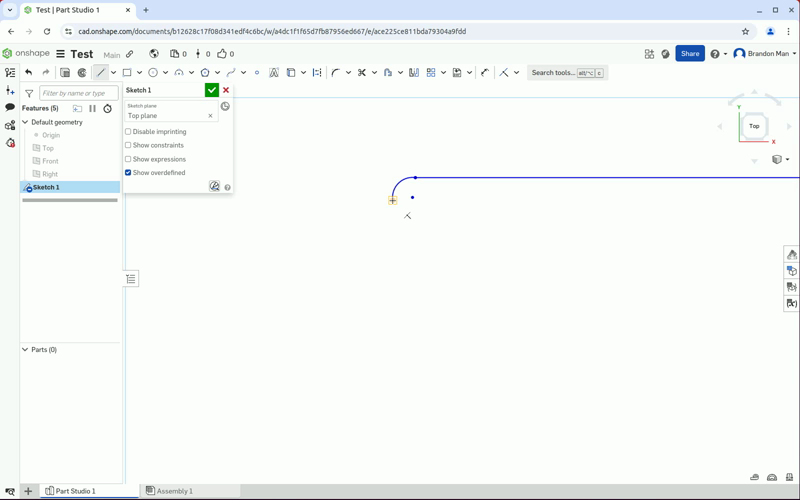
scroll(-6)
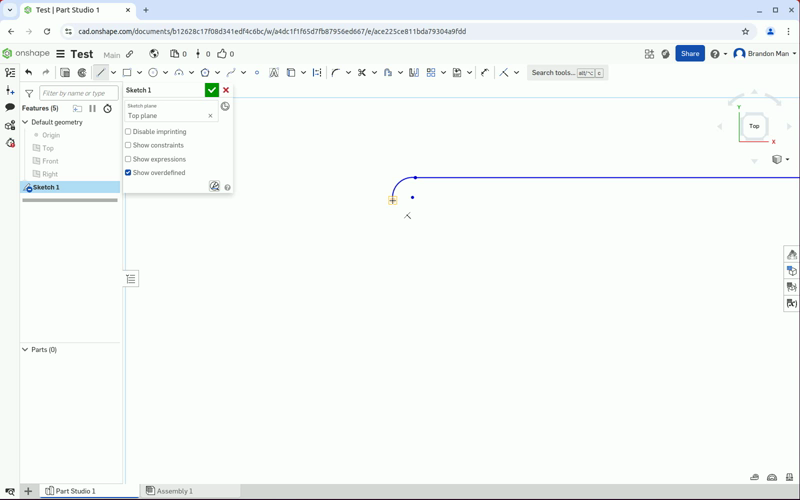
scroll(-6)
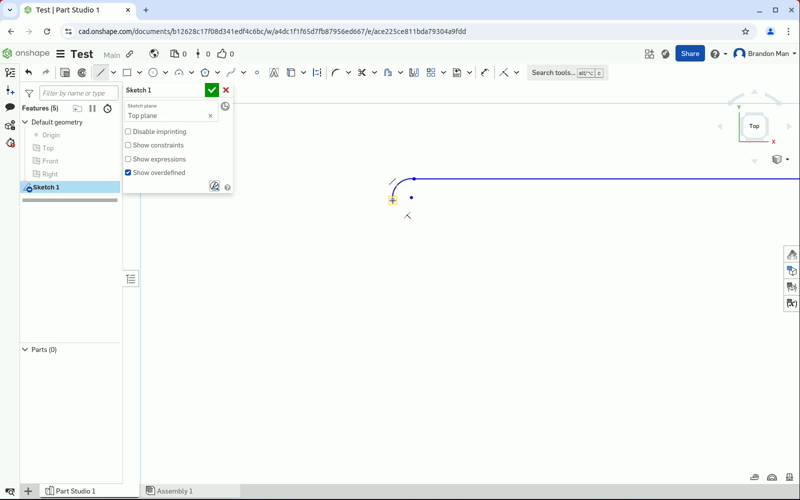
scroll(-6)
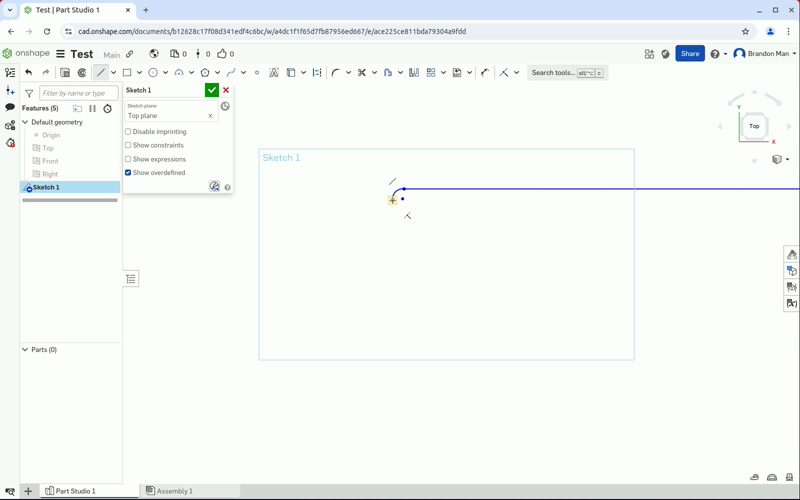
scroll(-6)
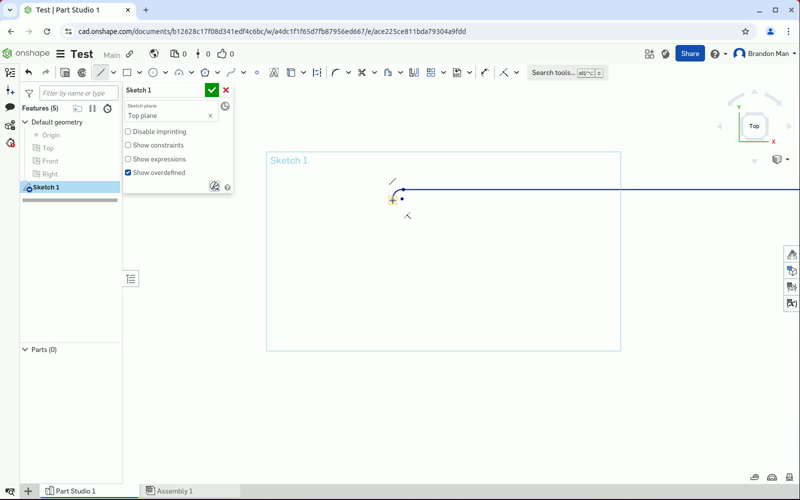
scroll(-6)
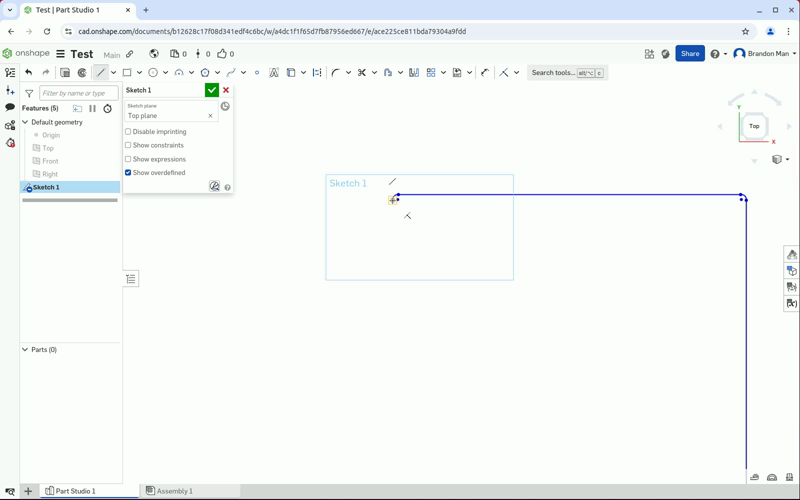
scroll(-6)
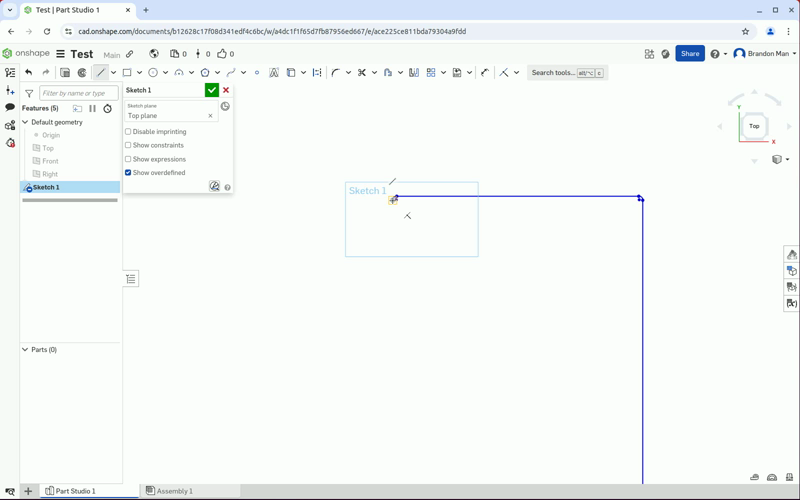
scroll(-6)
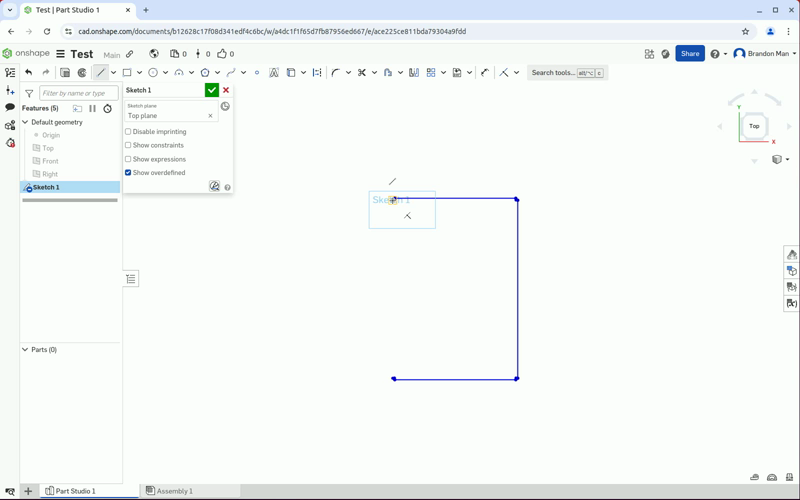
key_down(shift)
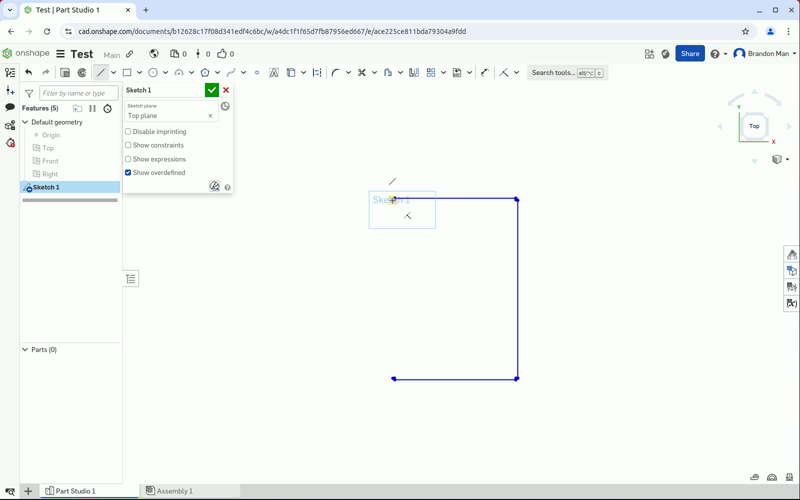
mouse_move(392, 378)
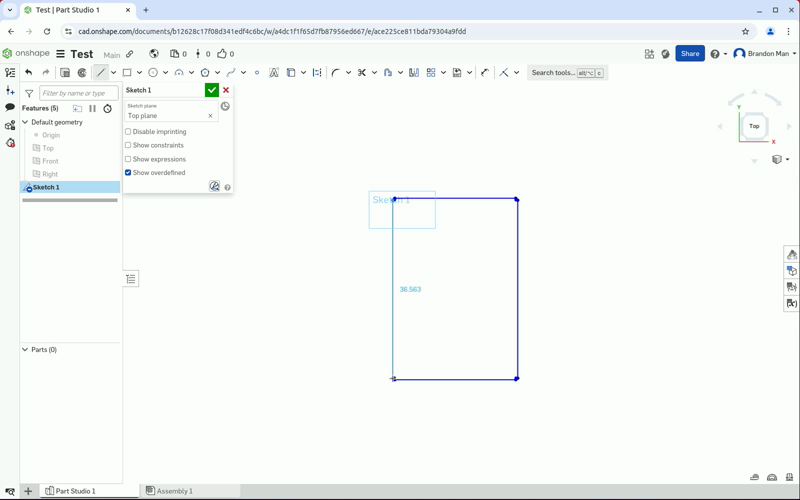
scroll(6)
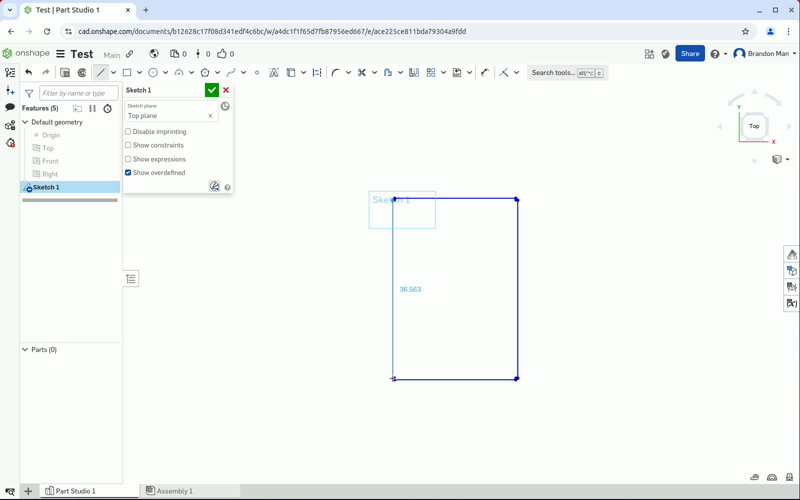
scroll(6)
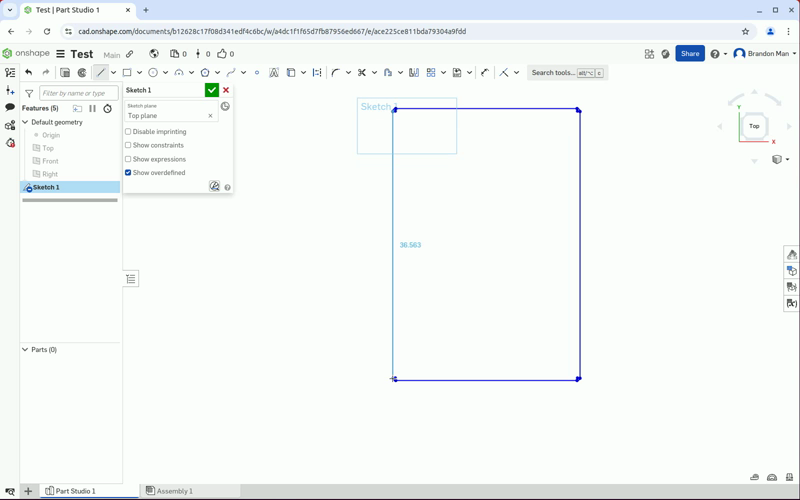
scroll(6)
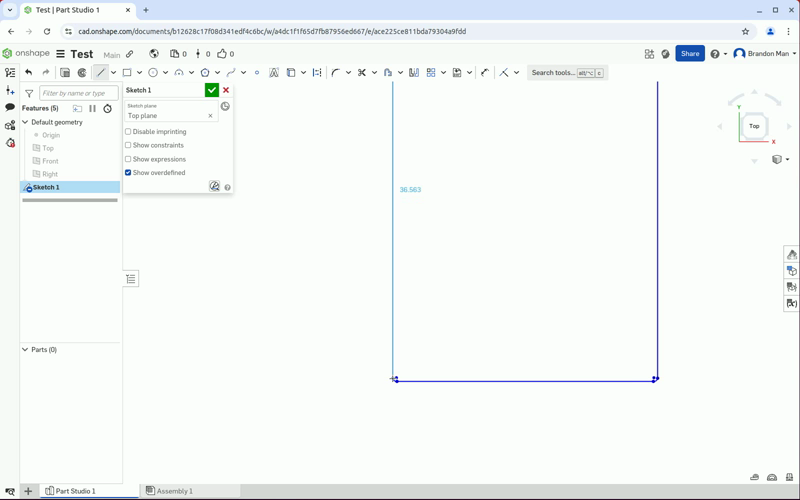
scroll(6)
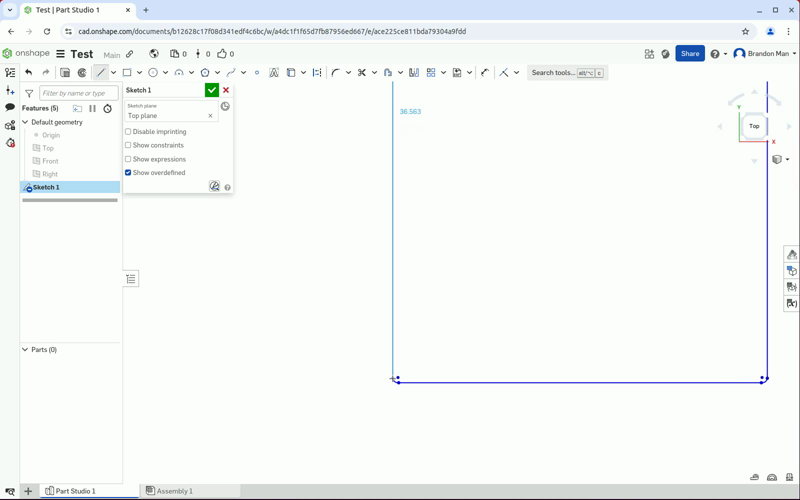
scroll(6)
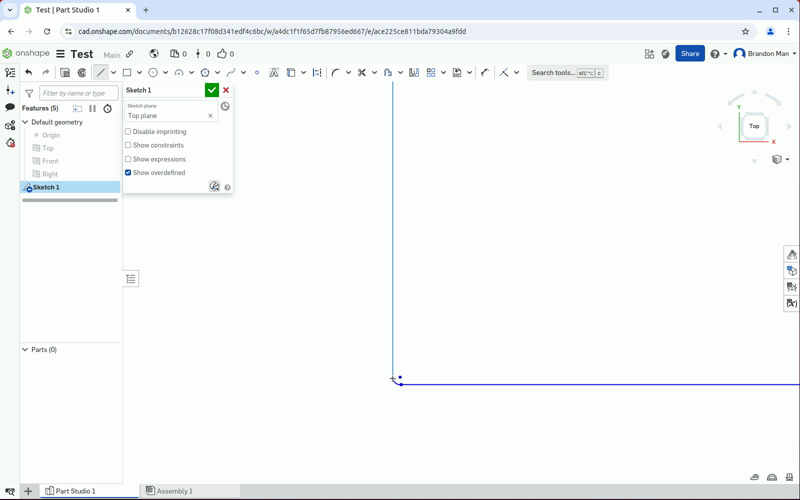
scroll(6)
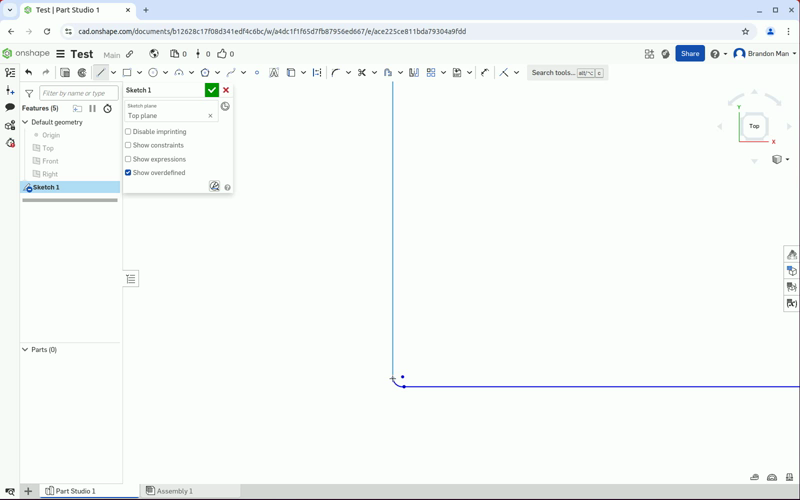
scroll(6)
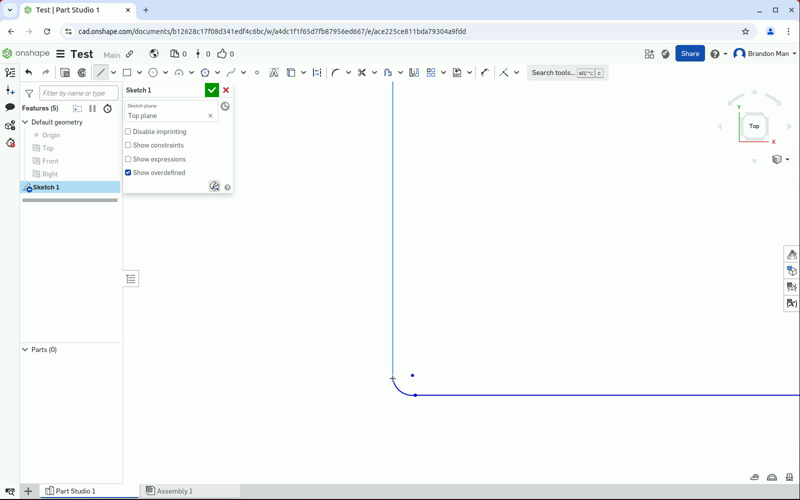
key_up(shift)
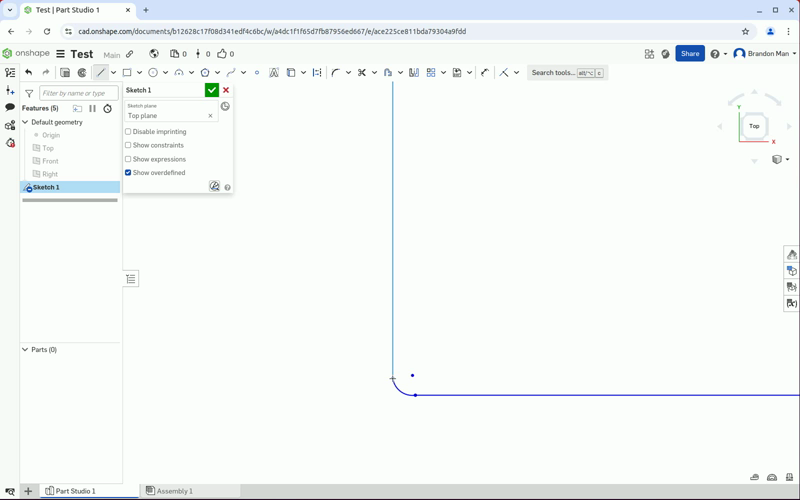
click(392, 378)
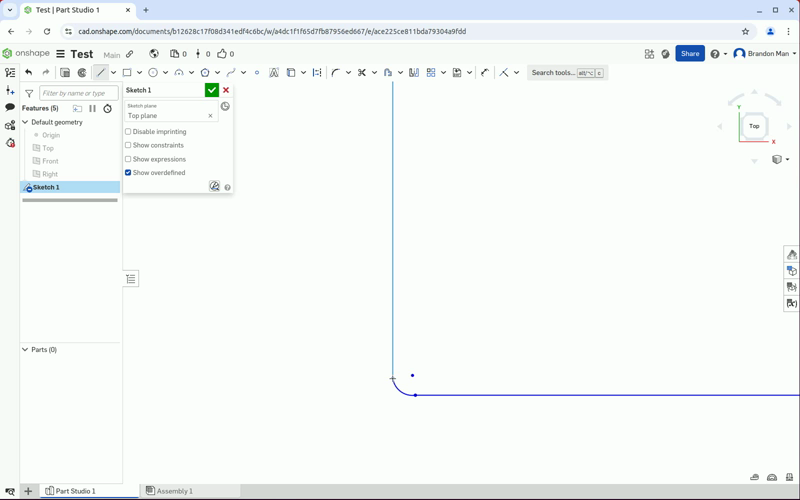
scroll(-6)
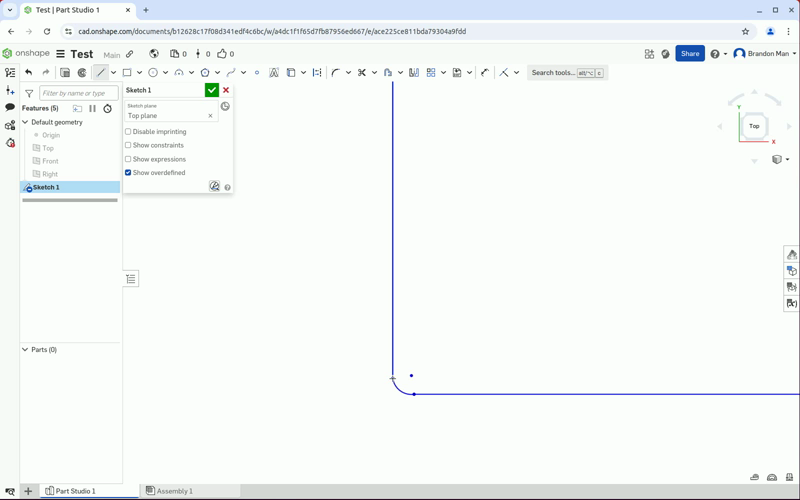
scroll(-6)
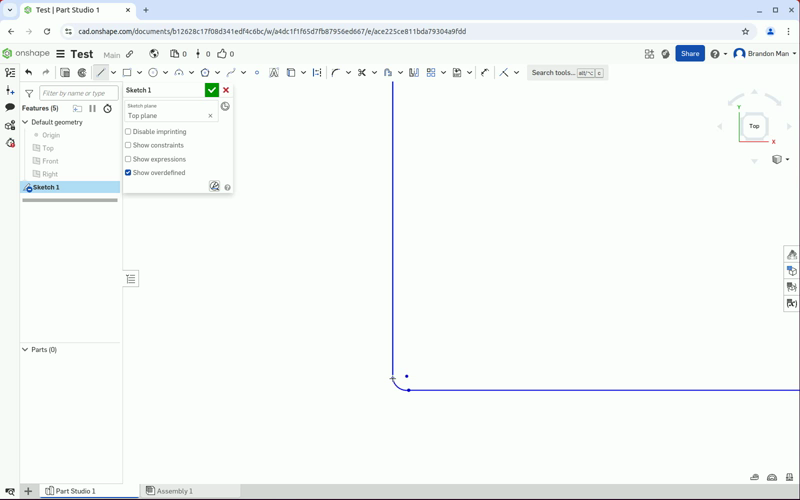
scroll(-6)
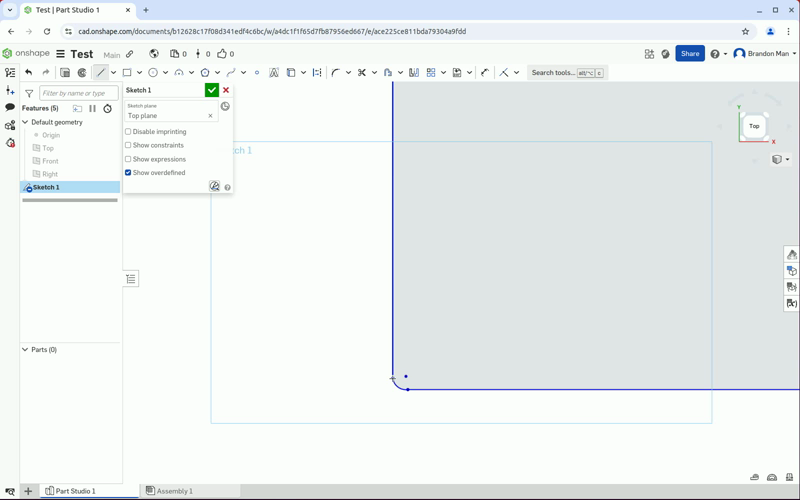
scroll(-6)
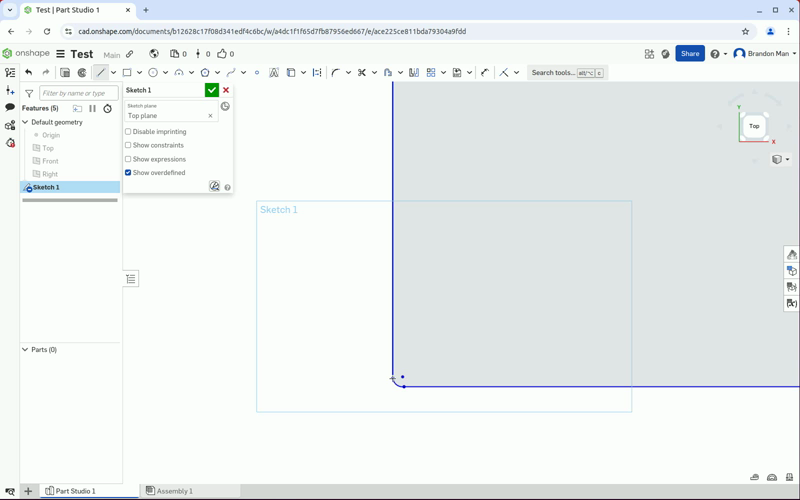
scroll(-6)
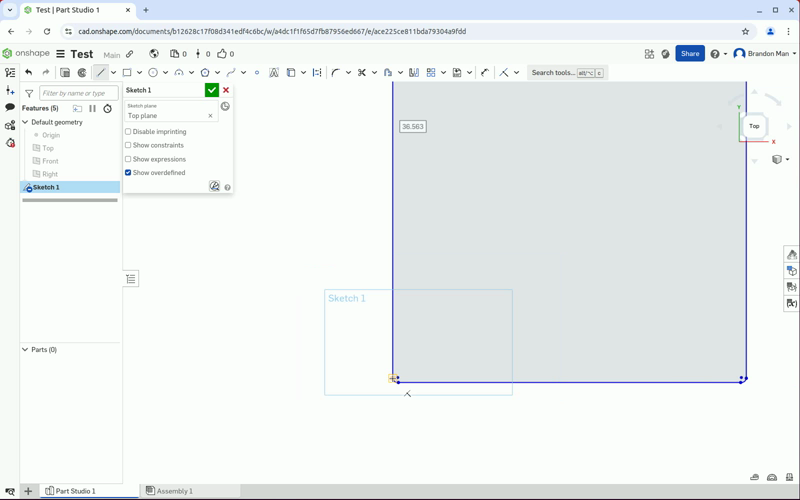
scroll(-6)
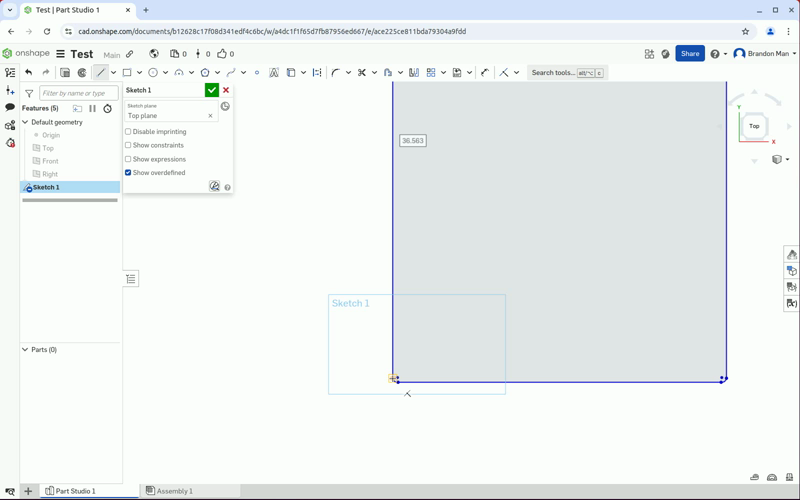
scroll(-6)
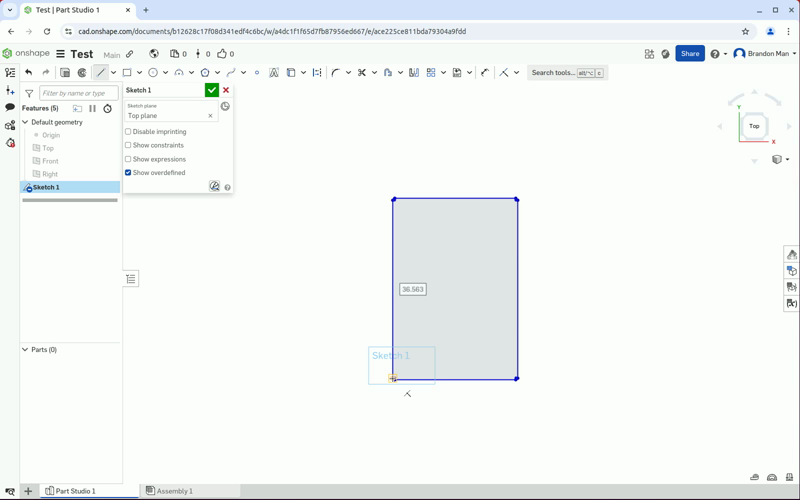
key(esc)
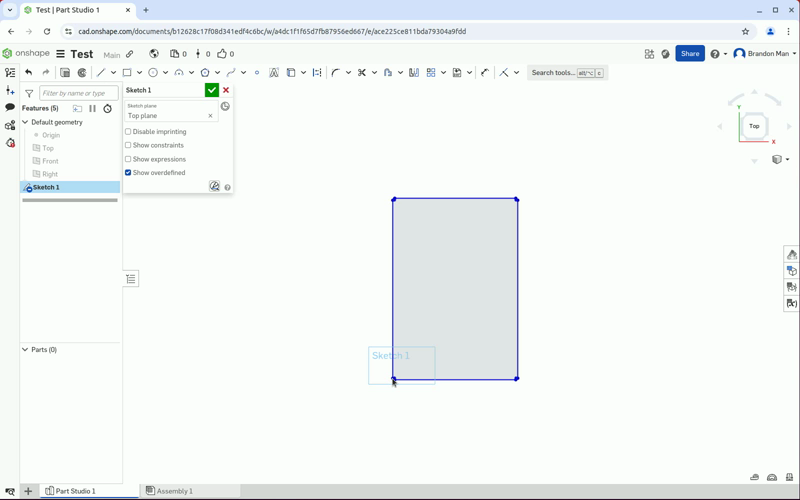
mouse_move(491, 262)
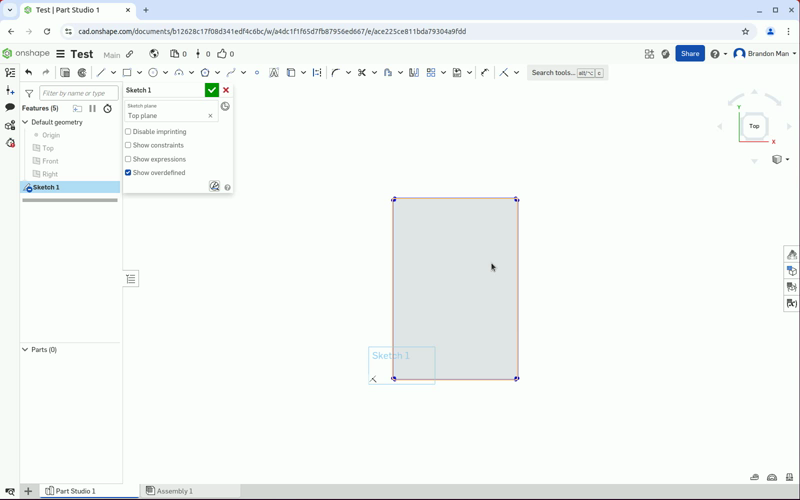
click(491, 262)
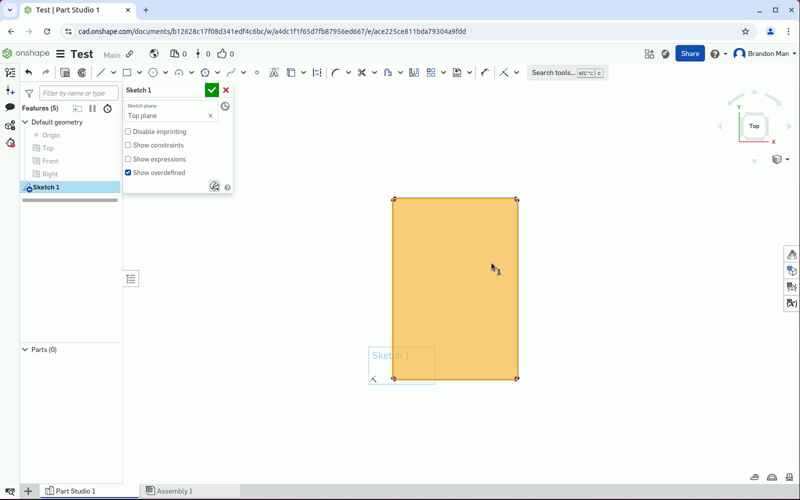
mouse_move(73, 352)
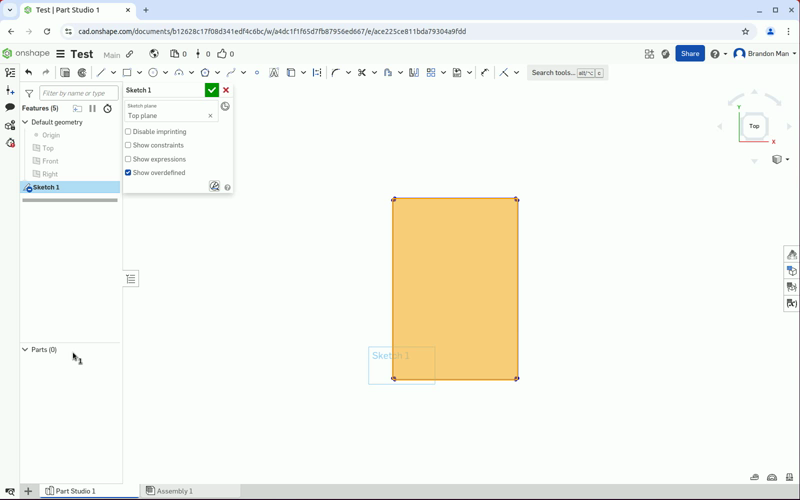
key(shift+y)
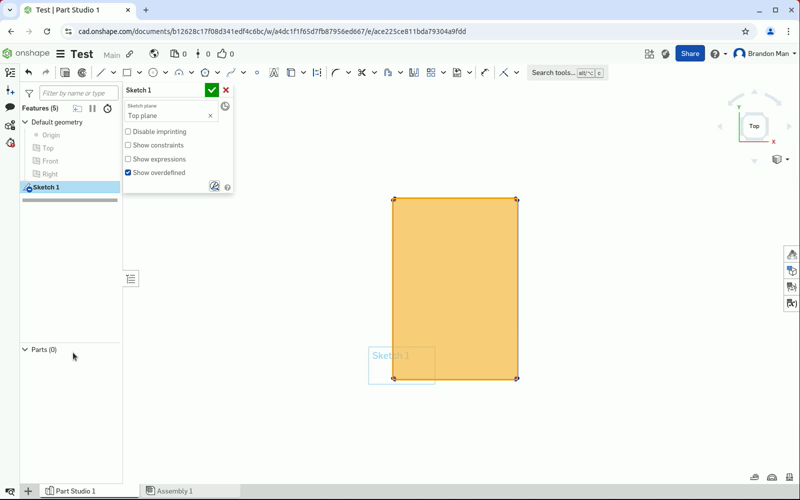
key(shift+e)
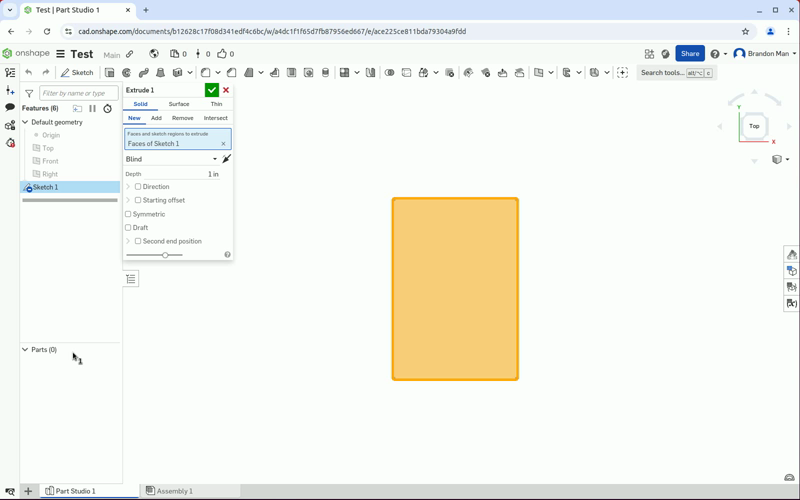
mouse_move(143, 106)
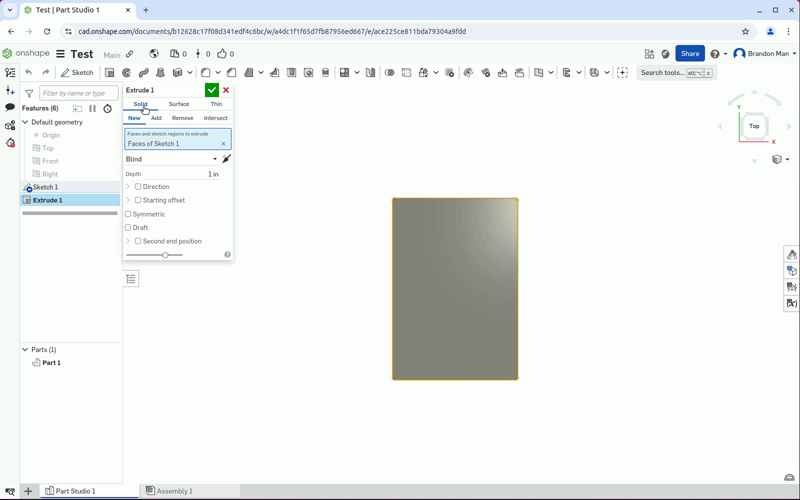
click(143, 106)
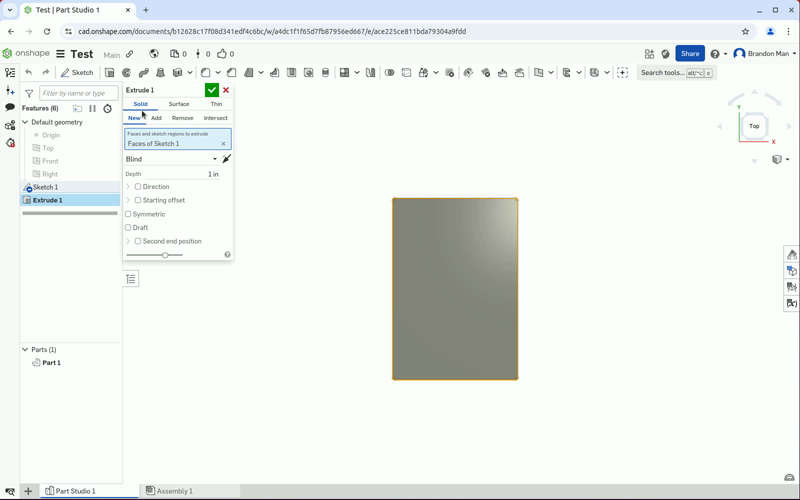
mouse_move(137, 120)
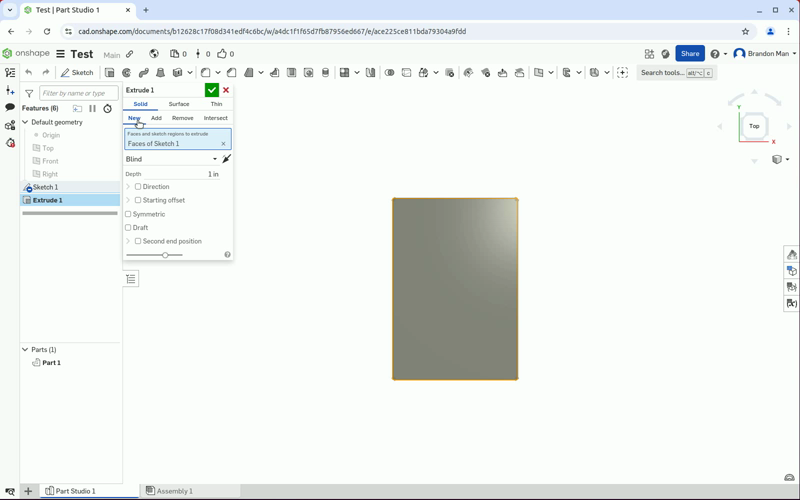
click(137, 120)
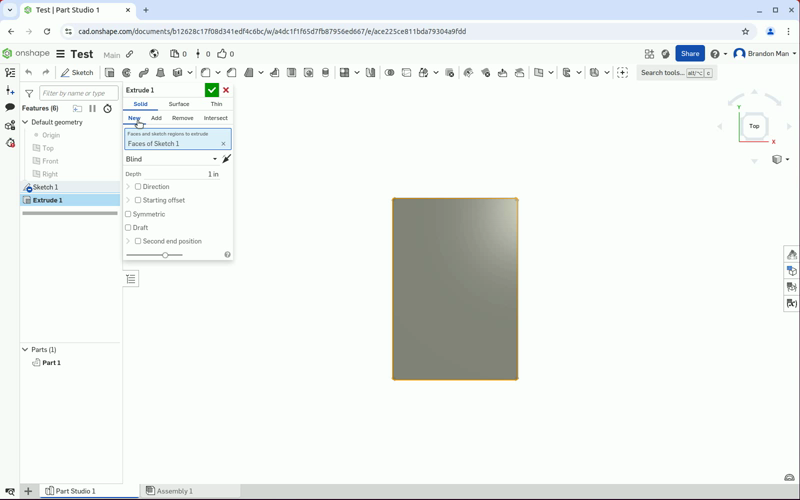
key(tab, 4)
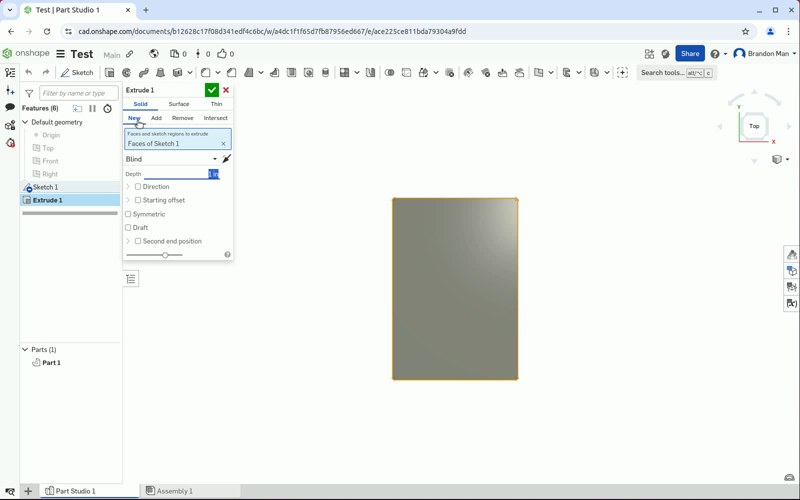
text(4.814)
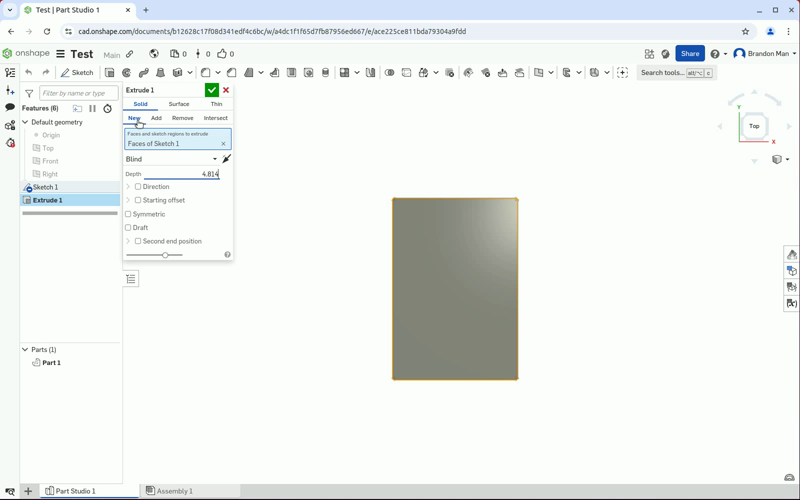
key(enter)
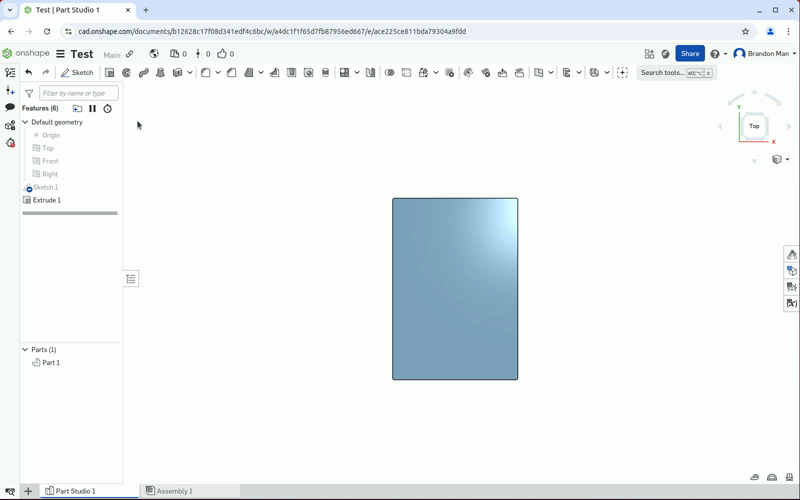
key(shift+h)
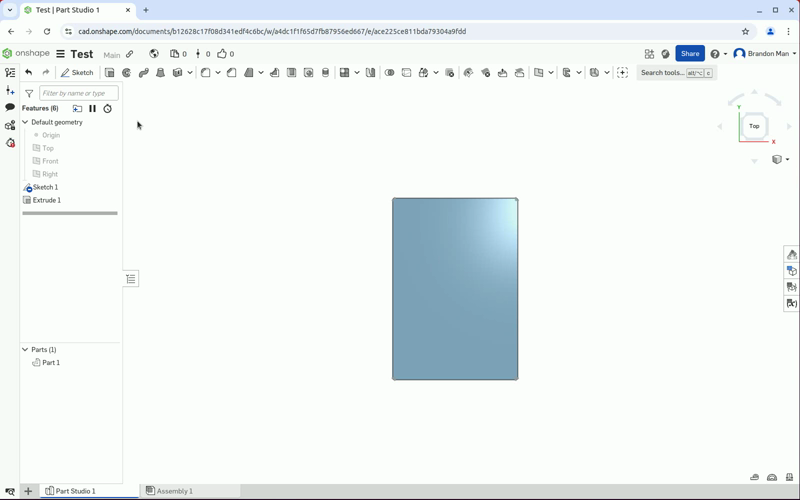
key(shift+h)
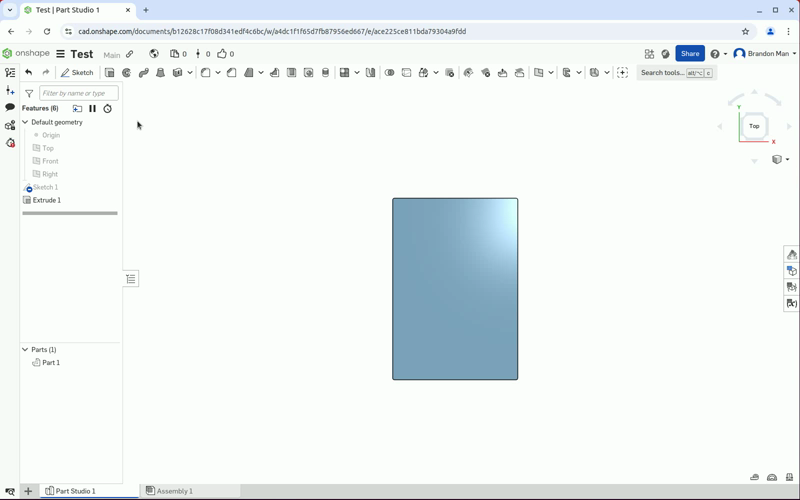
mouse_move(73, 189)
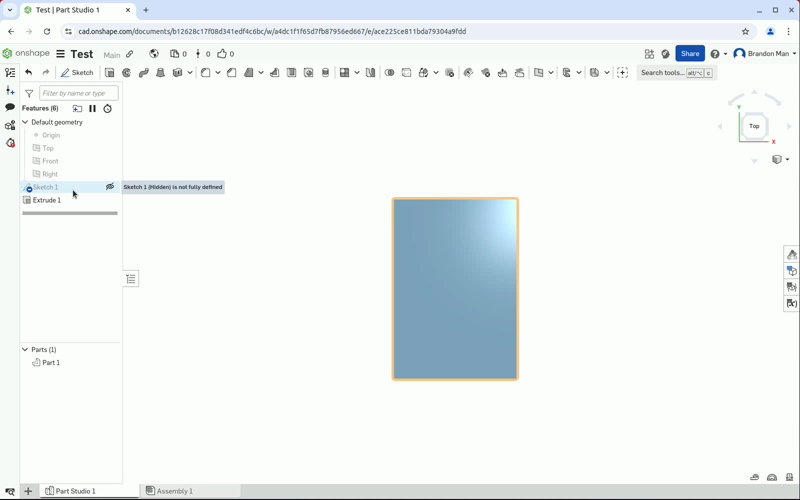
click(73, 189)
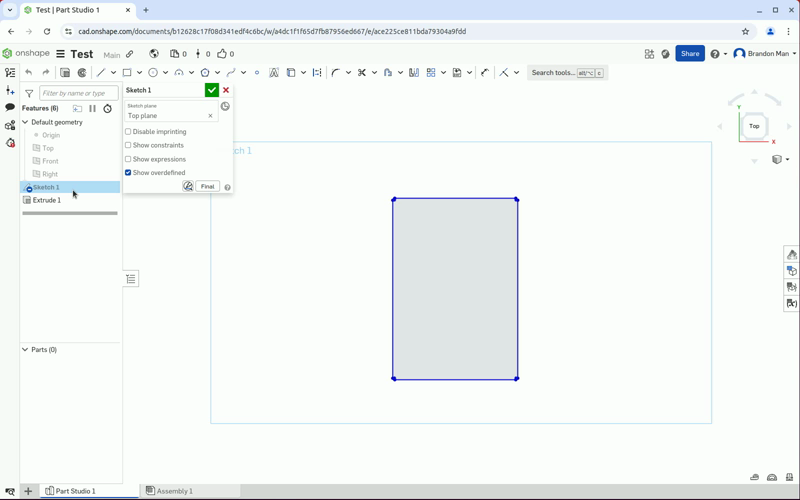
mouse_move(229, 92)
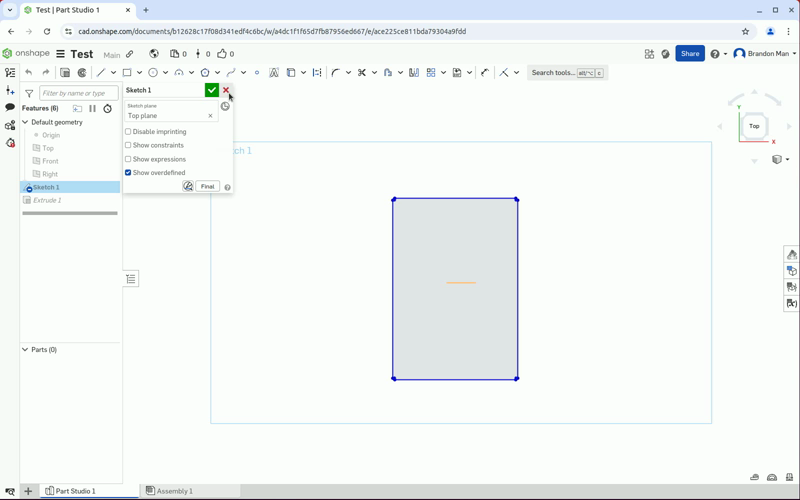
click(229, 92)
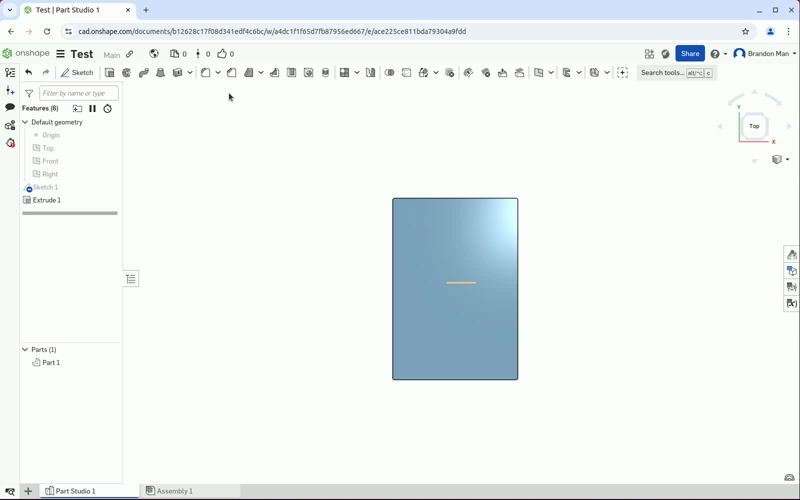
mouse_move(73, 352)
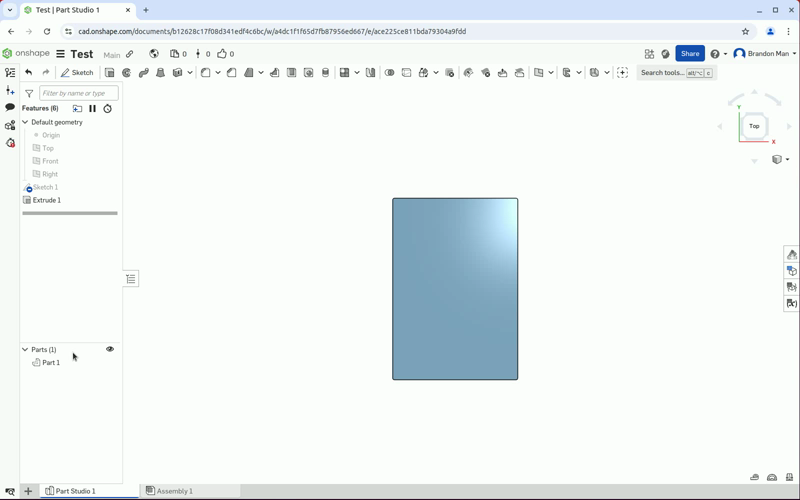
key(y)
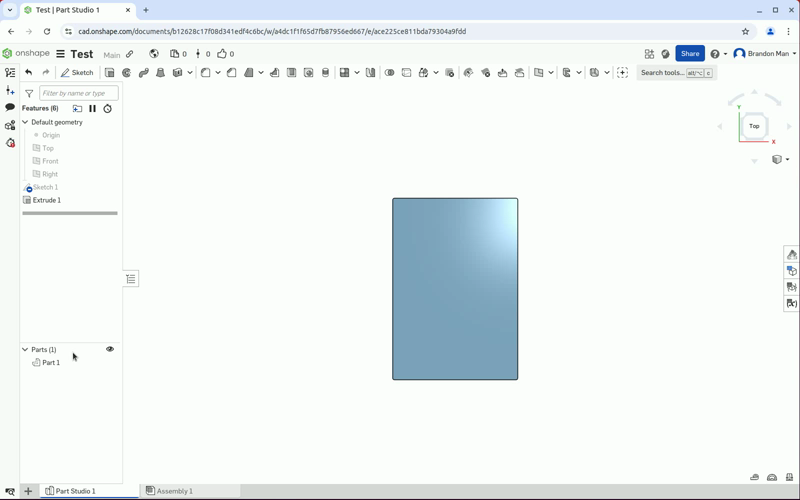
key(shift+p)
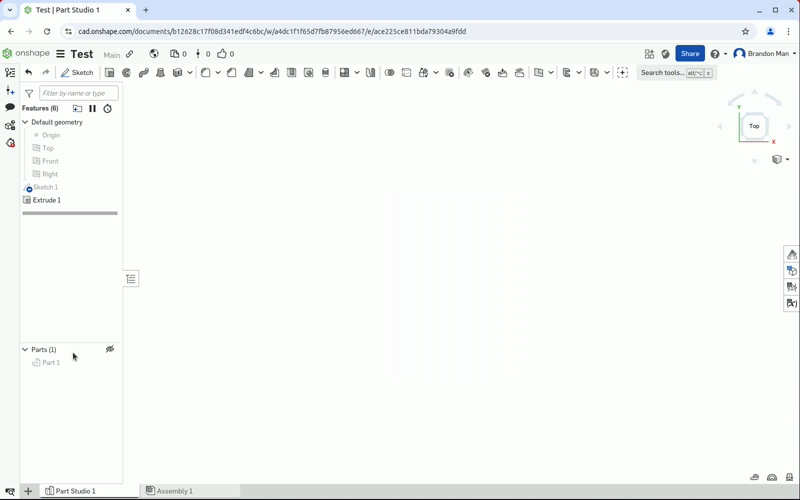
key(space)
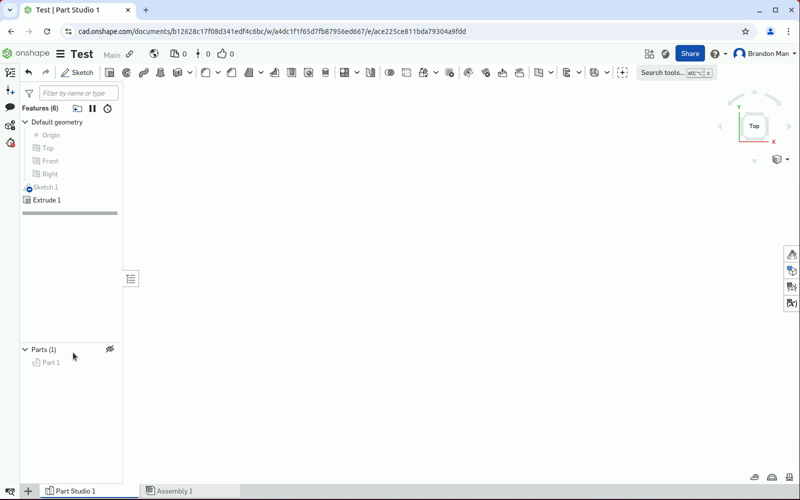
key_down(shift)
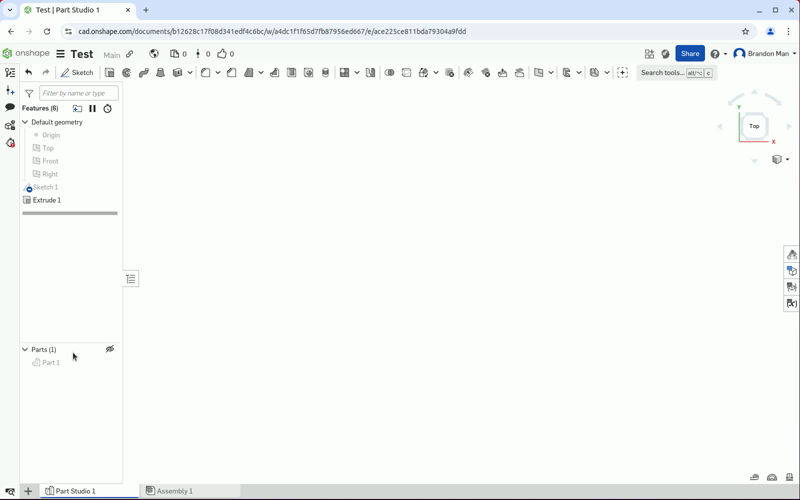
key(up)
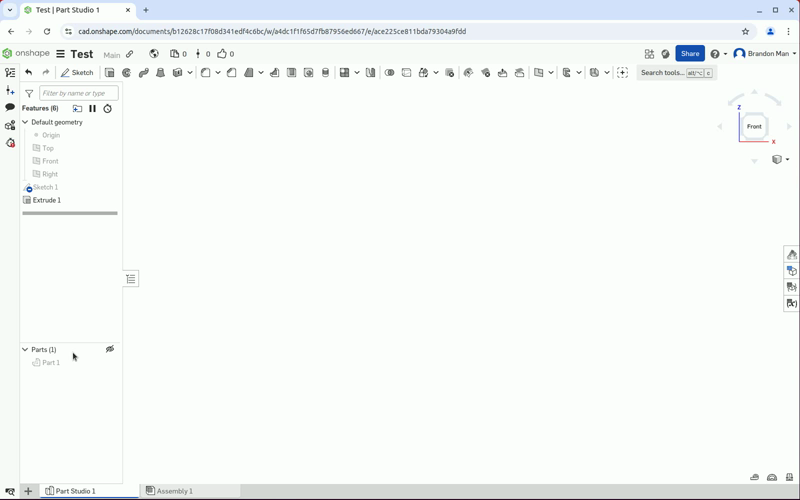
key_up(shift)
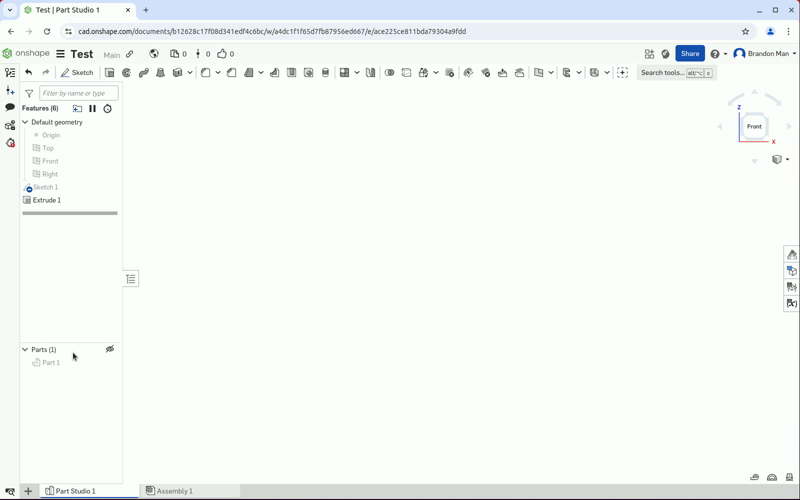
key(space)
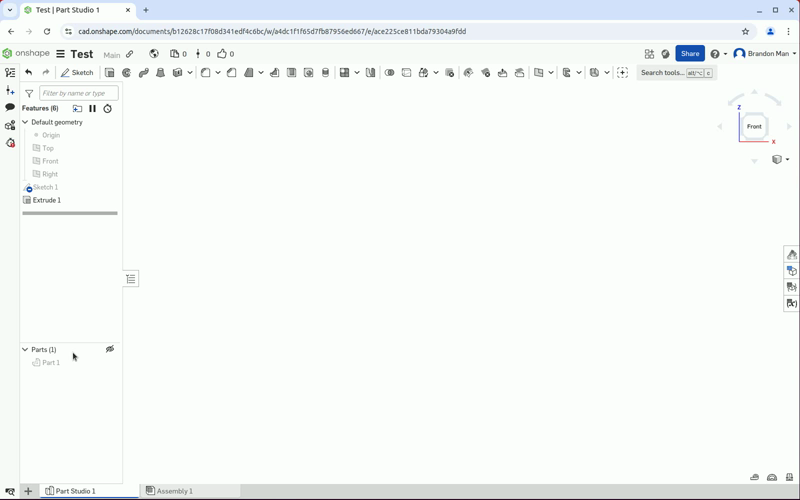
key_down(shift)
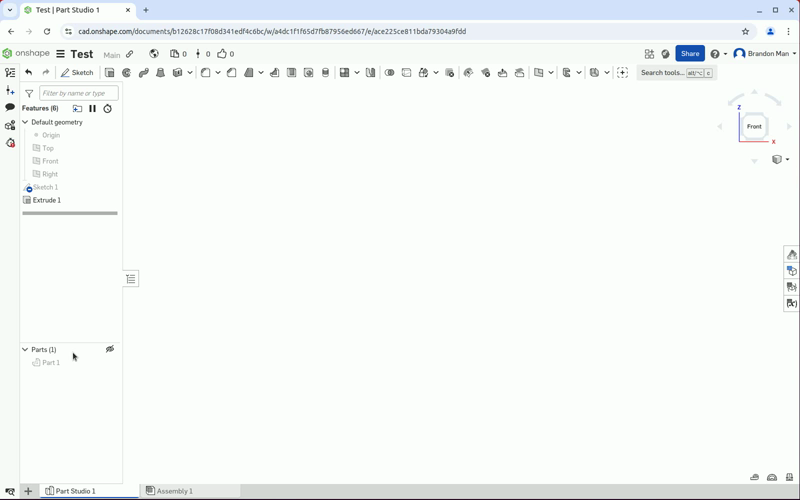
key(left)
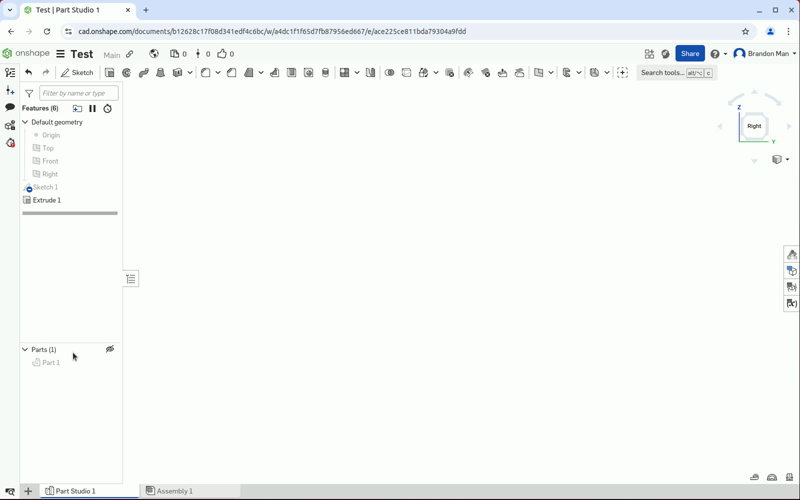
key_up(shift)
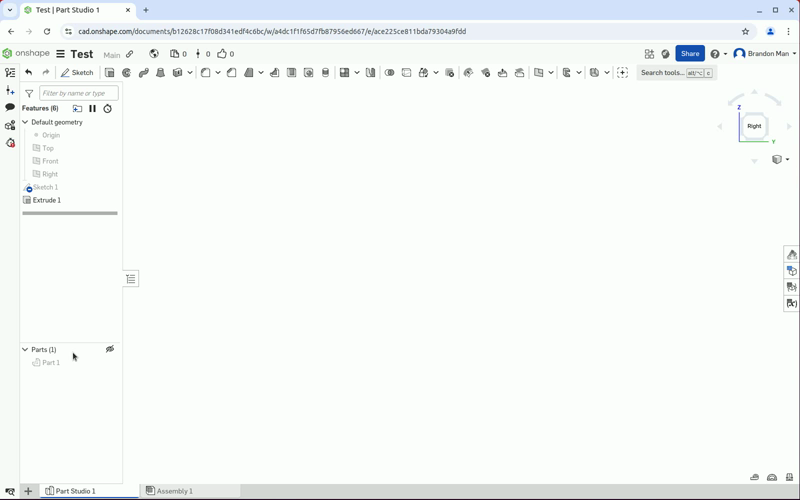
mouse_move(73, 352)
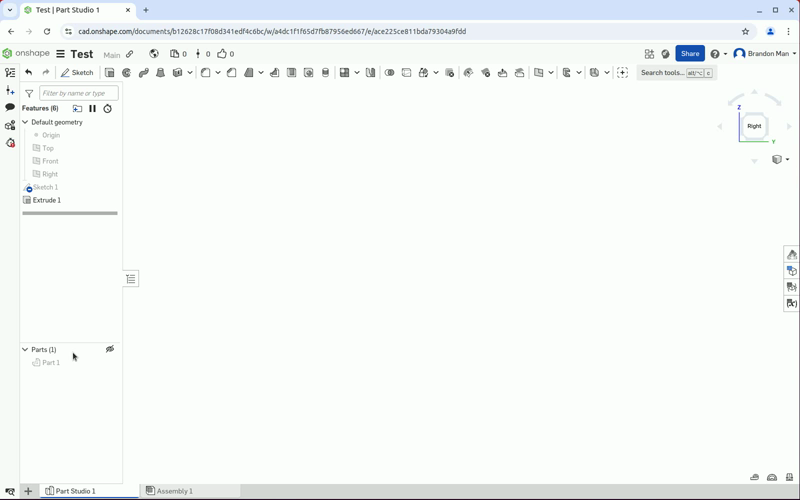
key(shift+y)
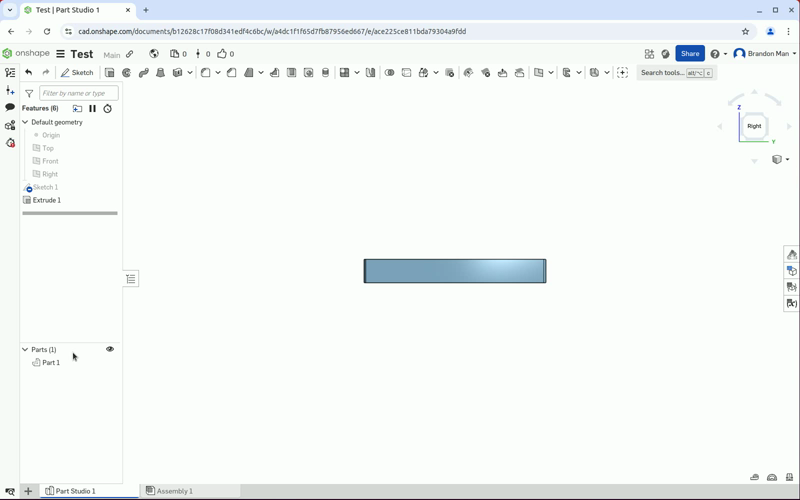
mouse_move(541, 75)
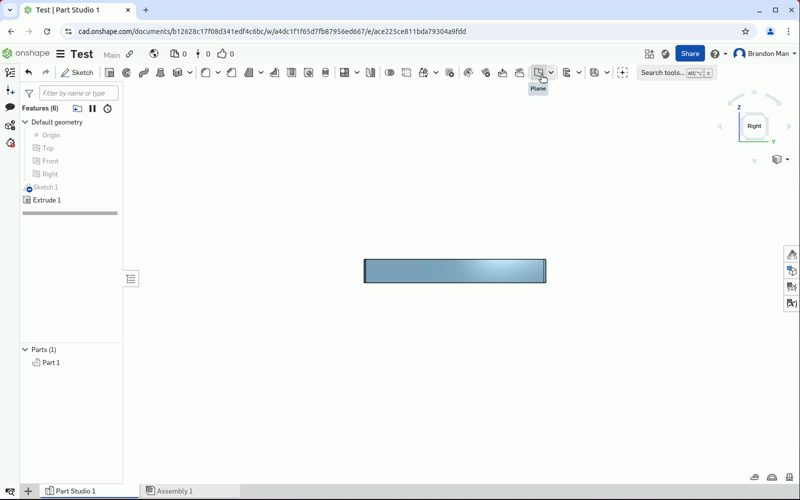
click(541, 75)
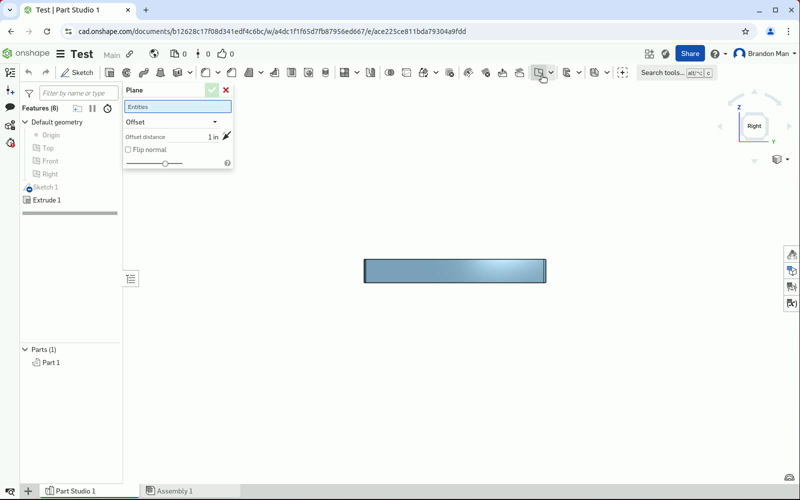
mouse_move(73, 176)
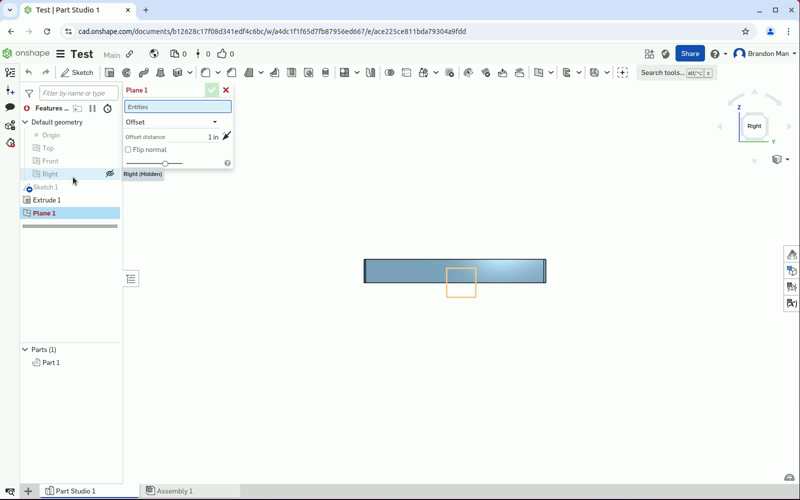
click(73, 176)
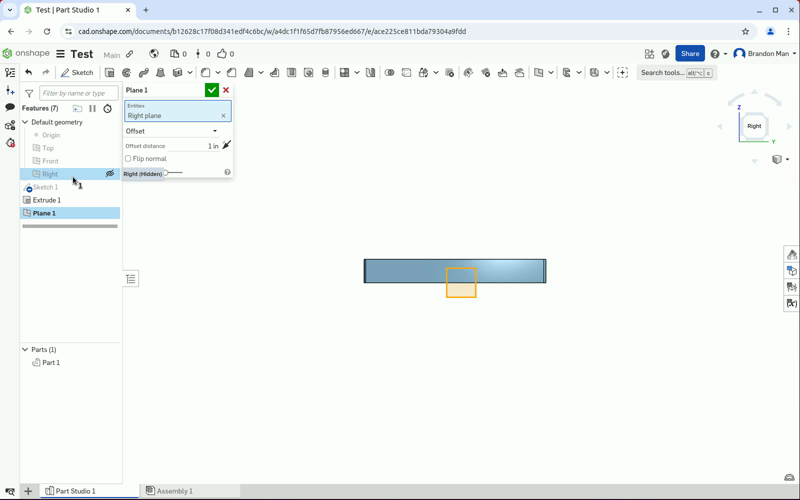
key(tab, 2)
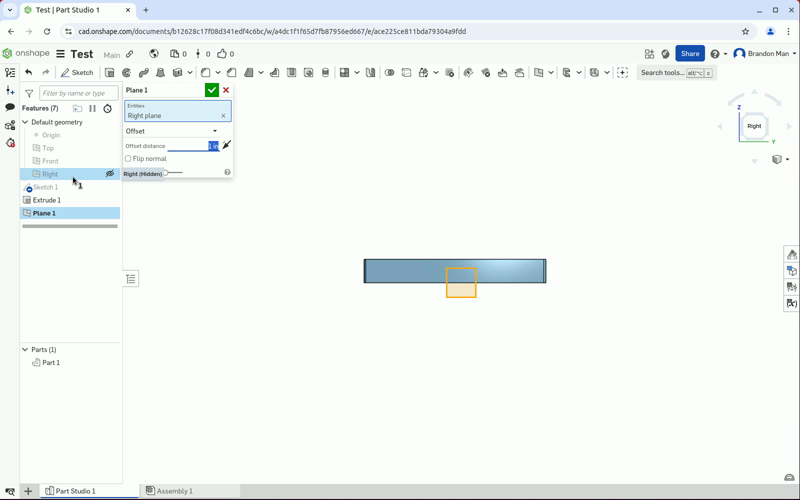
text(13.957)
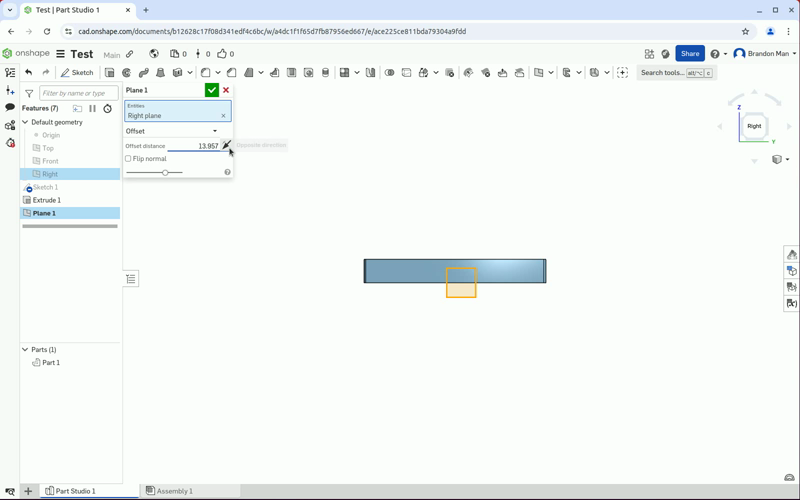
mouse_move(229, 147)
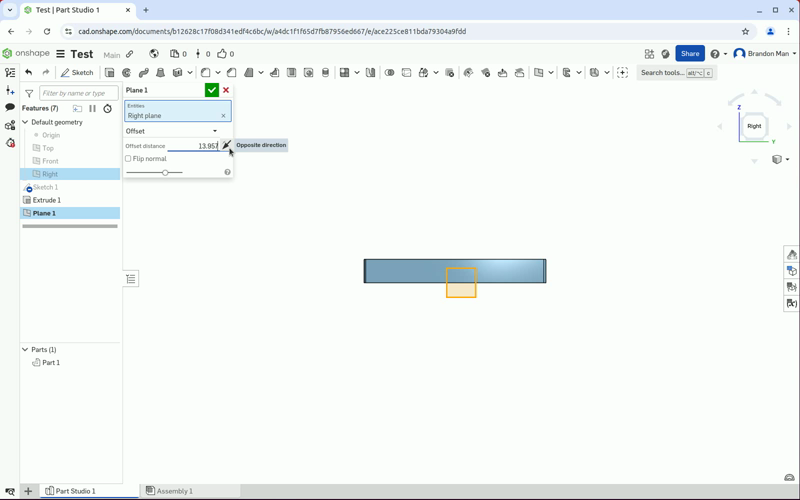
click(229, 147)
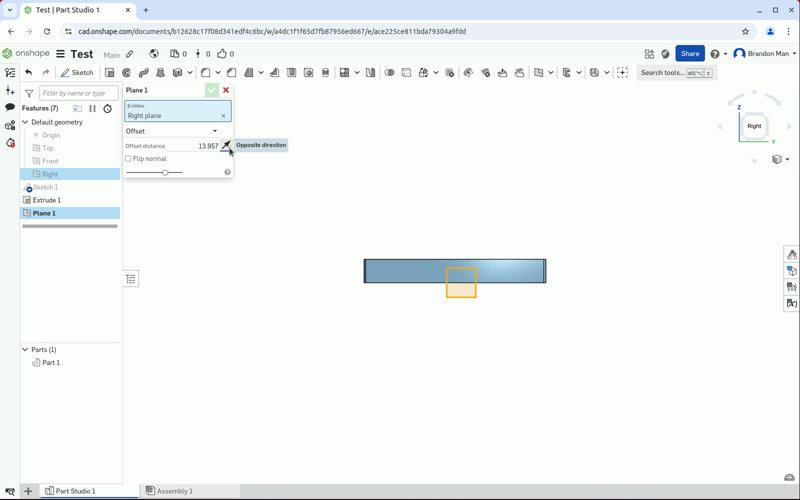
key(enter, 2)
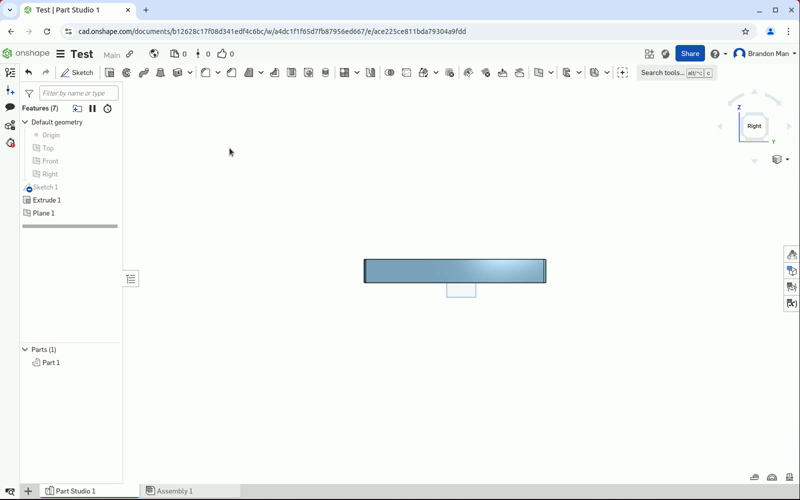
key(shift+s)
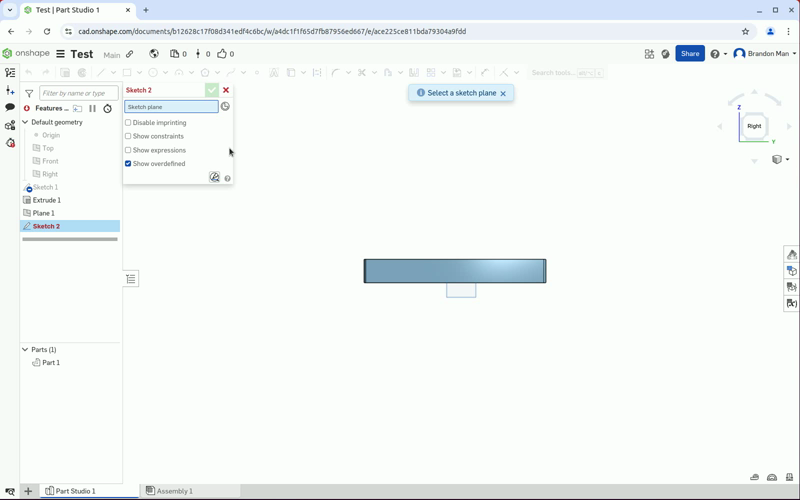
mouse_move(73, 215)
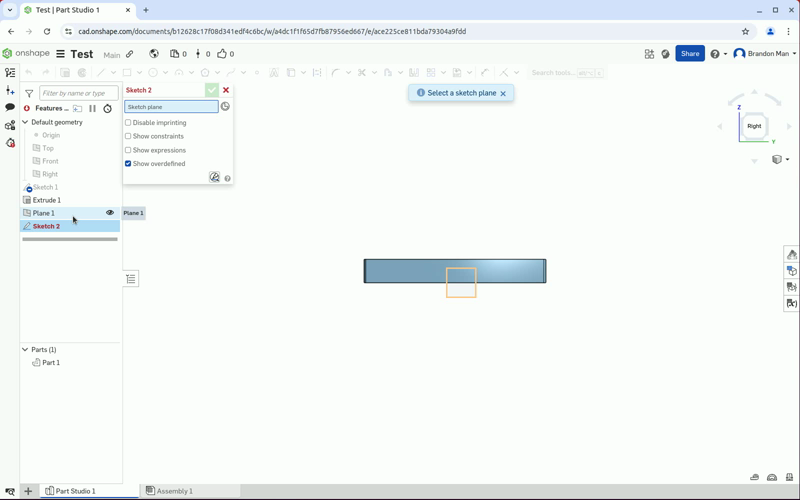
click(73, 215)
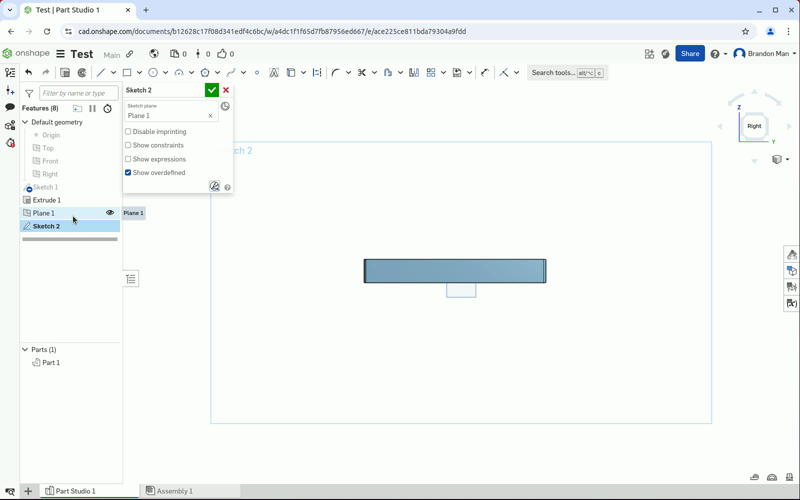
mouse_move(73, 352)
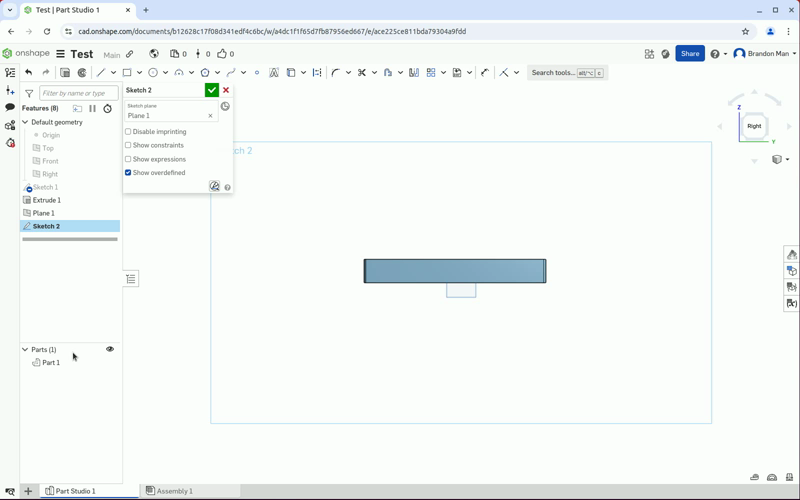
key(y)
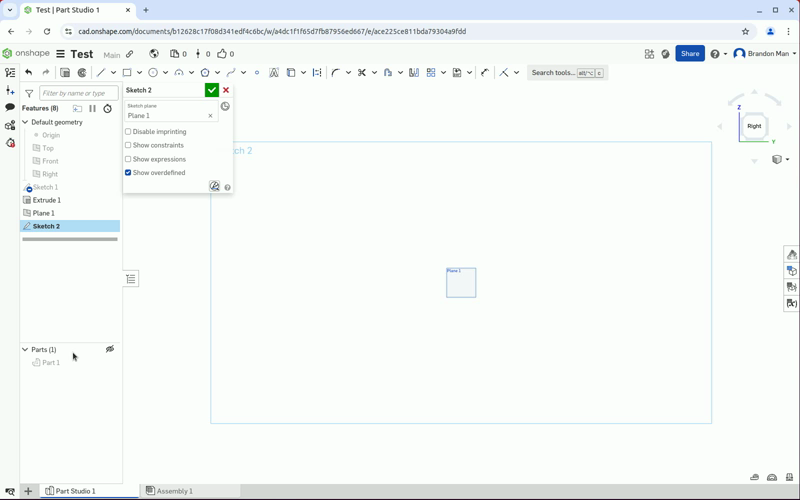
key(c)
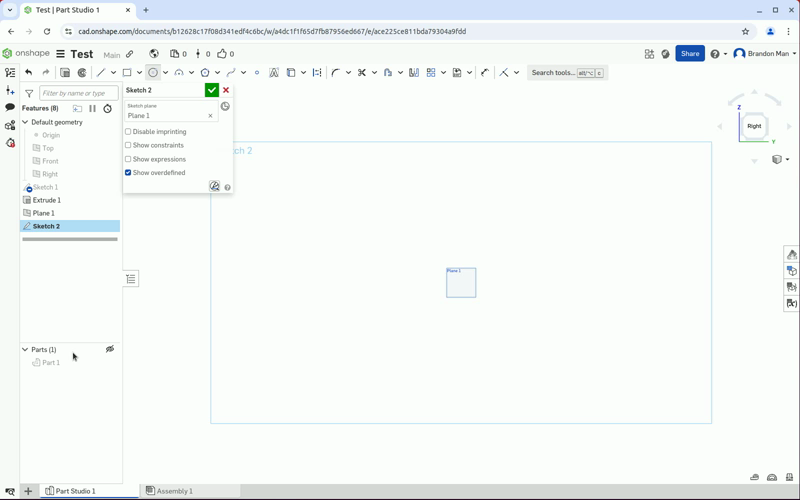
key_down(shift)
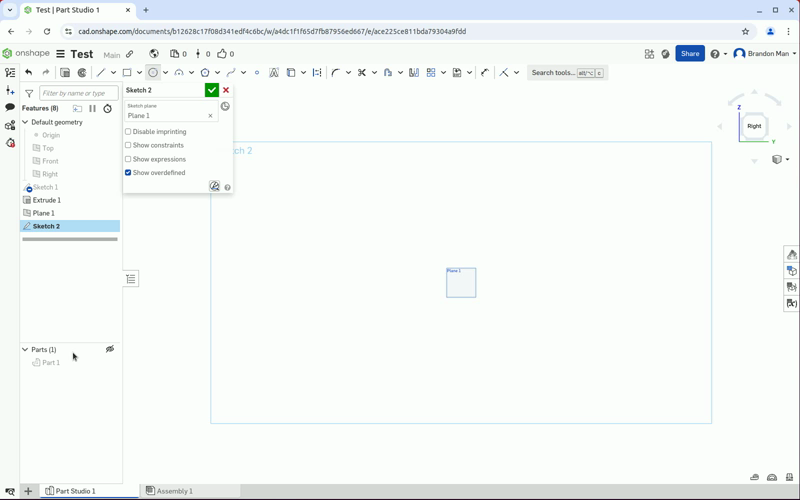
mouse_move(526, 275)
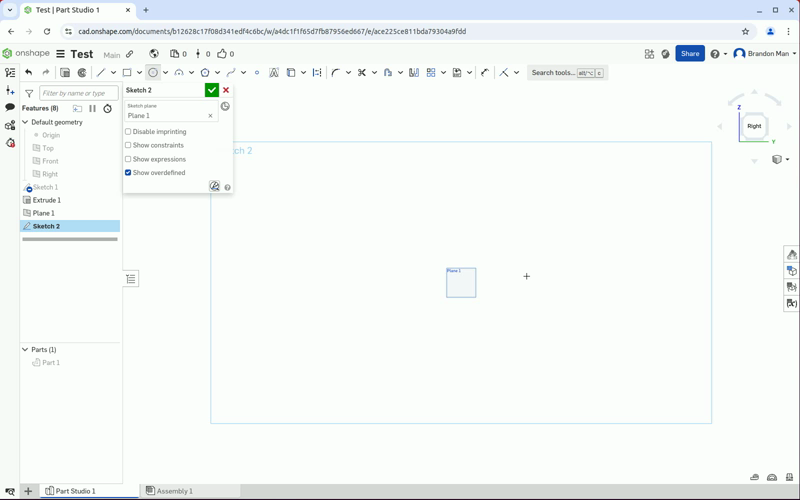
click(526, 275)
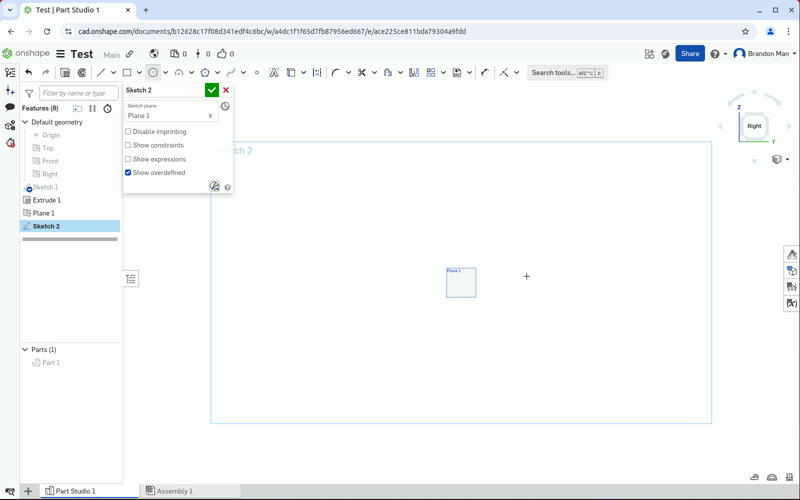
key_up(shift)
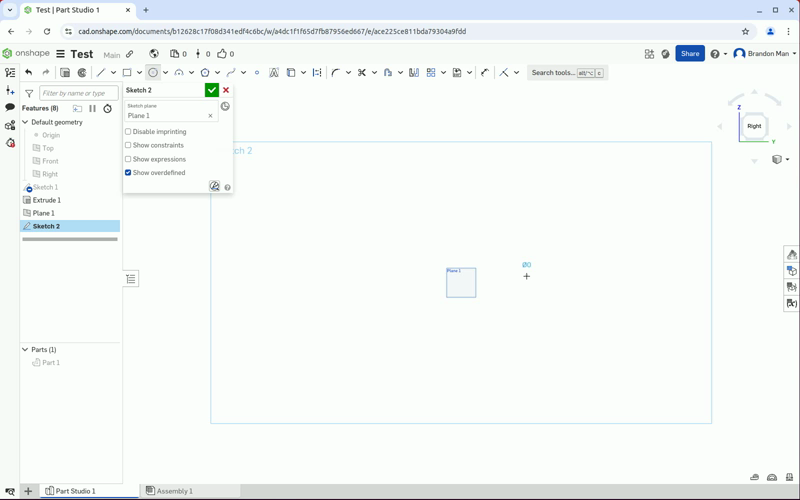
mouse_move(528, 275)
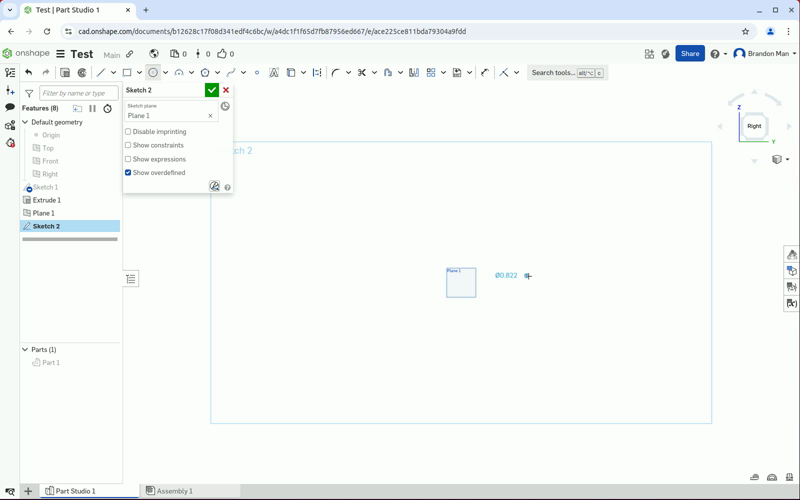
scroll(6)
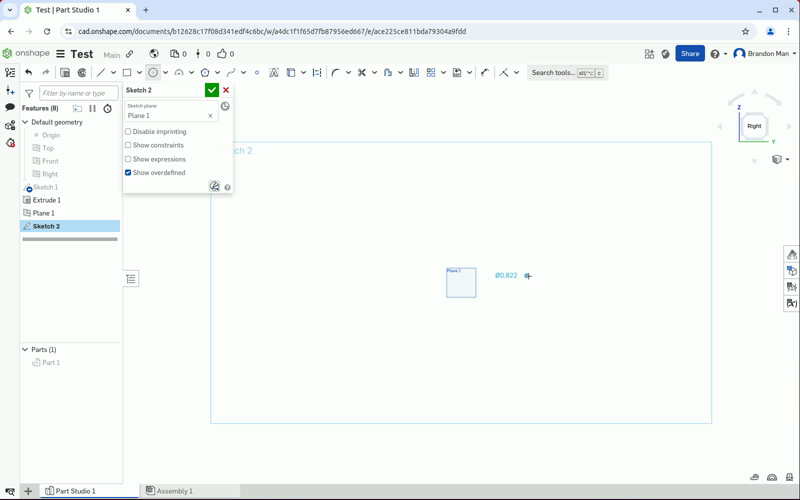
scroll(6)
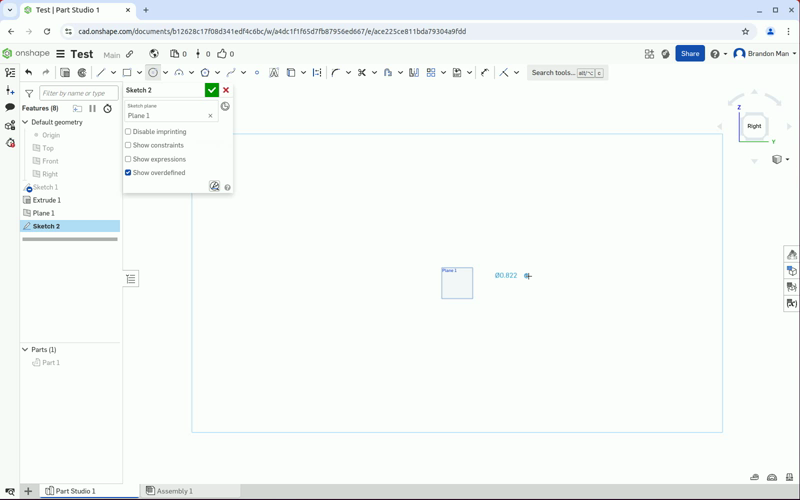
scroll(6)
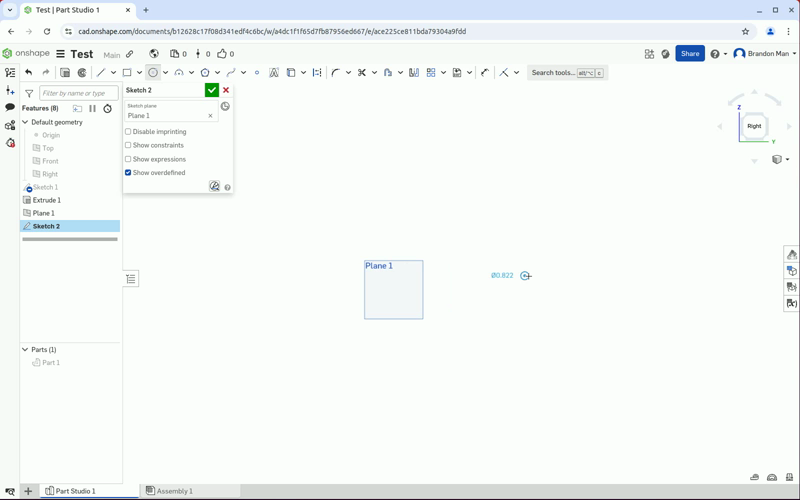
scroll(6)
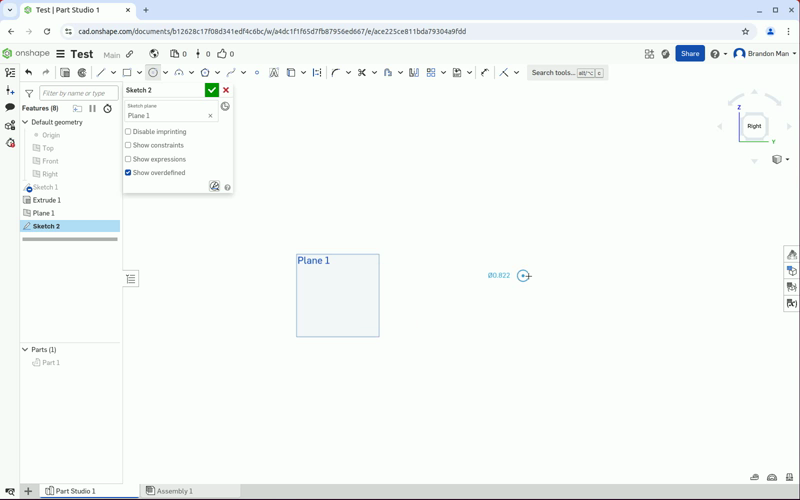
scroll(6)
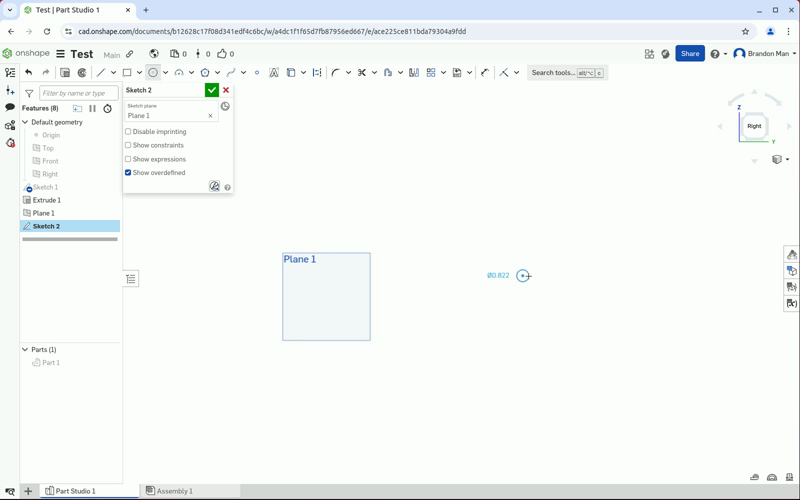
scroll(6)
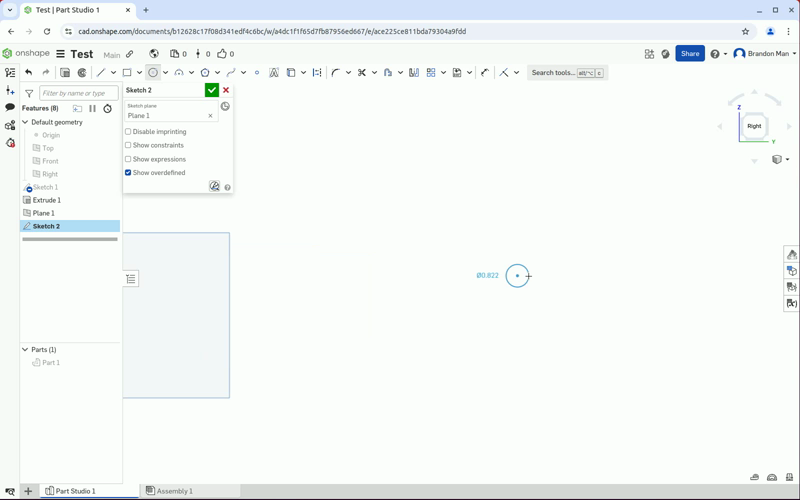
scroll(6)
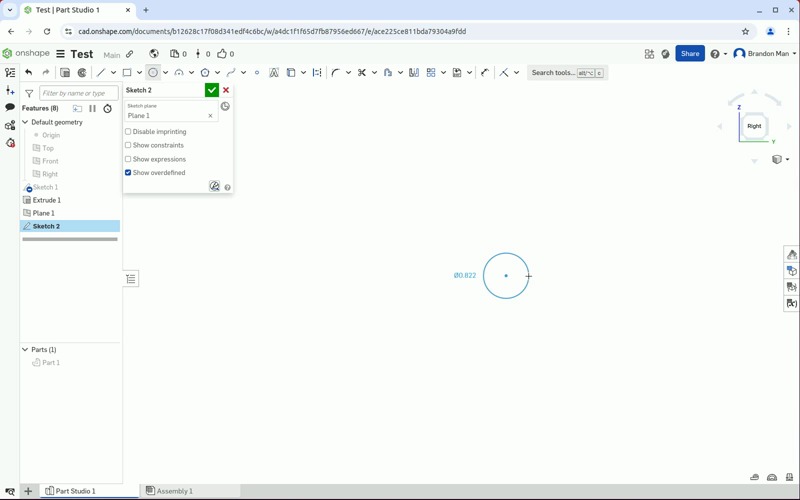
click(528, 275)
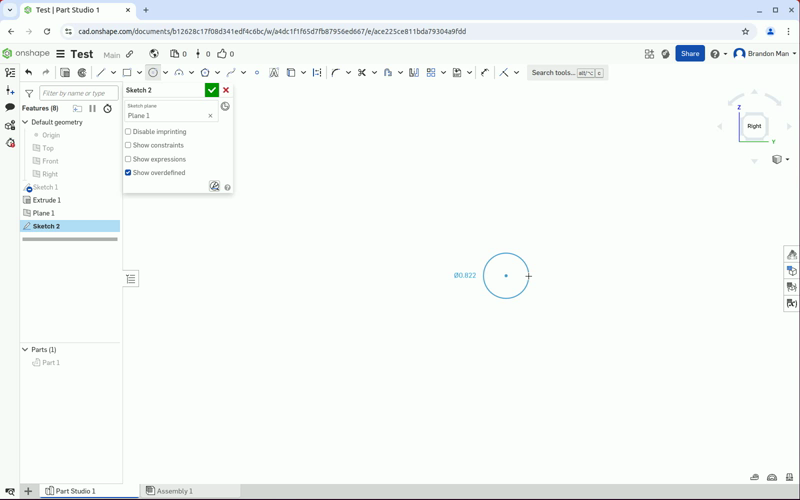
scroll(-6)
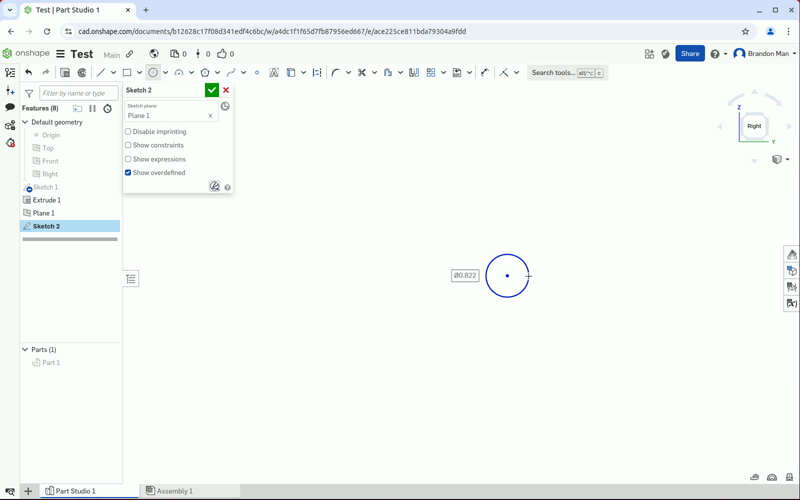
scroll(-6)
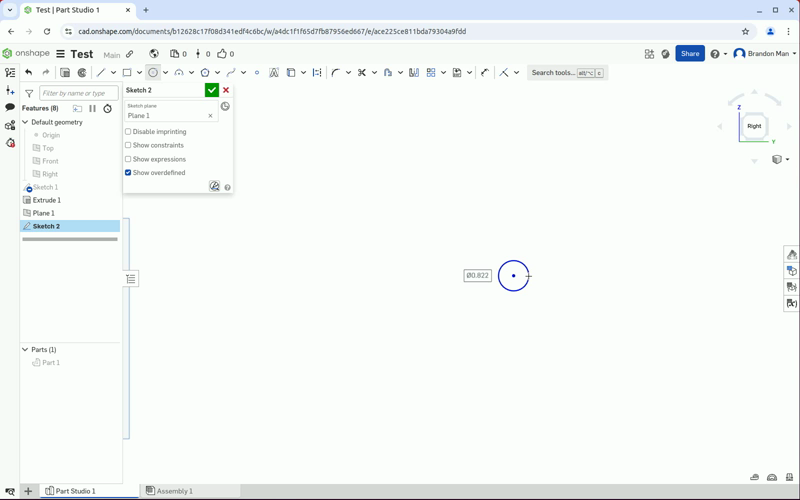
scroll(-6)
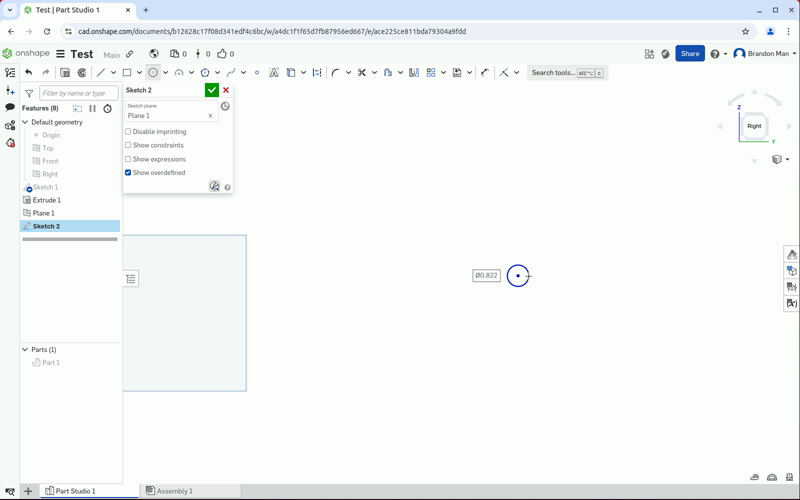
scroll(-6)
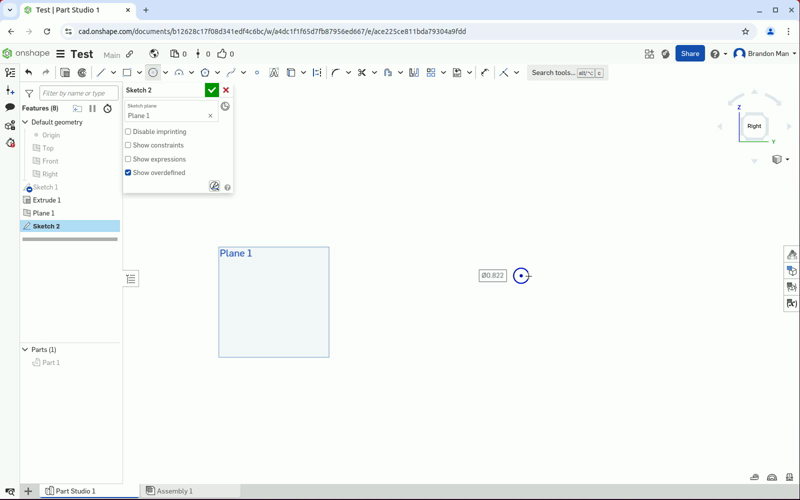
scroll(-6)
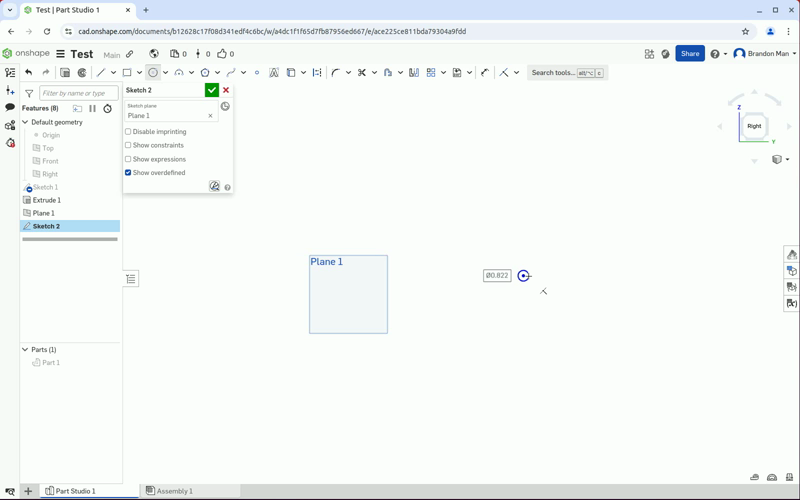
scroll(-6)
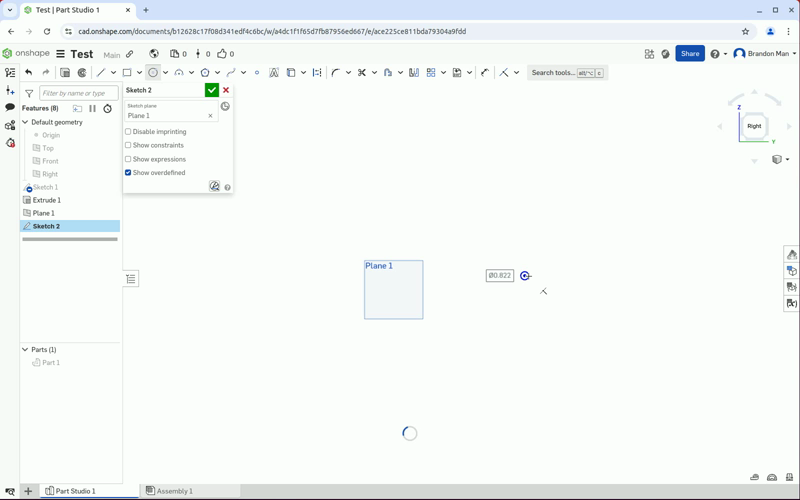
scroll(-6)
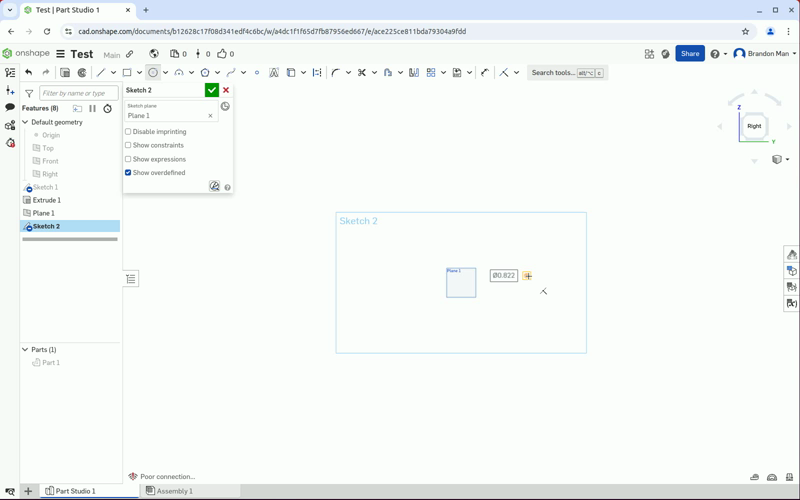
key(esc)
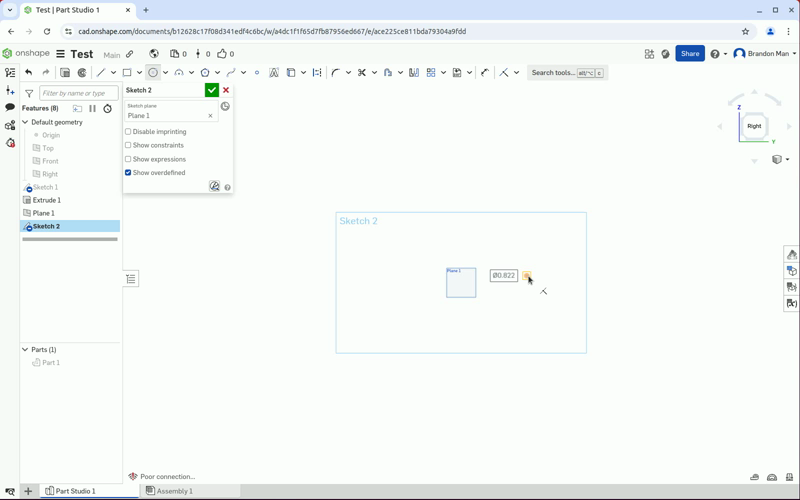
mouse_move(526, 273)
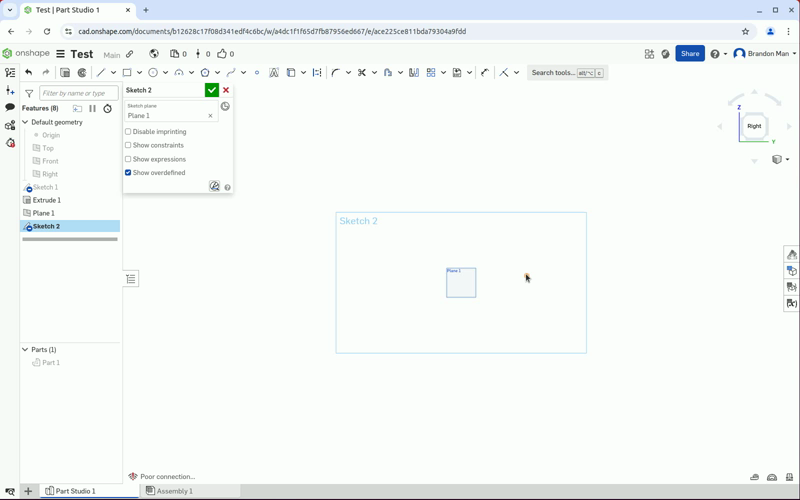
scroll(6)
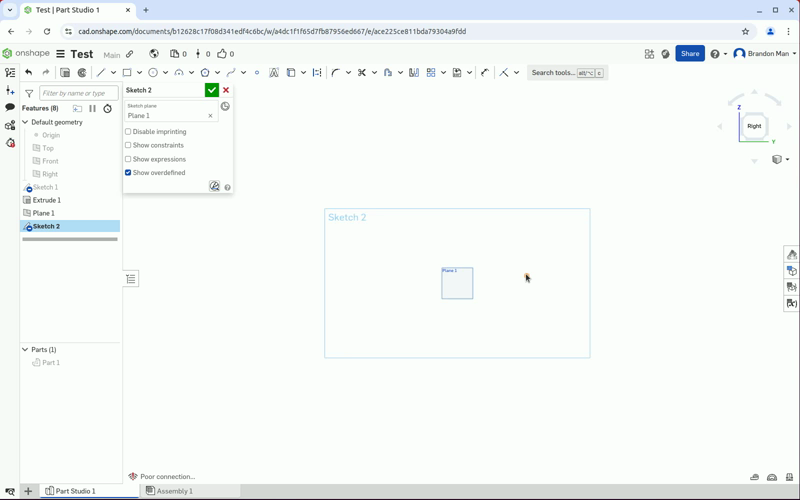
scroll(6)
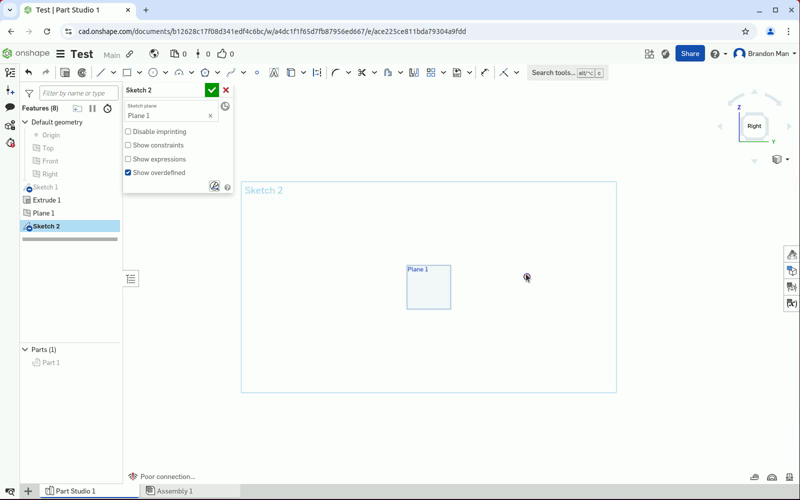
scroll(6)
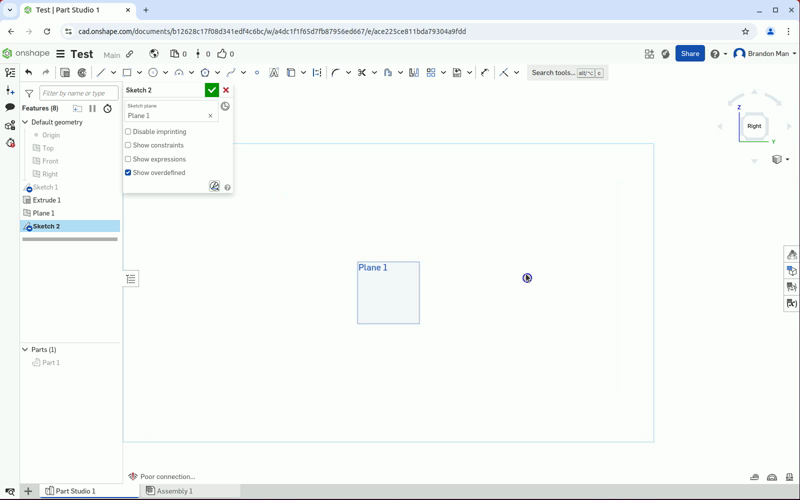
scroll(6)
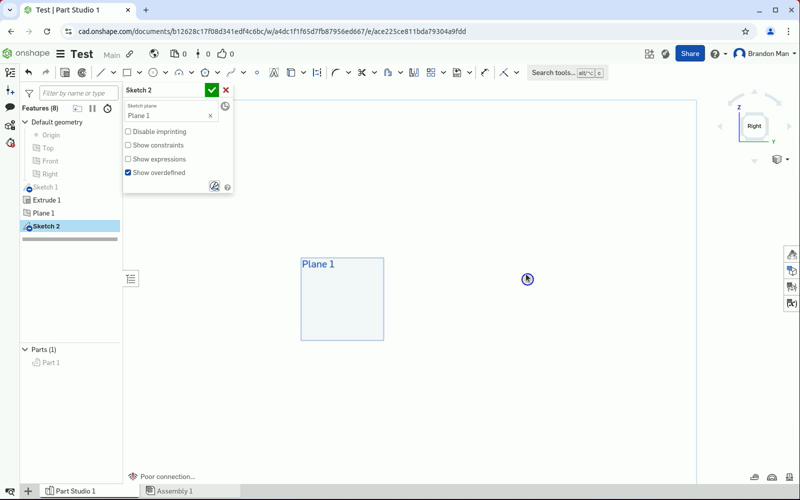
scroll(6)
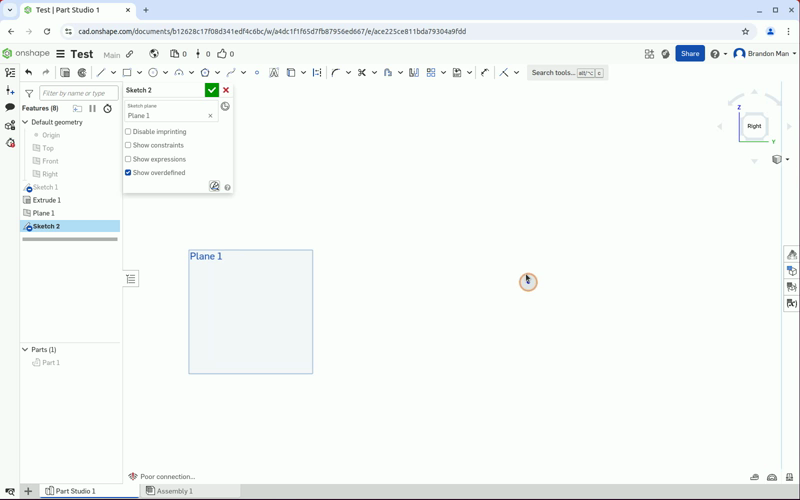
scroll(6)
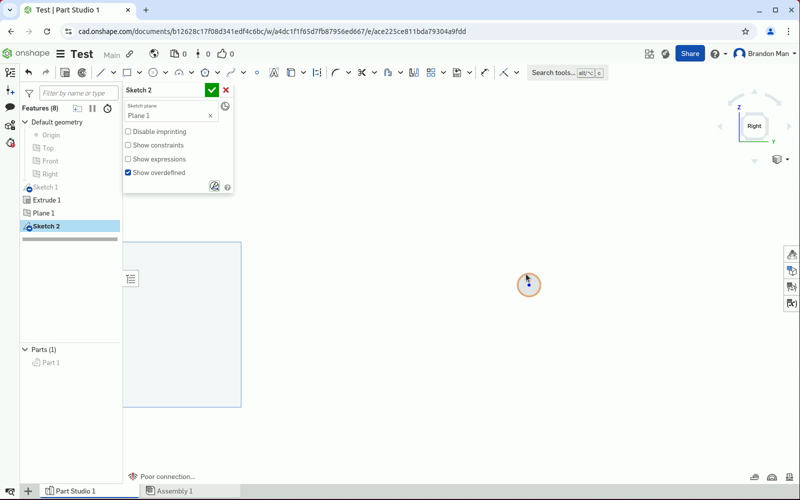
scroll(6)
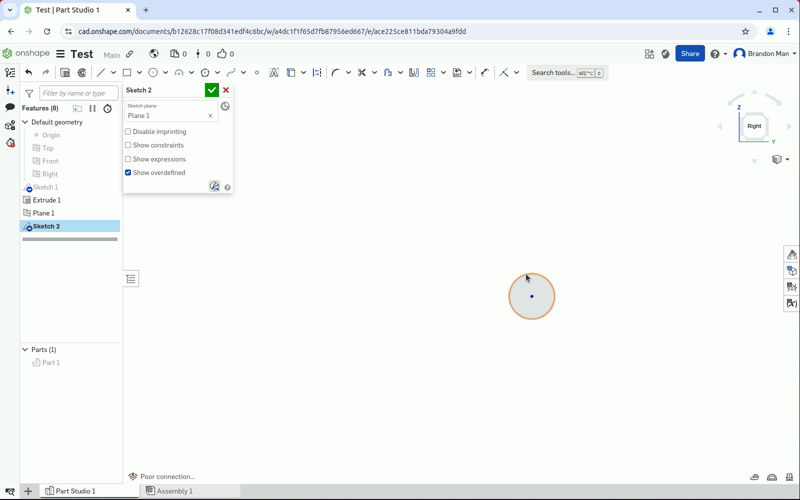
click(526, 273)
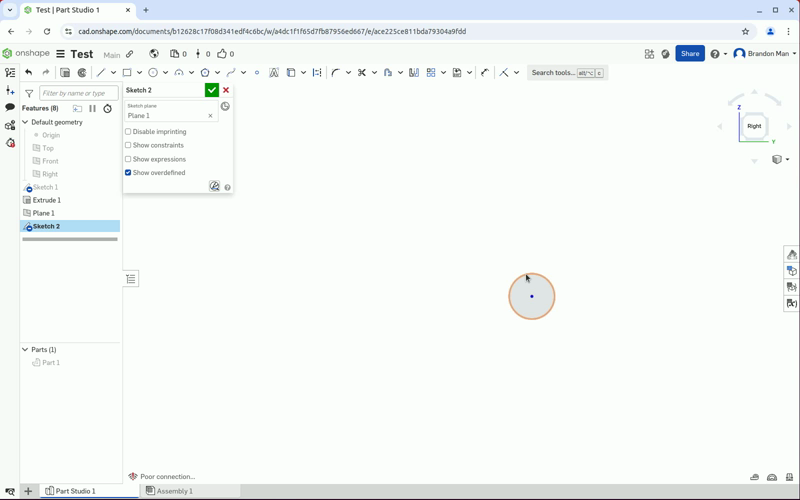
scroll(-6)
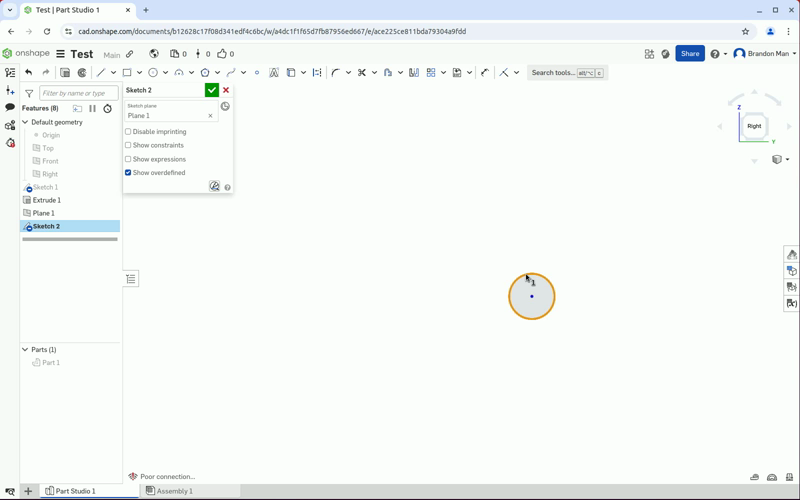
scroll(-6)
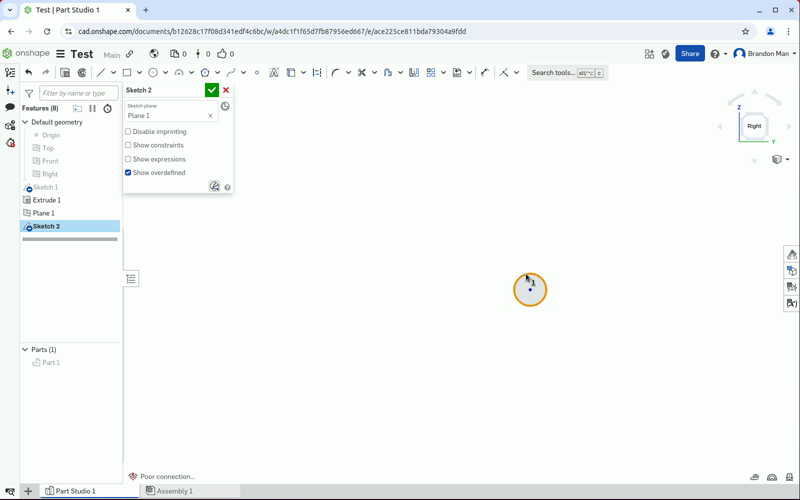
scroll(-6)
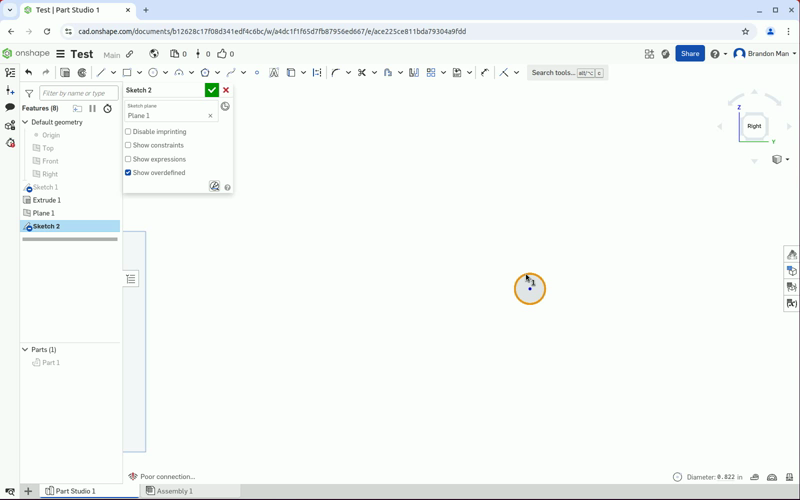
scroll(-6)
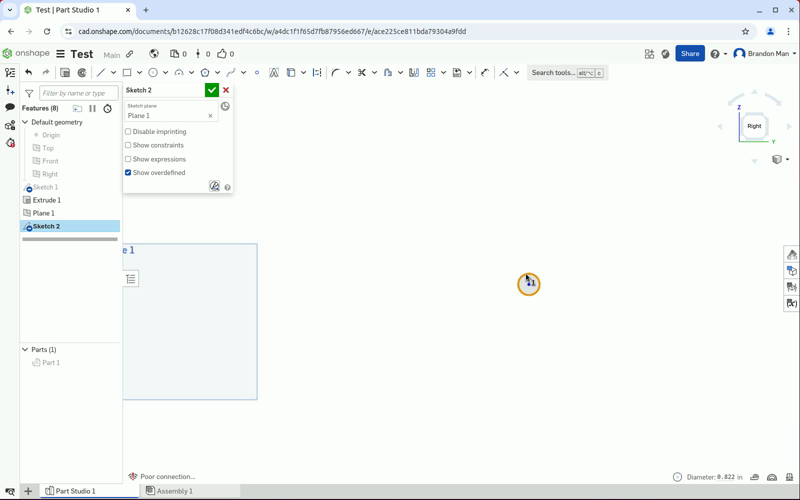
scroll(-6)
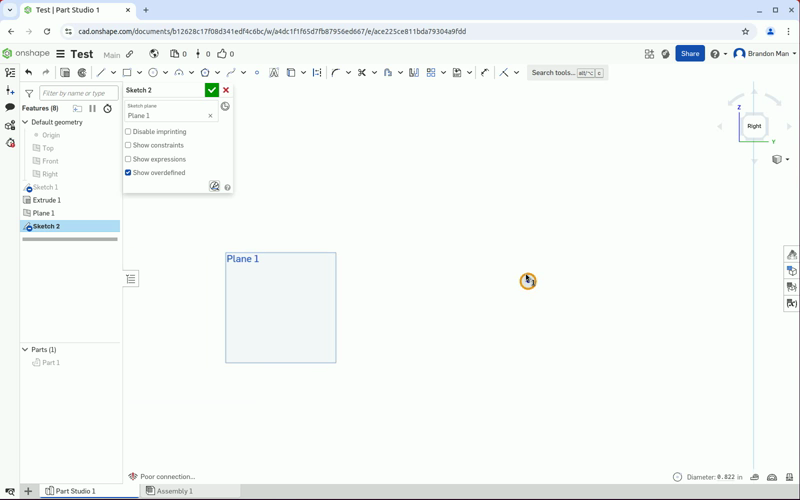
scroll(-6)
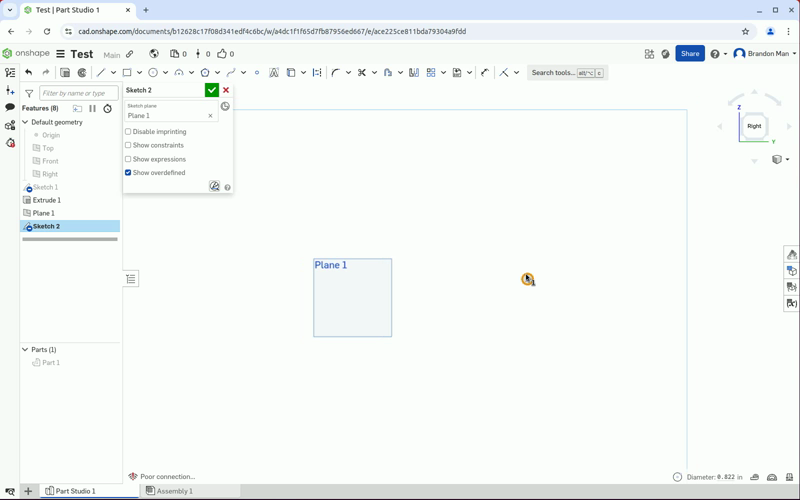
scroll(-6)
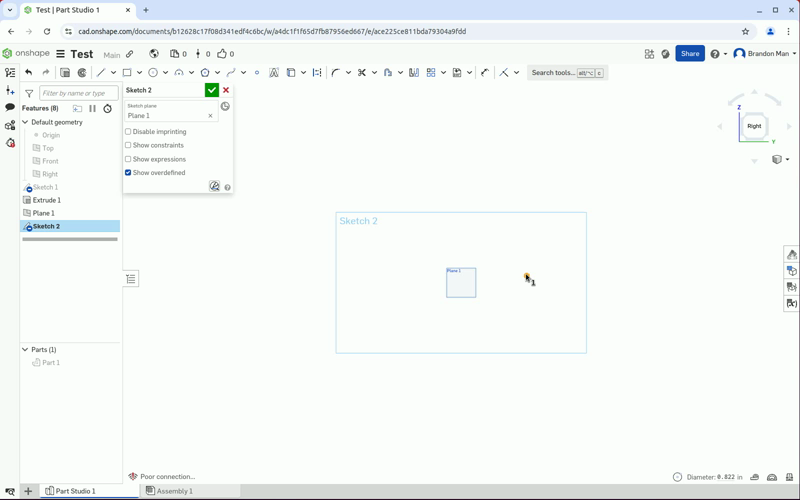
mouse_move(73, 352)
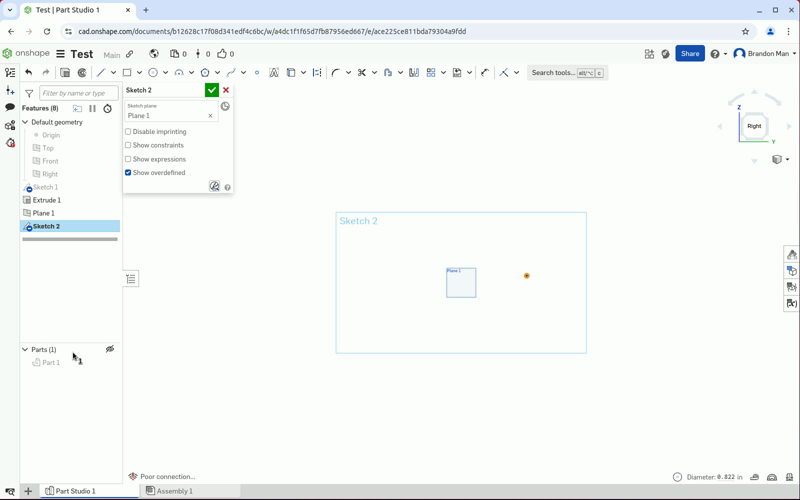
key(shift+y)
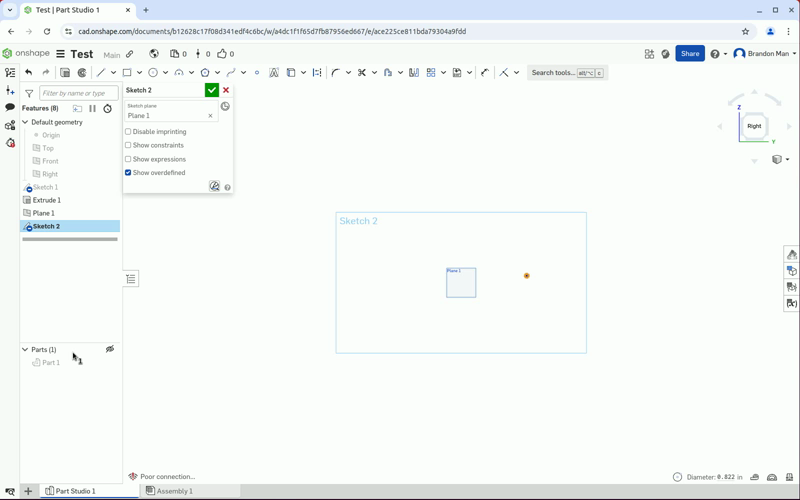
key(shift+e)
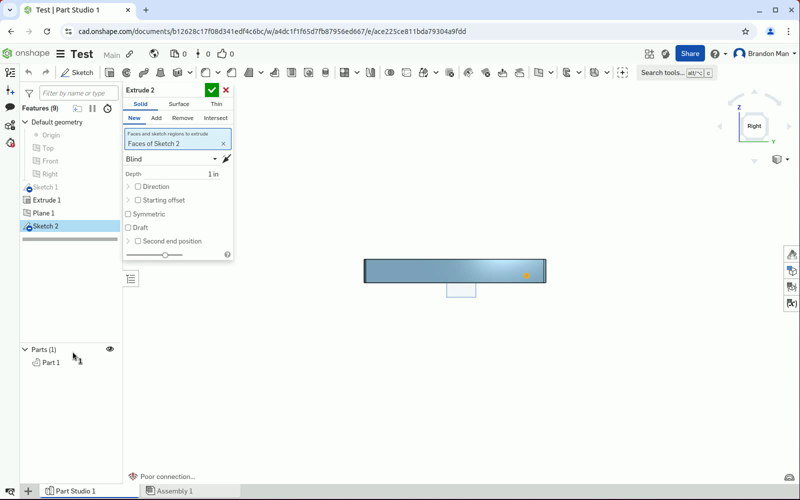
mouse_move(143, 106)
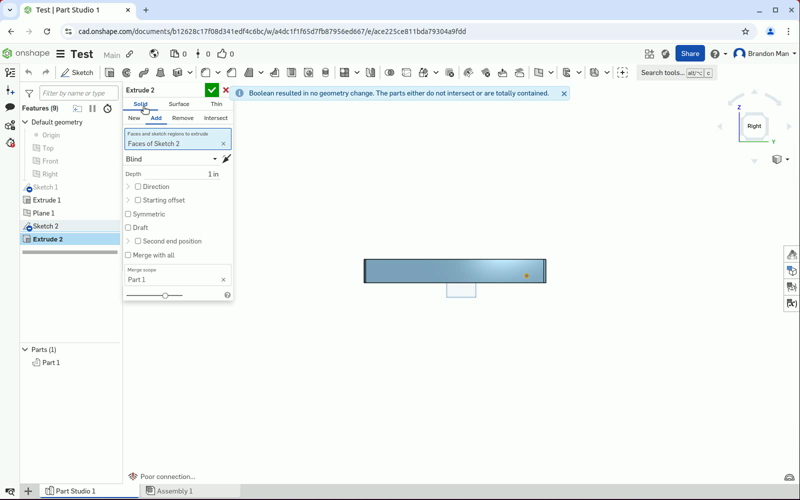
click(143, 106)
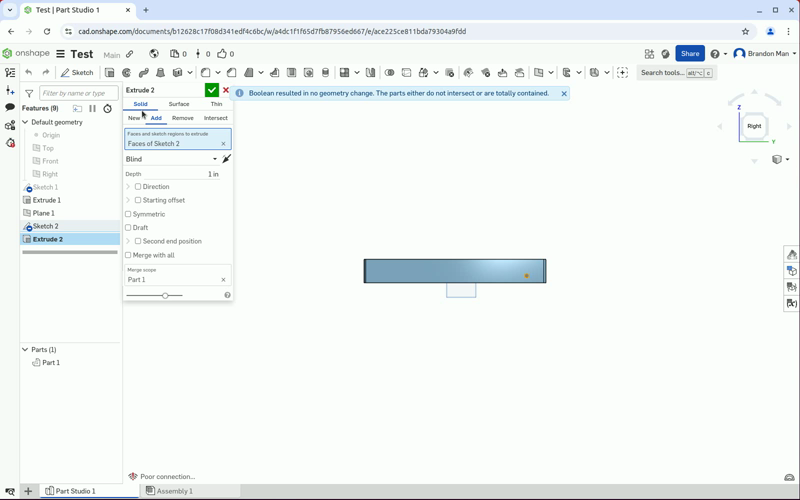
mouse_move(137, 120)
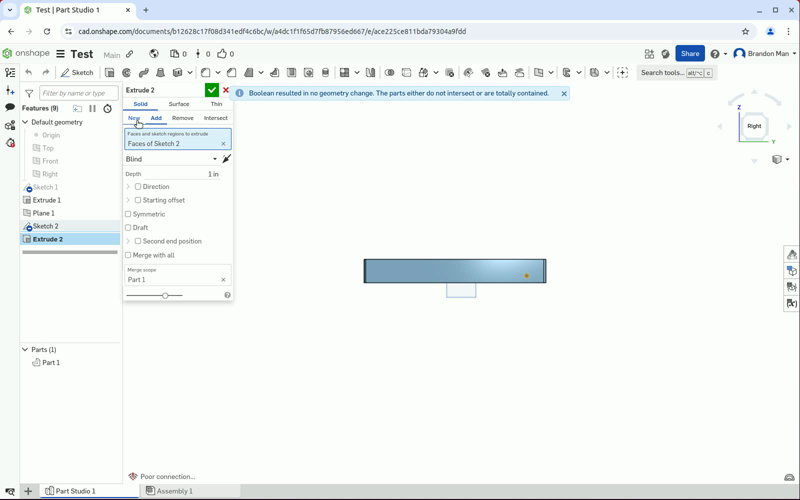
click(137, 120)
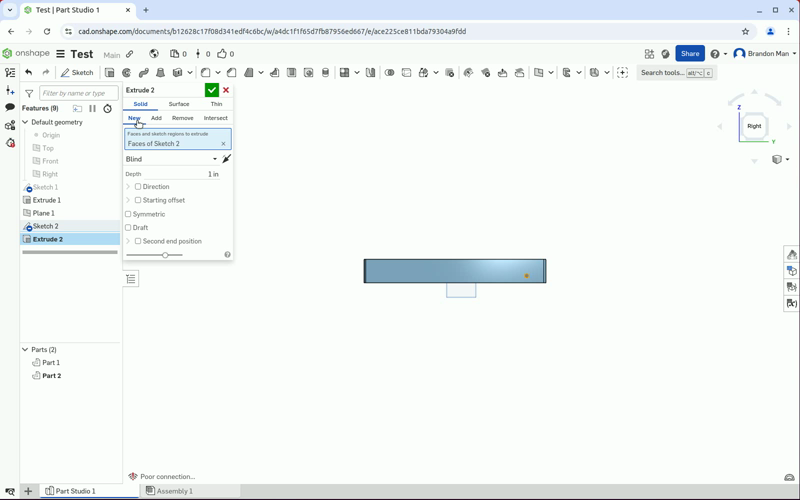
key(tab, 4)
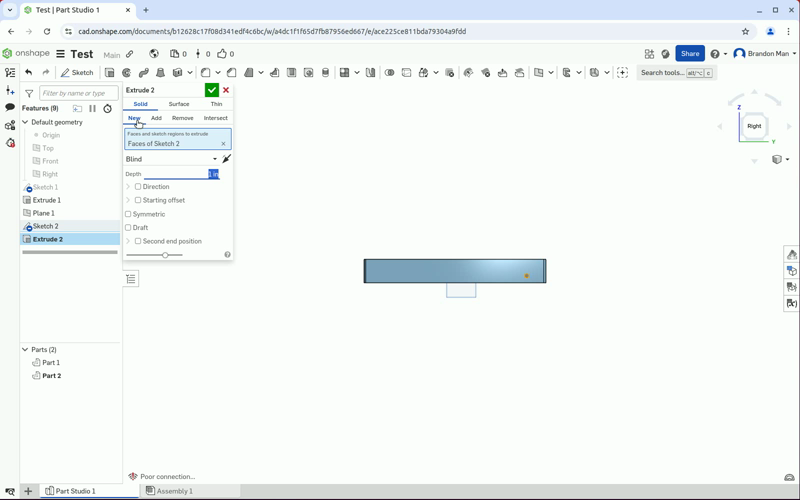
text(0.963)
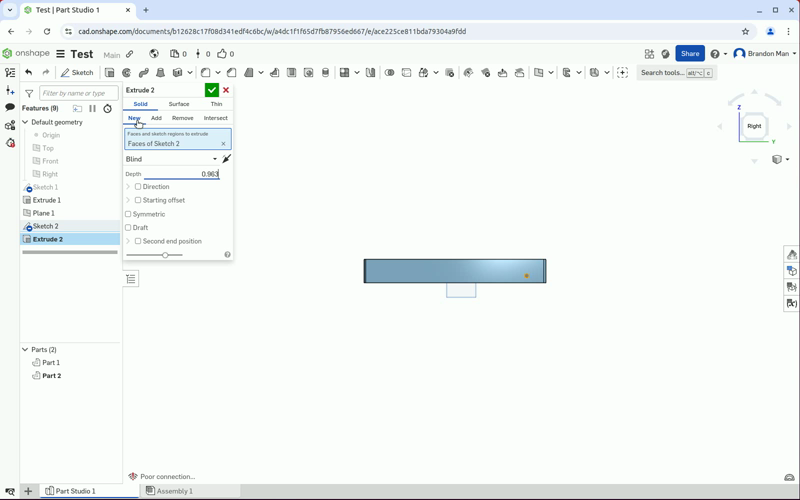
key(enter)
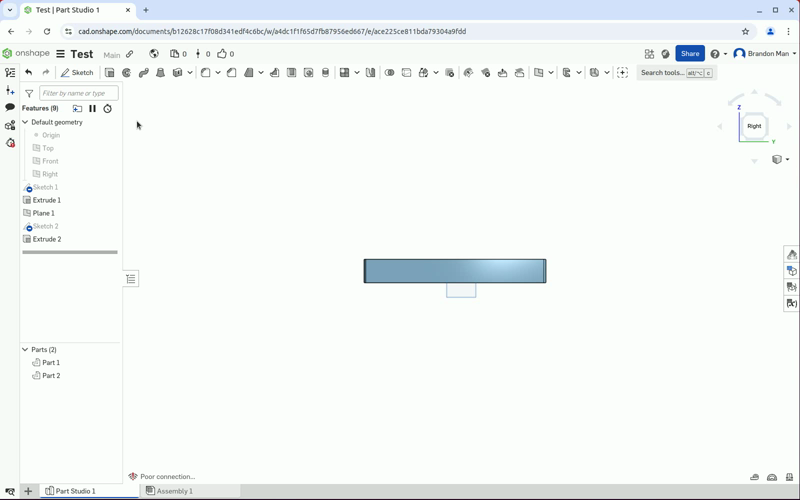
key(shift+h)
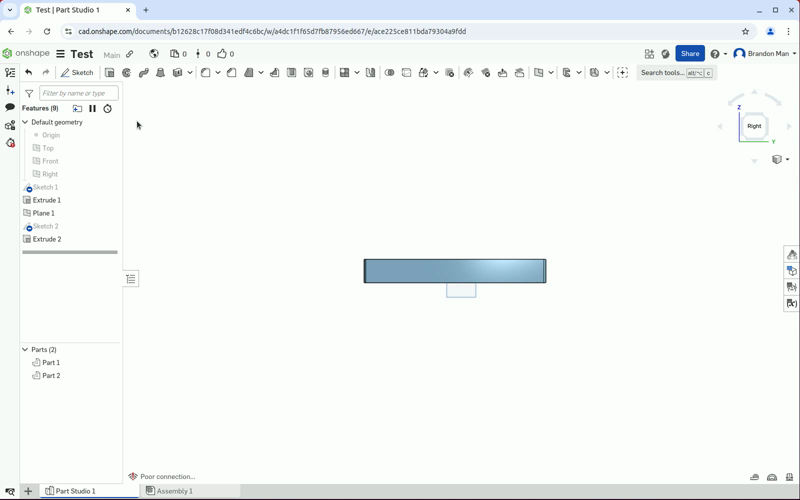
key(shift+h)
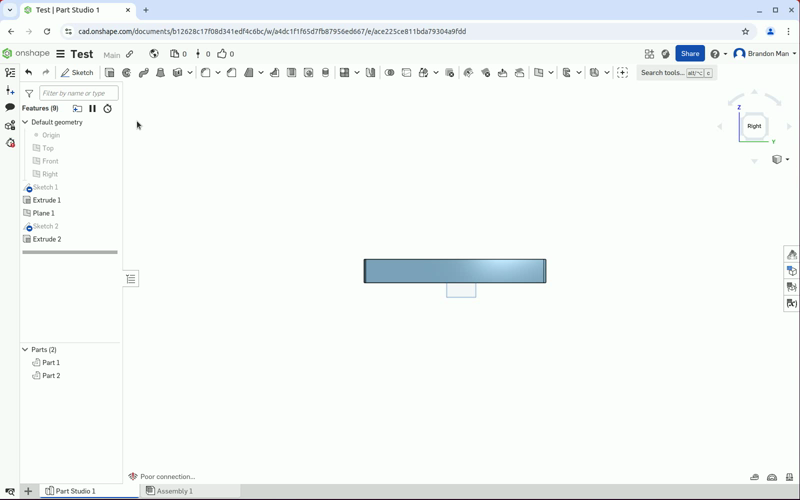
mouse_move(73, 189)
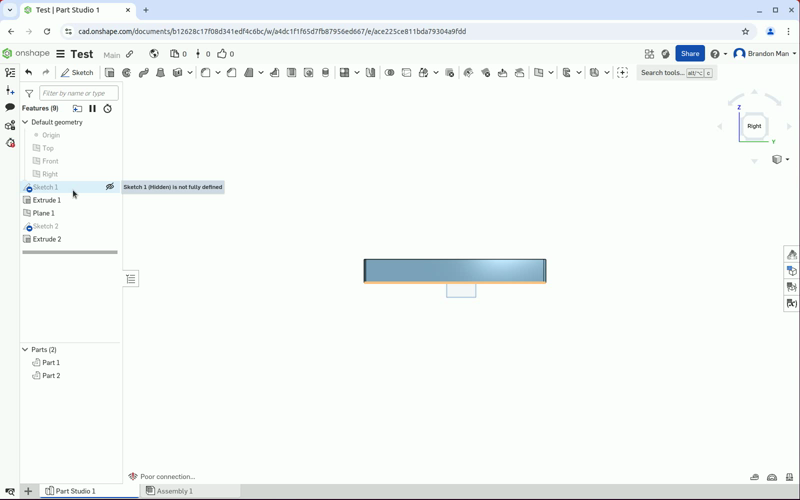
click(73, 189)
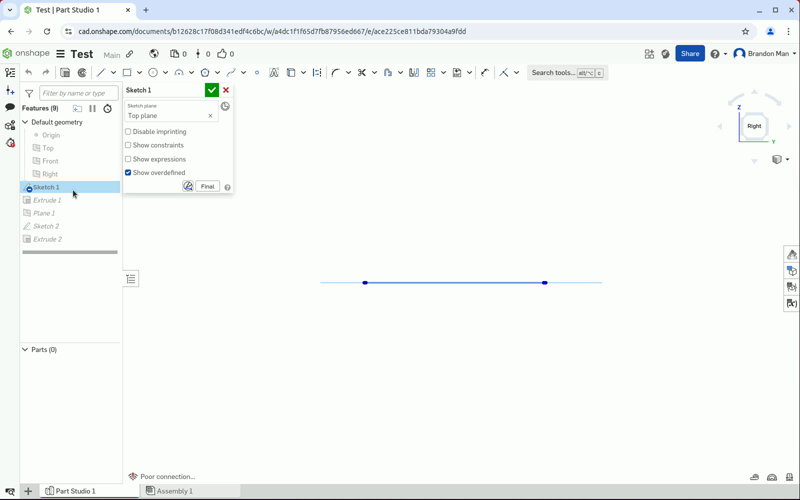
mouse_move(229, 92)
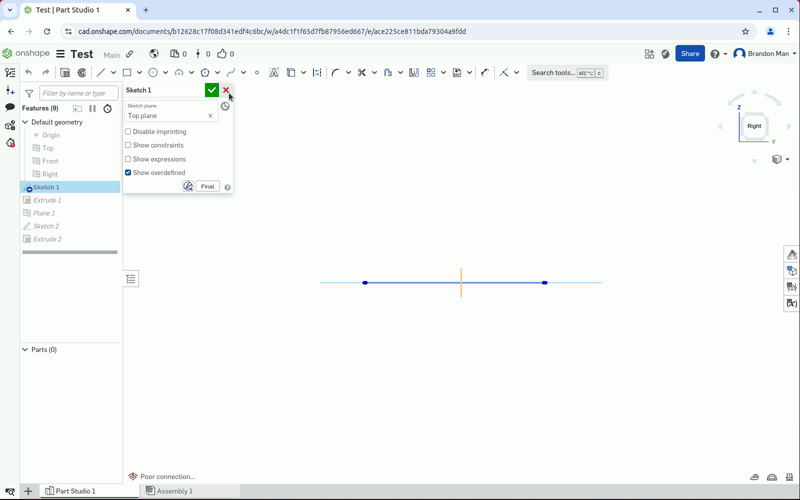
click(229, 92)
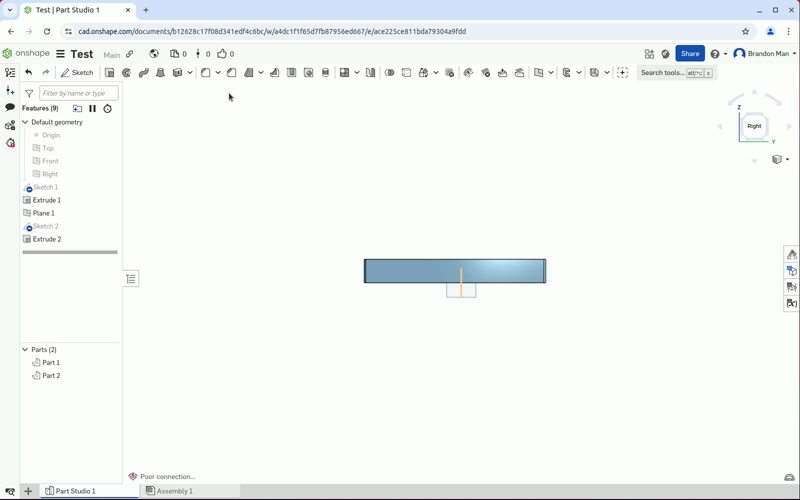
mouse_move(541, 75)
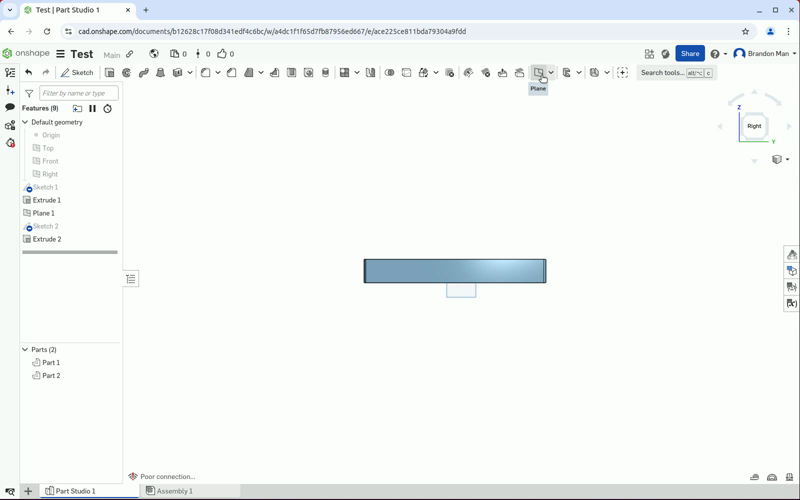
click(541, 75)
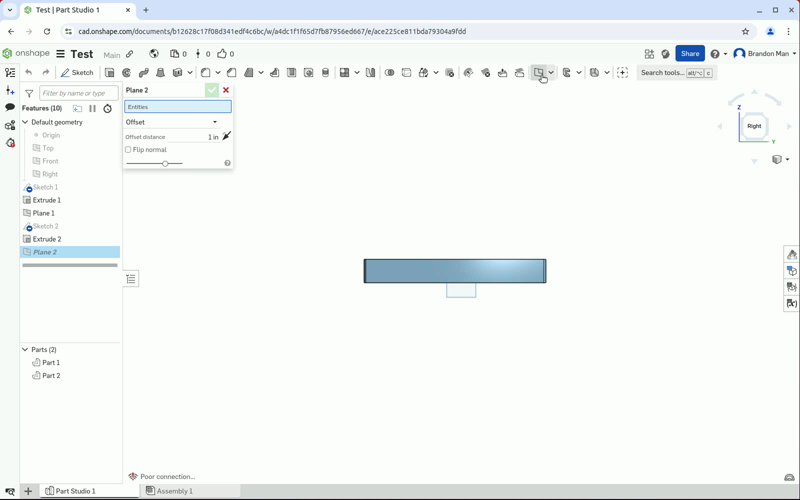
mouse_move(73, 176)
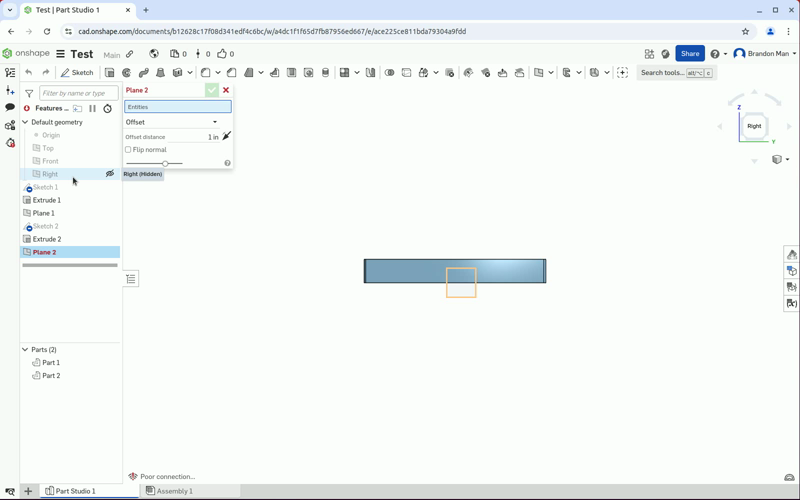
click(73, 176)
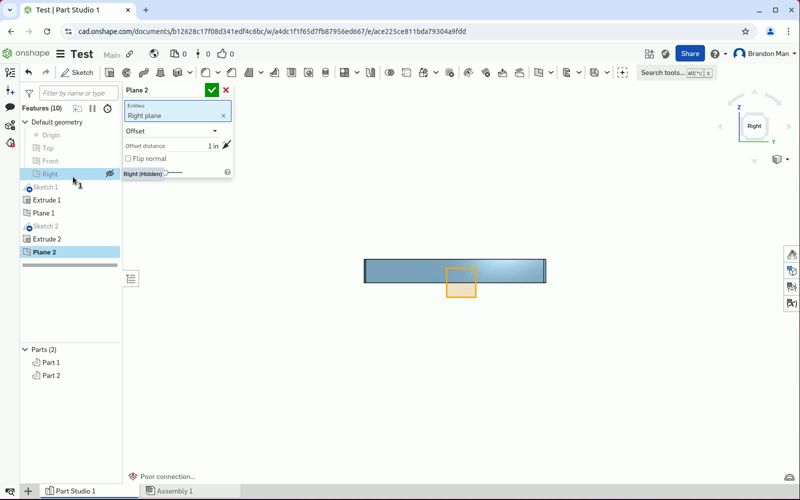
key(tab, 2)
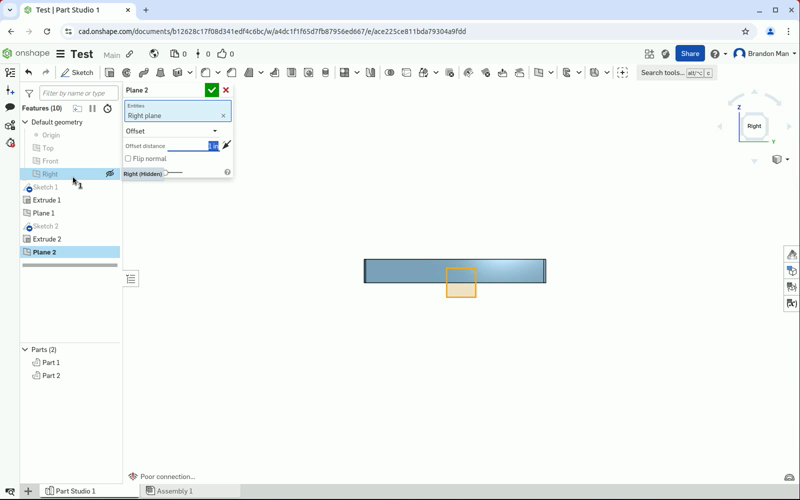
text(11.801)
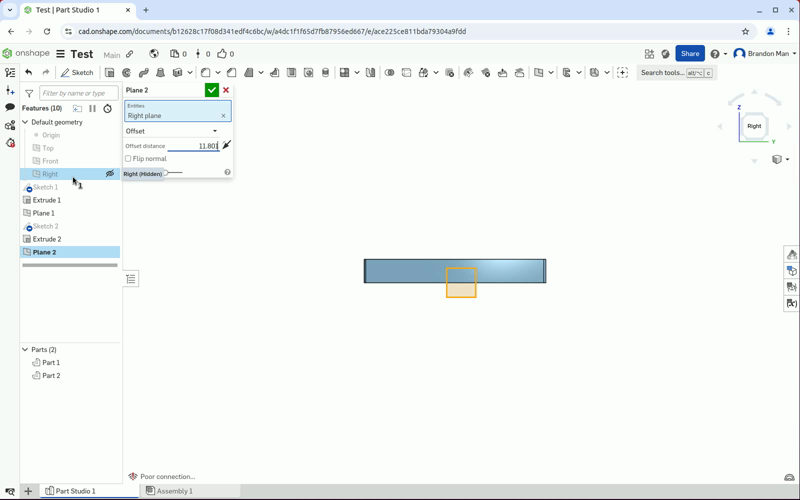
key(enter, 2)
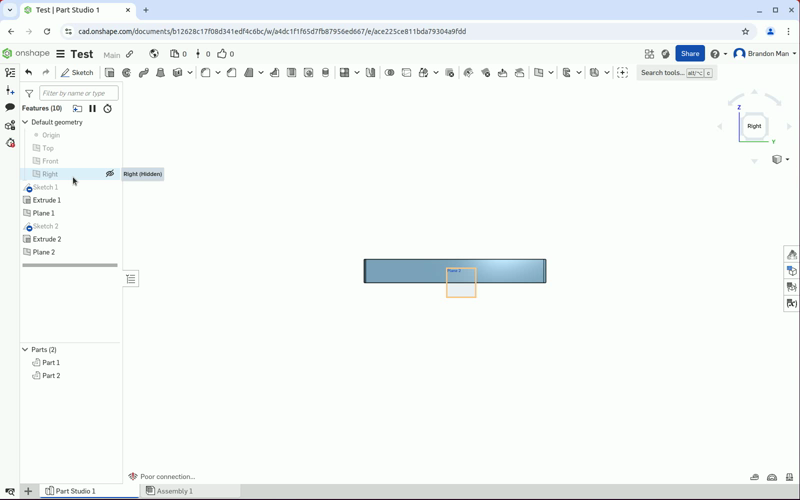
key(shift+s)
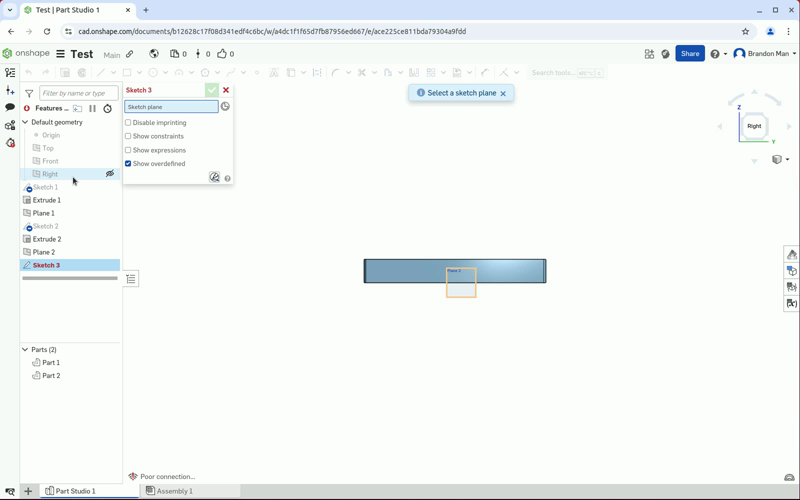
mouse_move(73, 254)
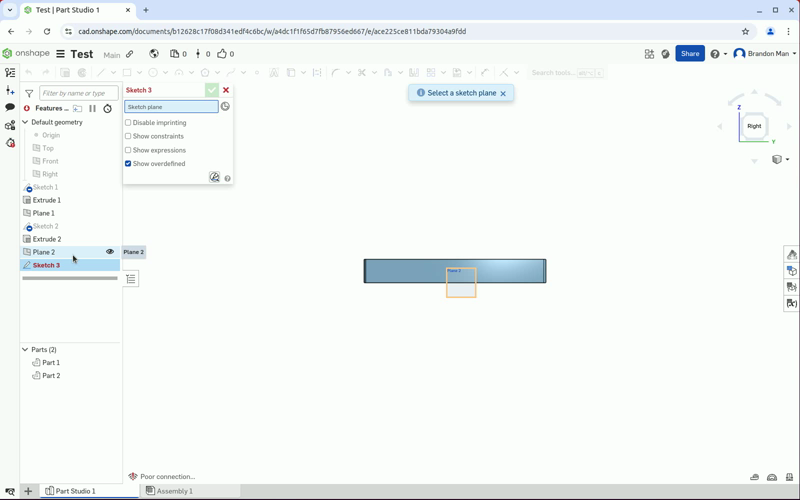
click(73, 254)
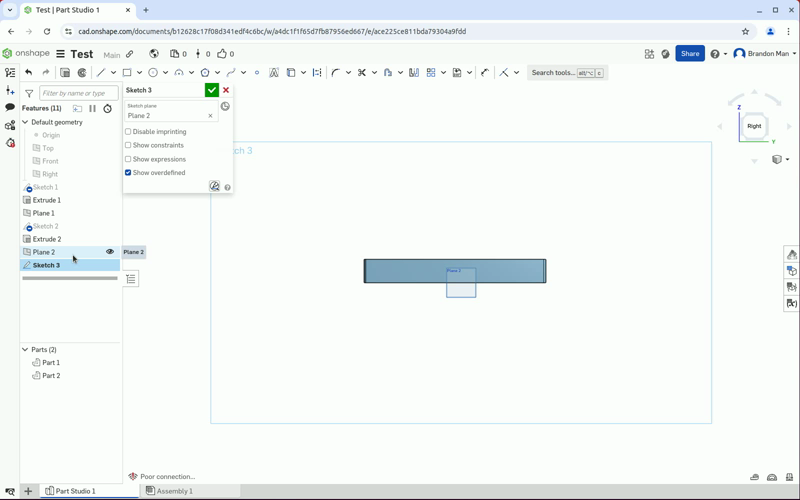
mouse_move(73, 352)
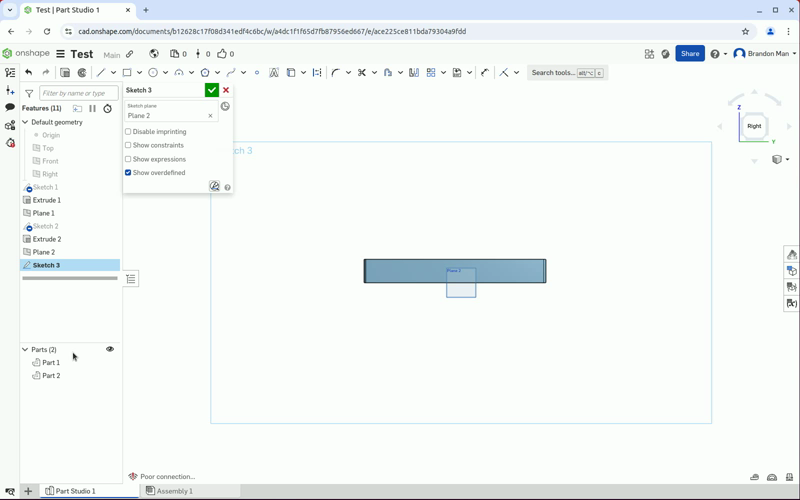
key(y)
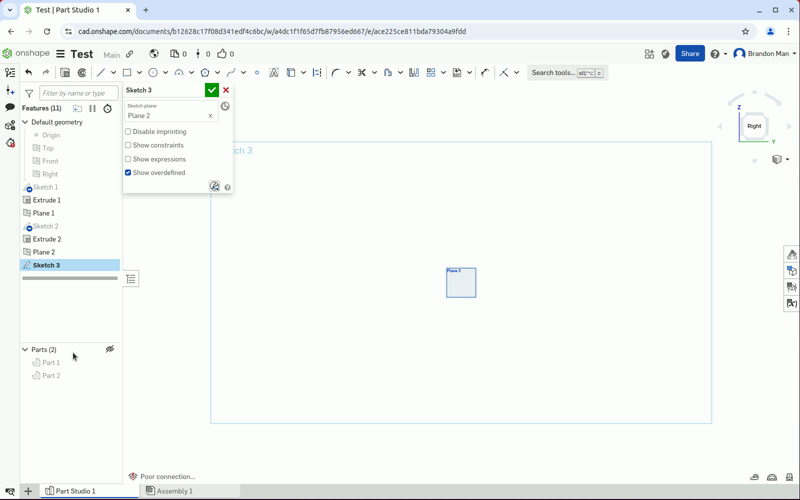
key(c)
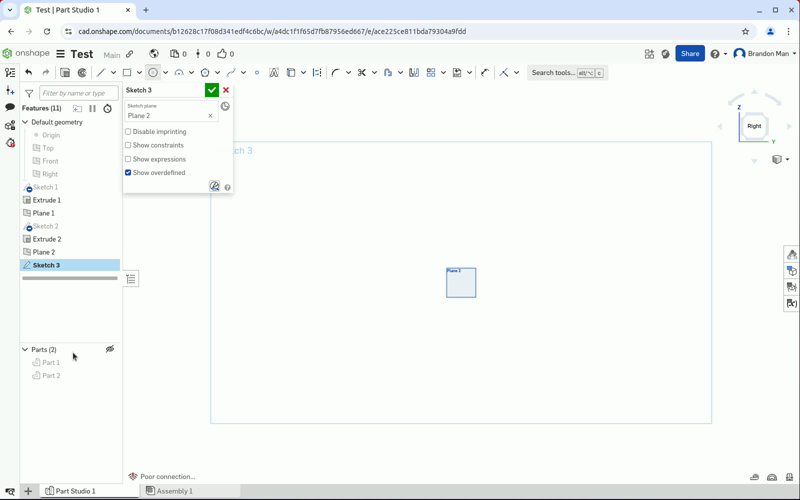
key_down(shift)
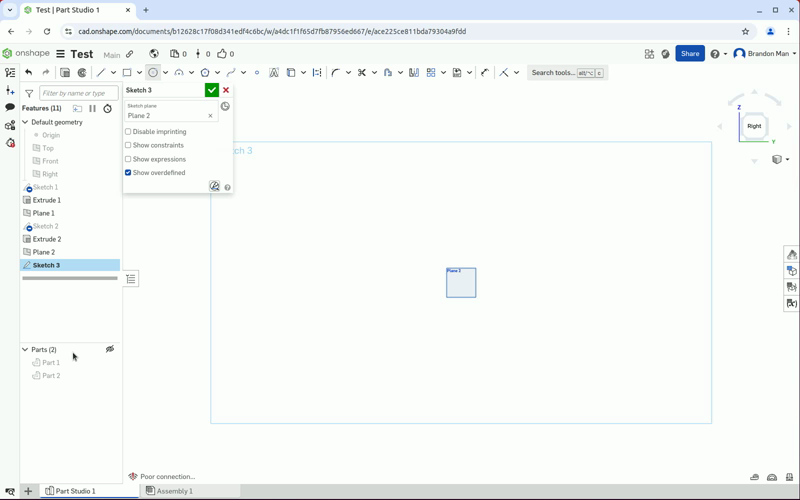
mouse_move(384, 275)
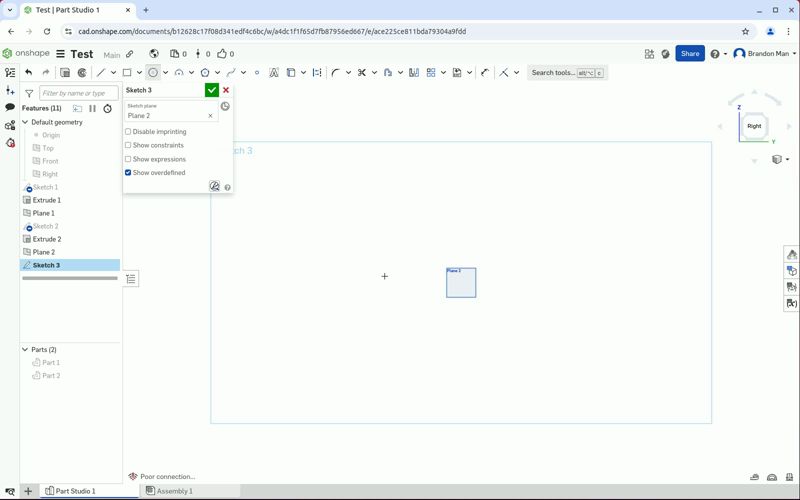
click(384, 275)
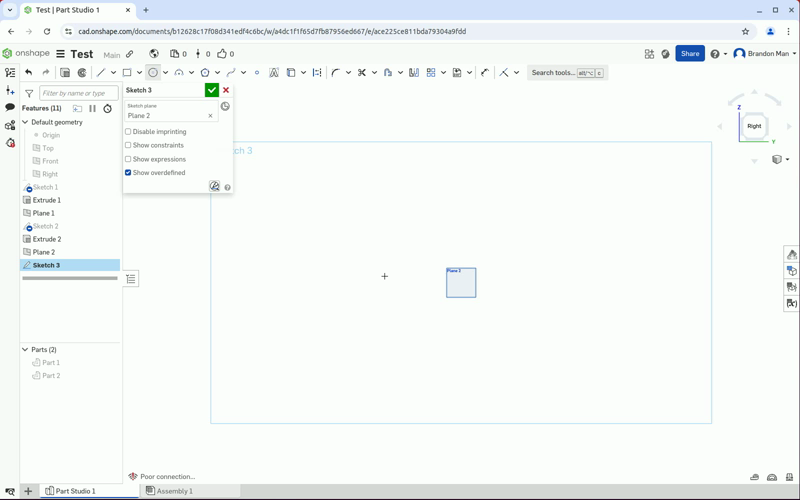
key_up(shift)
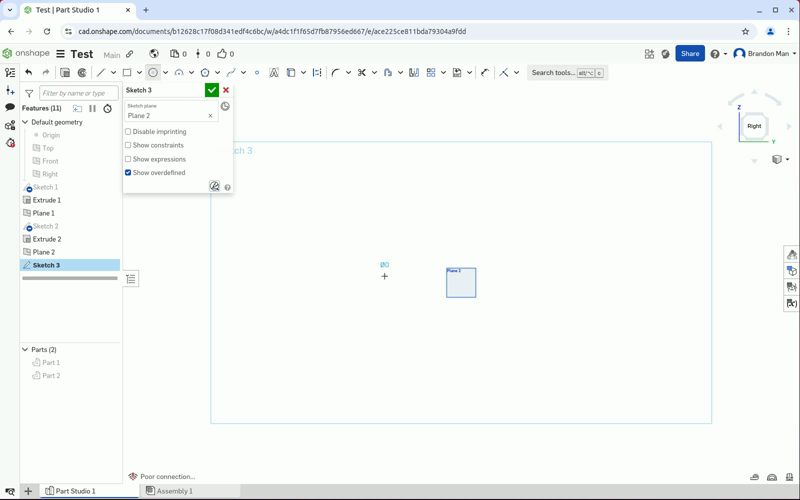
mouse_move(386, 275)
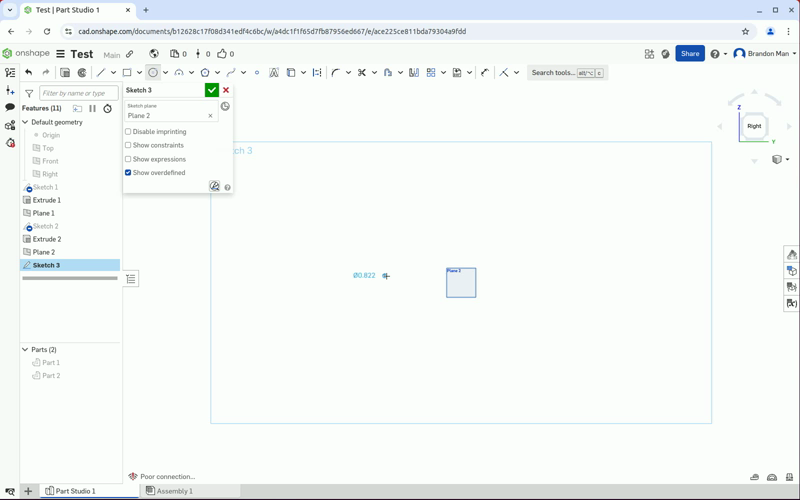
scroll(6)
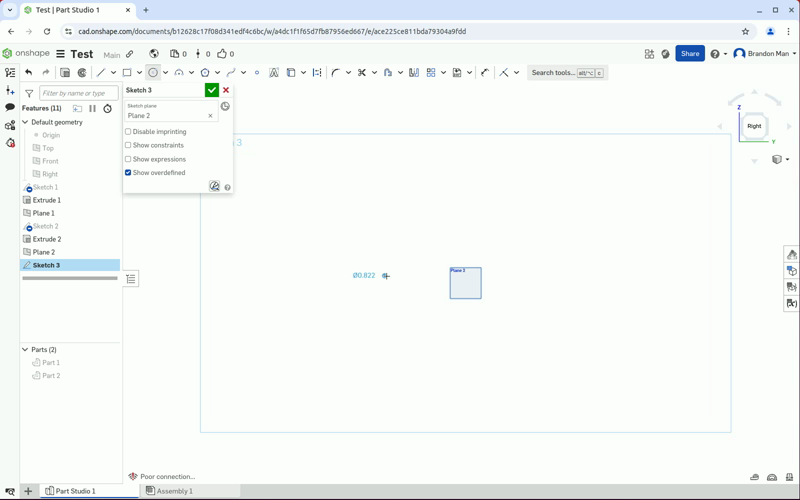
scroll(6)
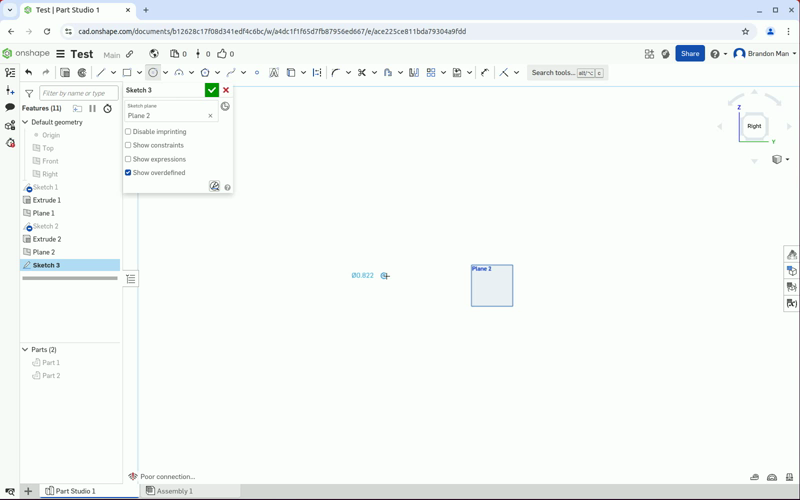
scroll(6)
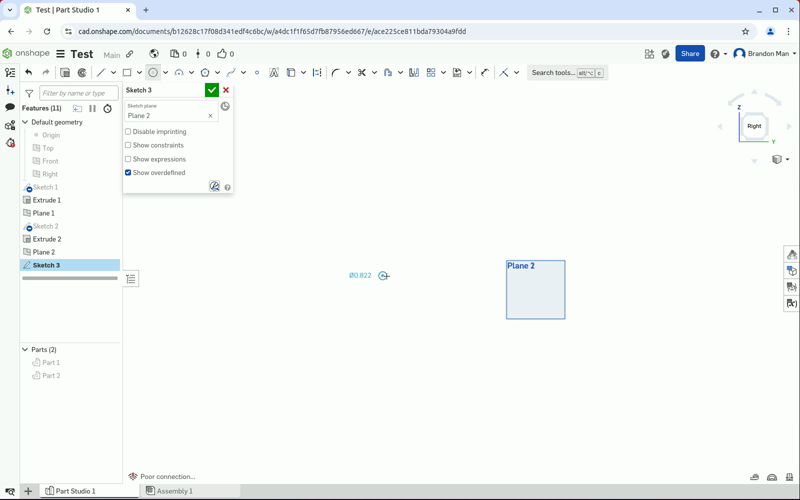
scroll(6)
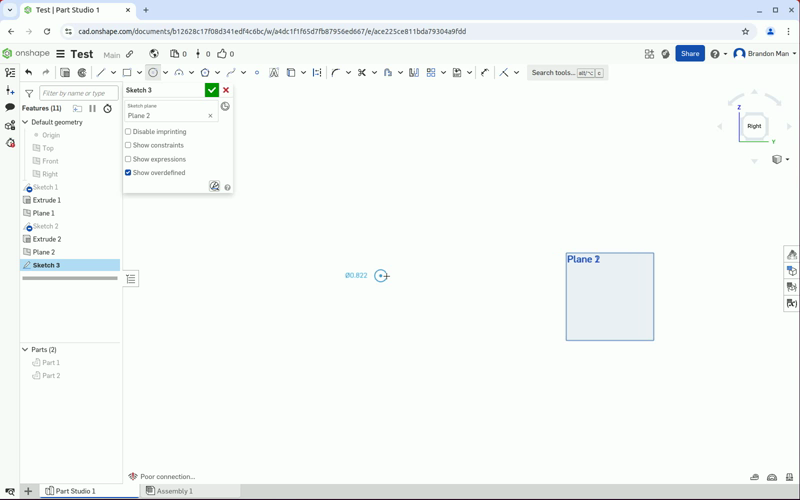
scroll(6)
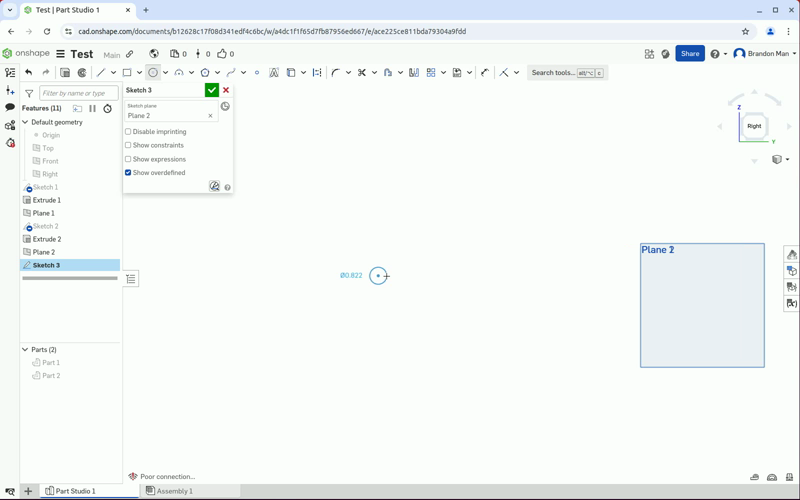
scroll(6)
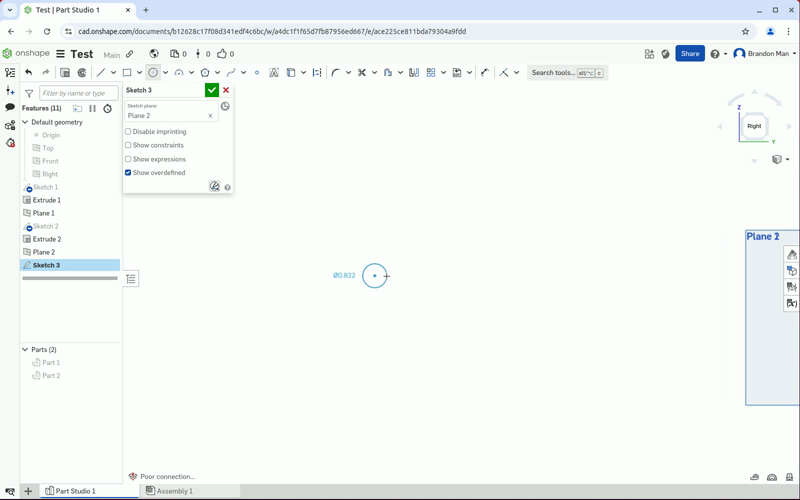
scroll(6)
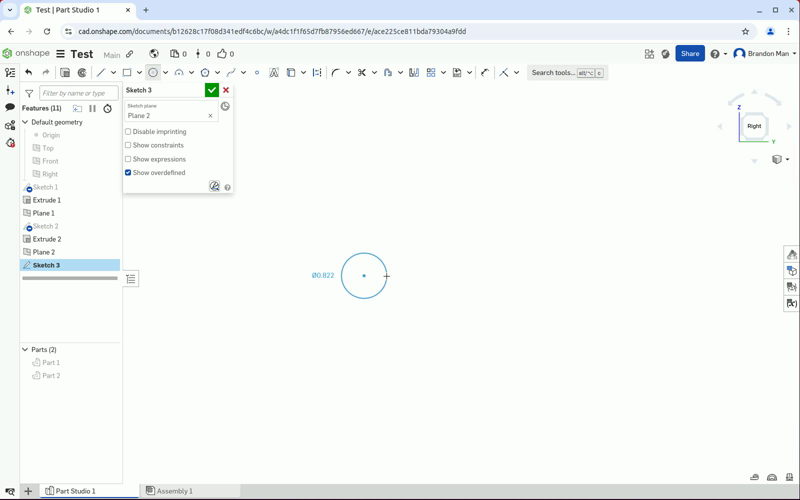
click(386, 275)
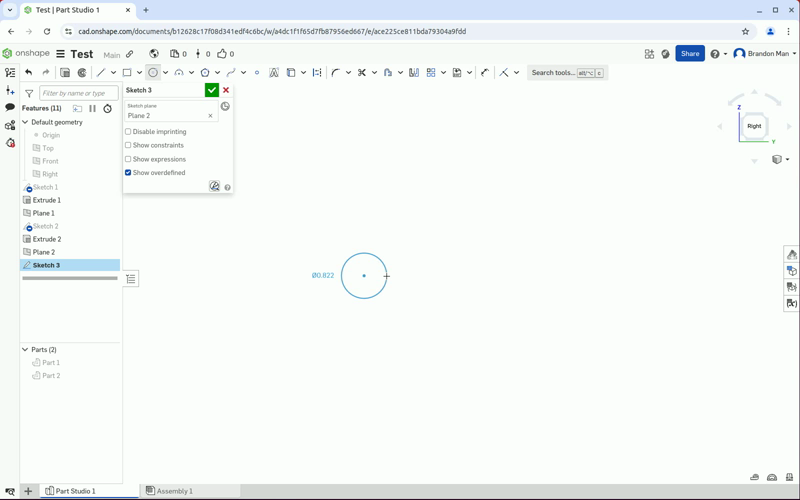
scroll(-6)
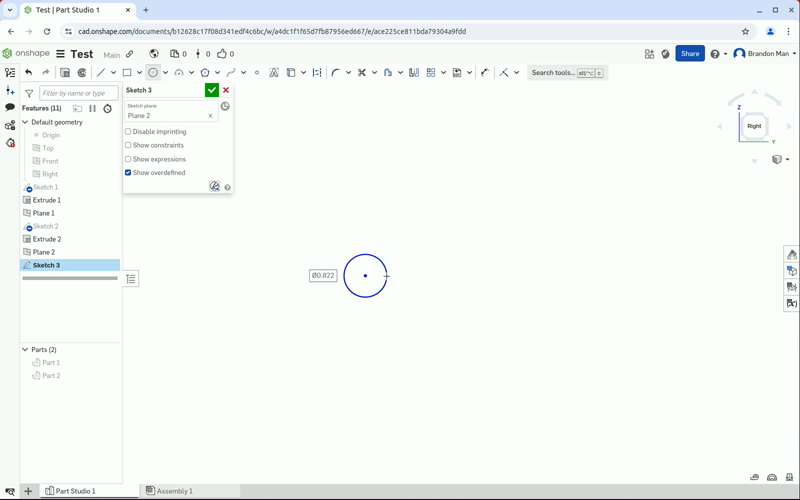
scroll(-6)
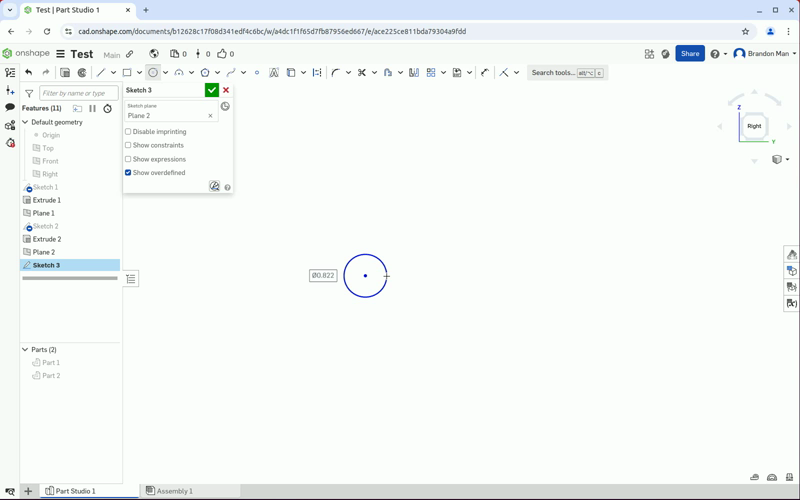
scroll(-6)
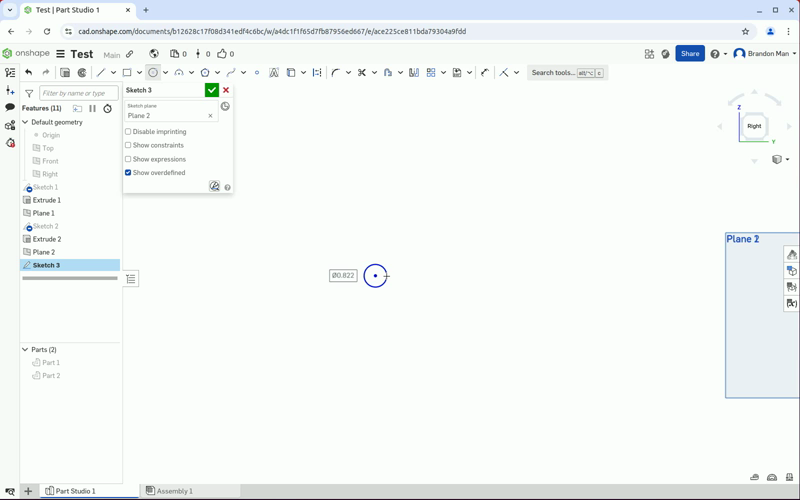
scroll(-6)
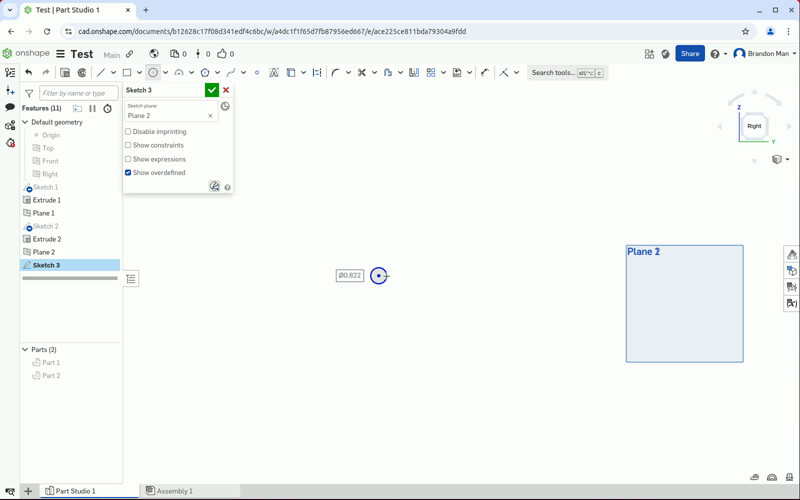
scroll(-6)
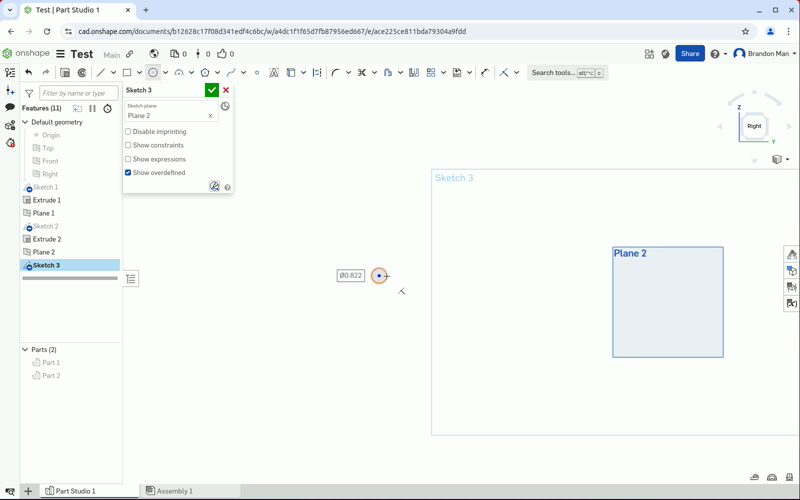
scroll(-6)
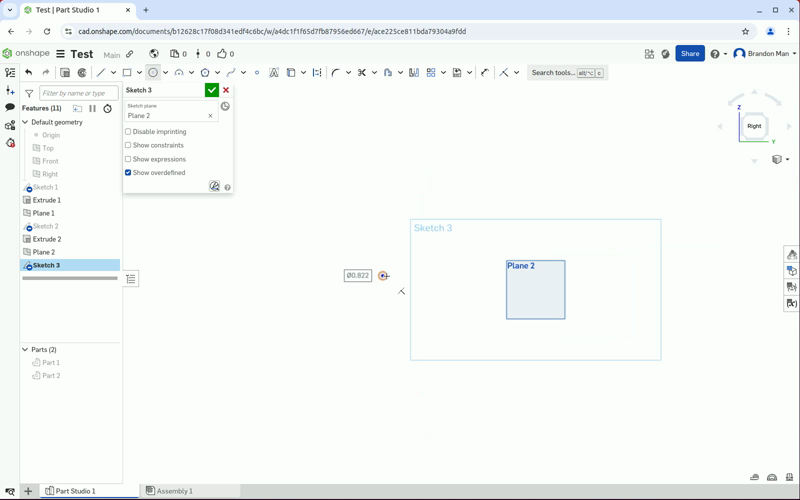
scroll(-6)
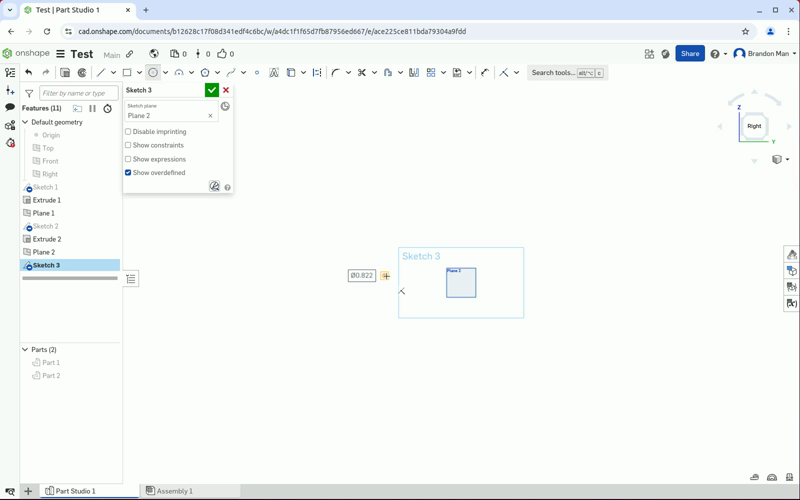
key(esc)
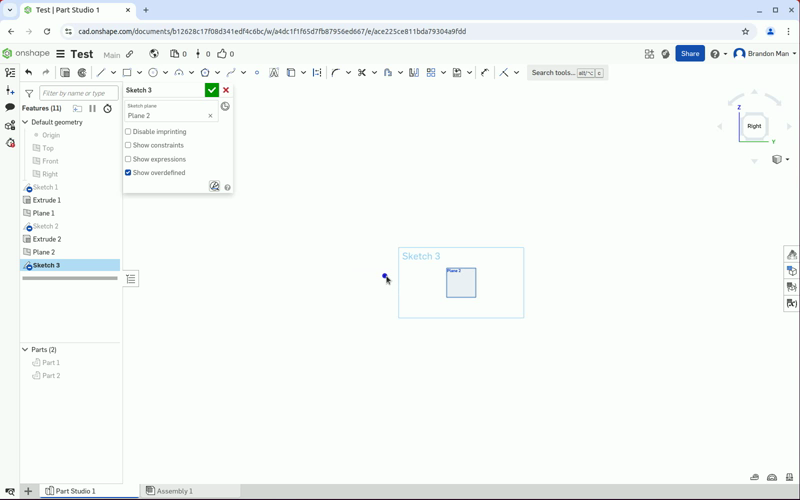
mouse_move(386, 274)
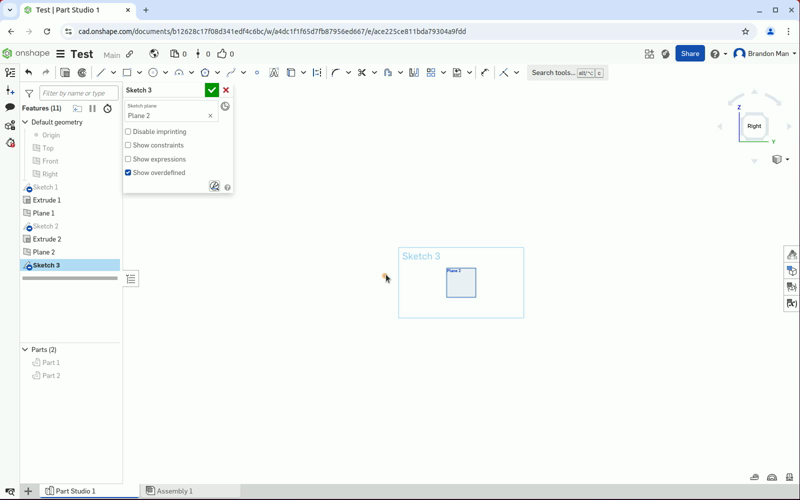
scroll(6)
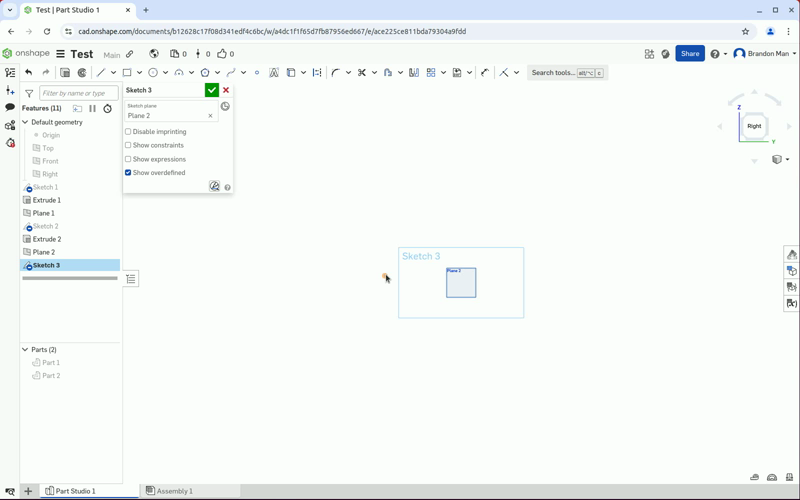
scroll(6)
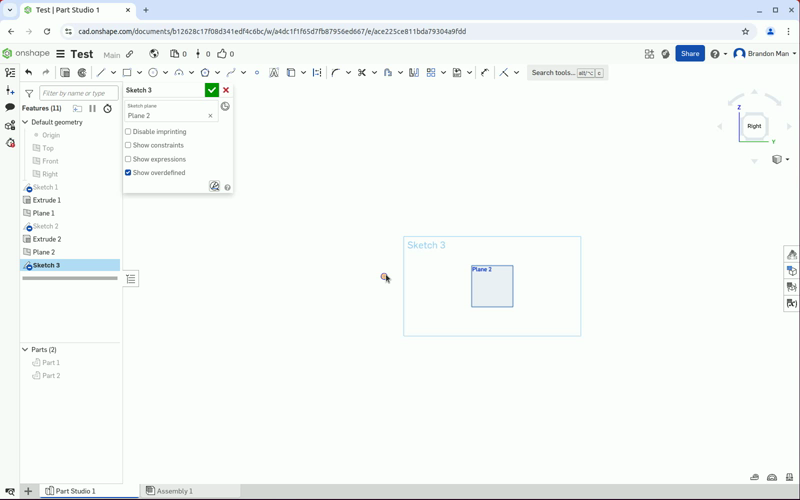
scroll(6)
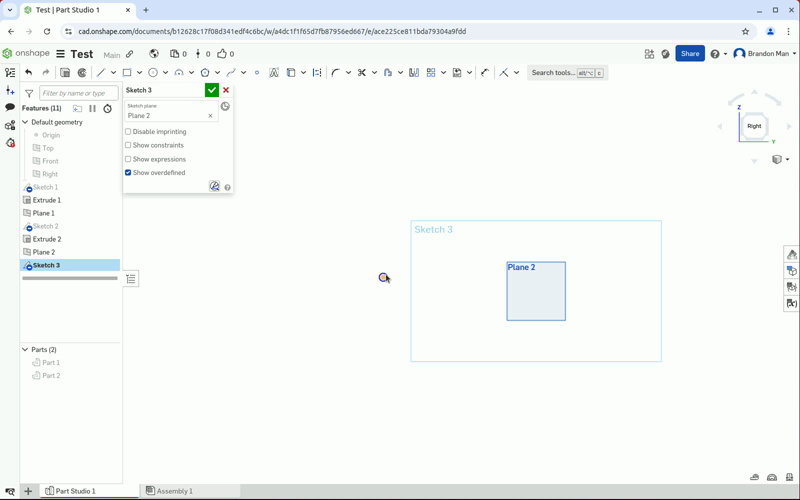
scroll(6)
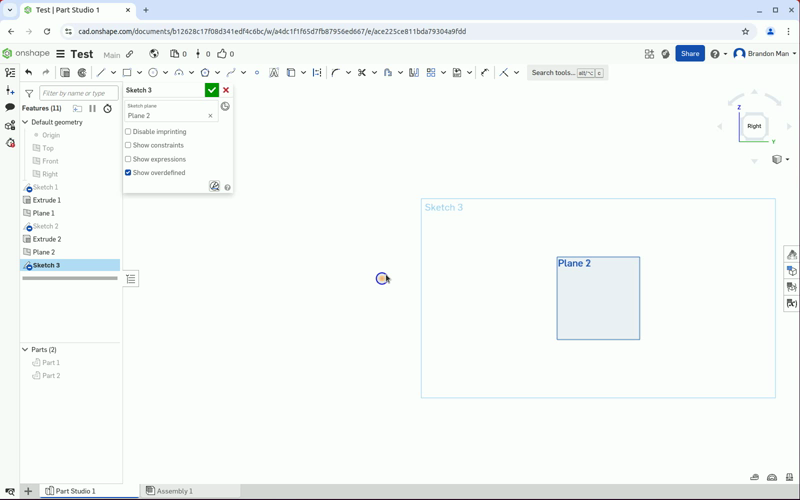
scroll(6)
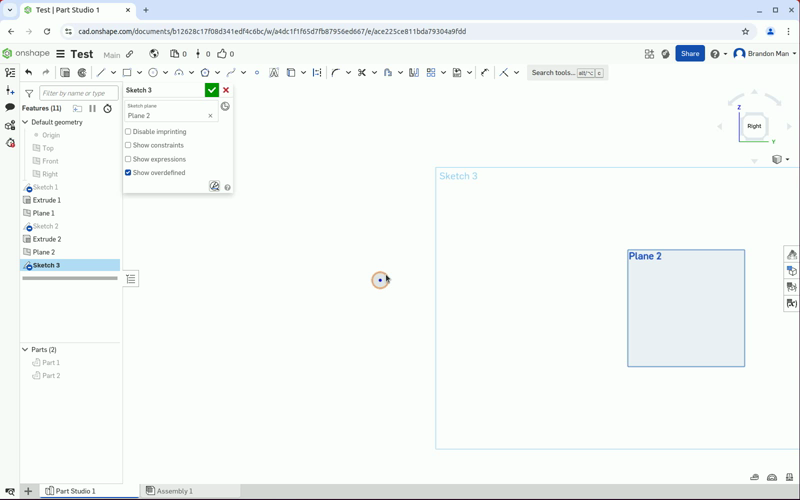
scroll(6)
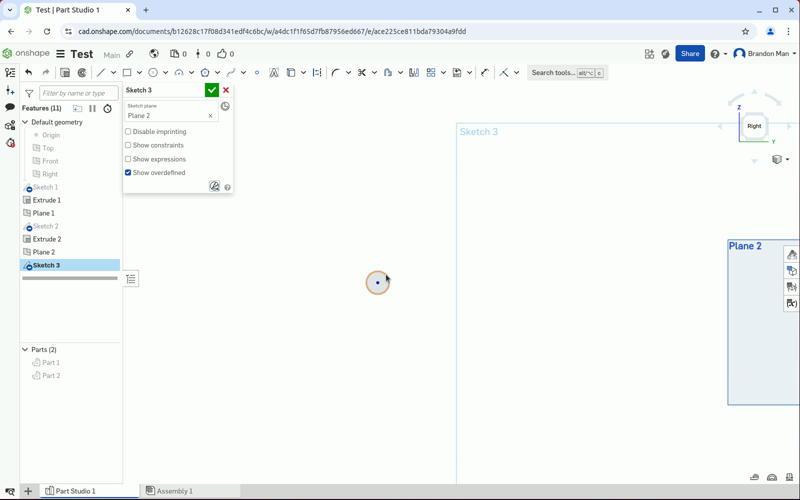
scroll(6)
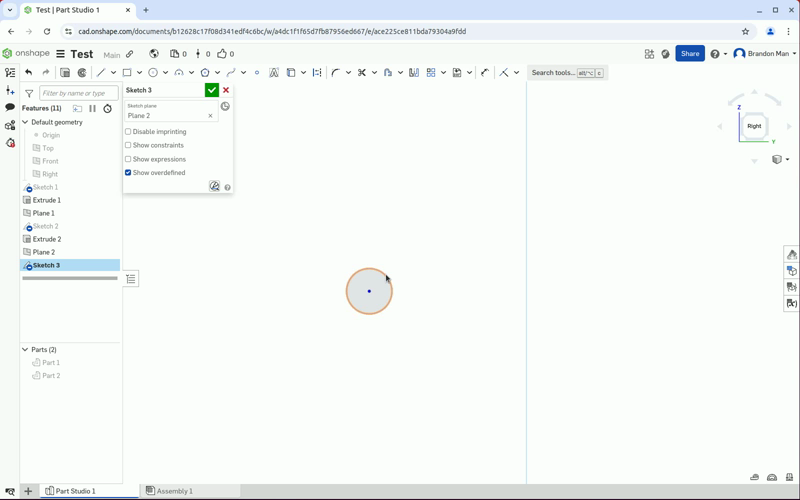
click(386, 274)
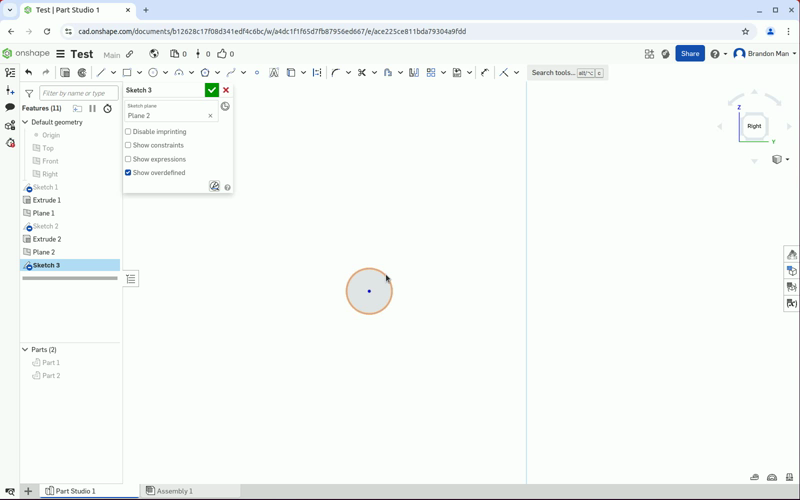
scroll(-6)
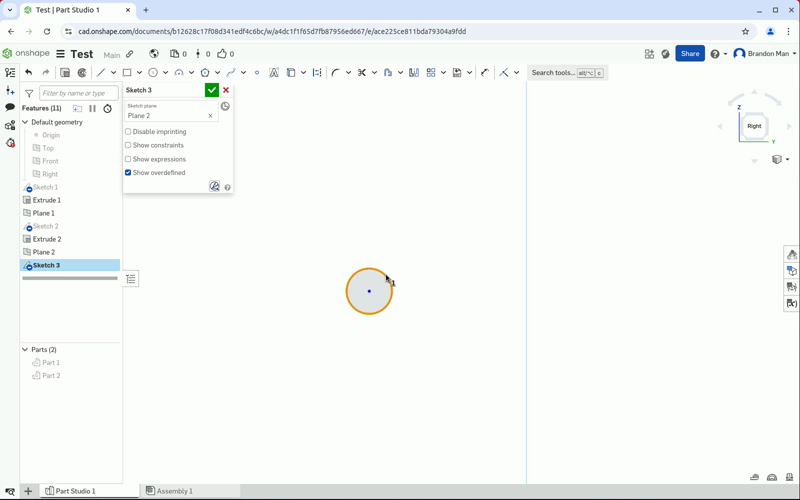
scroll(-6)
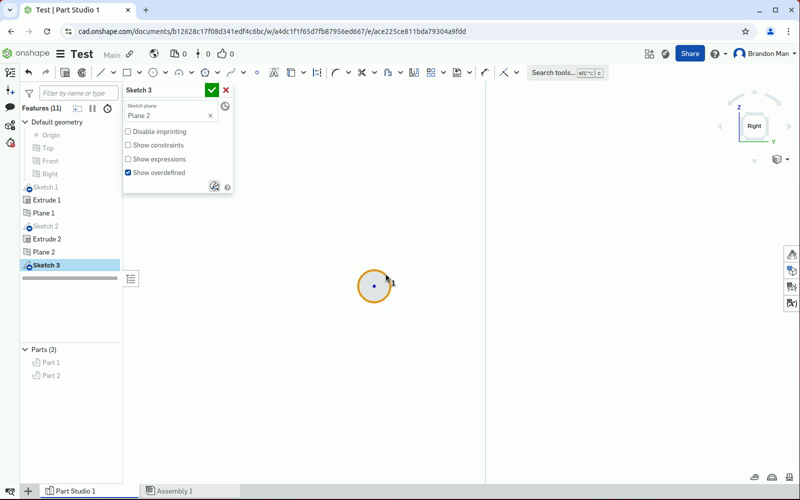
scroll(-6)
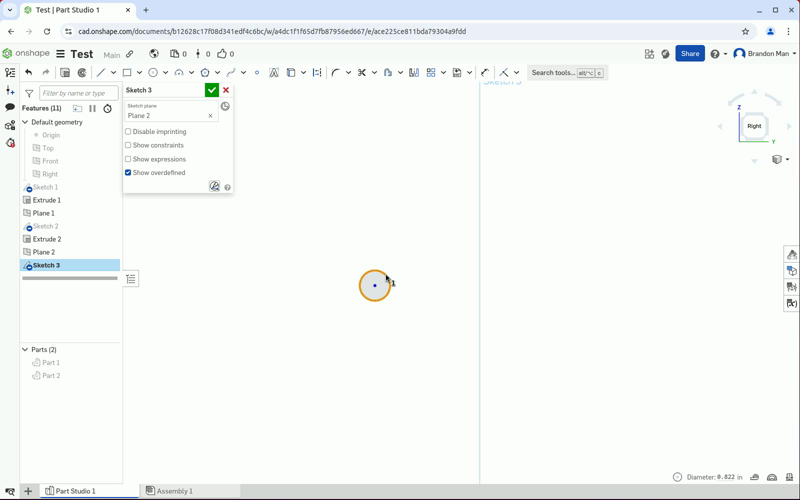
scroll(-6)
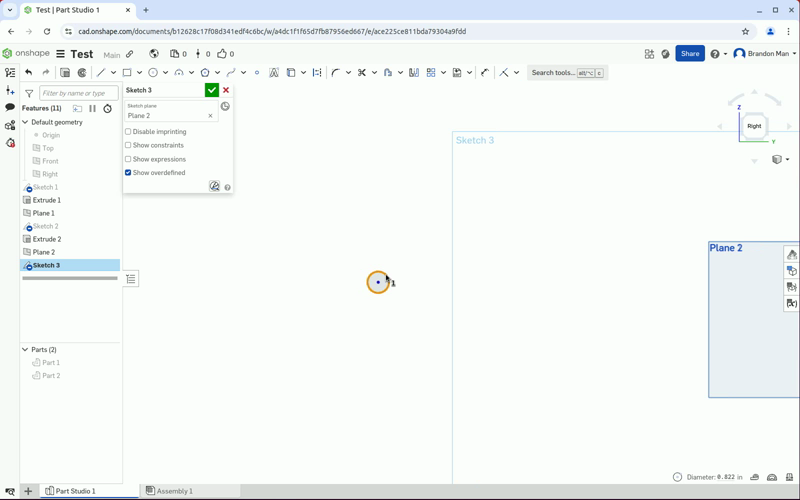
scroll(-6)
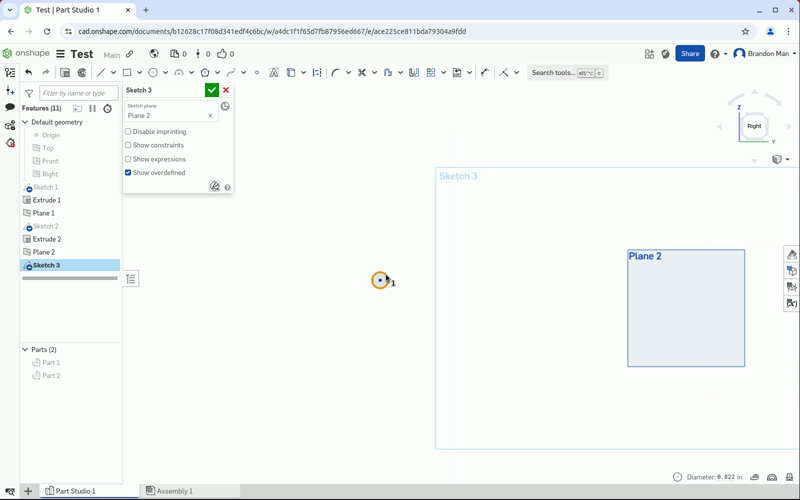
scroll(-6)
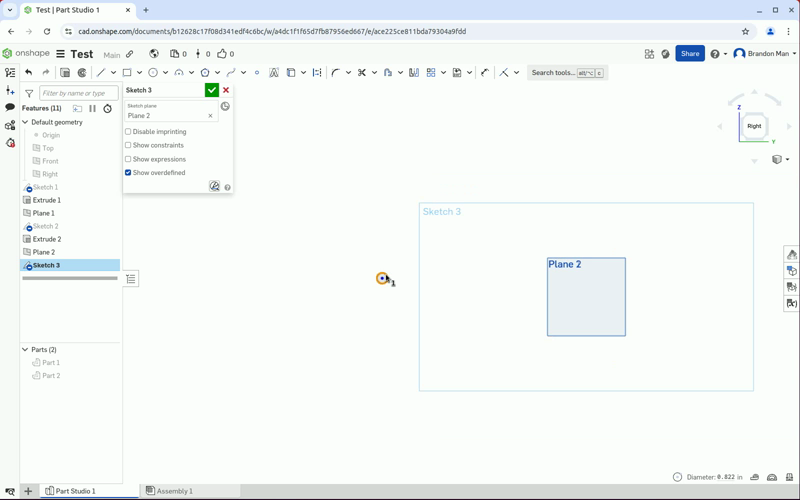
scroll(-6)
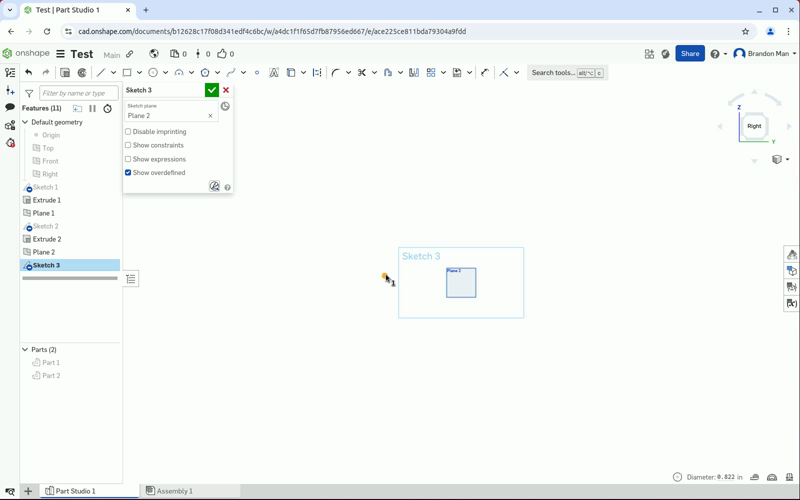
mouse_move(73, 352)
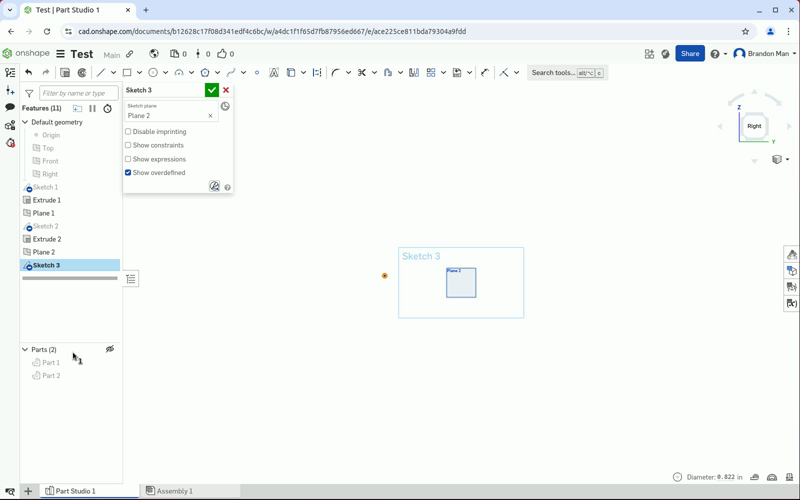
key(shift+y)
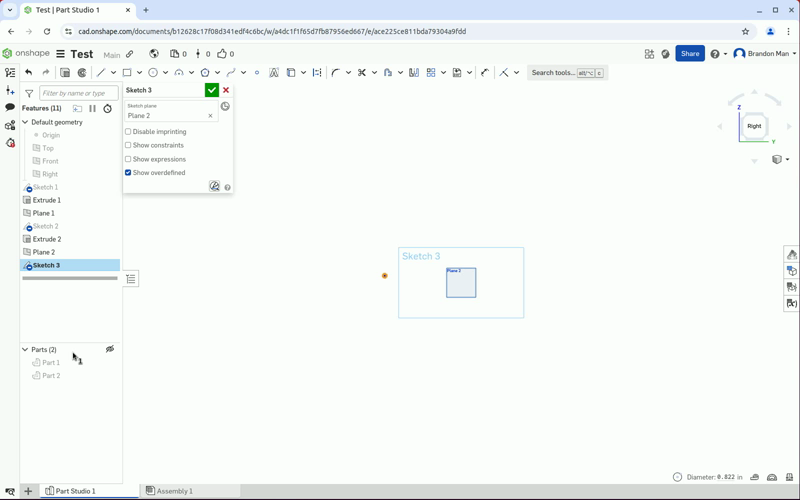
key(shift+e)
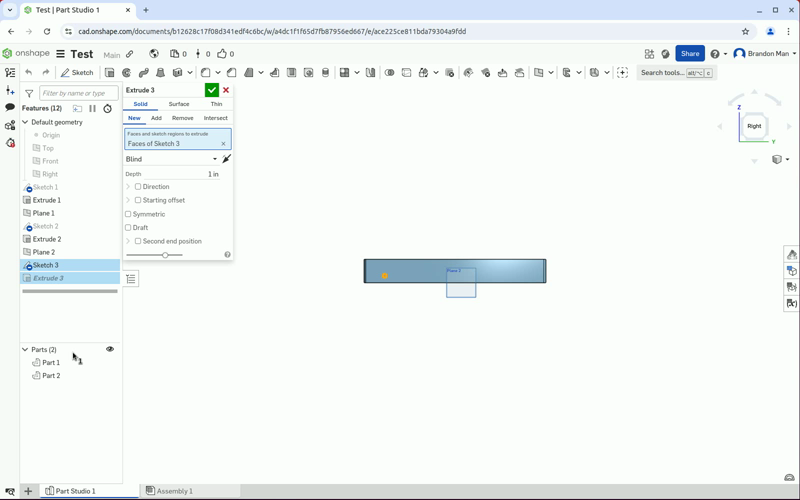
mouse_move(143, 106)
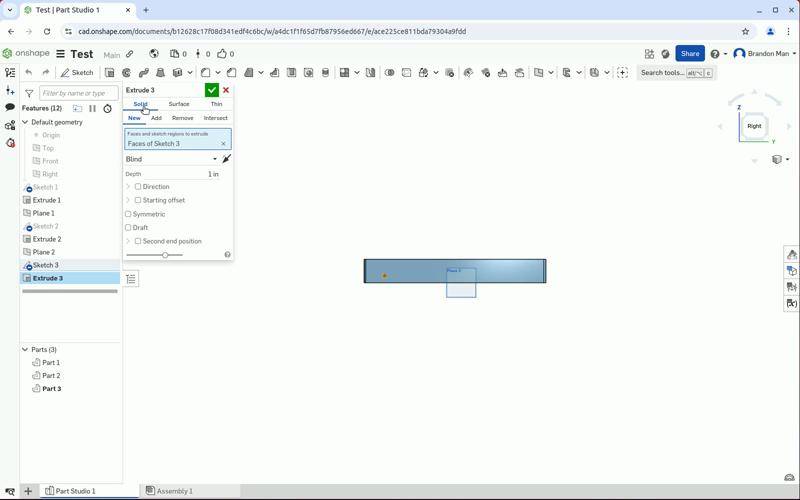
click(143, 106)
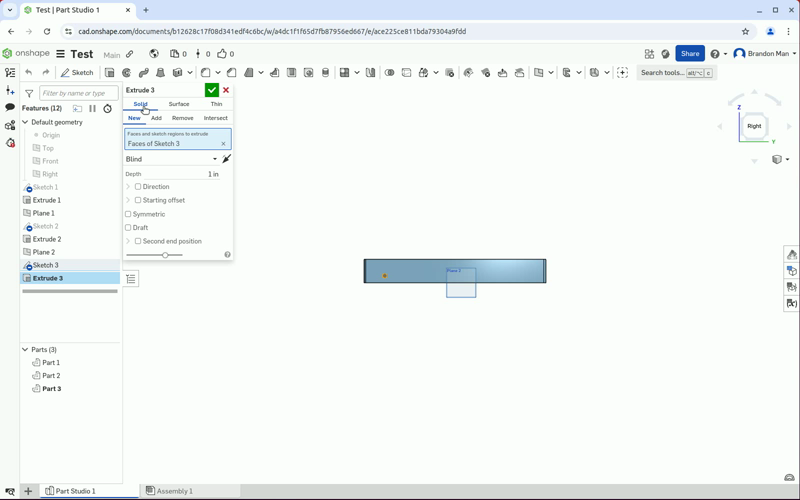
mouse_move(137, 120)
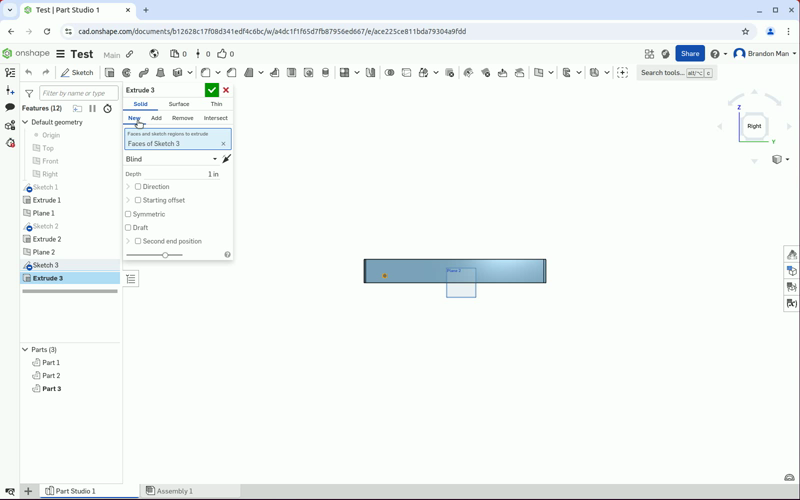
click(137, 120)
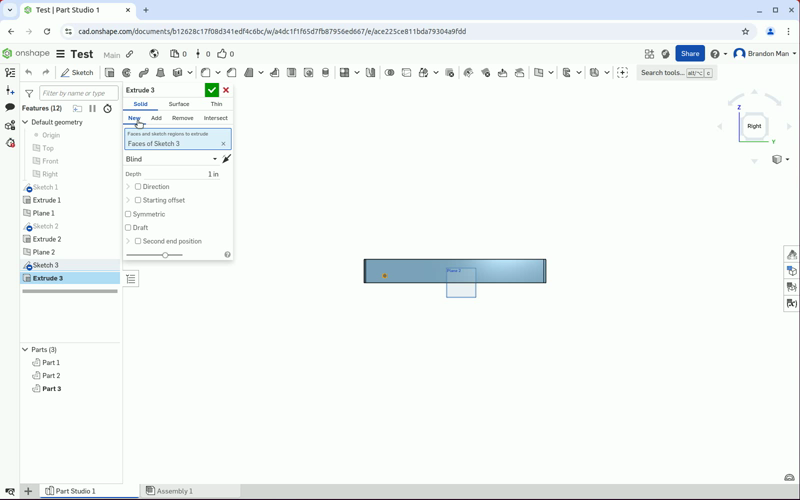
key(tab, 4)
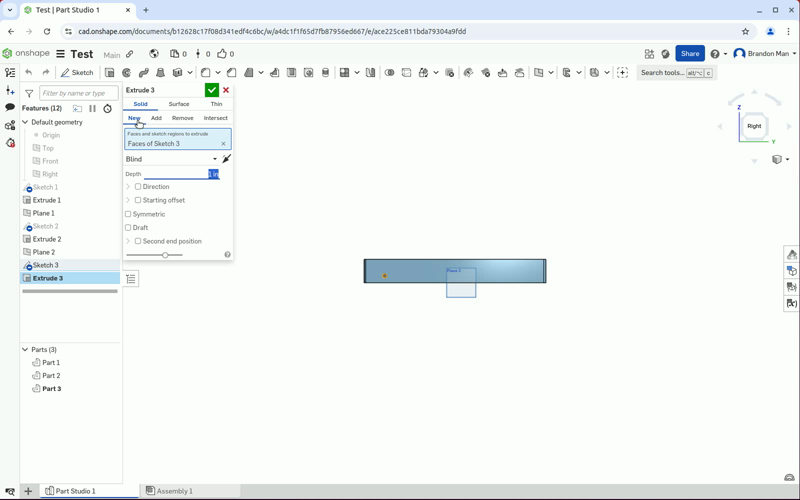
text(0.963)
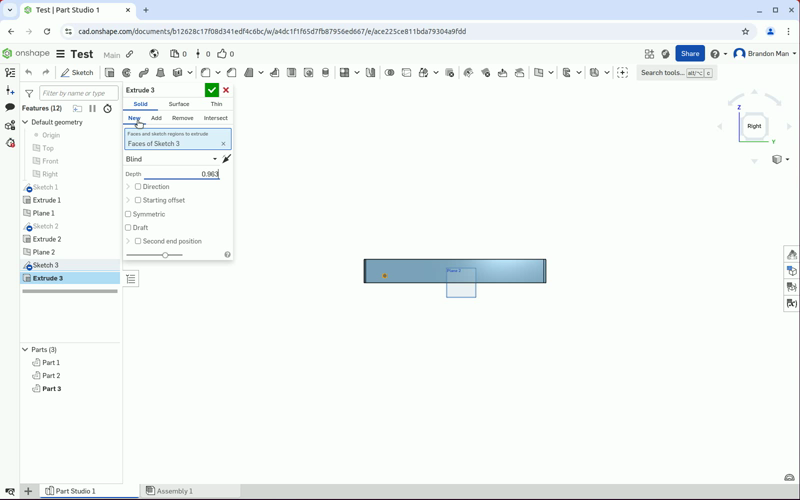
key(enter)
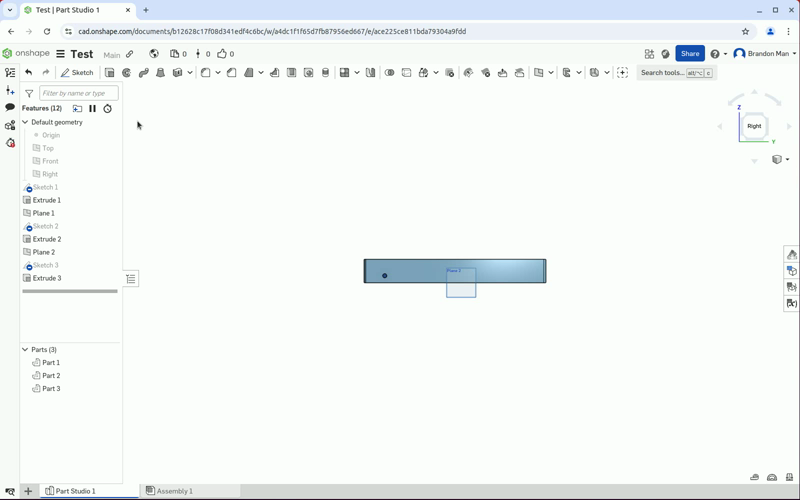
key(shift+h)
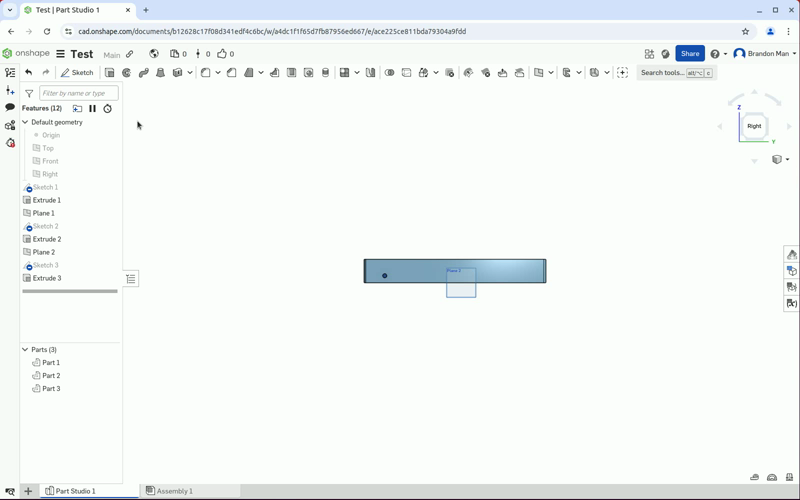
key(shift+h)
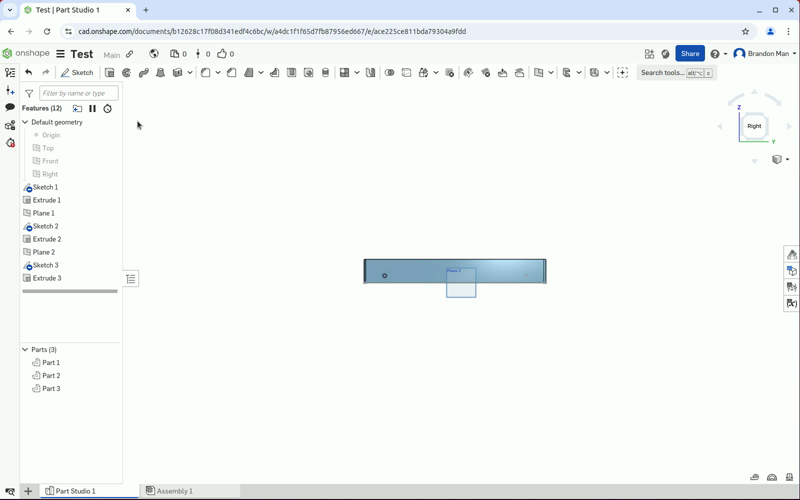
key(shift+7)
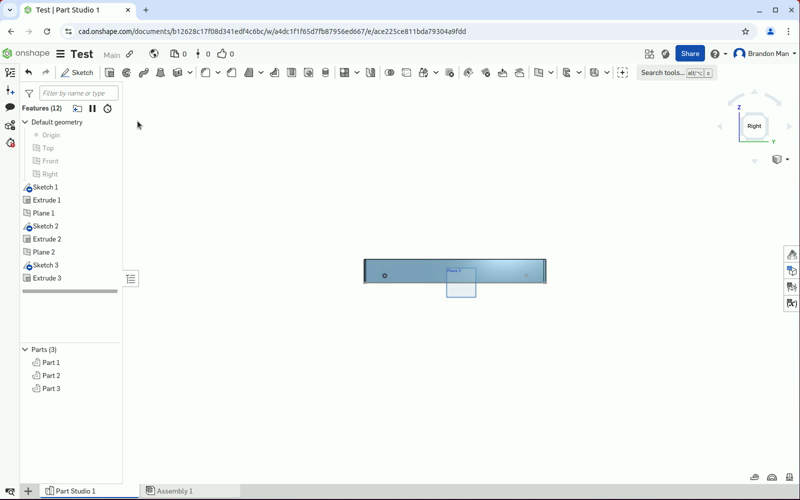
key(right, 2)
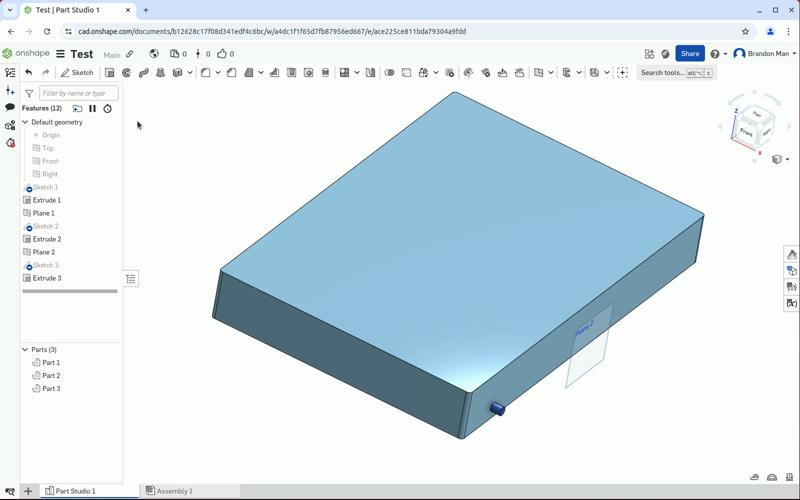
key(down, 2)
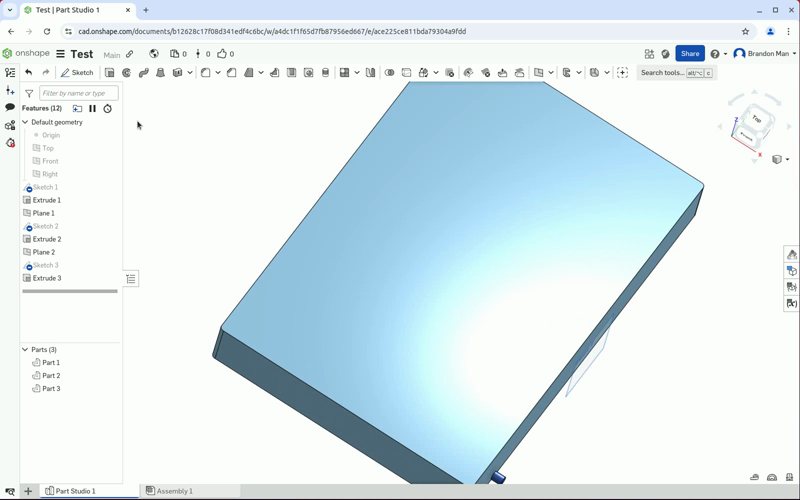
key(up, 2)
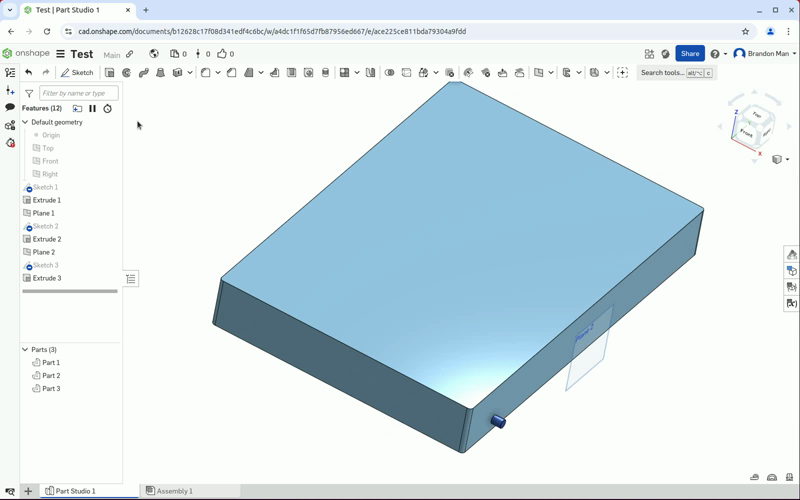
key(left, 2)
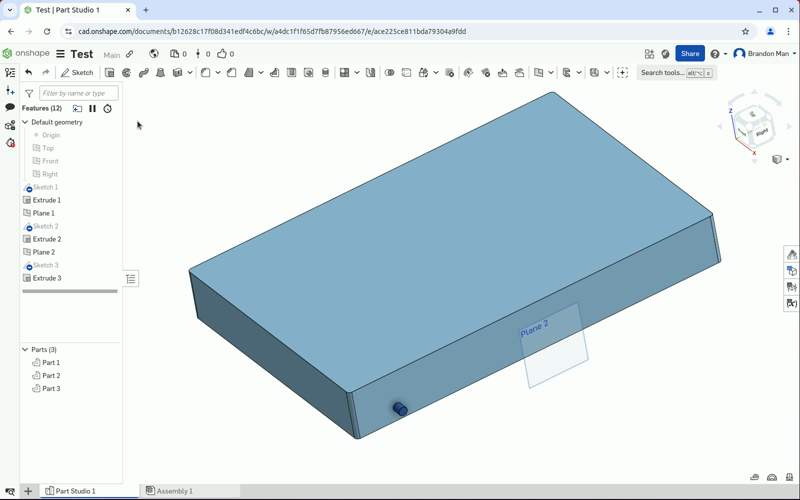
mouse_move(73, 189)
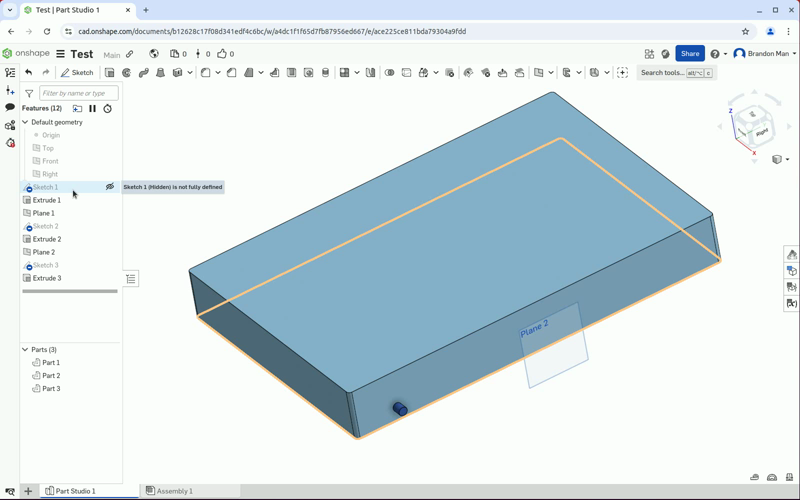
click(73, 189)